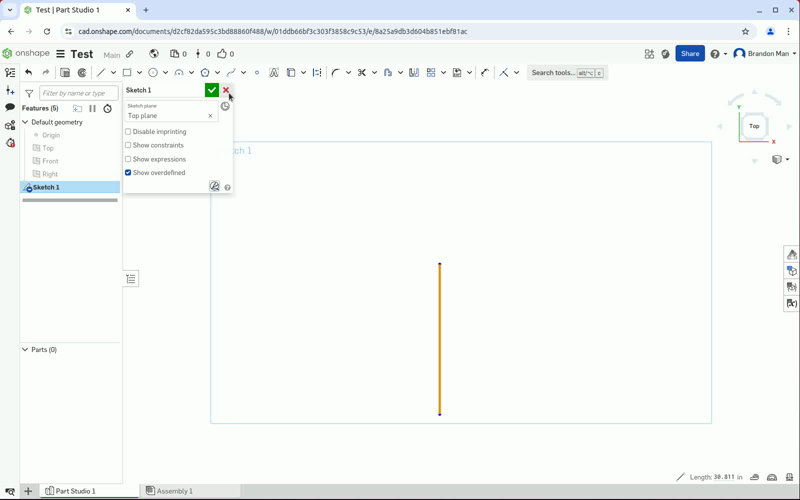
key(shift+h)
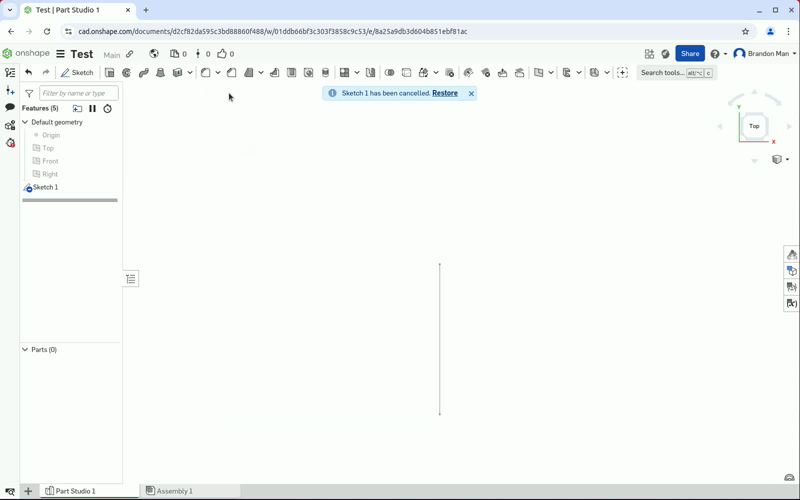
key(shift+s)
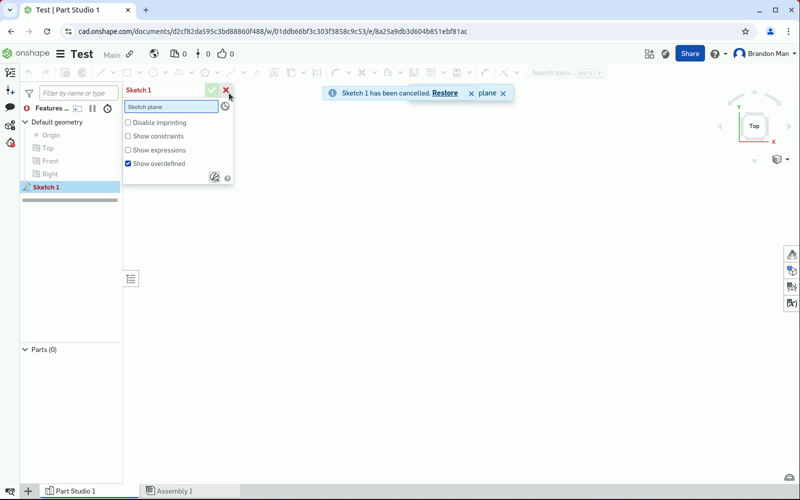
mouse_move(73, 150)
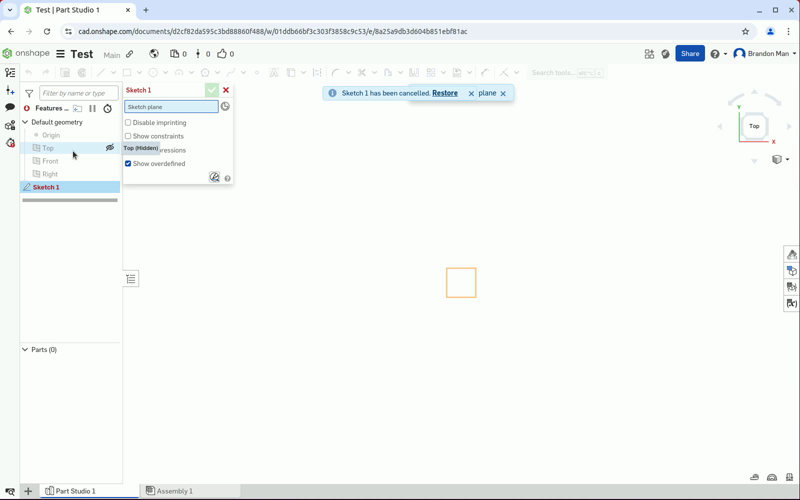
click(73, 150)
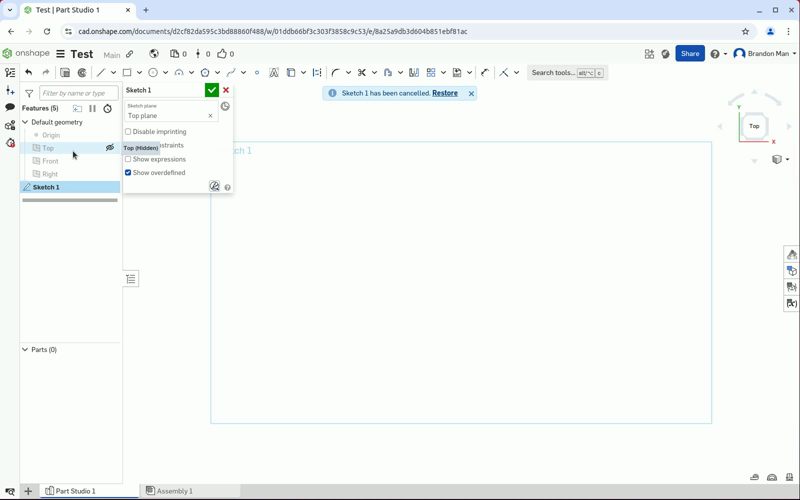
mouse_move(73, 352)
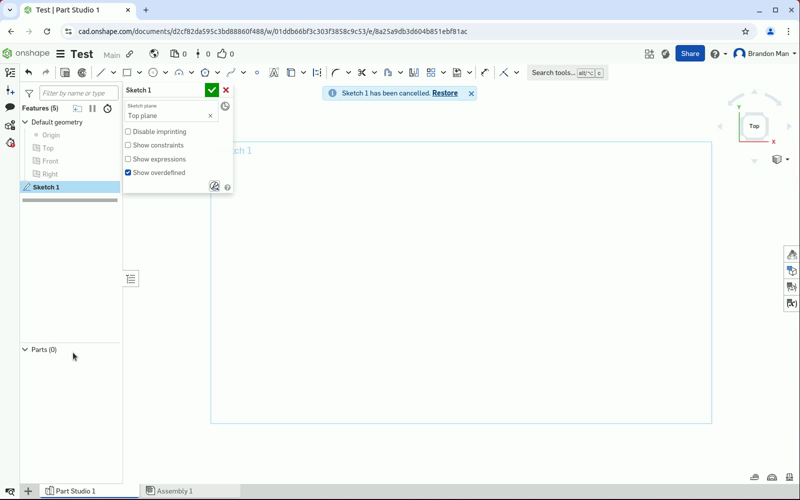
key(y)
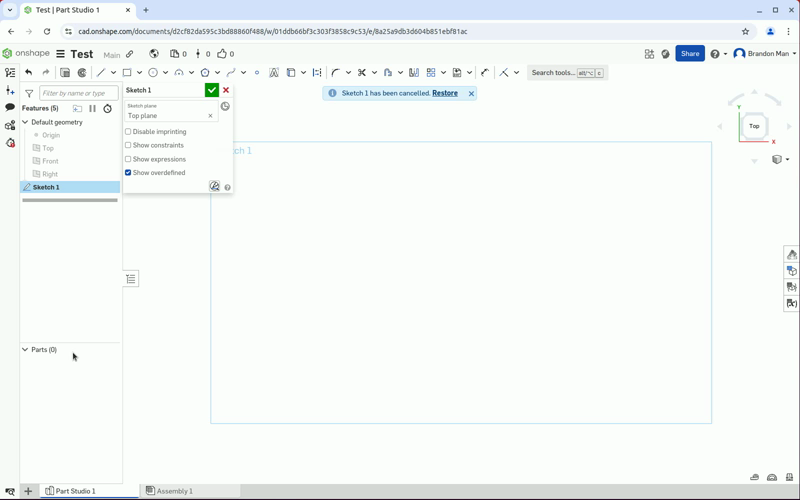
key(a)
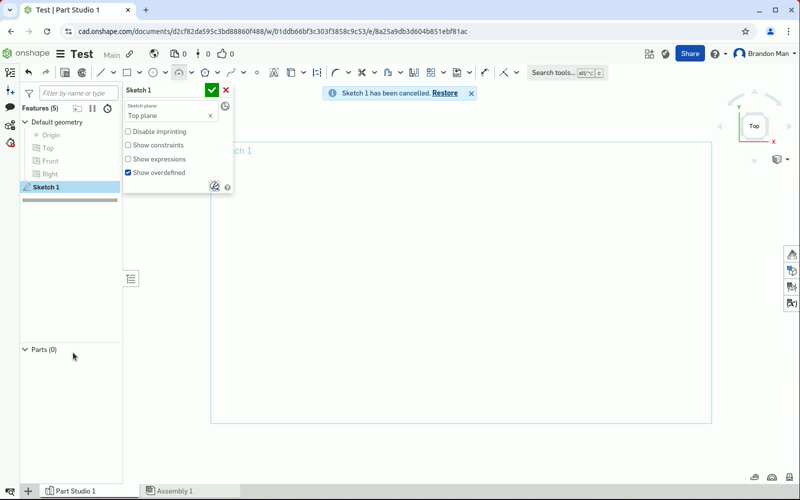
key_down(shift)
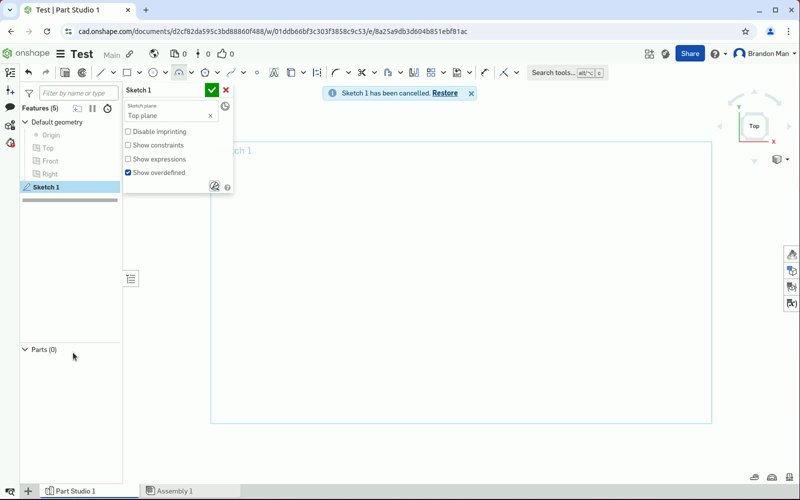
mouse_move(388, 353)
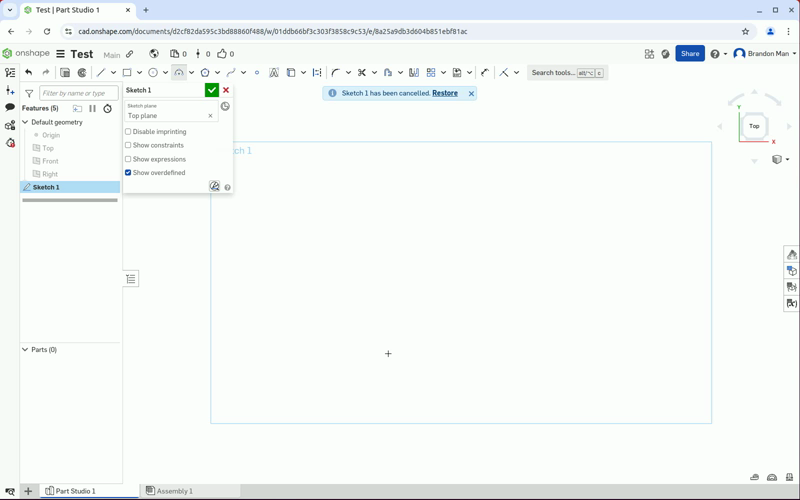
click(388, 353)
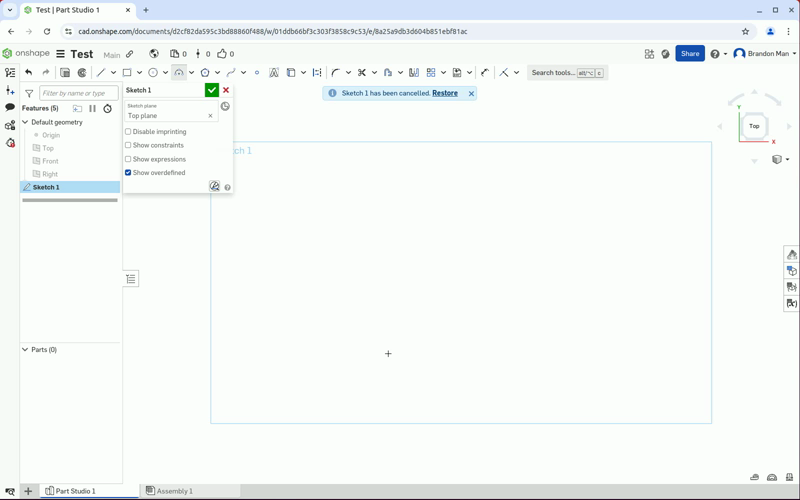
key_up(shift)
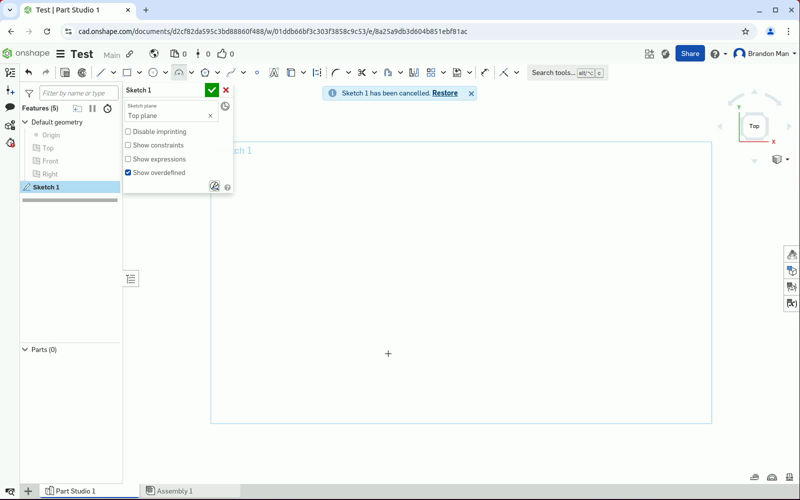
key_down(shift)
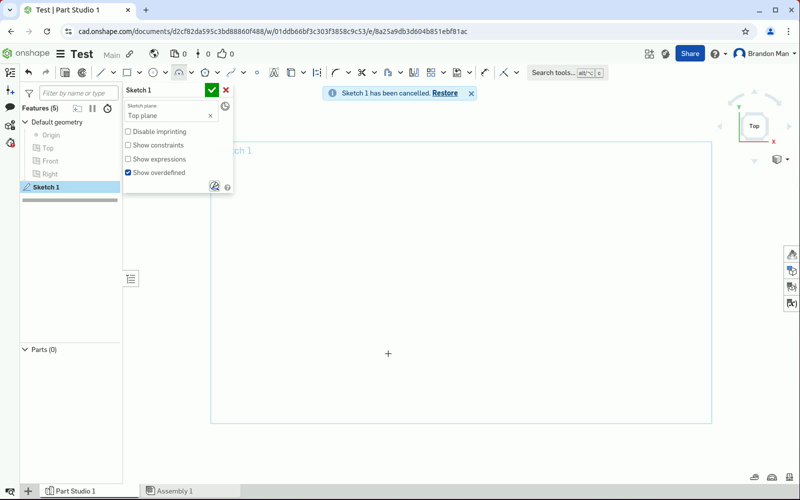
mouse_move(391, 356)
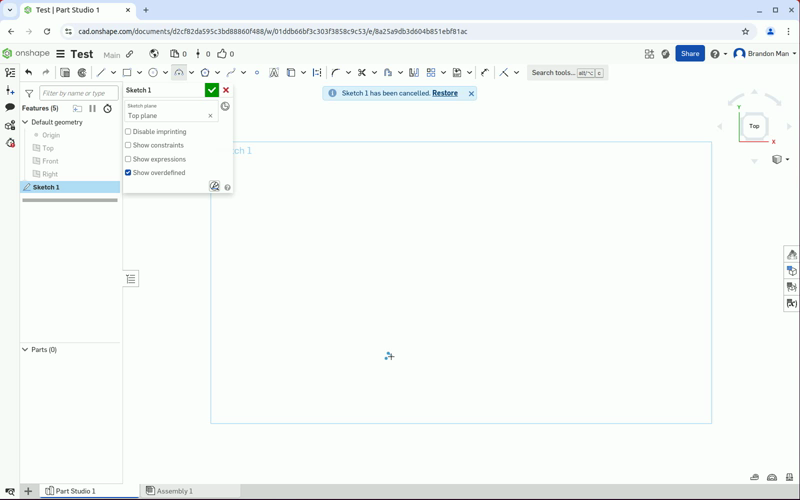
scroll(6)
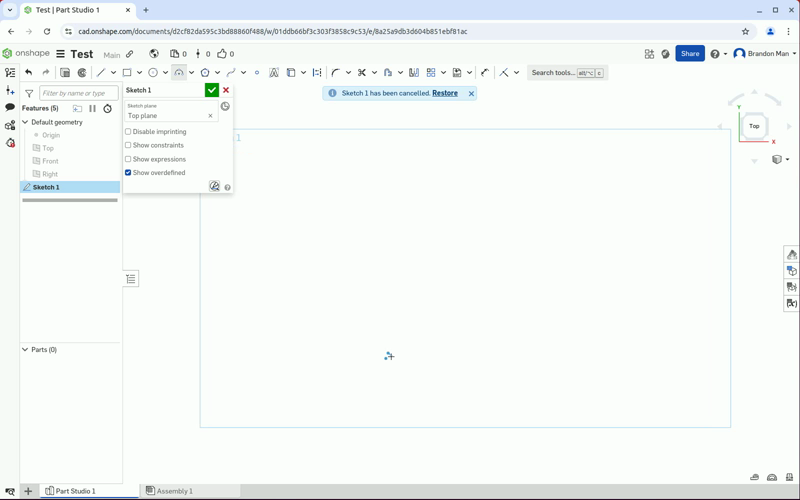
scroll(6)
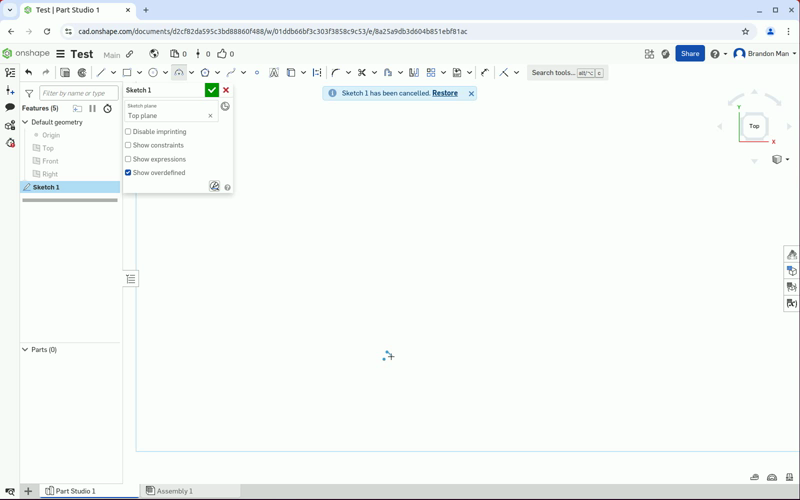
scroll(6)
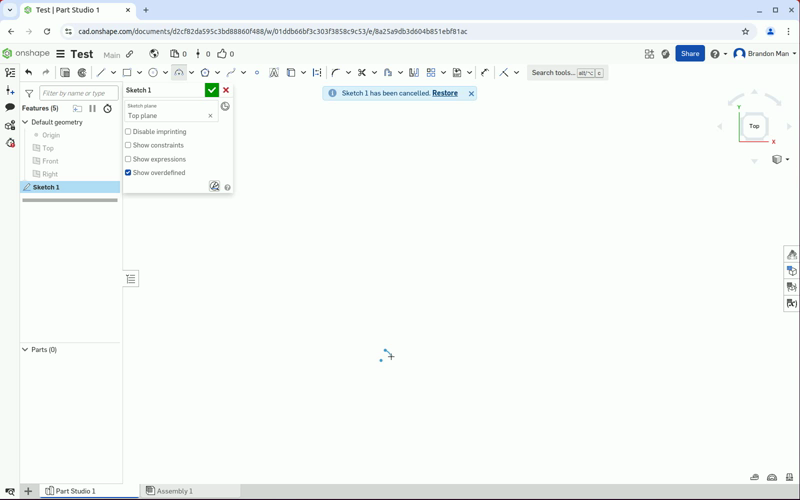
scroll(6)
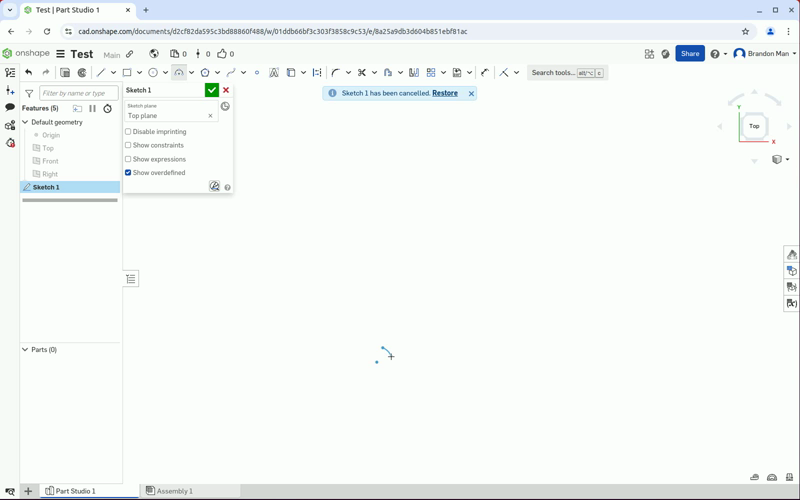
scroll(6)
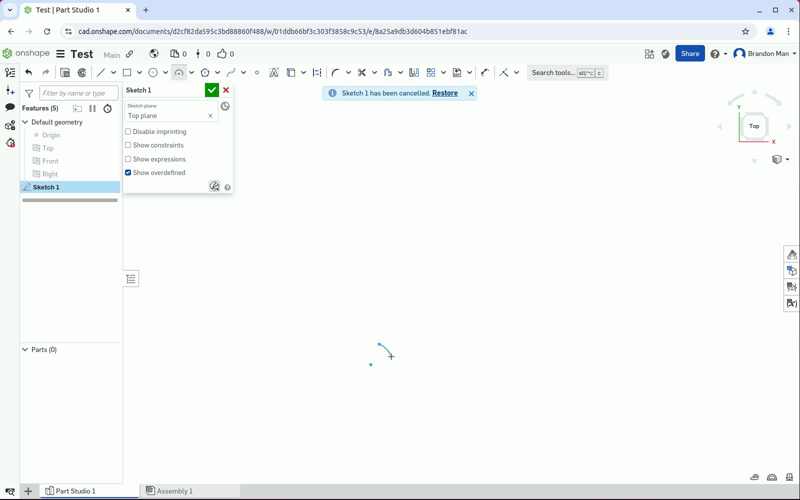
scroll(6)
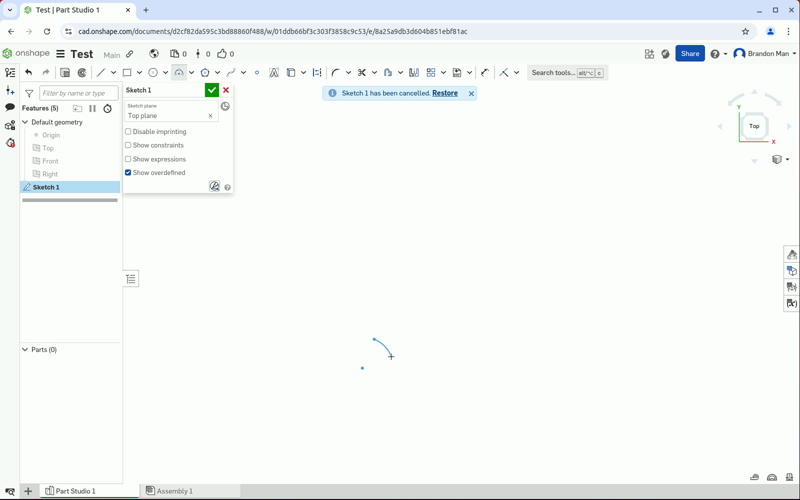
scroll(6)
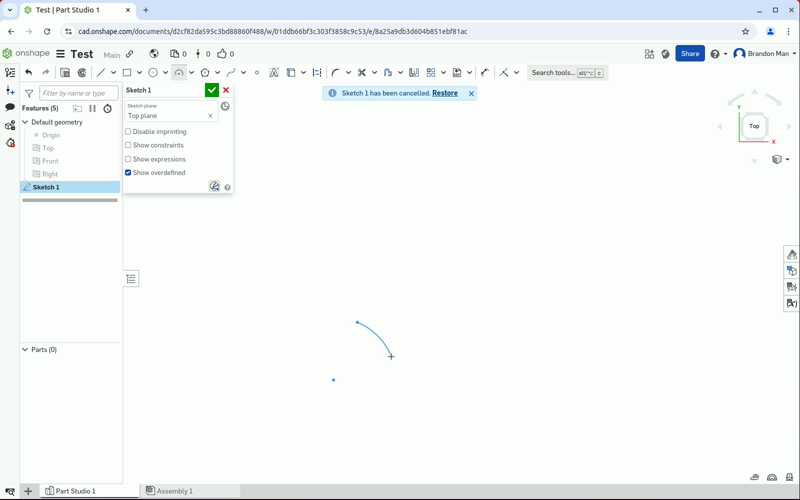
click(391, 356)
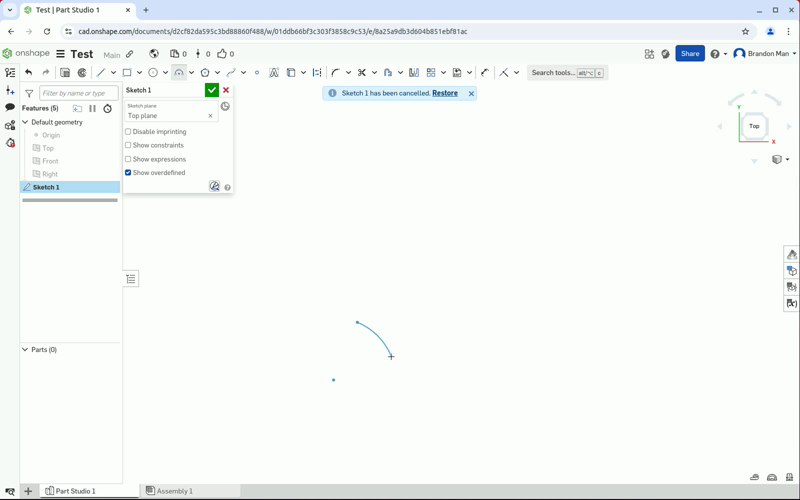
scroll(-6)
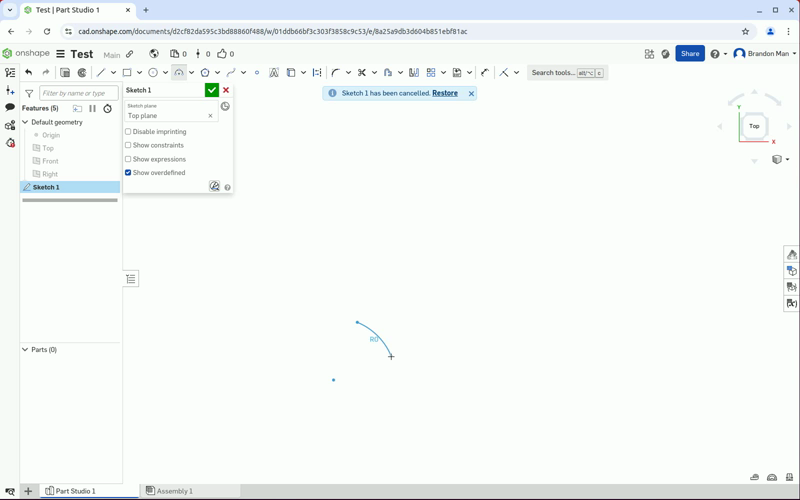
scroll(-6)
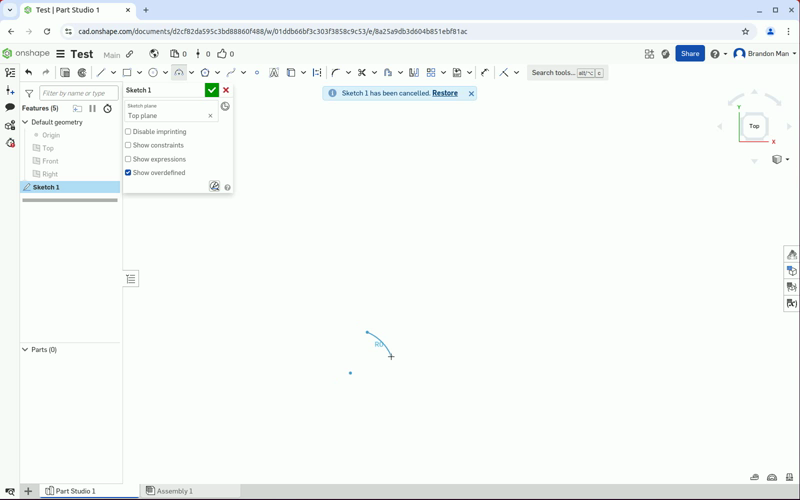
scroll(-6)
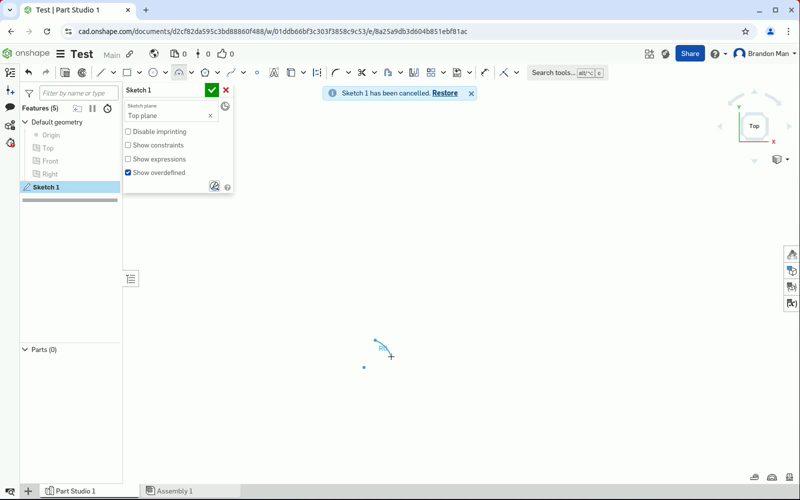
scroll(-6)
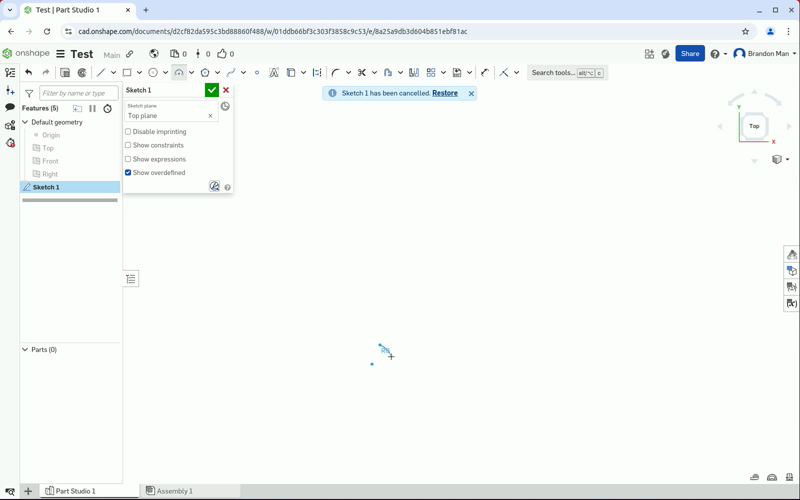
scroll(-6)
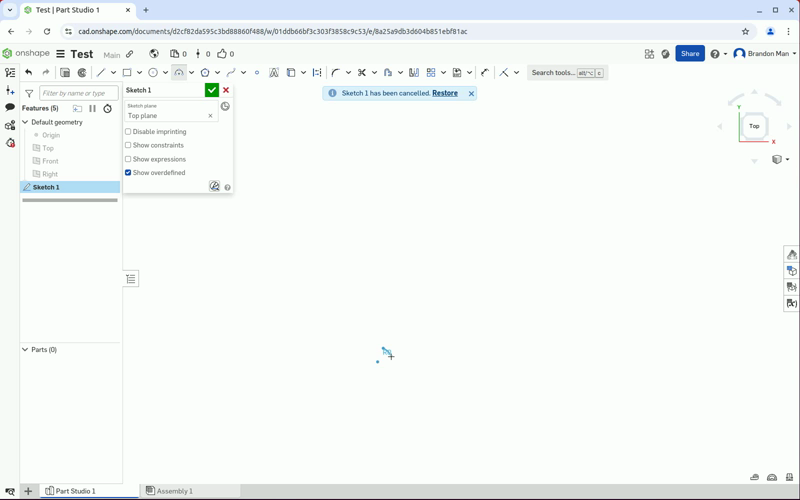
scroll(-6)
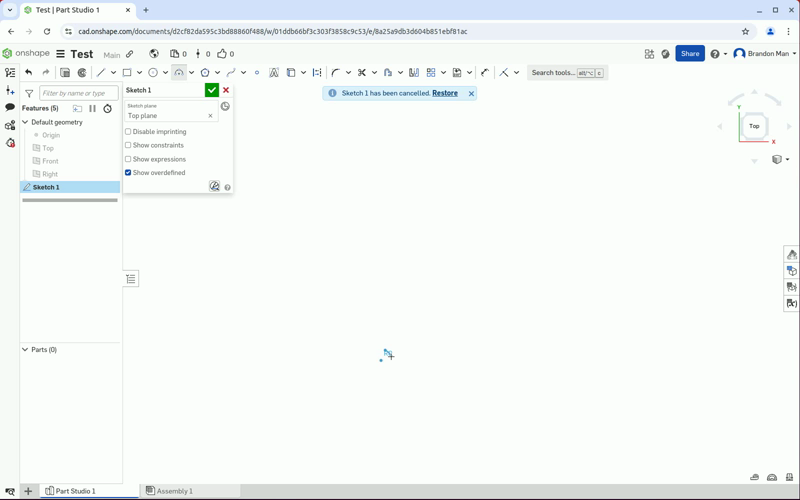
scroll(-6)
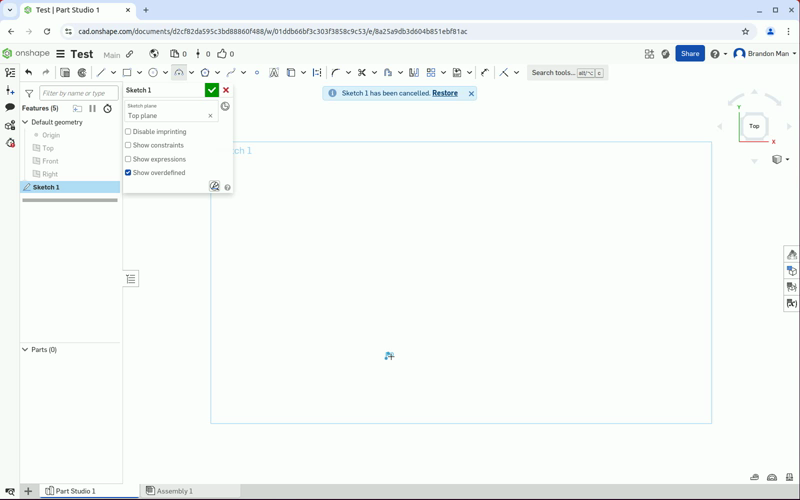
mouse_move(389, 355)
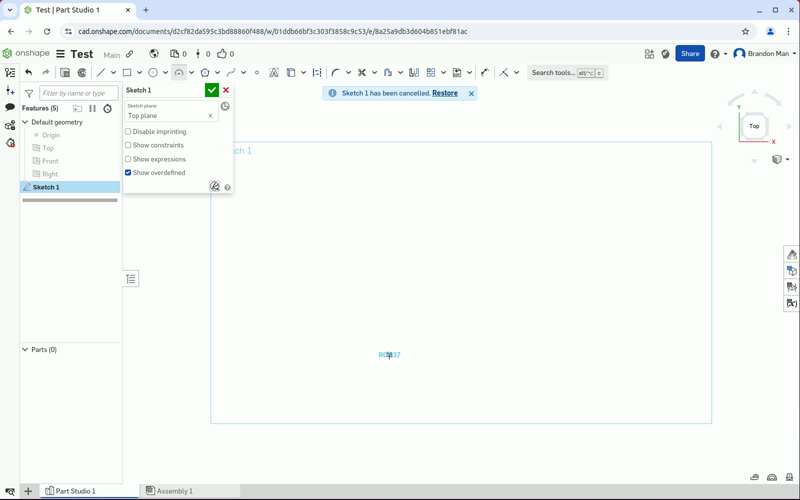
scroll(6)
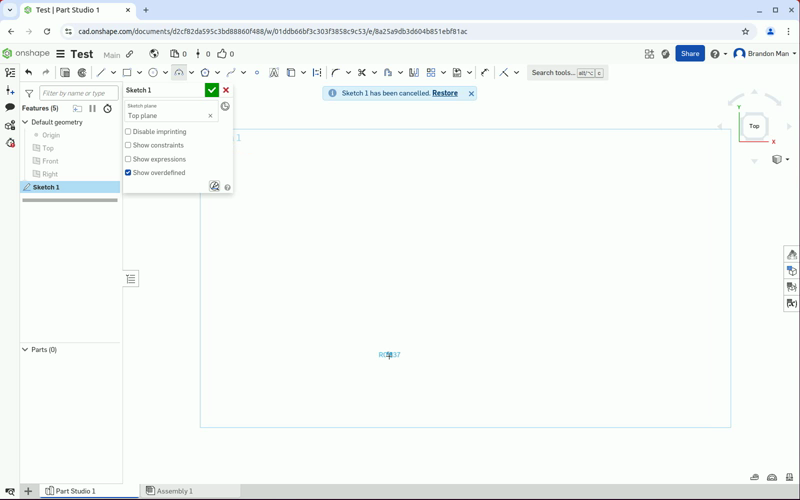
scroll(6)
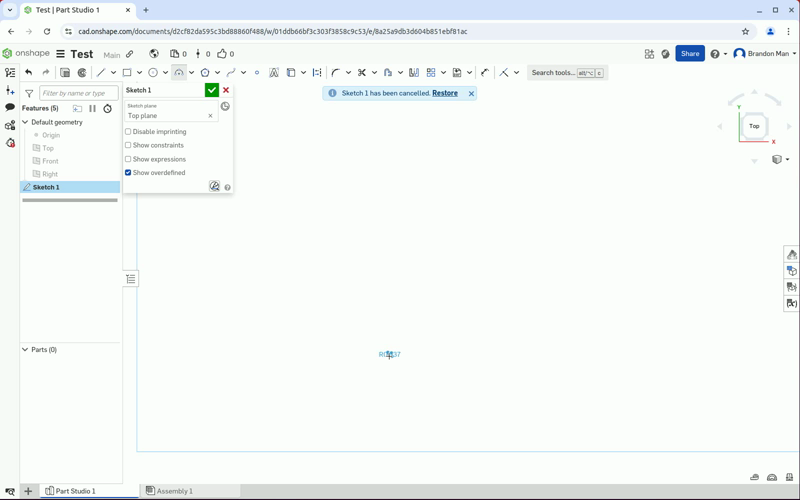
scroll(6)
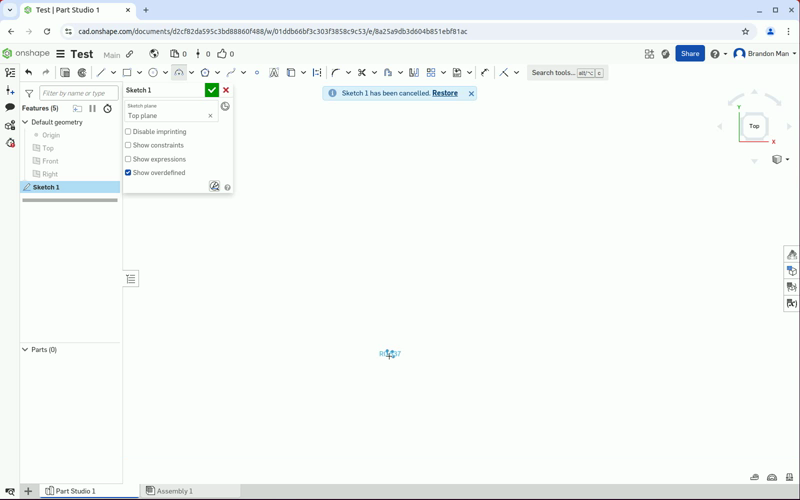
scroll(6)
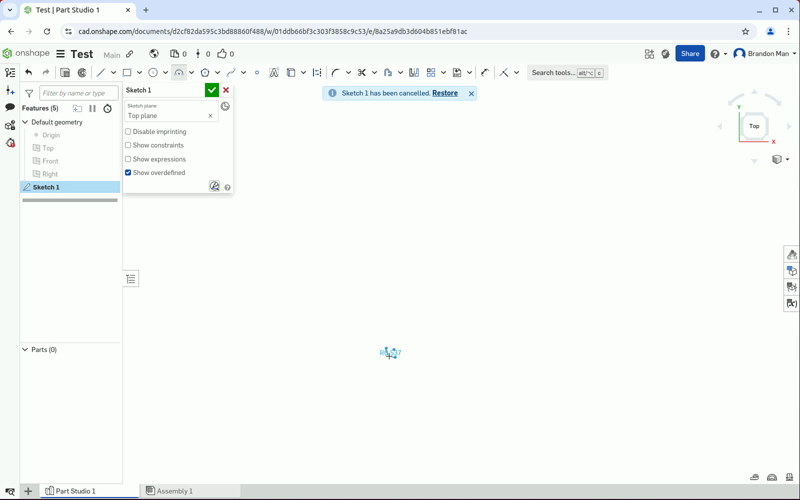
scroll(6)
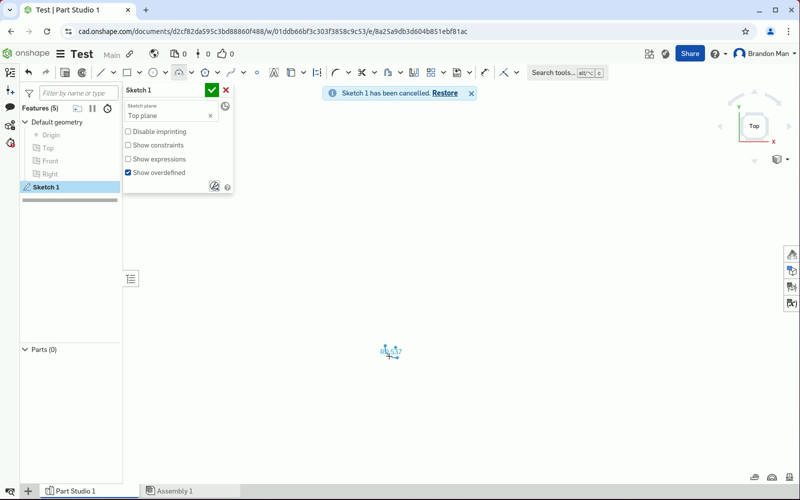
scroll(6)
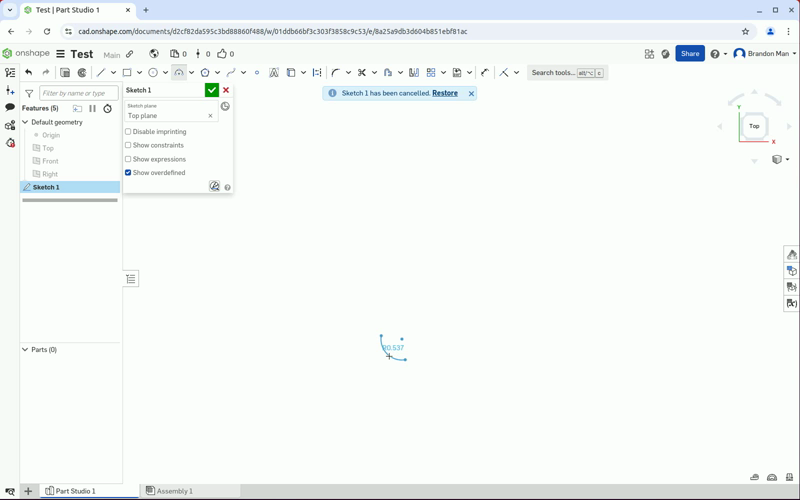
scroll(6)
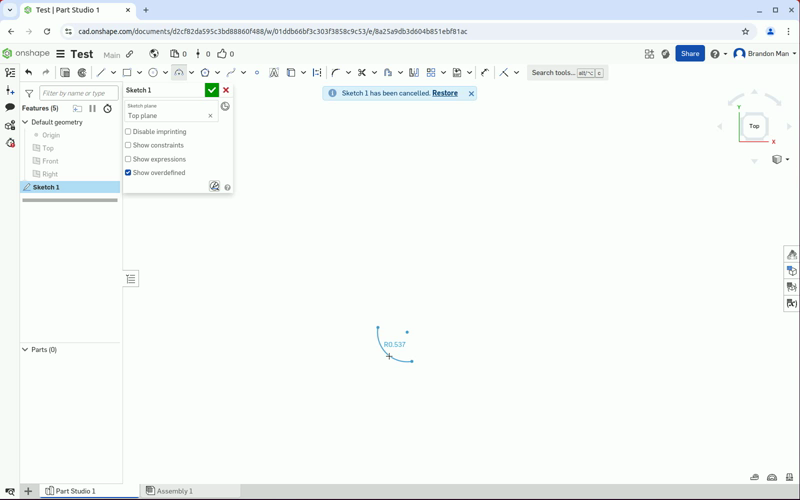
click(389, 355)
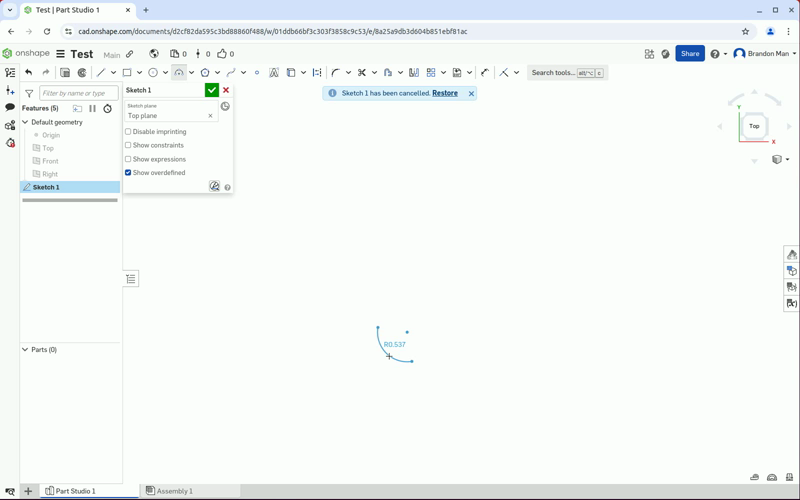
scroll(-6)
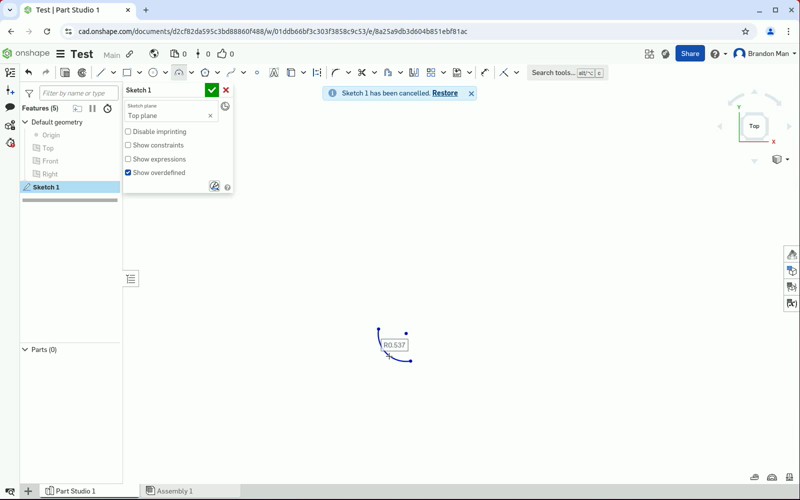
scroll(-6)
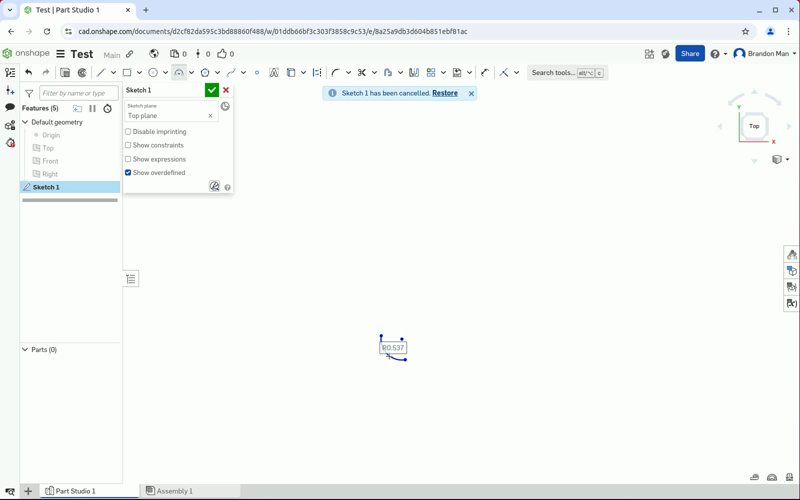
scroll(-6)
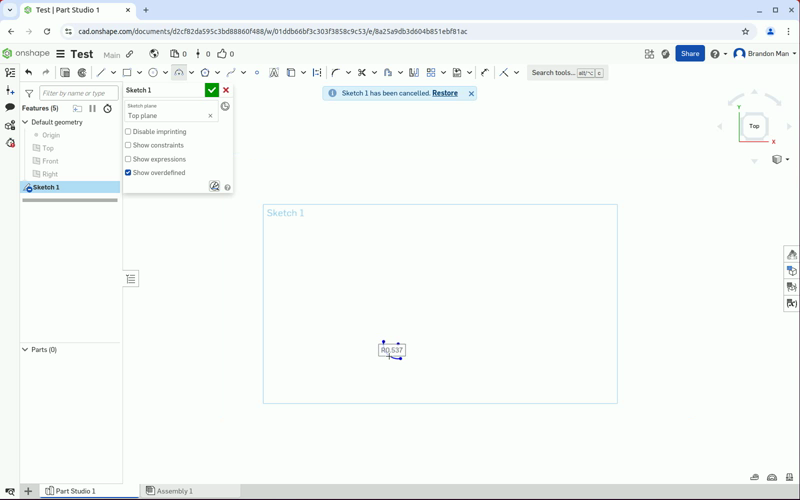
scroll(-6)
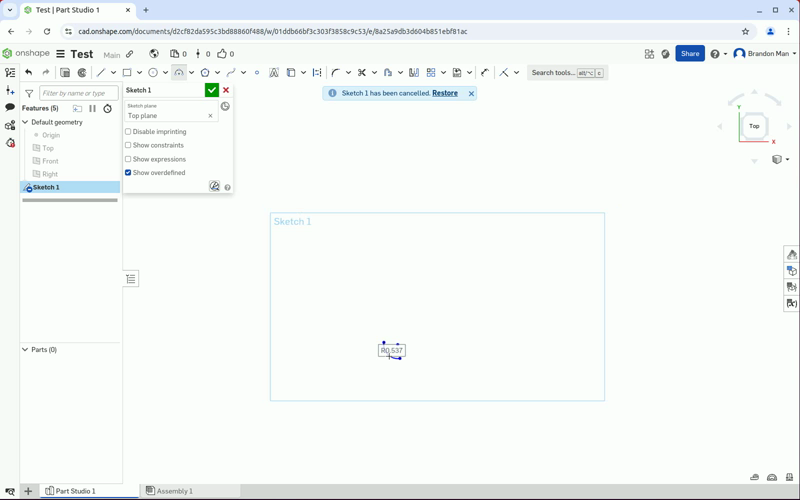
scroll(-6)
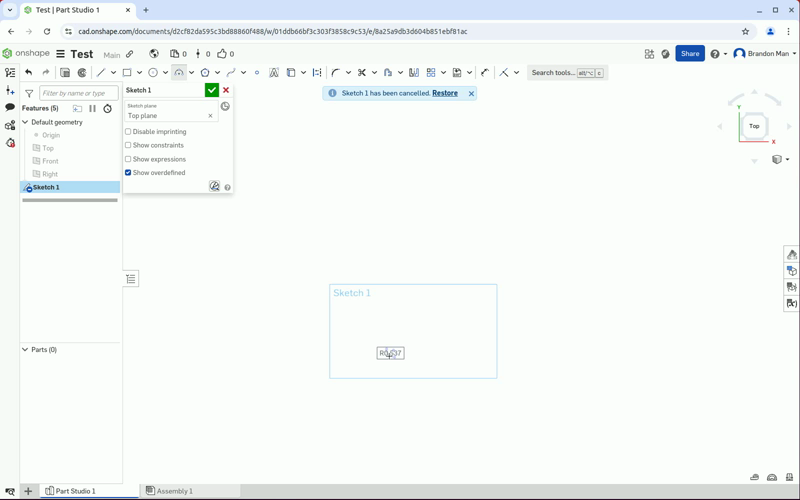
scroll(-6)
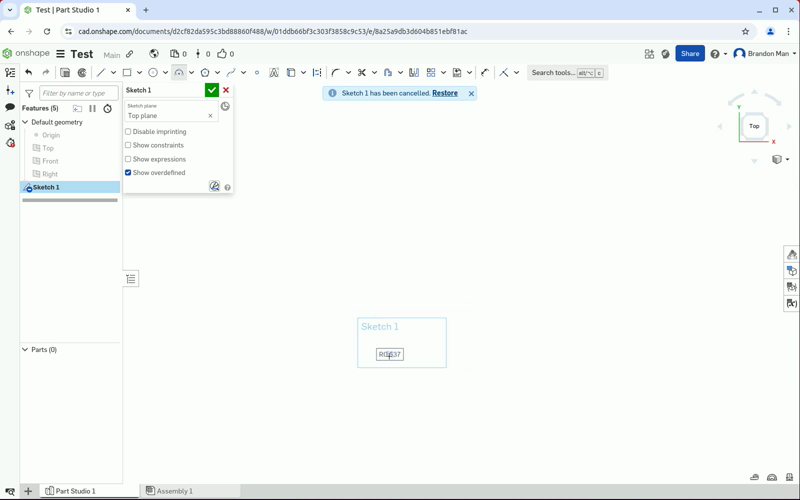
scroll(-6)
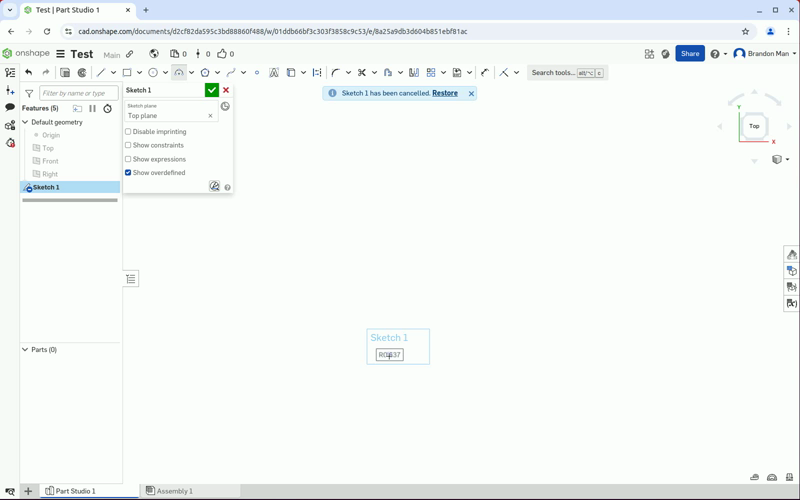
key_up(shift)
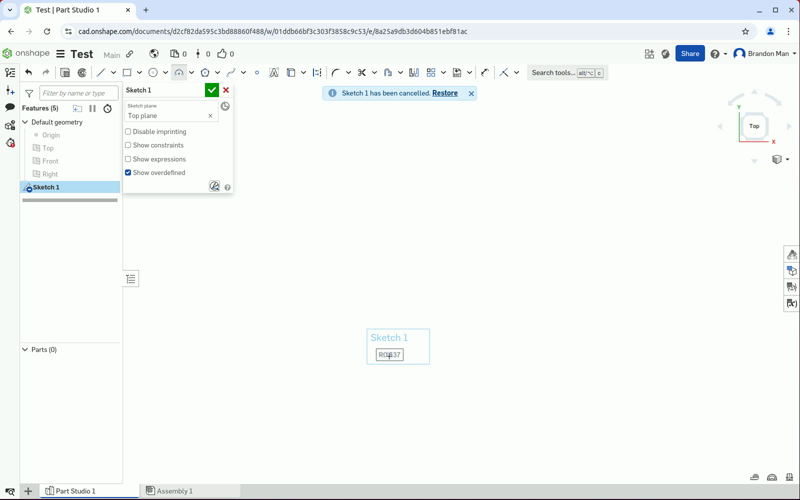
key(esc)
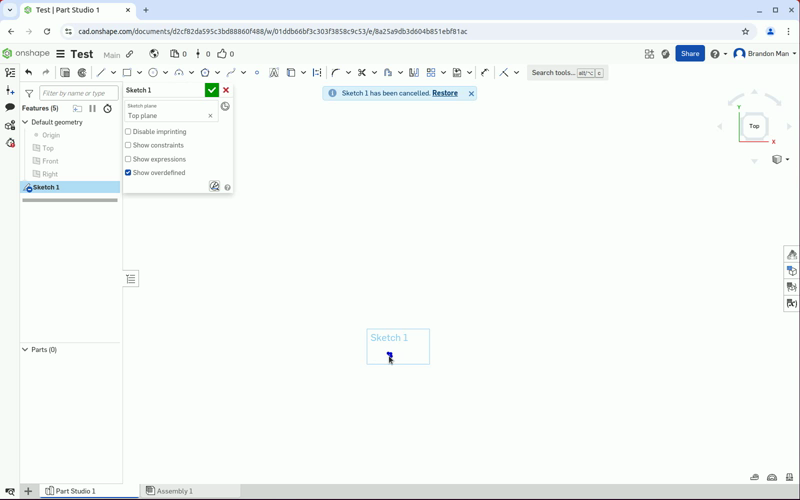
key(l)
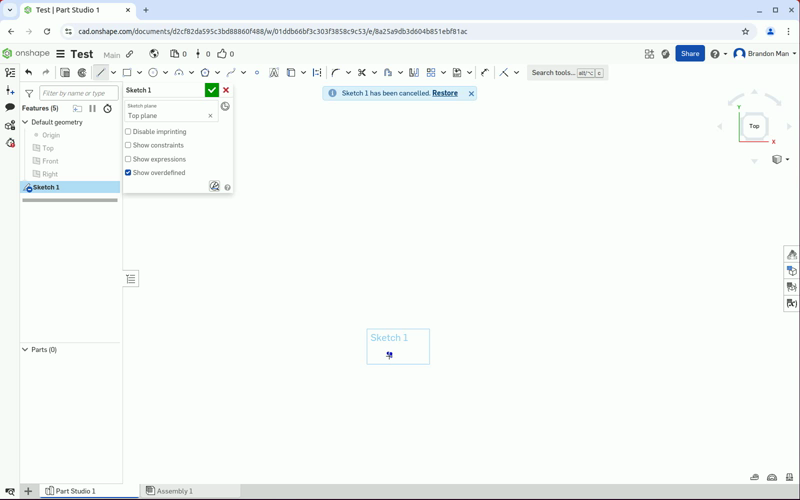
mouse_move(391, 356)
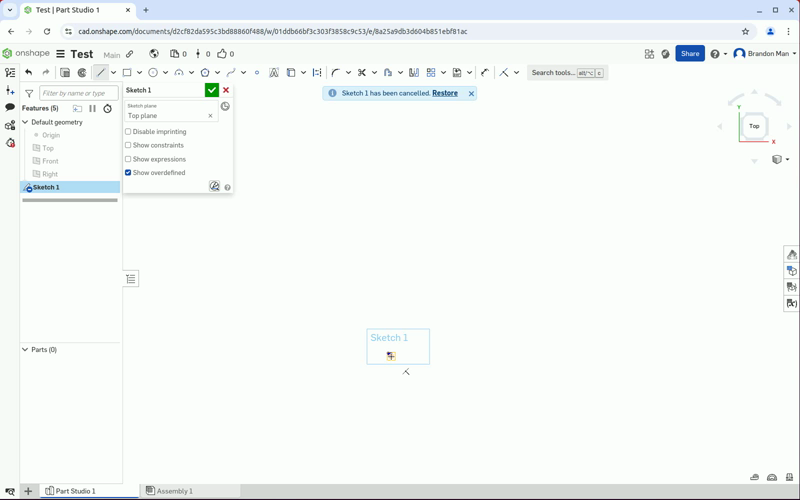
scroll(6)
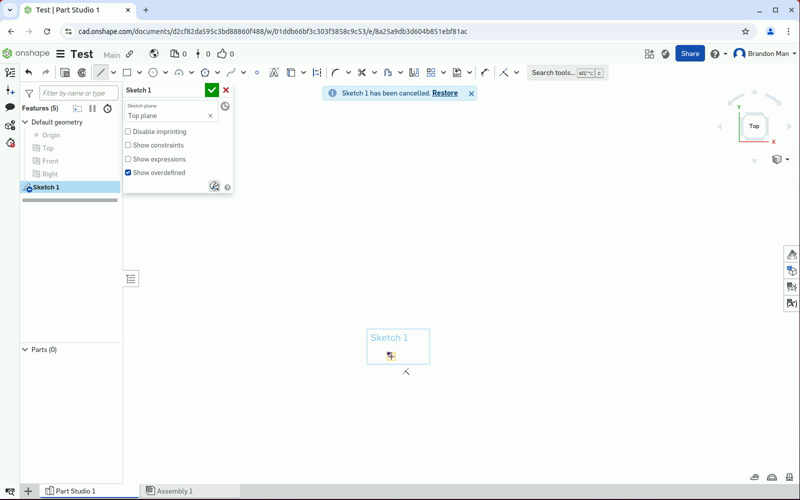
scroll(6)
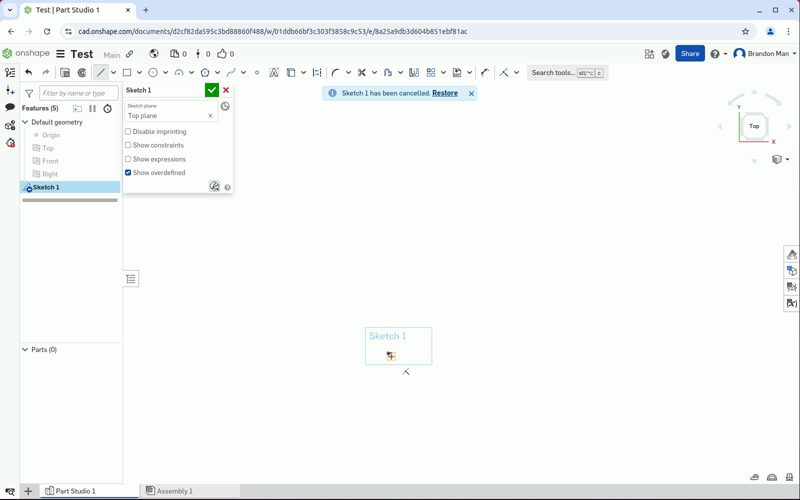
scroll(6)
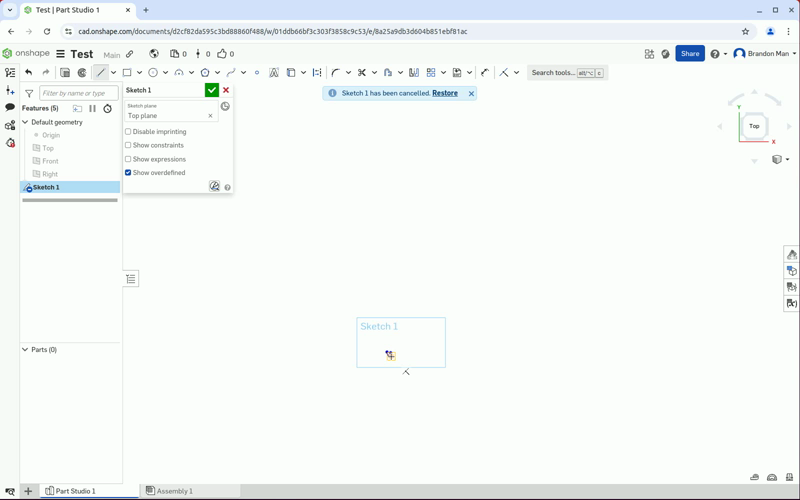
scroll(6)
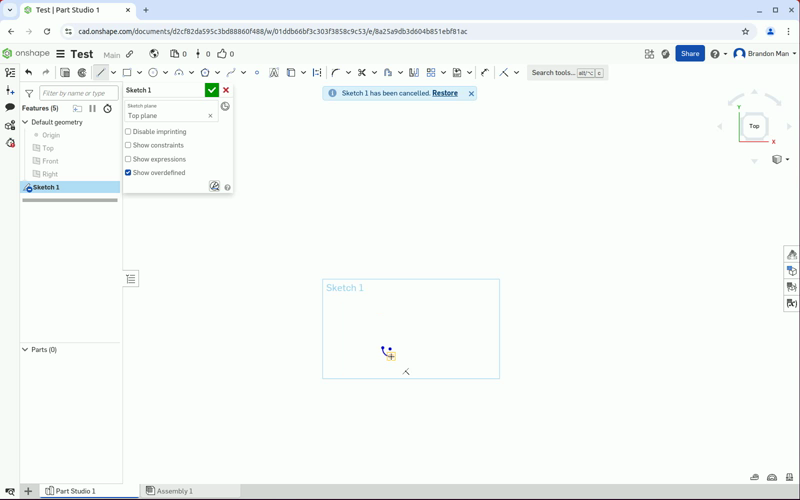
scroll(6)
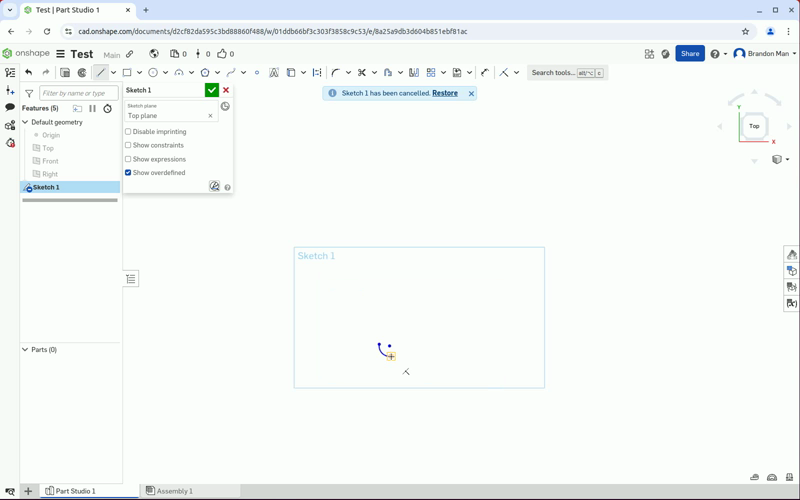
scroll(6)
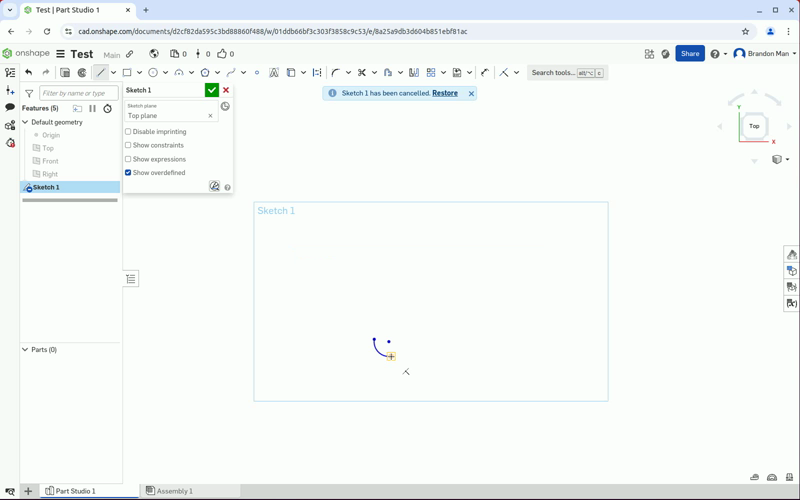
scroll(6)
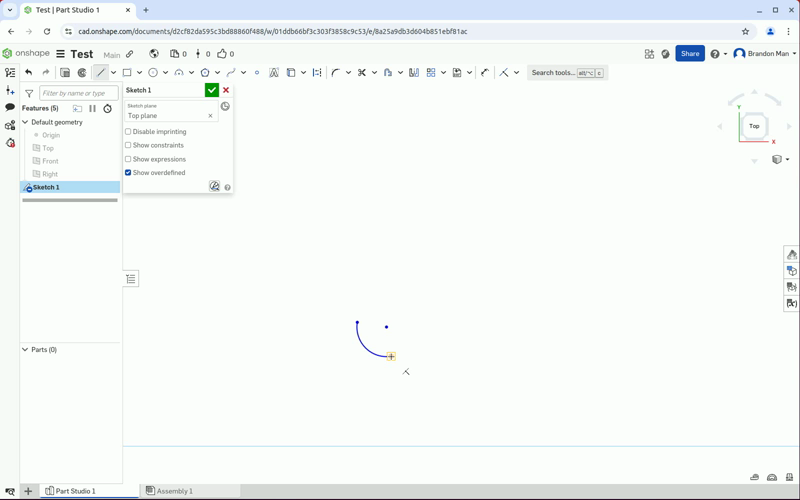
click(391, 356)
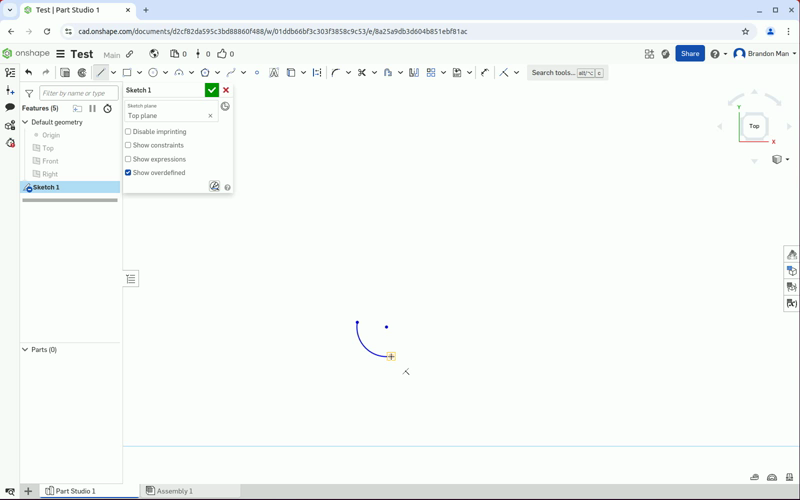
scroll(-6)
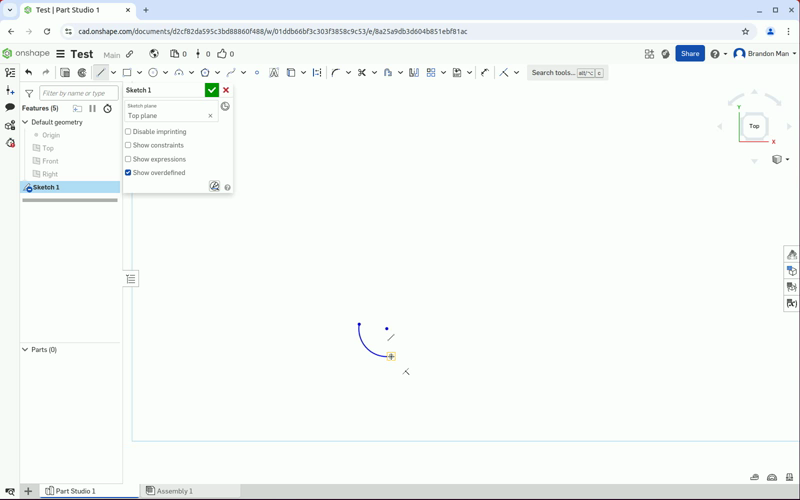
scroll(-6)
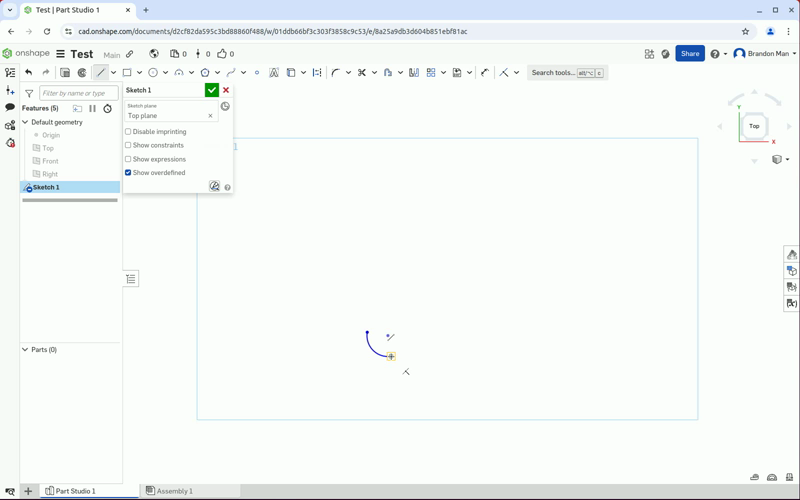
scroll(-6)
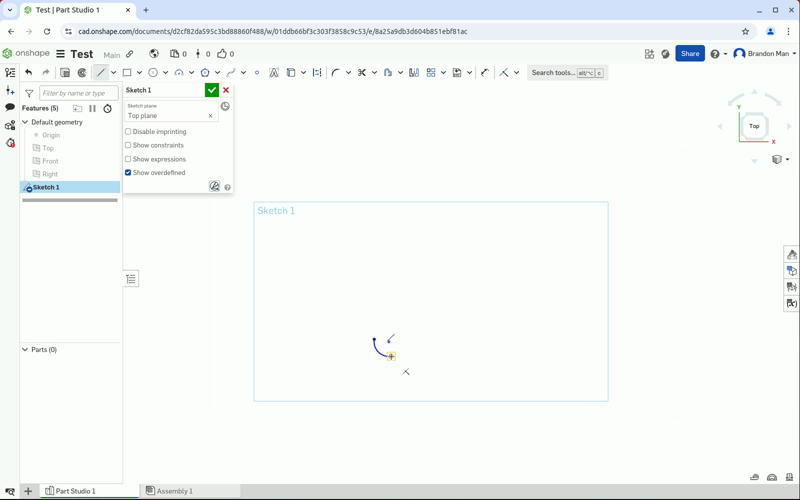
scroll(-6)
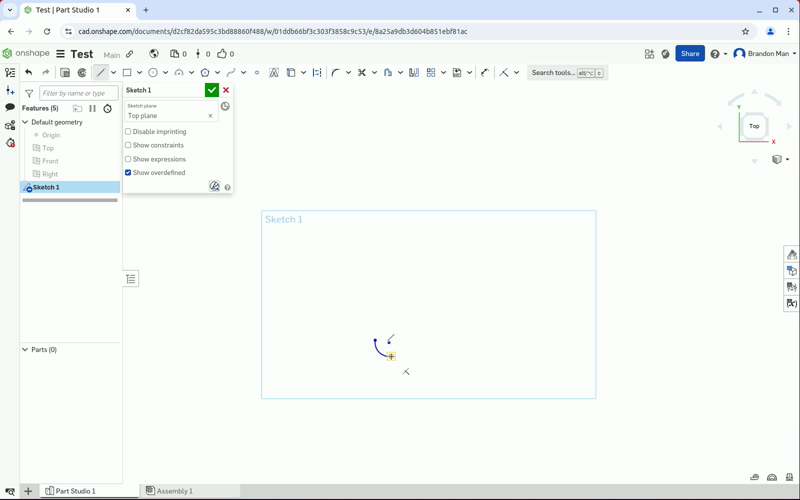
scroll(-6)
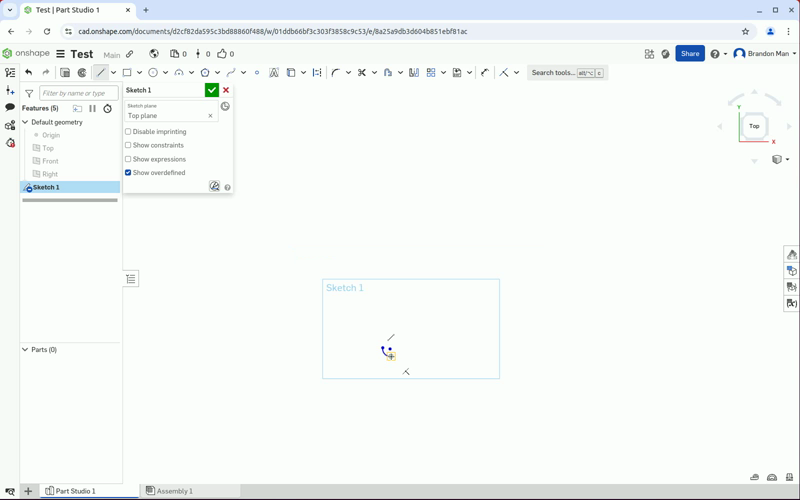
scroll(-6)
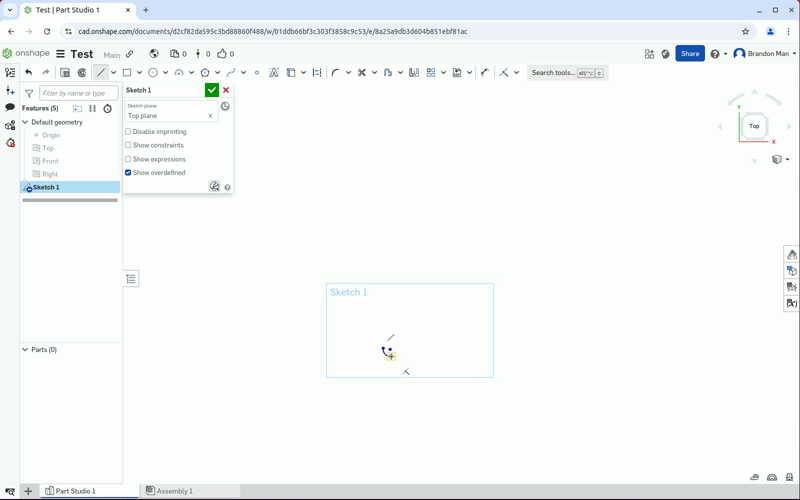
scroll(-6)
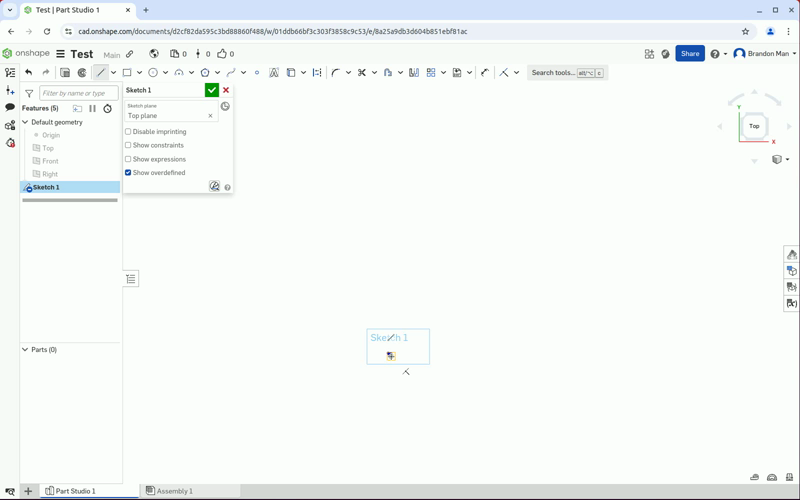
key_down(shift)
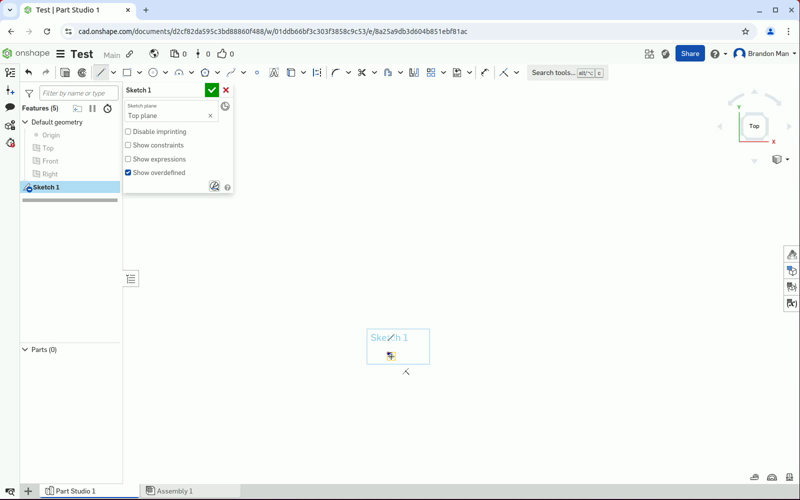
mouse_move(528, 356)
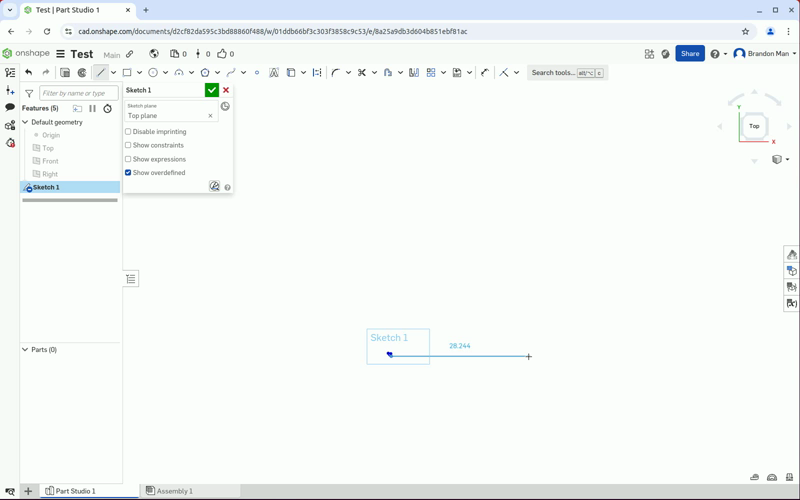
click(528, 356)
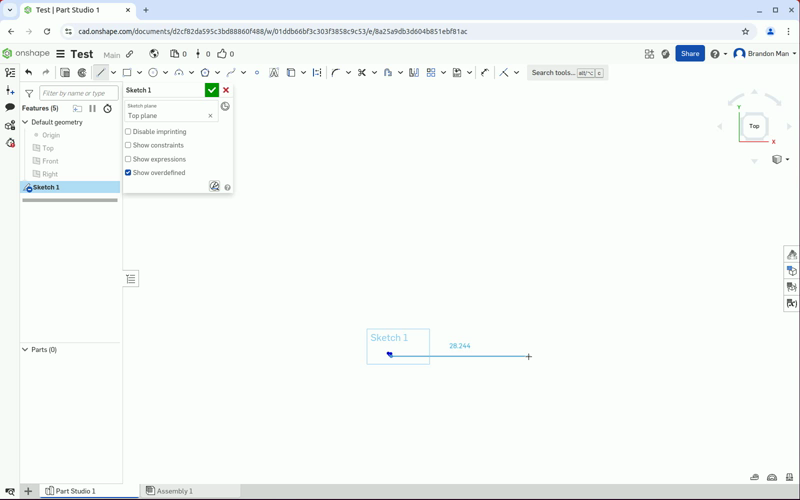
key_up(shift)
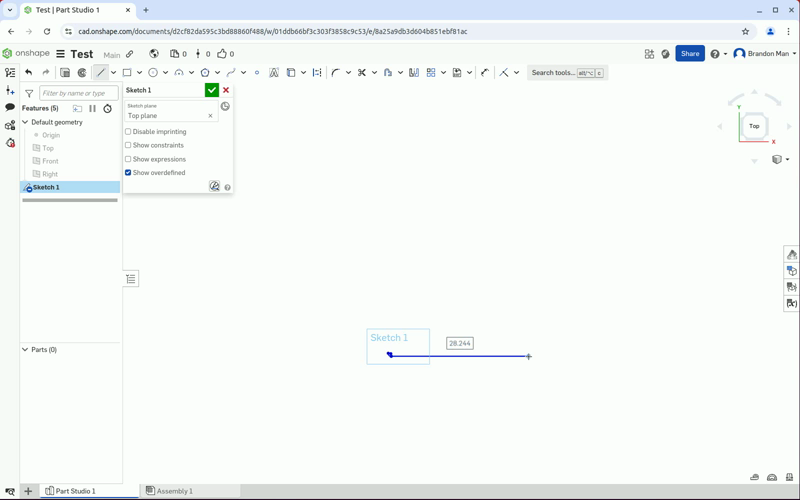
key(esc)
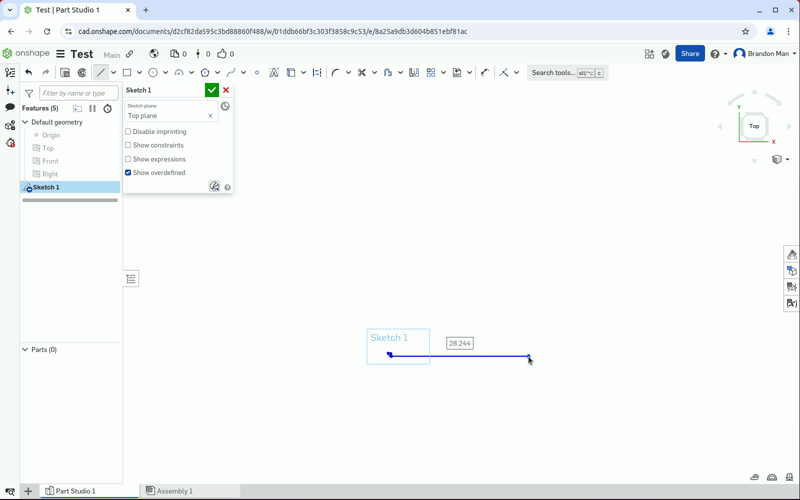
key(a)
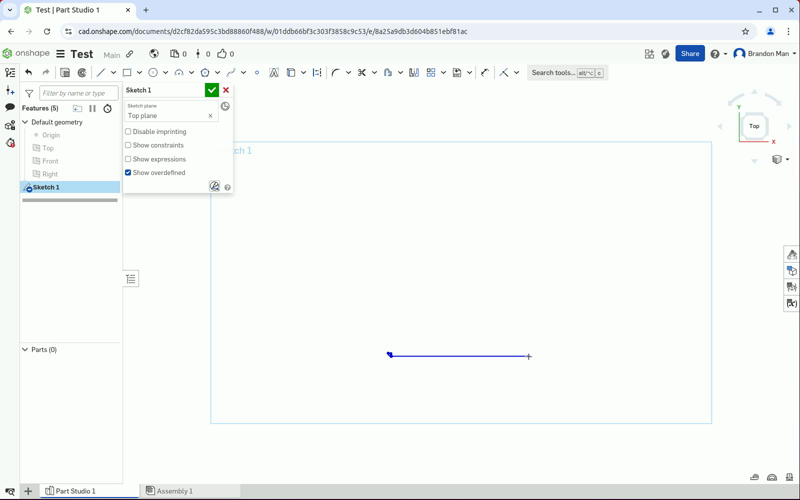
mouse_move(528, 356)
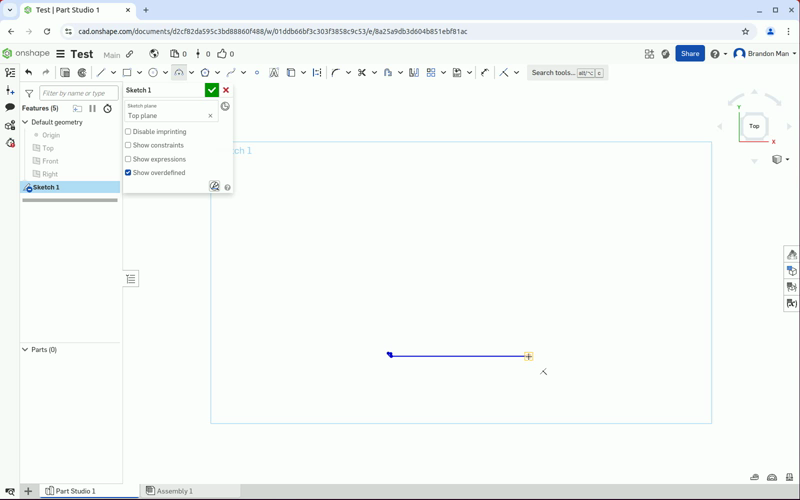
click(528, 356)
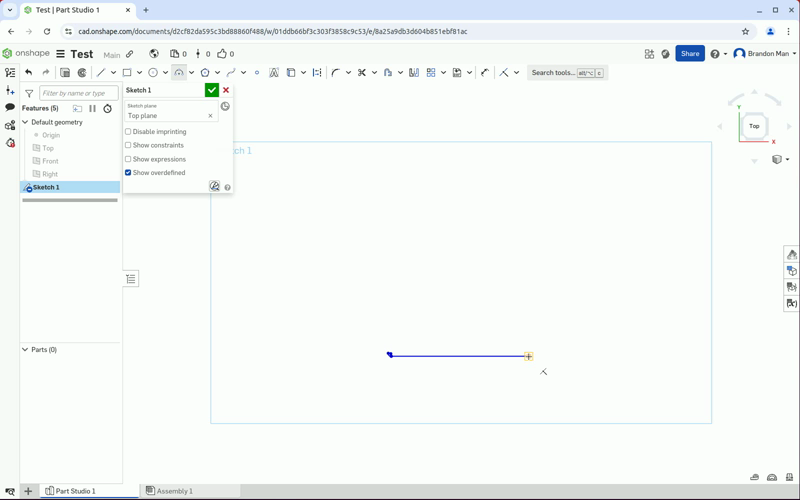
key_down(shift)
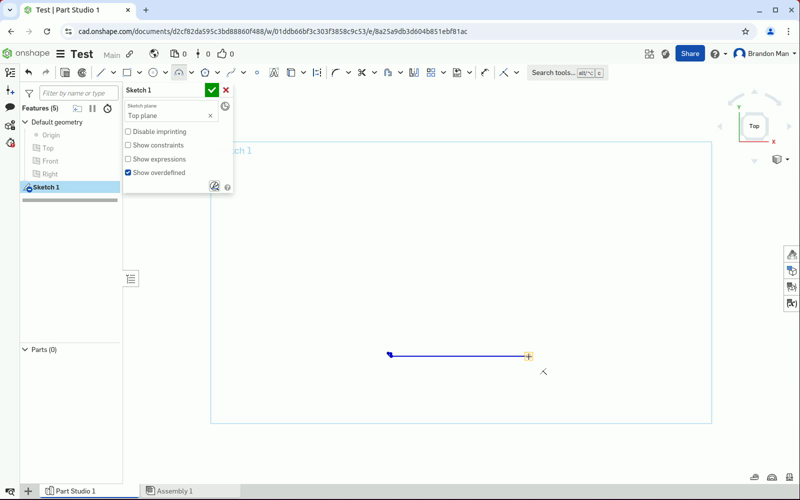
mouse_move(531, 353)
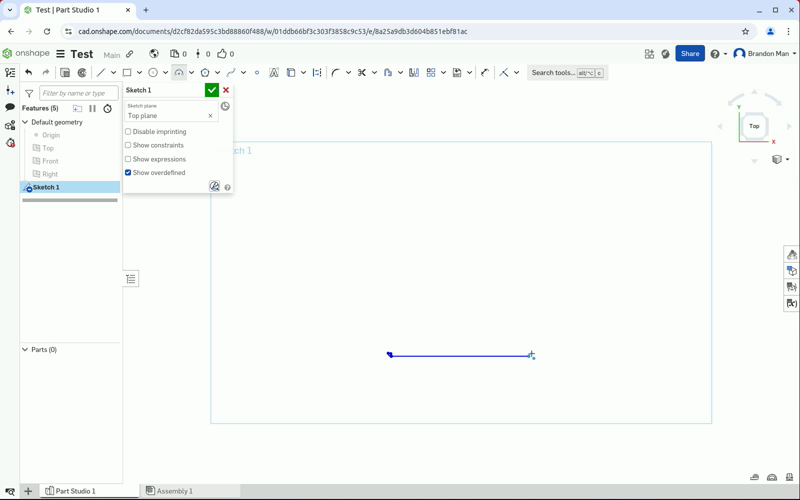
scroll(6)
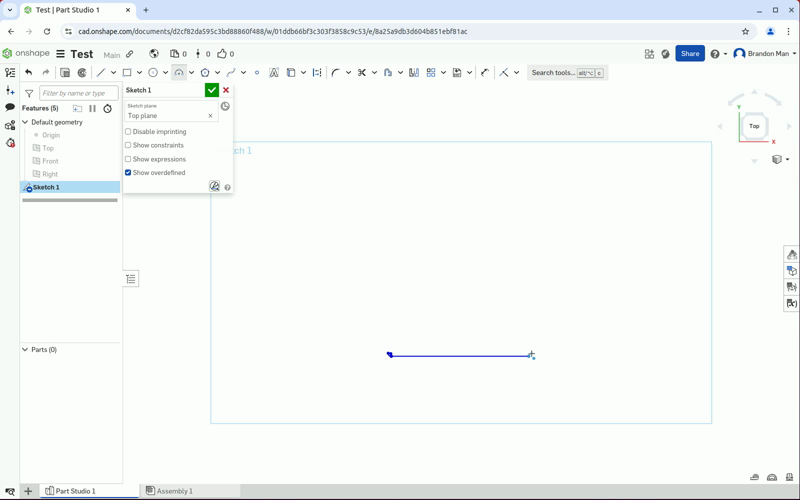
scroll(6)
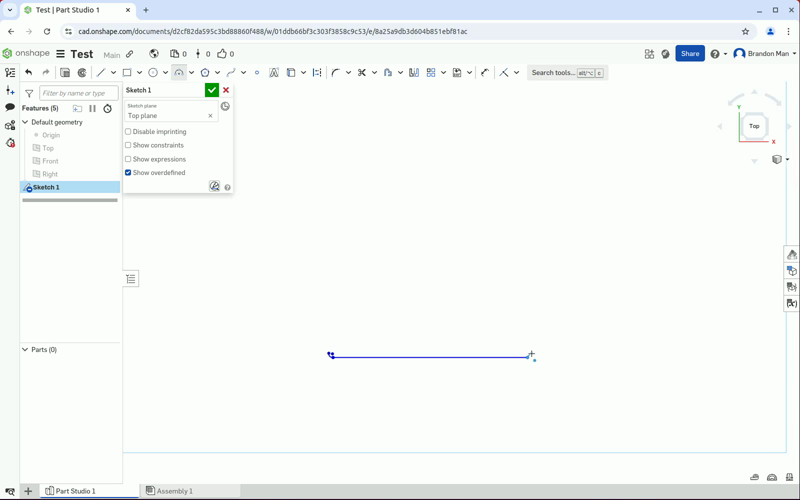
scroll(6)
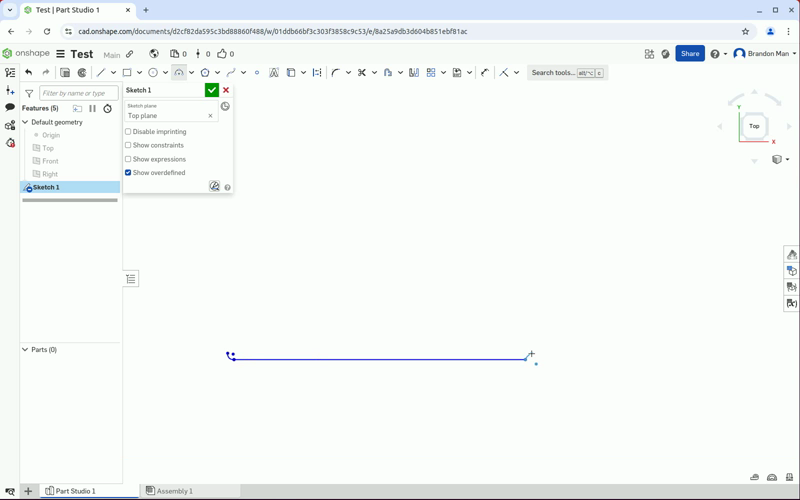
scroll(6)
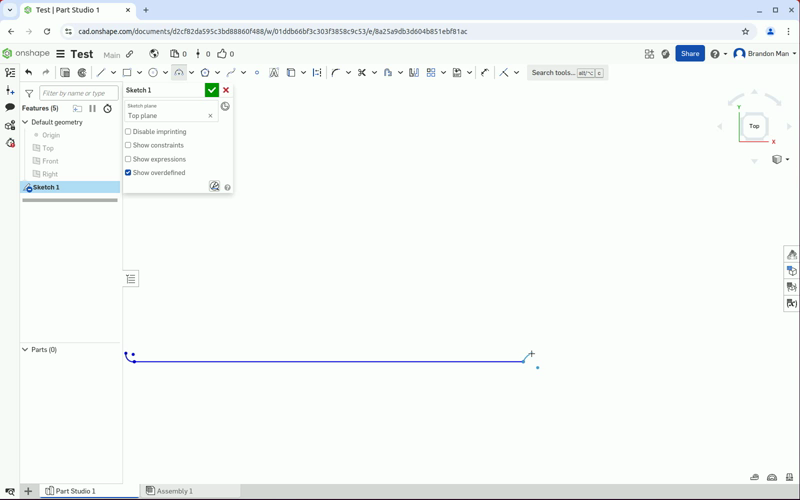
scroll(6)
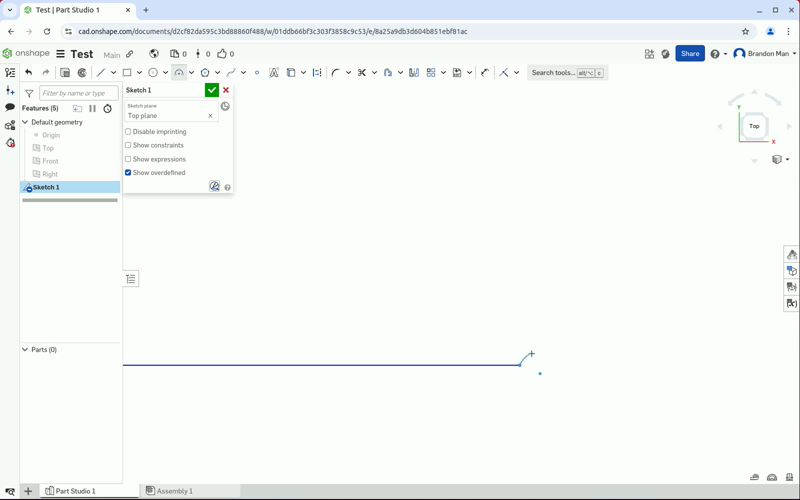
scroll(6)
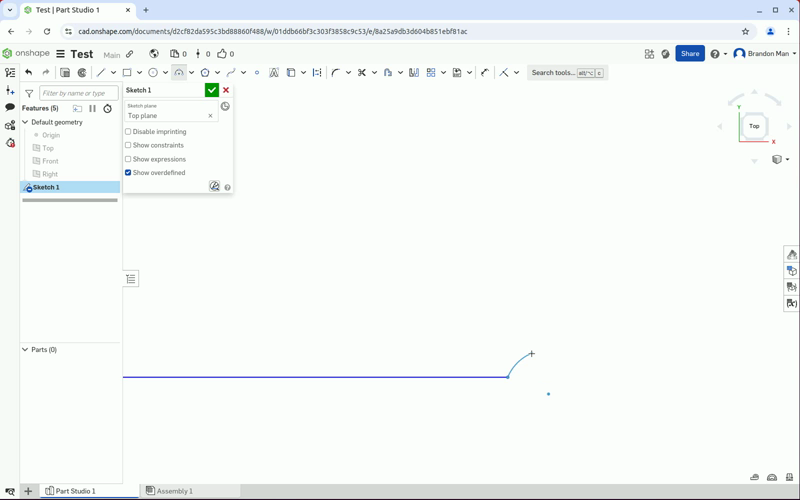
scroll(6)
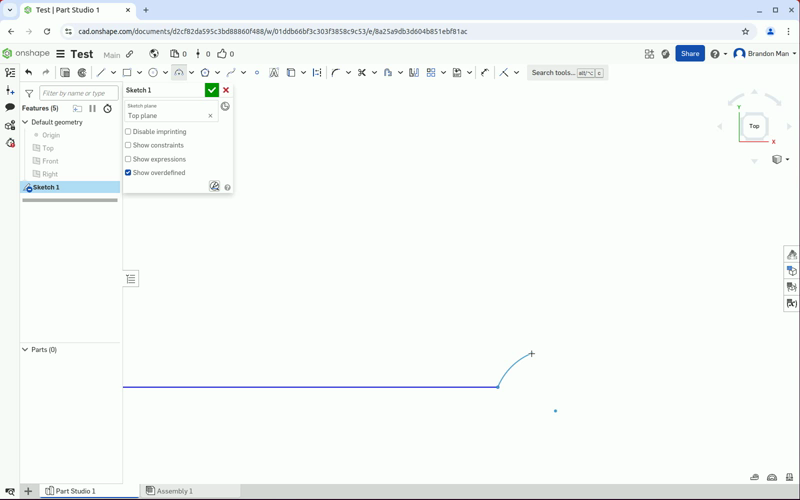
click(531, 353)
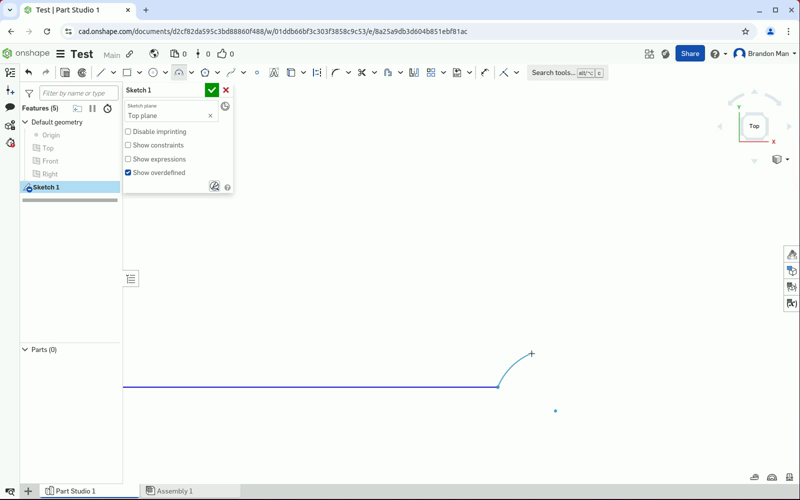
scroll(-6)
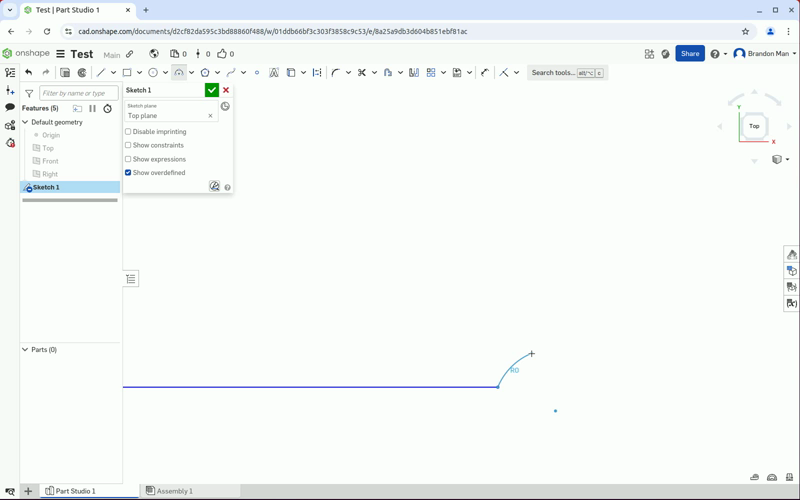
scroll(-6)
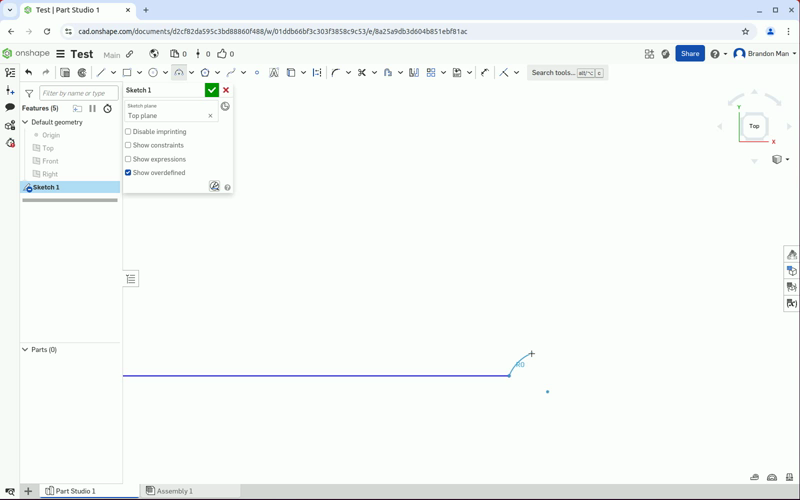
scroll(-6)
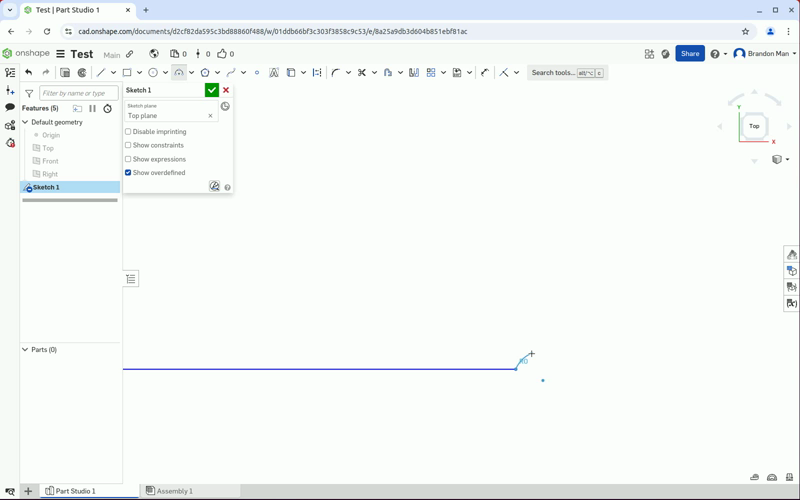
scroll(-6)
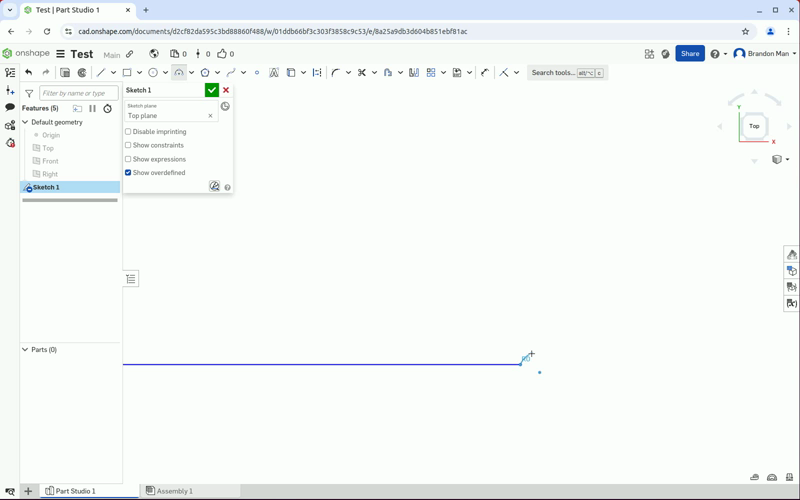
scroll(-6)
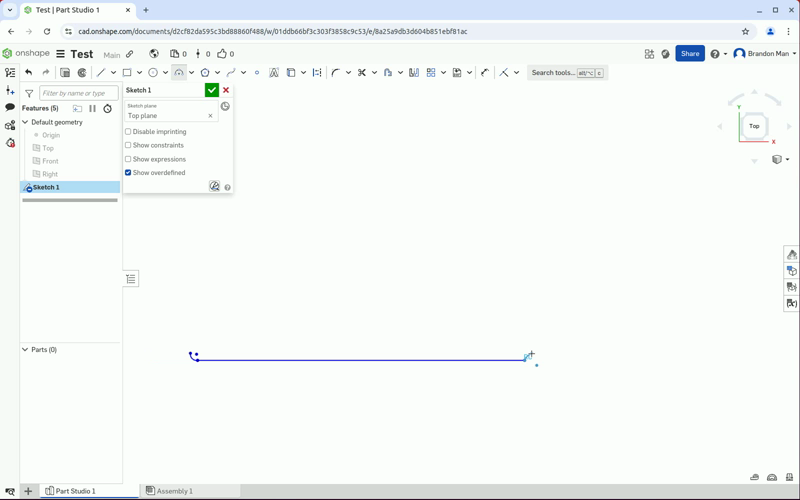
scroll(-6)
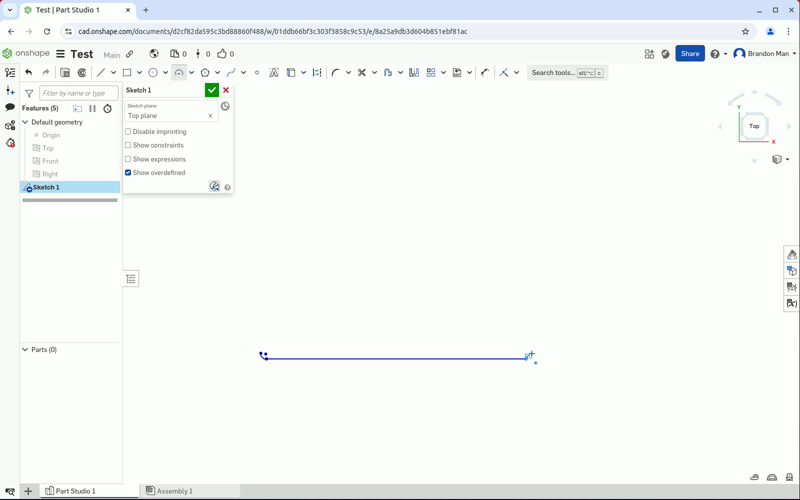
scroll(-6)
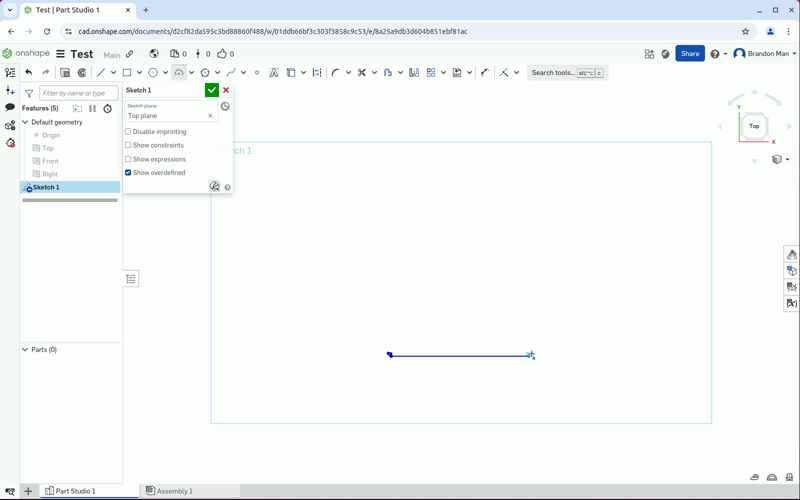
mouse_move(531, 355)
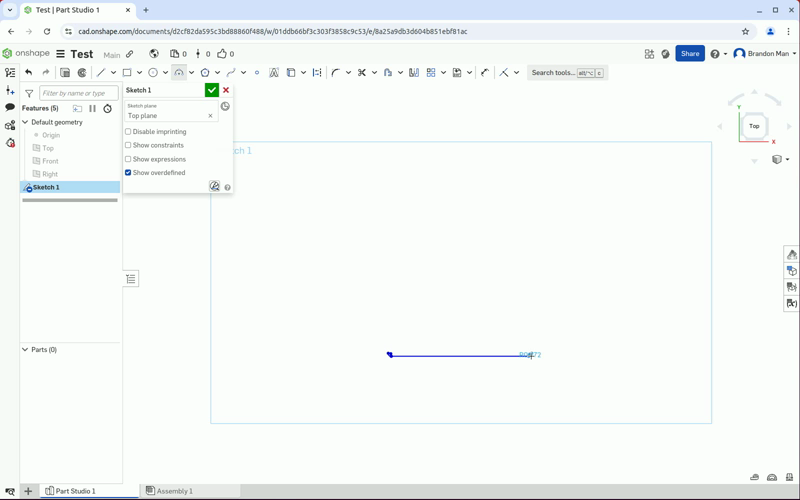
scroll(6)
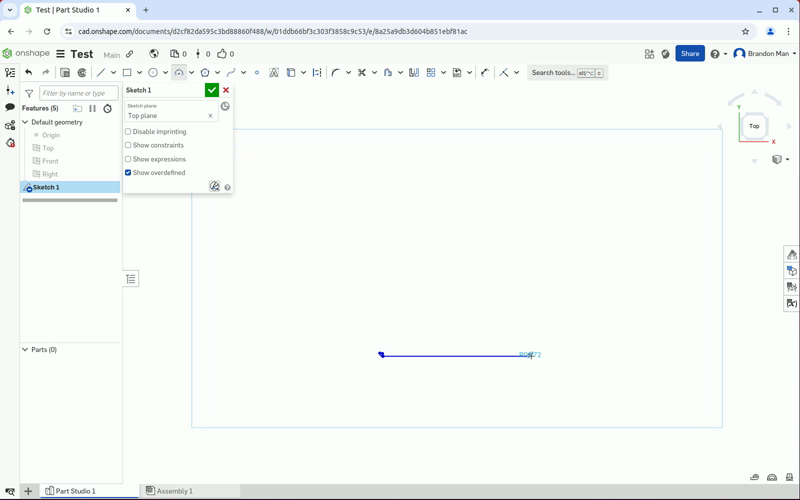
scroll(6)
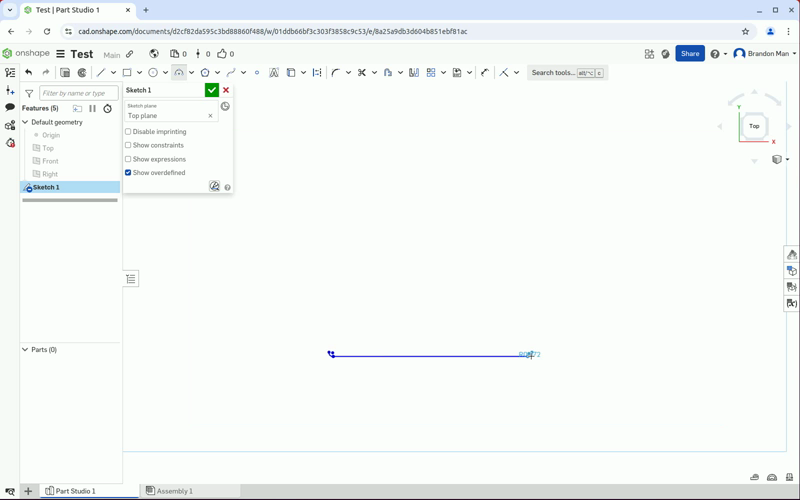
scroll(6)
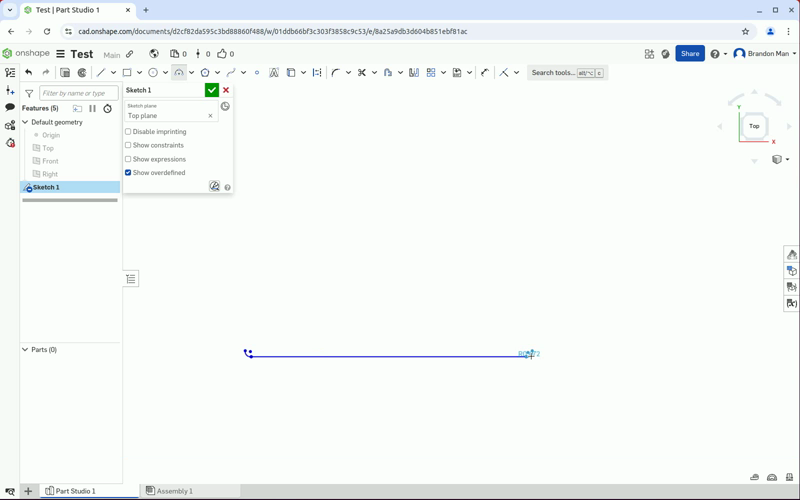
scroll(6)
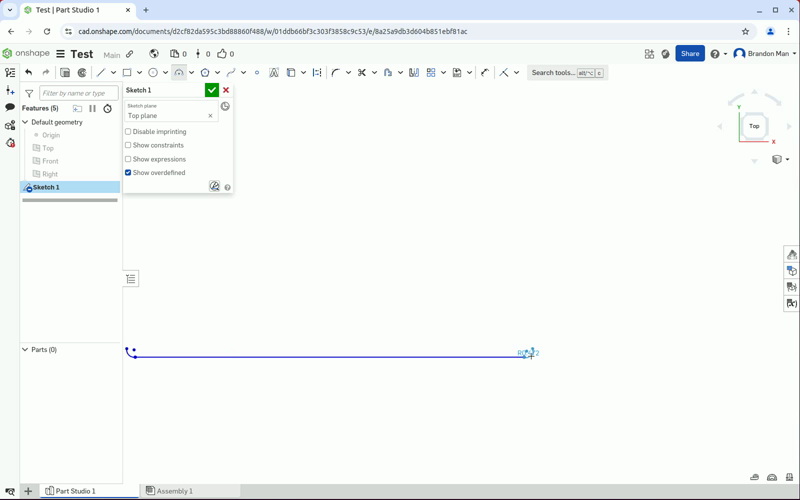
scroll(6)
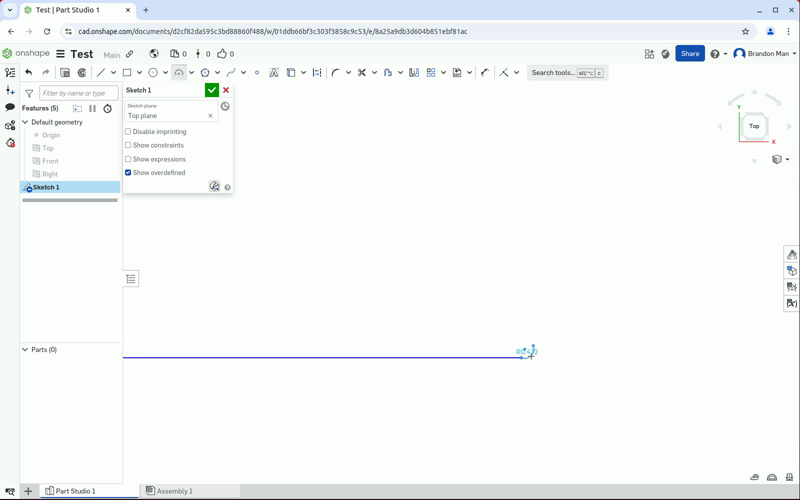
scroll(6)
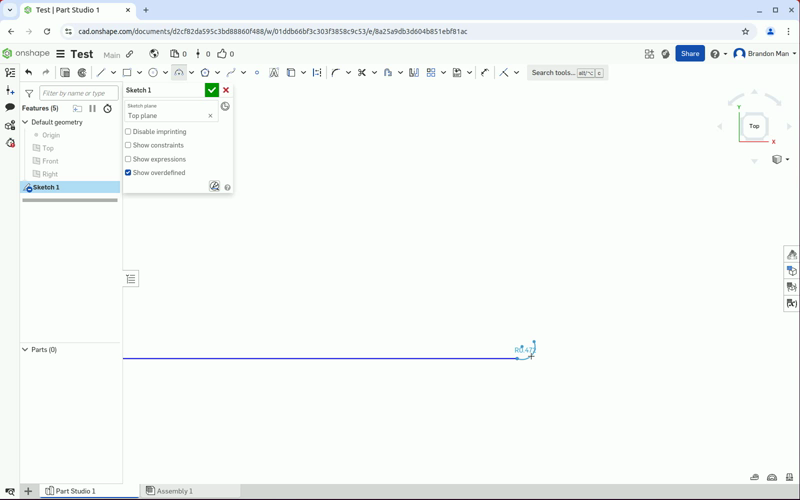
scroll(6)
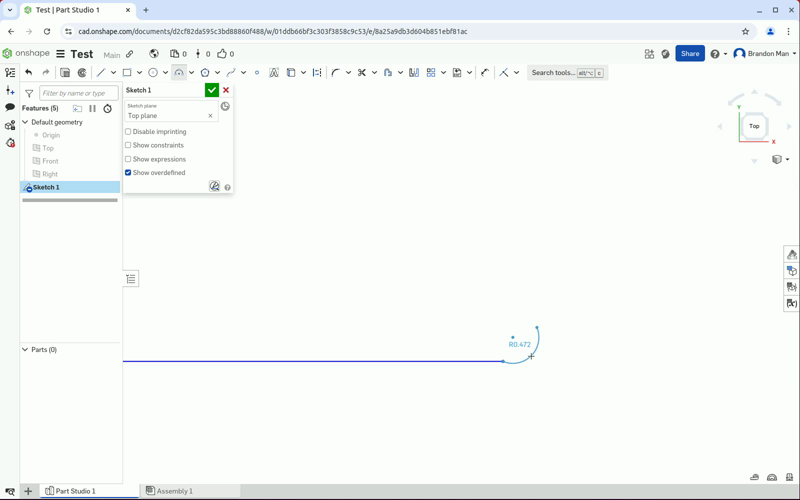
click(531, 355)
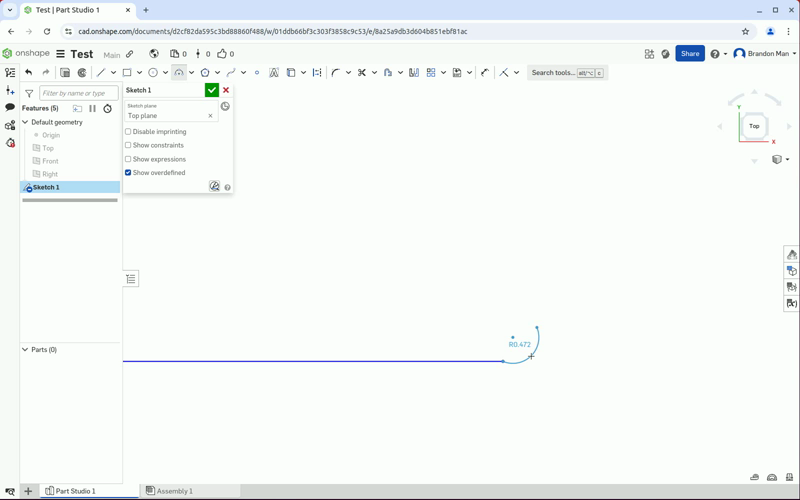
scroll(-6)
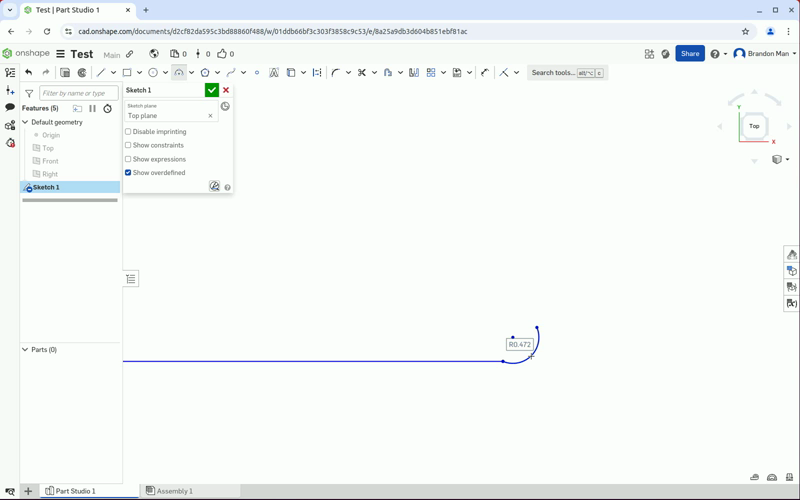
scroll(-6)
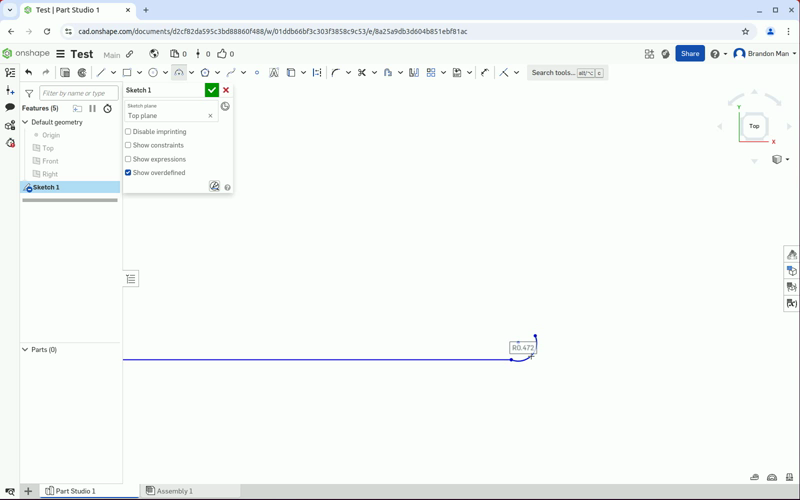
scroll(-6)
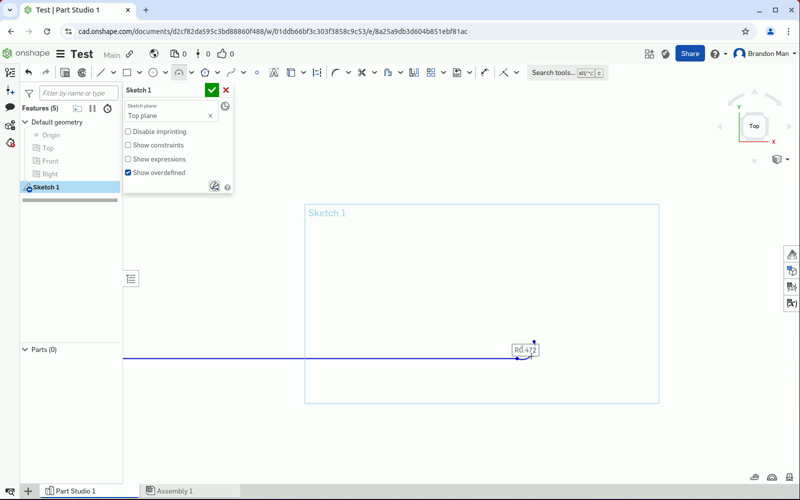
scroll(-6)
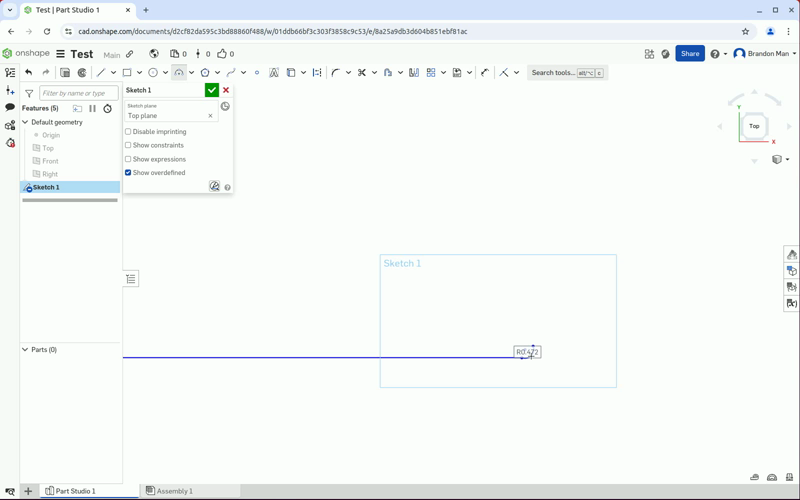
scroll(-6)
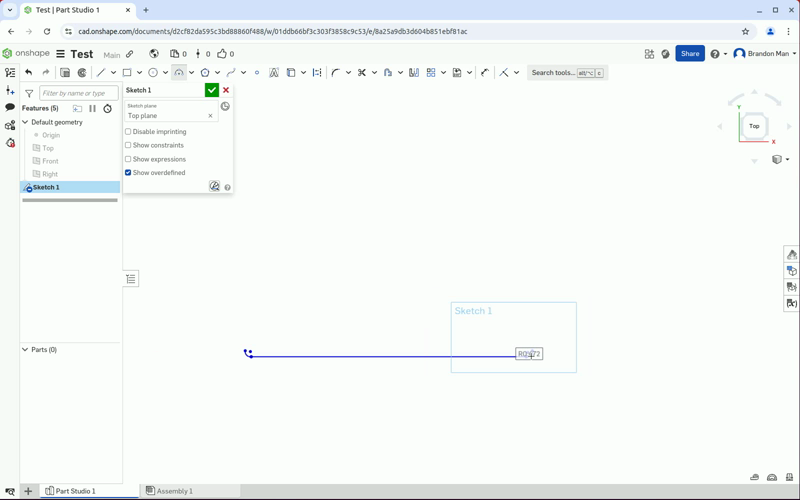
scroll(-6)
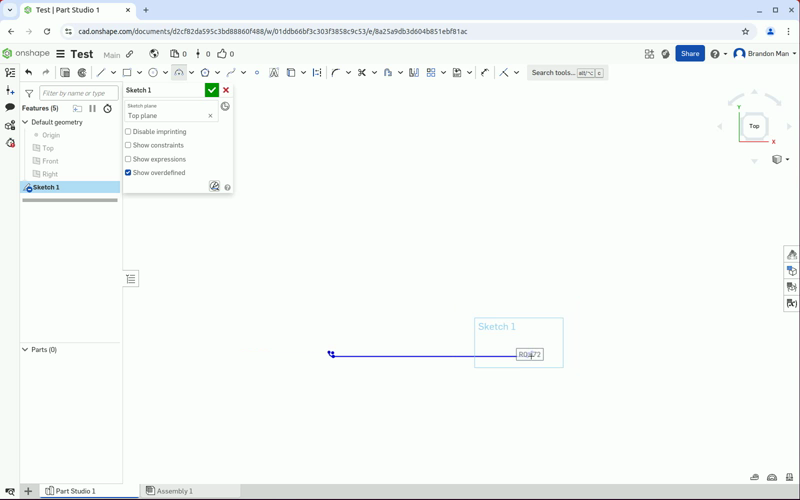
scroll(-6)
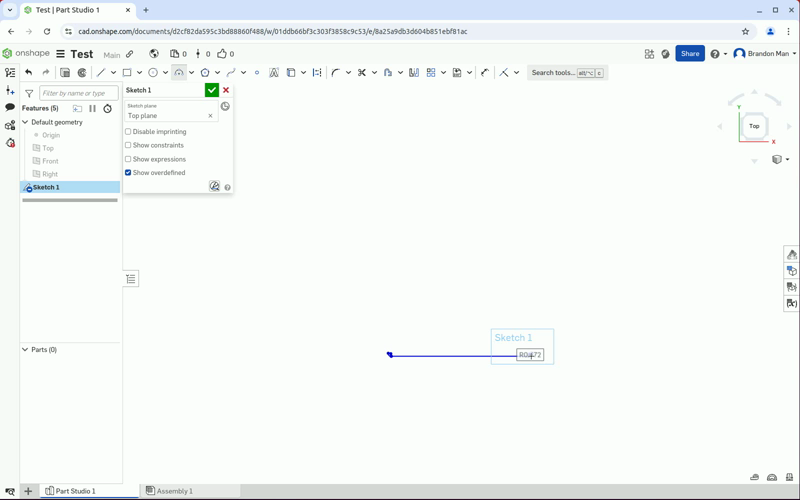
key_up(shift)
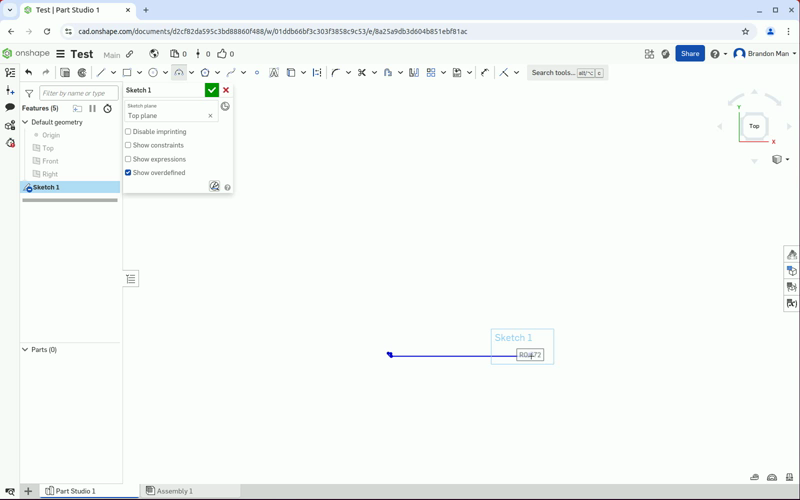
key(esc)
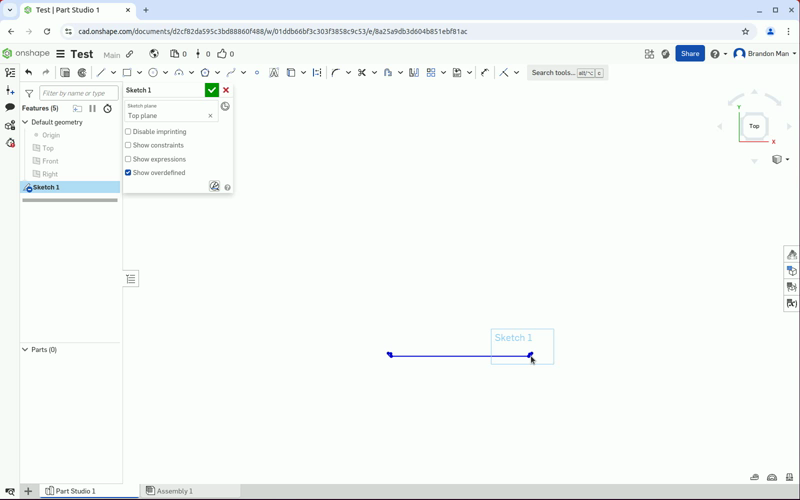
key(l)
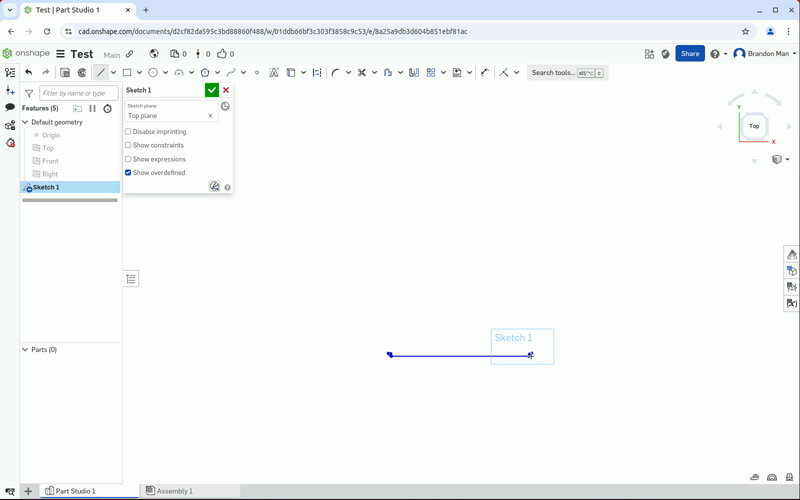
mouse_move(531, 353)
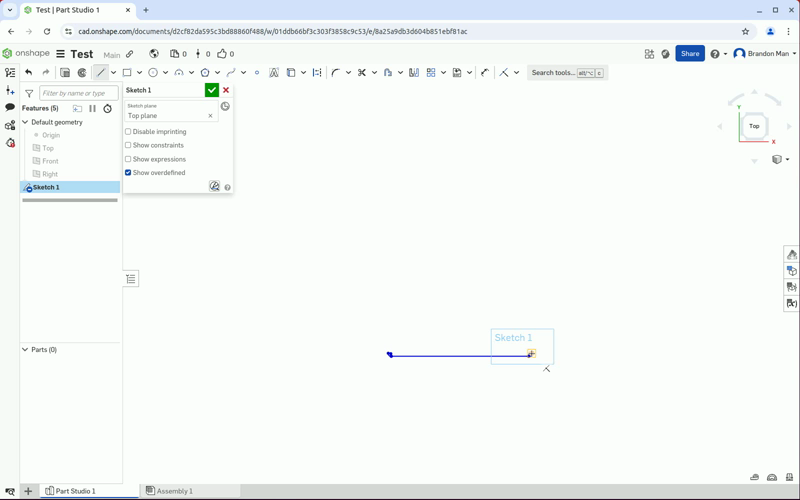
scroll(6)
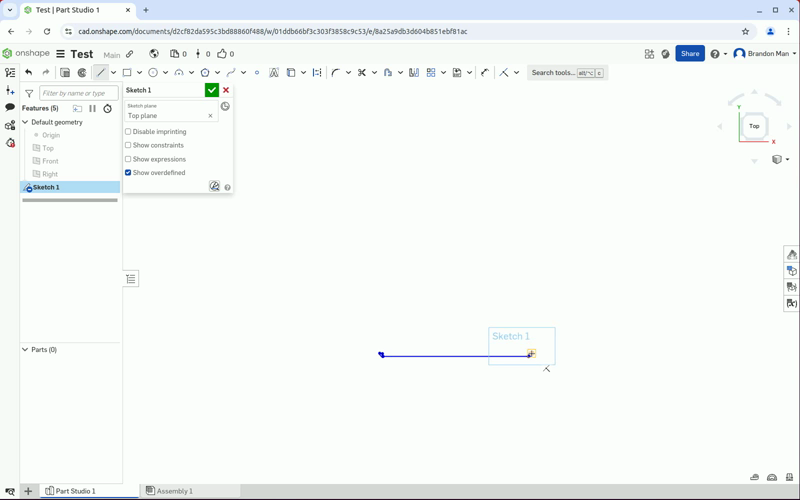
scroll(6)
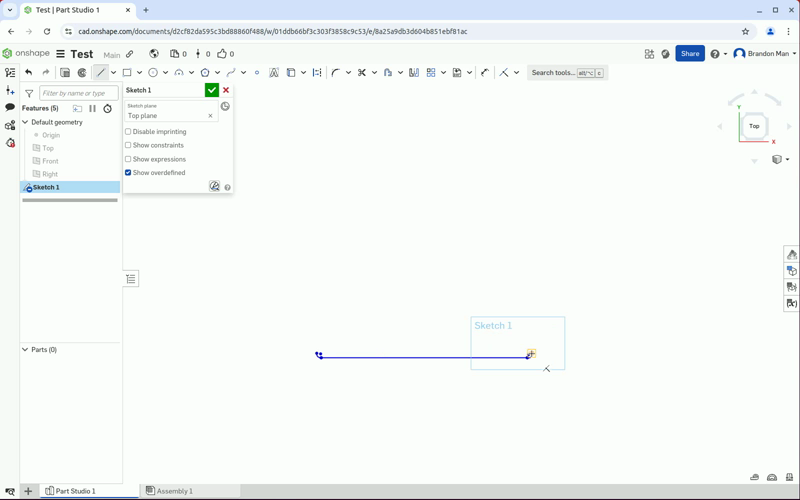
scroll(6)
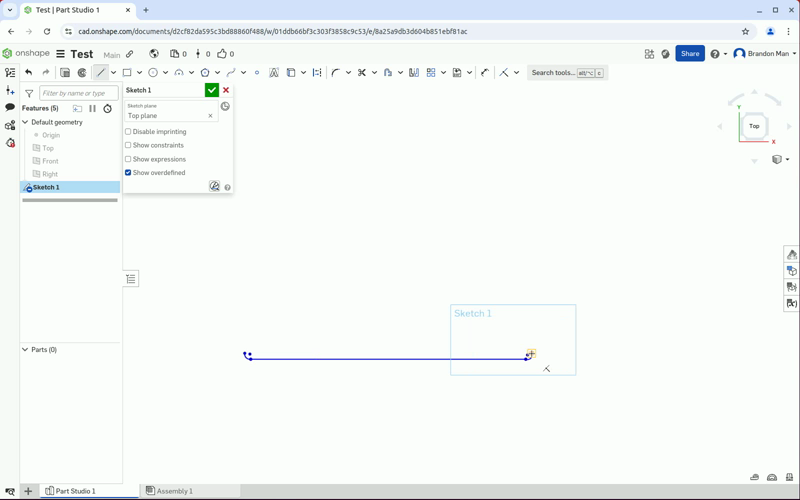
scroll(6)
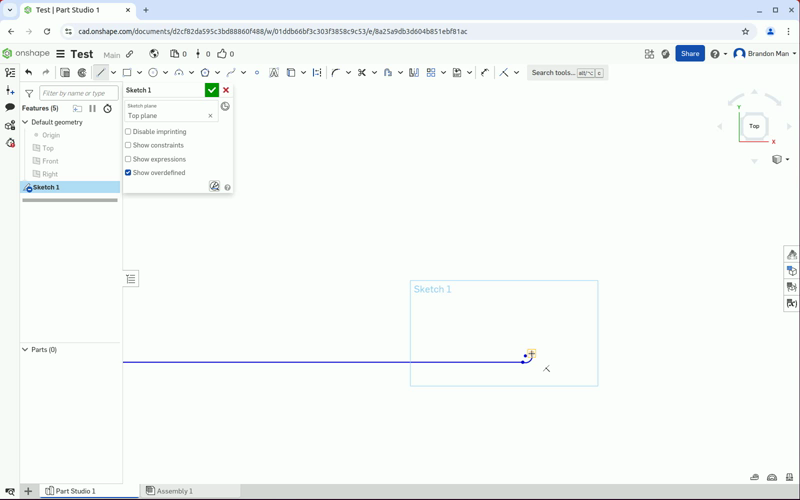
scroll(6)
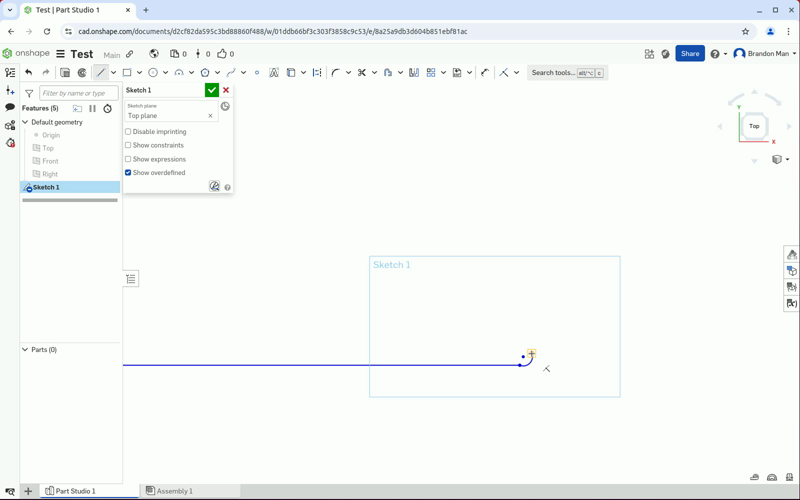
scroll(6)
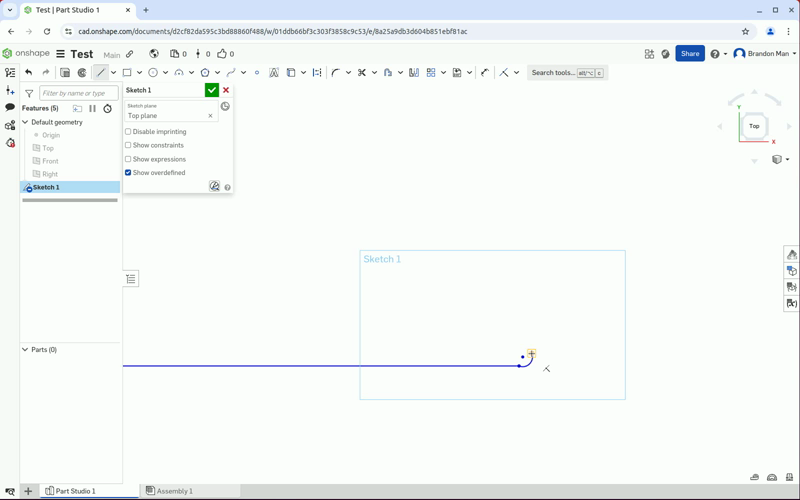
scroll(6)
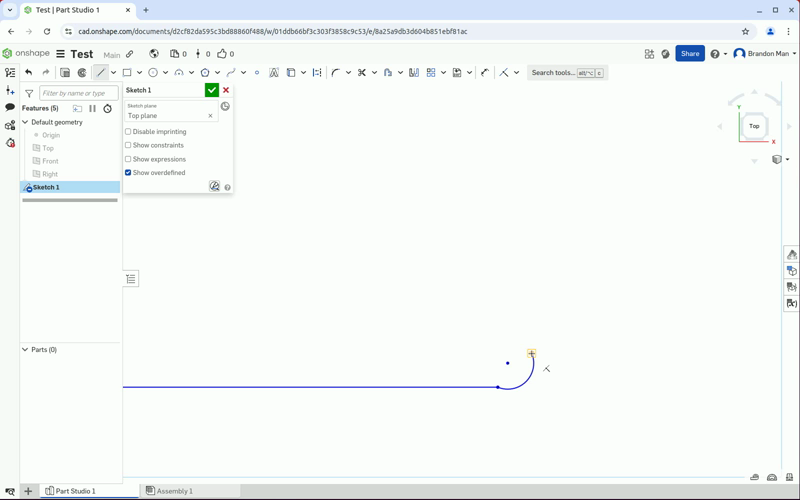
click(531, 353)
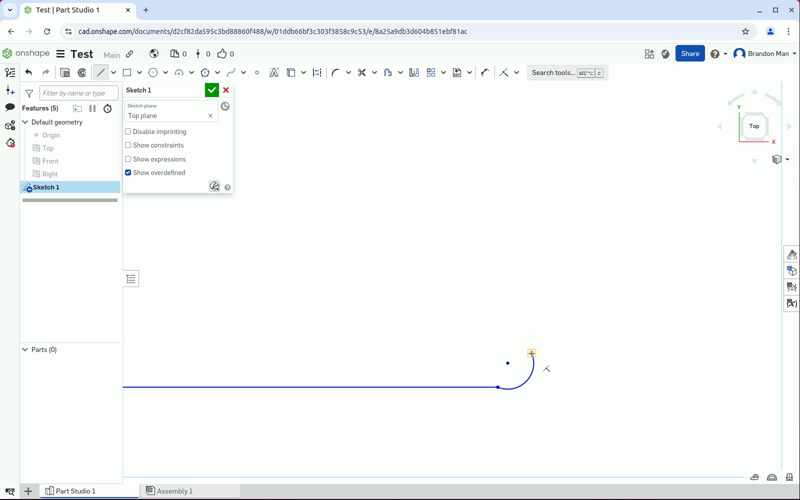
scroll(-6)
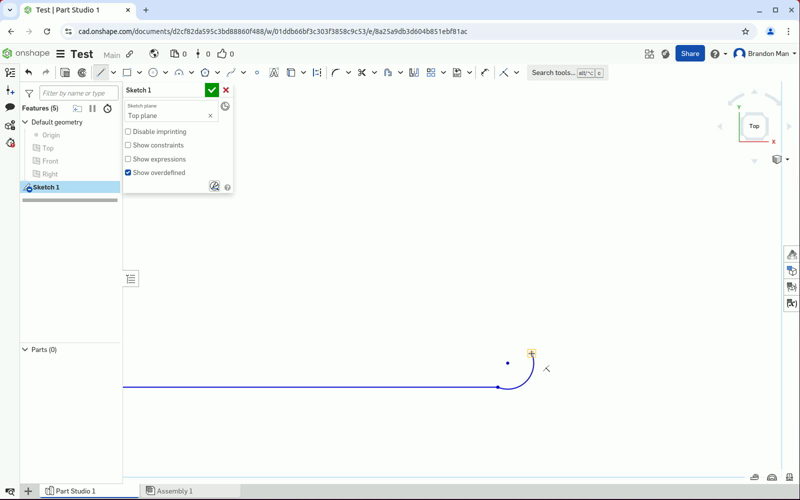
scroll(-6)
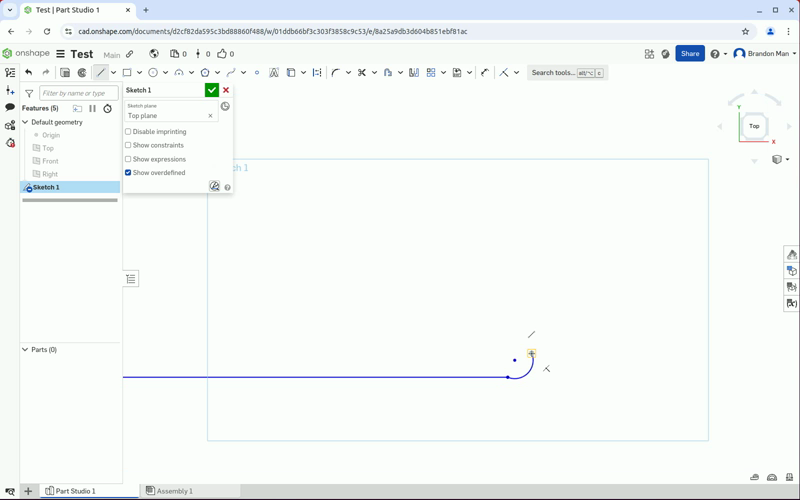
scroll(-6)
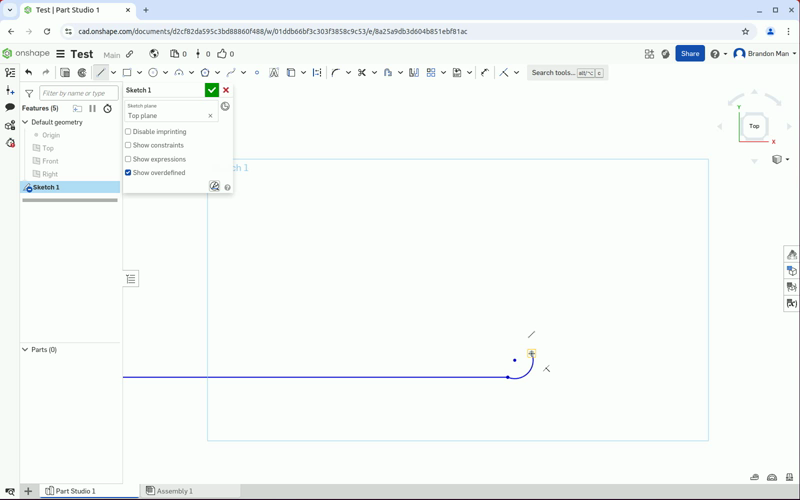
scroll(-6)
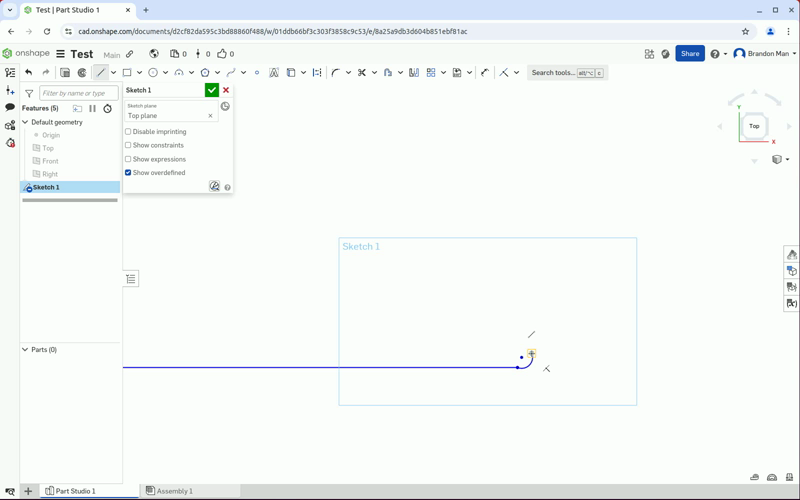
scroll(-6)
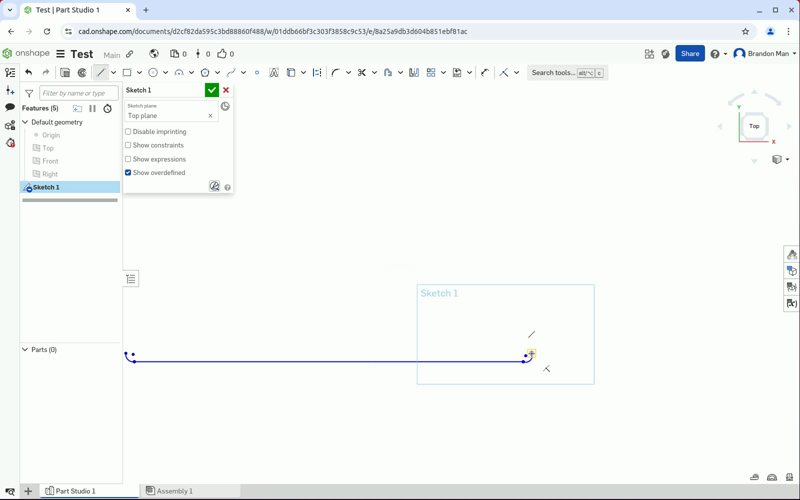
scroll(-6)
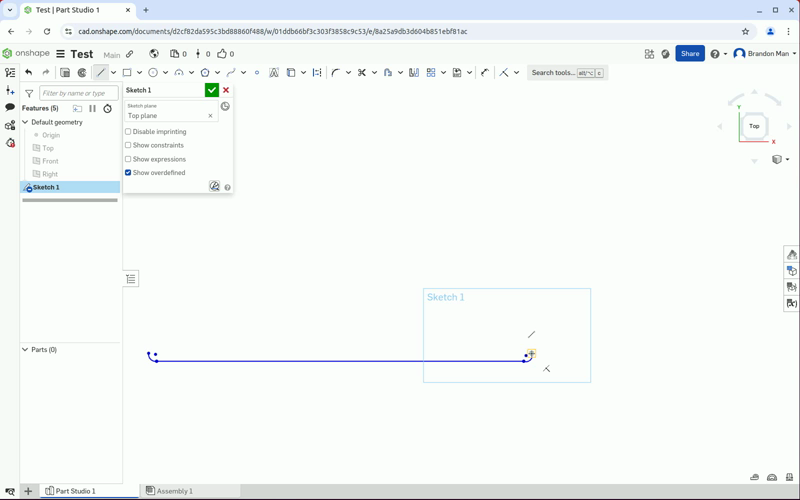
scroll(-6)
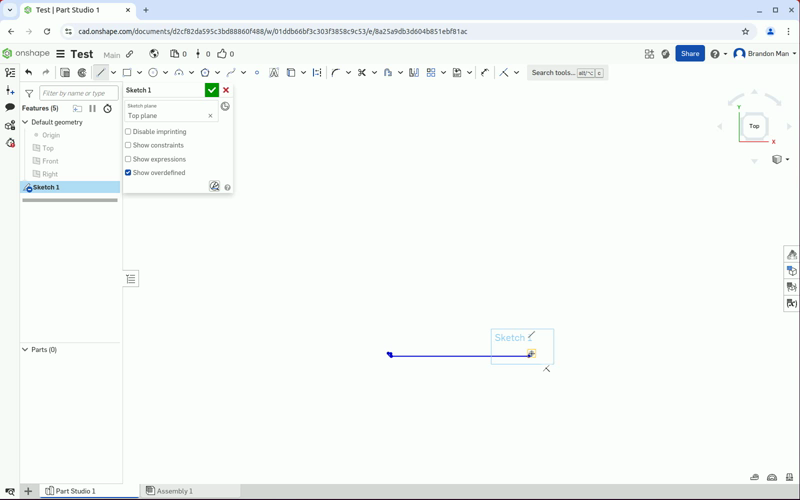
key_down(shift)
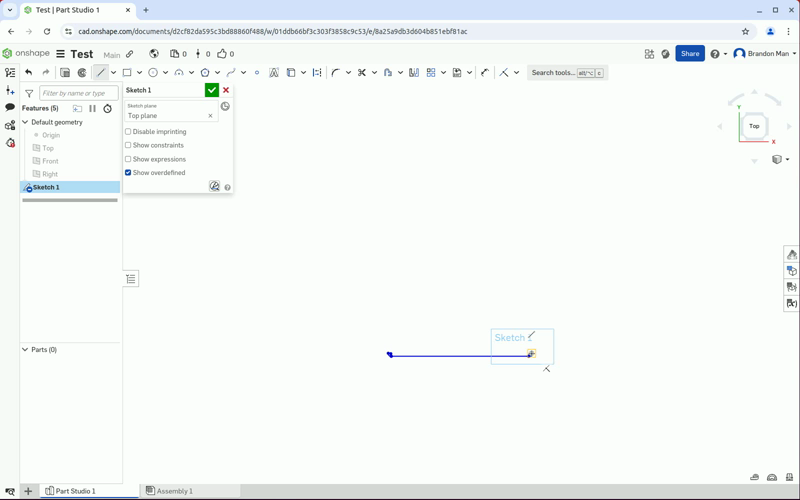
mouse_move(531, 213)
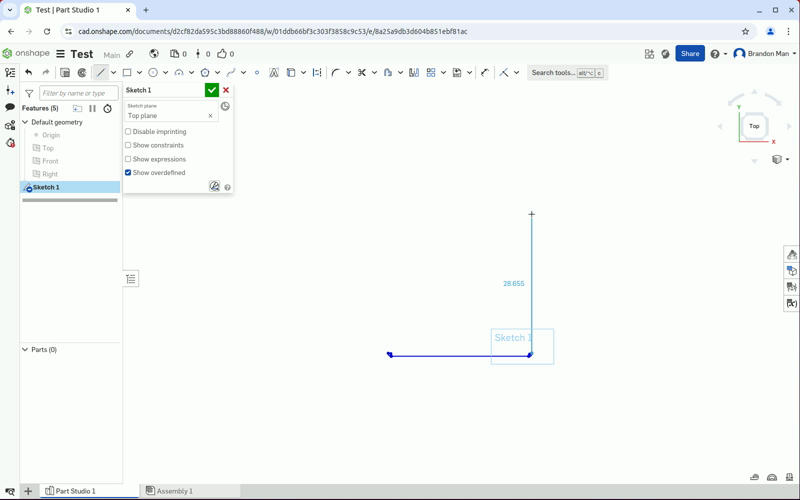
click(531, 213)
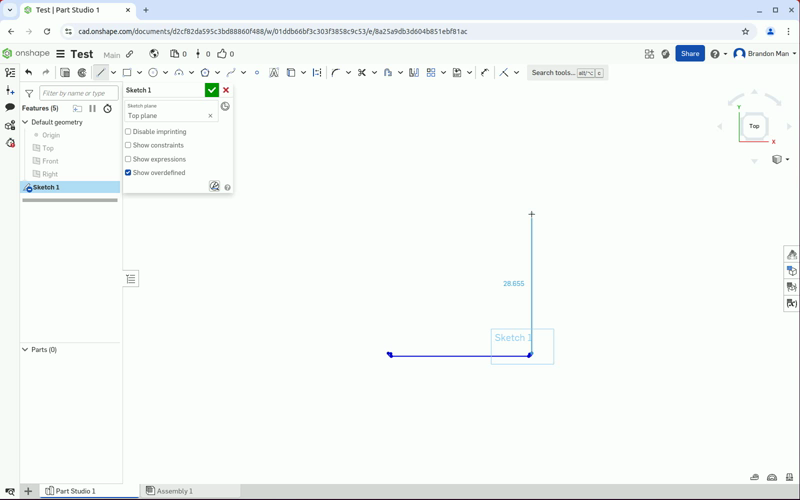
key_up(shift)
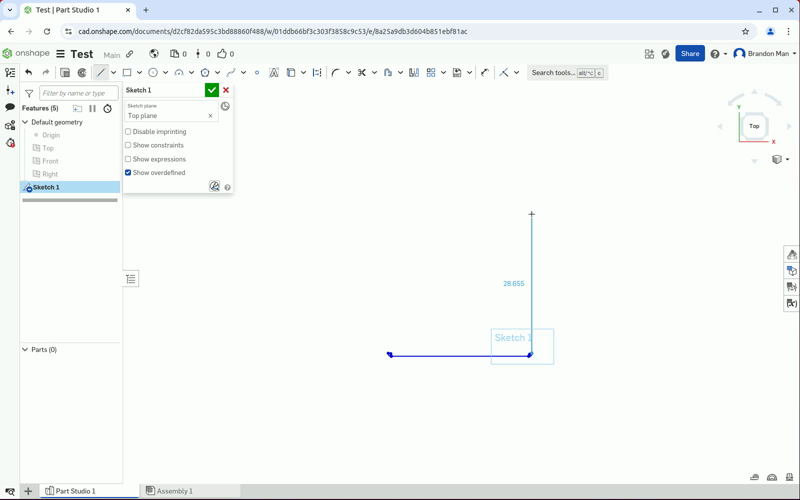
key(esc)
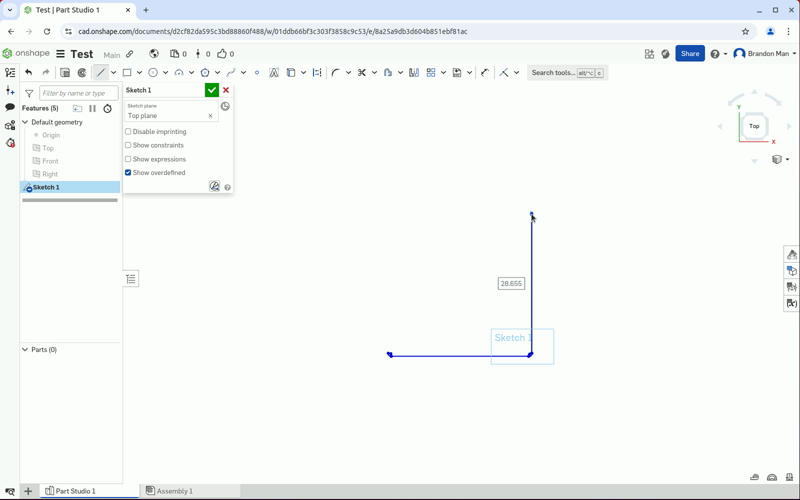
key(a)
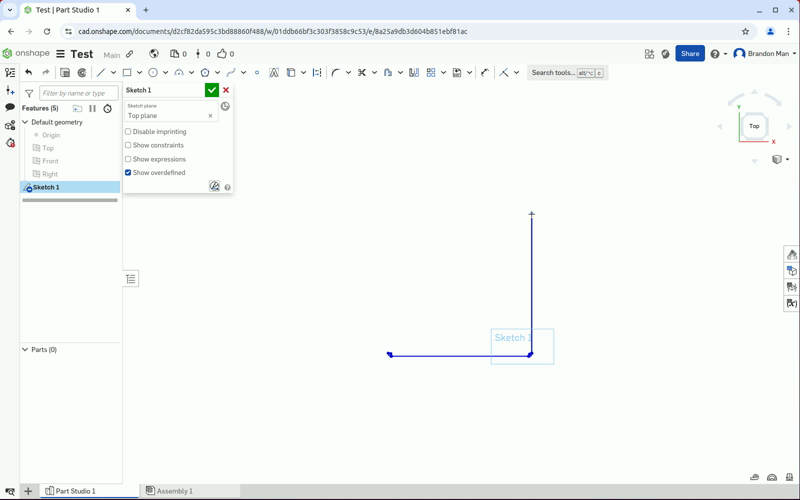
mouse_move(531, 213)
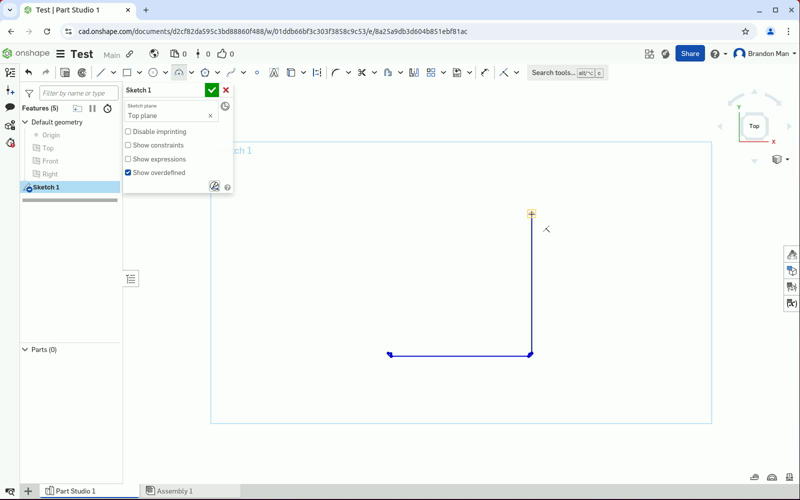
click(531, 213)
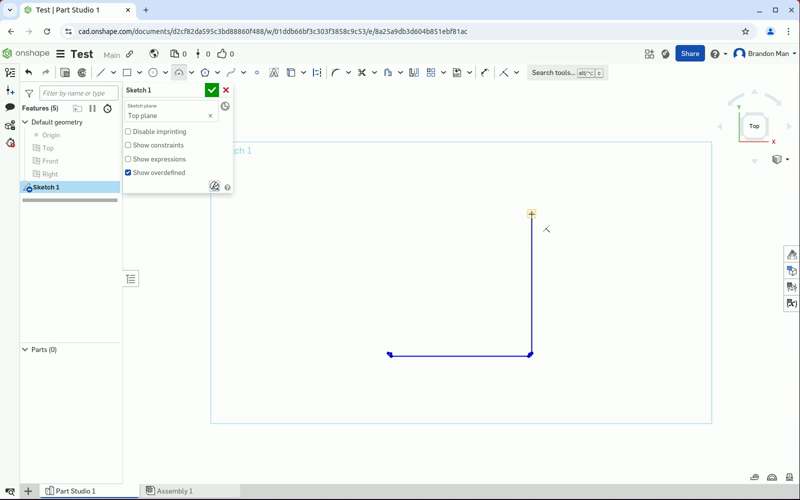
key_down(shift)
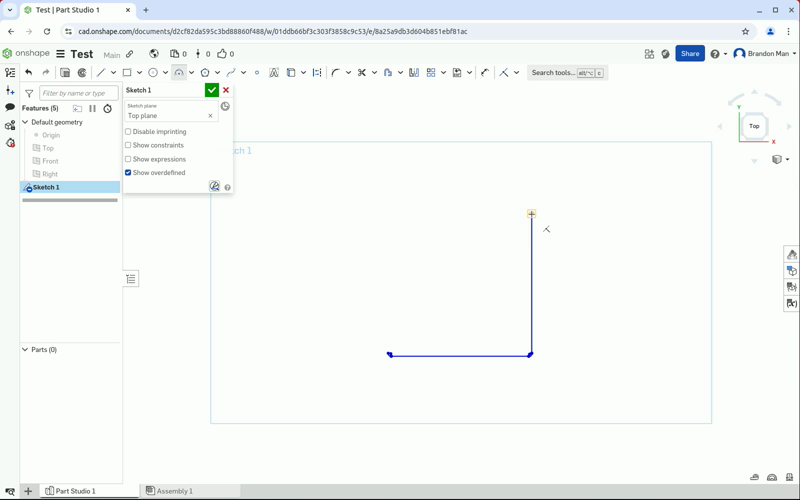
mouse_move(528, 212)
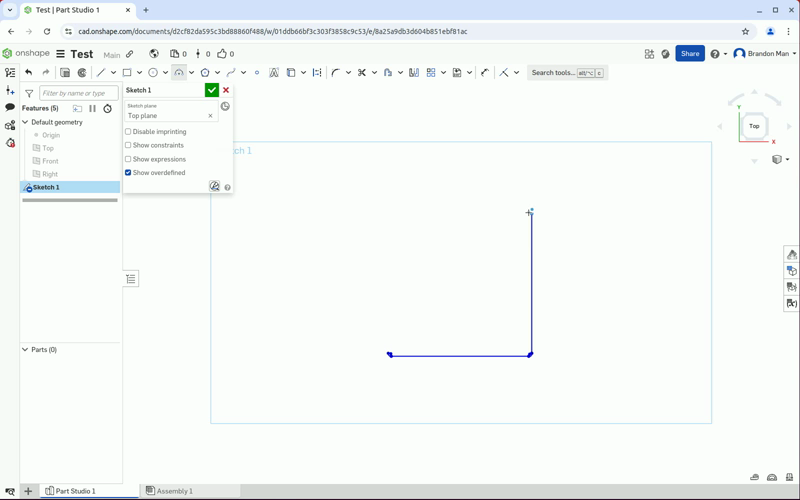
scroll(6)
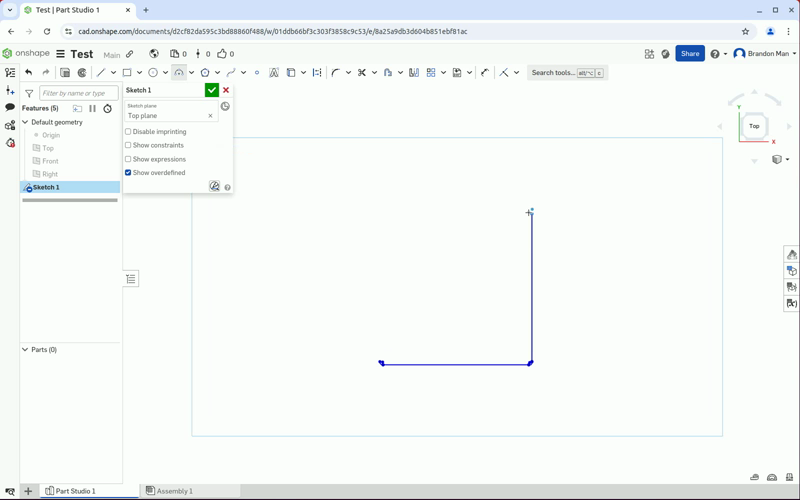
scroll(6)
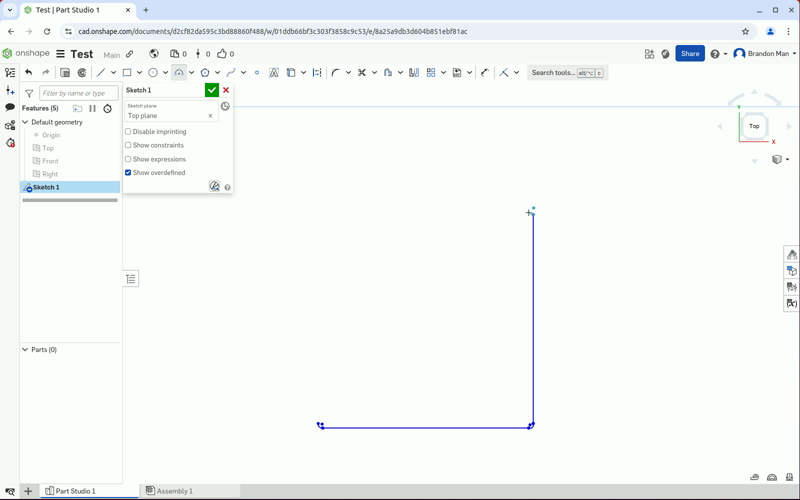
scroll(6)
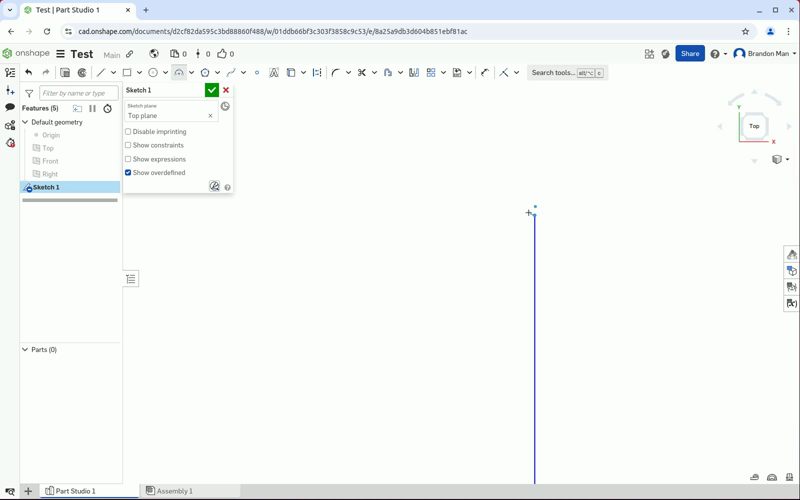
scroll(6)
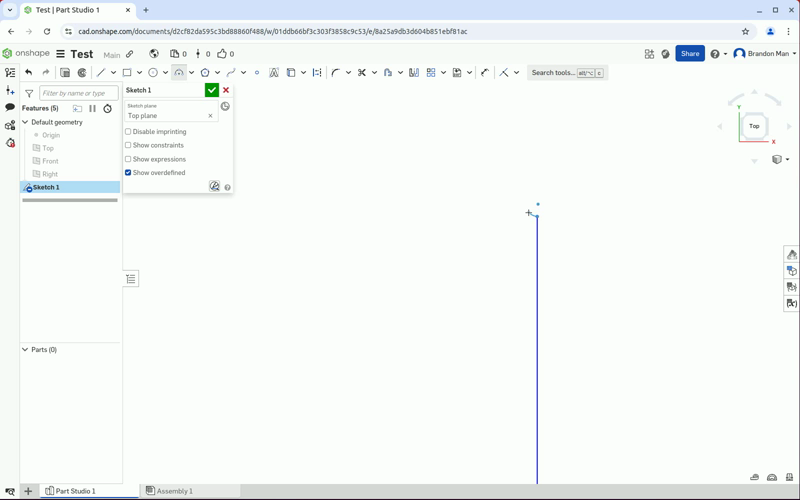
scroll(6)
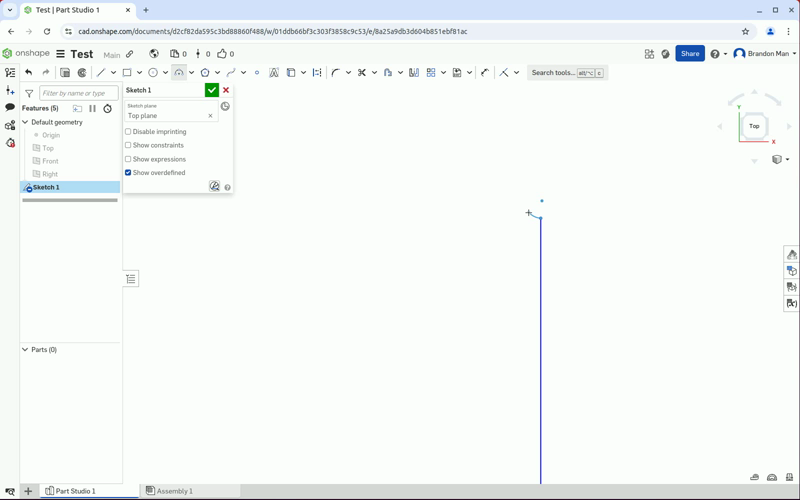
scroll(6)
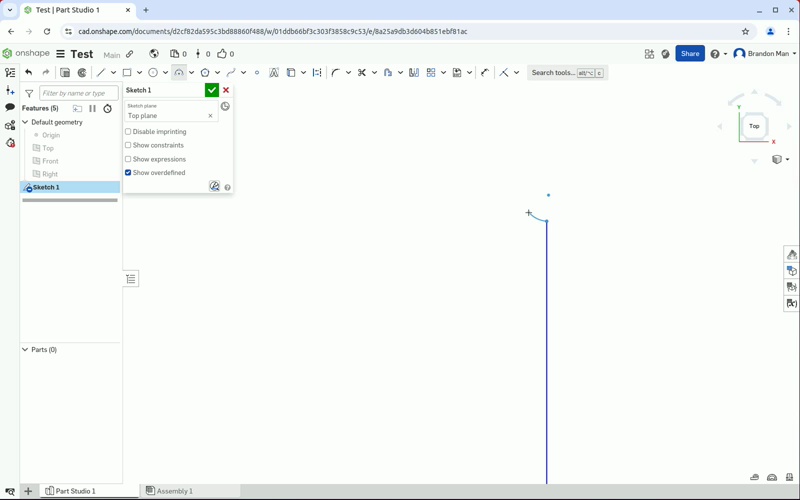
scroll(6)
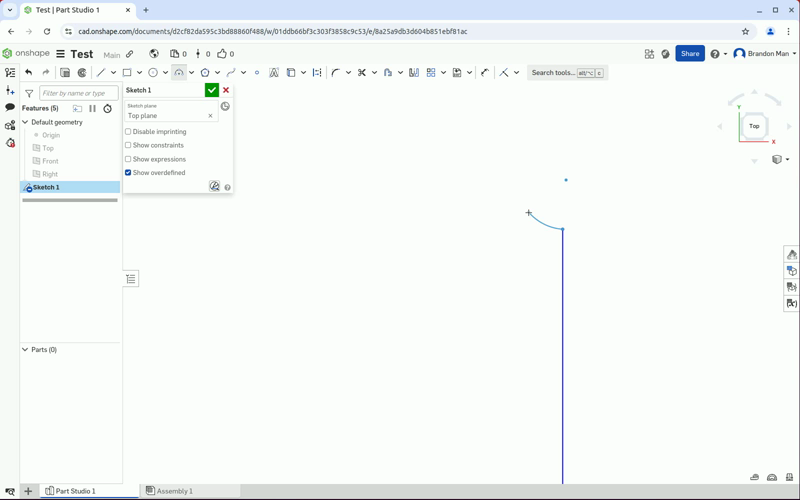
click(528, 212)
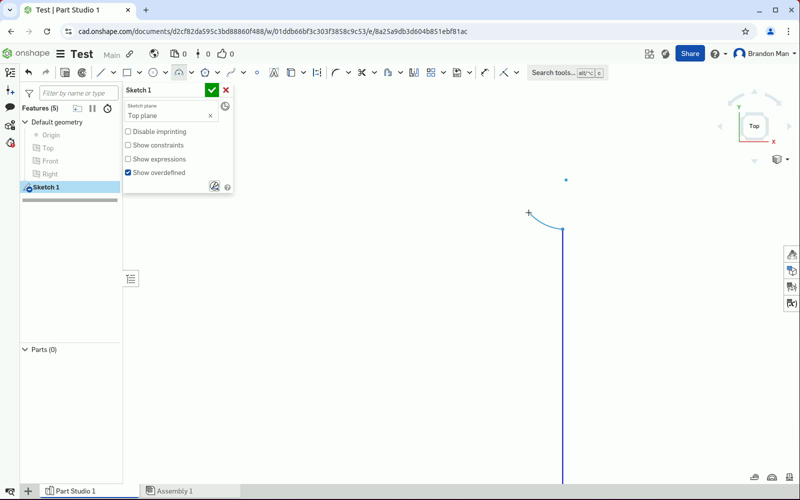
scroll(-6)
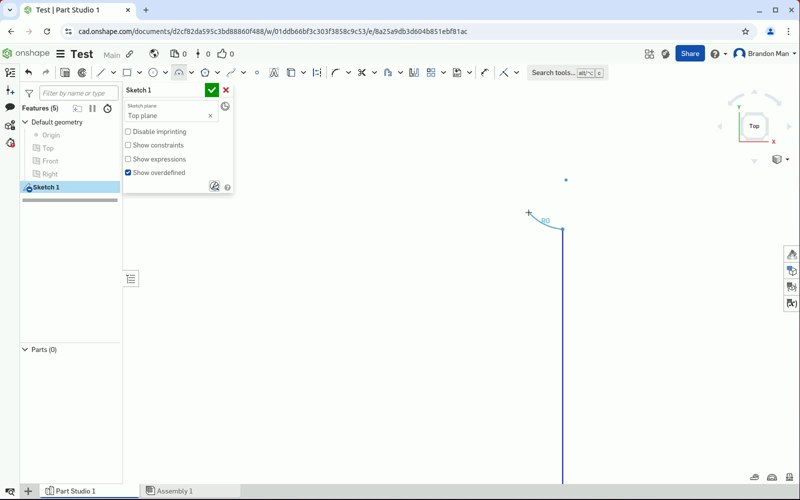
scroll(-6)
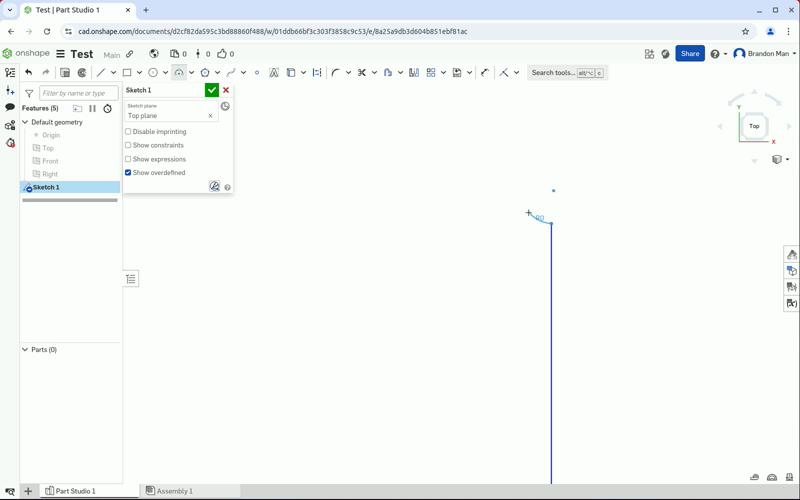
scroll(-6)
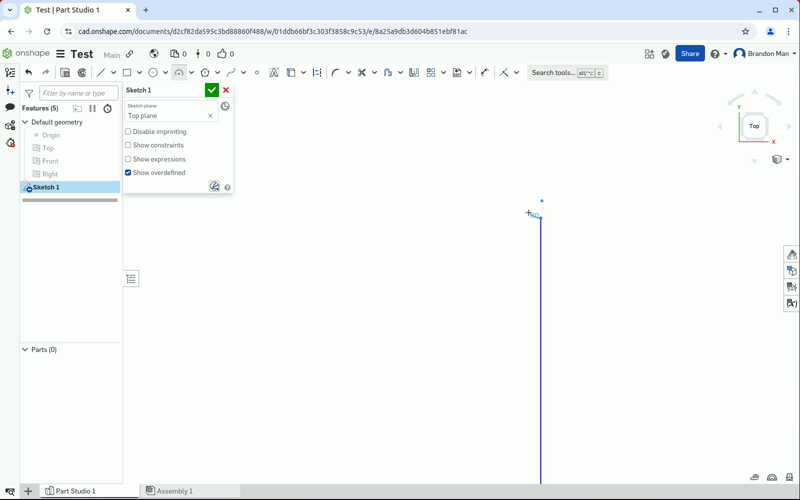
scroll(-6)
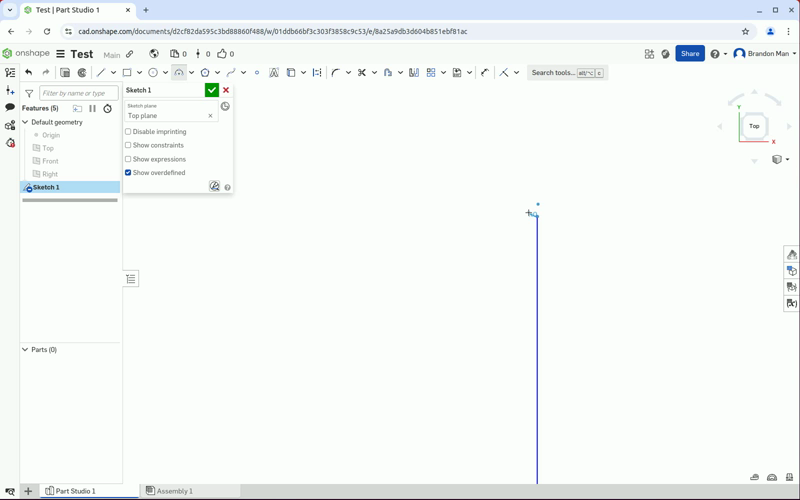
scroll(-6)
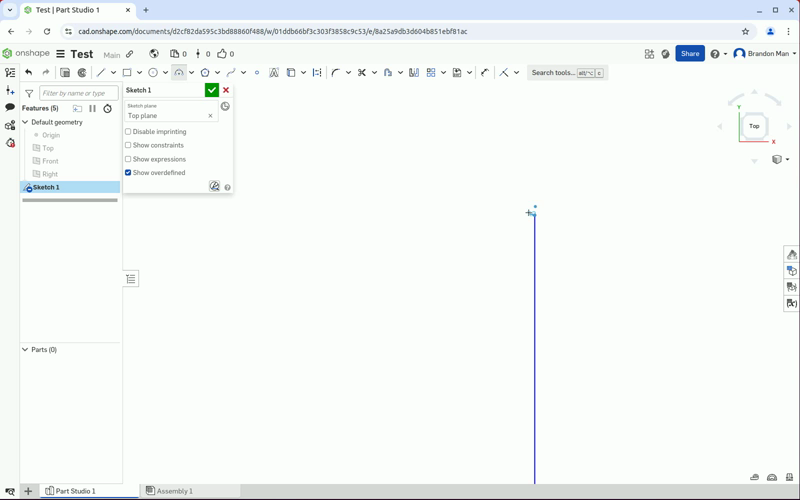
scroll(-6)
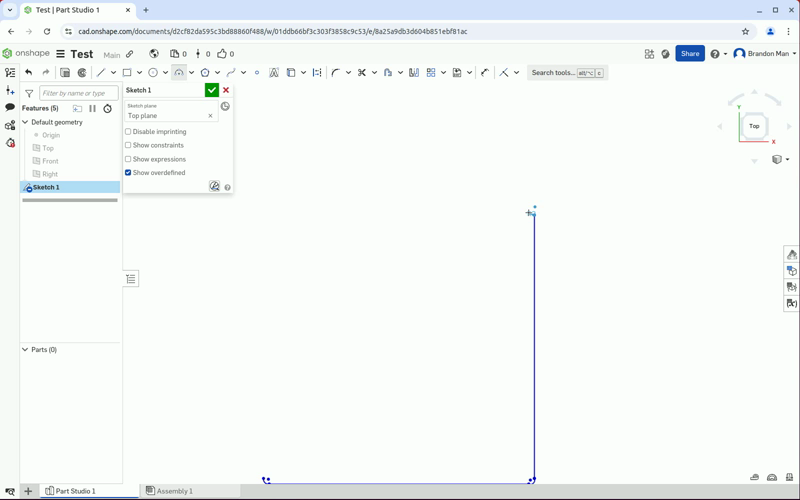
scroll(-6)
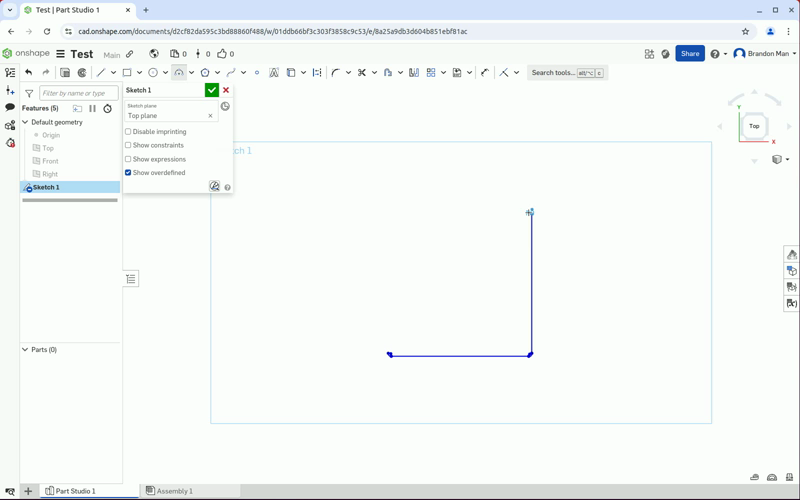
mouse_move(530, 212)
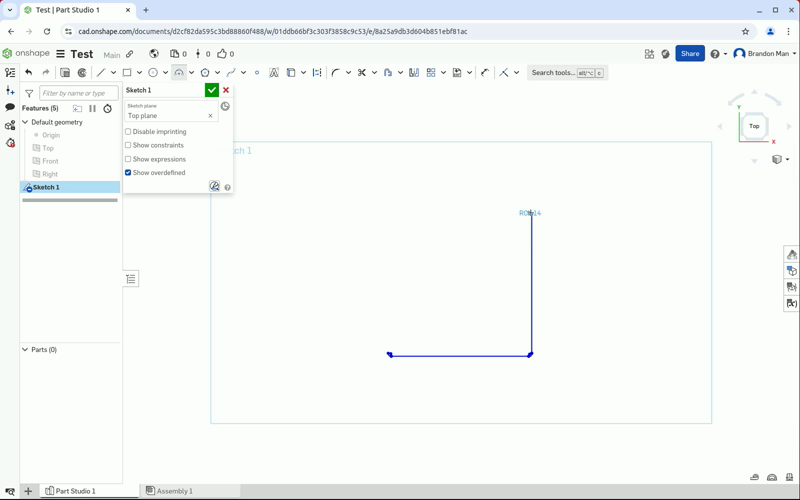
scroll(6)
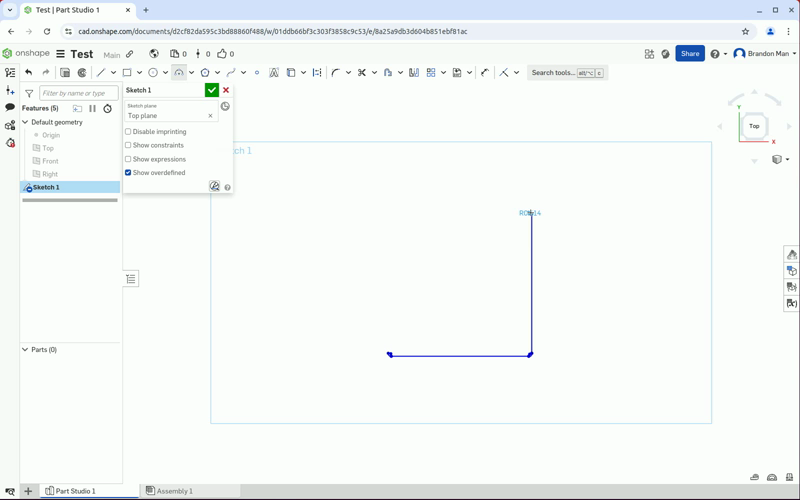
scroll(6)
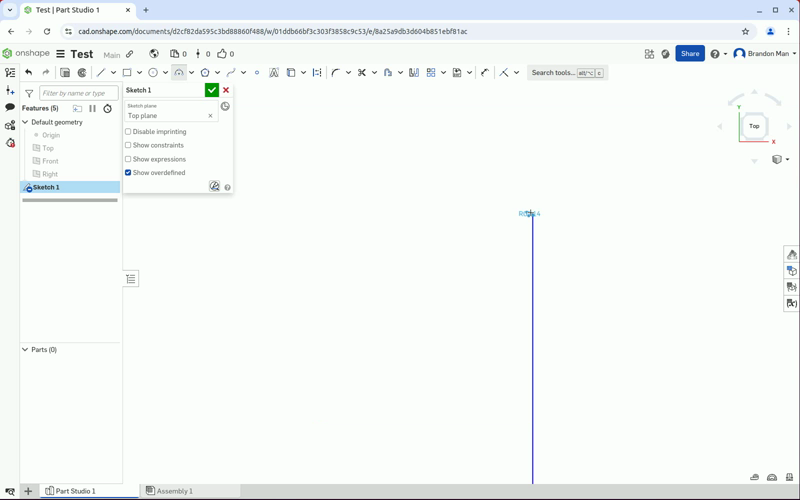
scroll(6)
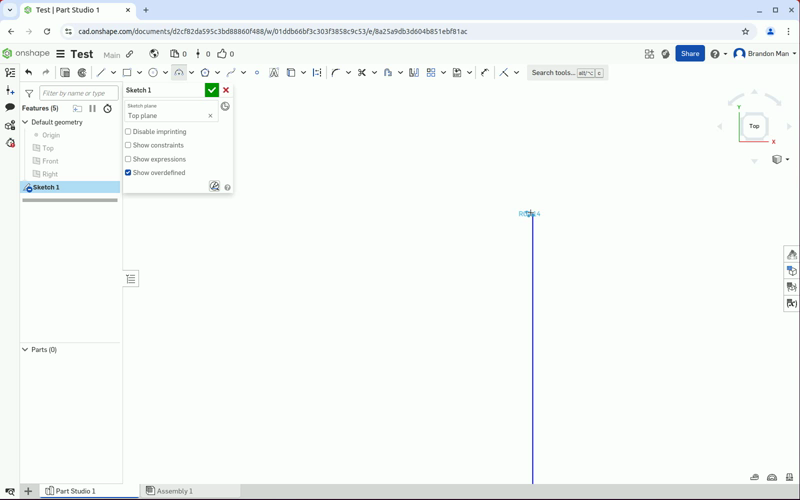
scroll(6)
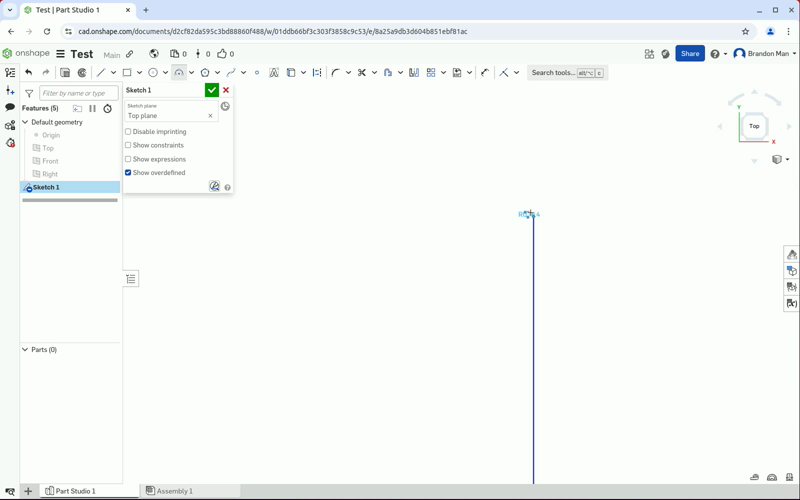
scroll(6)
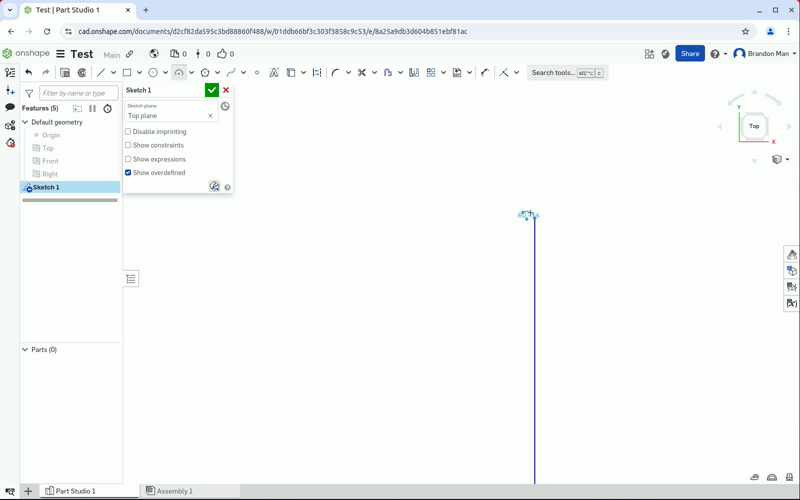
scroll(6)
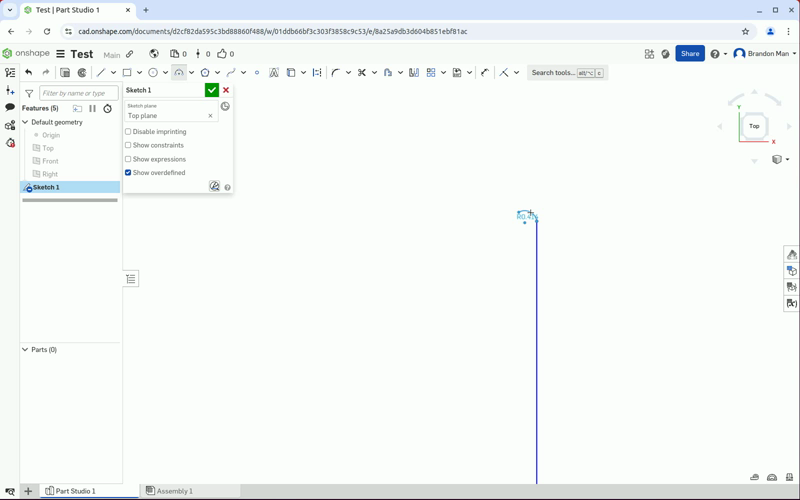
scroll(6)
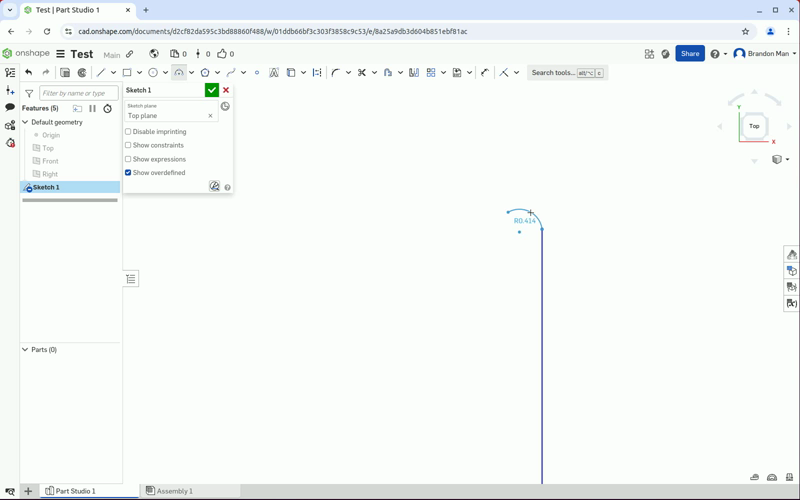
click(530, 212)
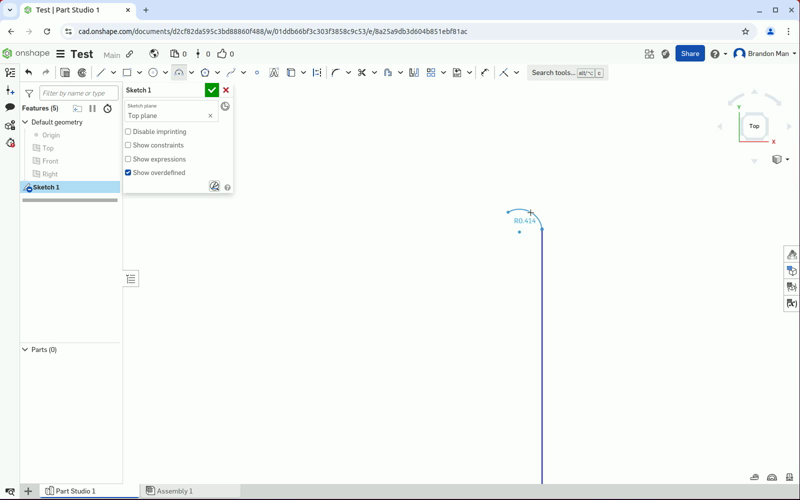
scroll(-6)
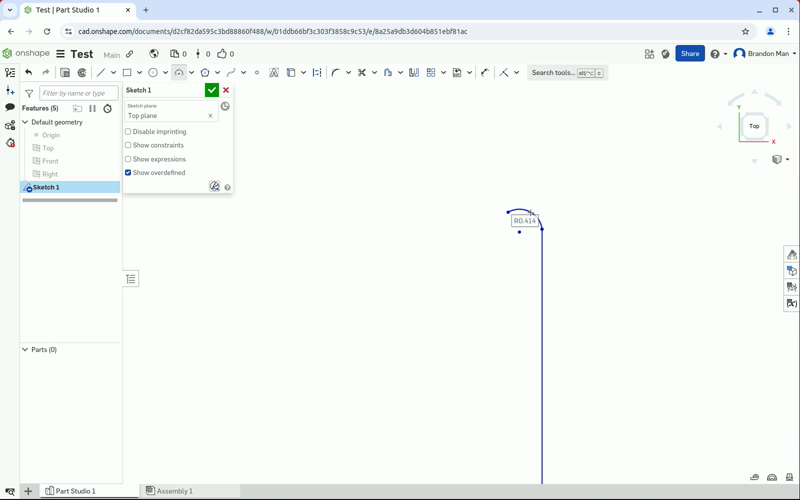
scroll(-6)
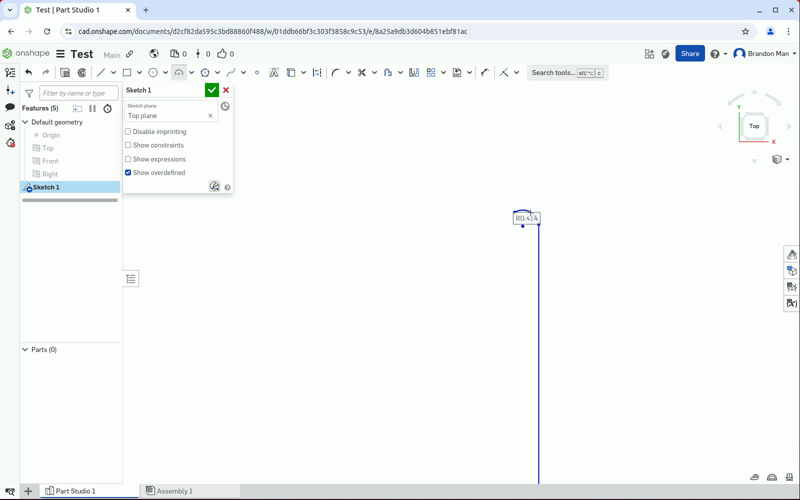
scroll(-6)
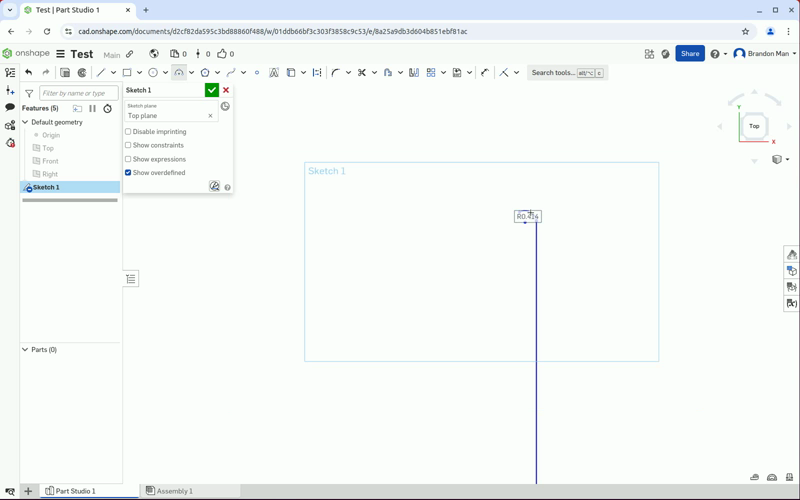
scroll(-6)
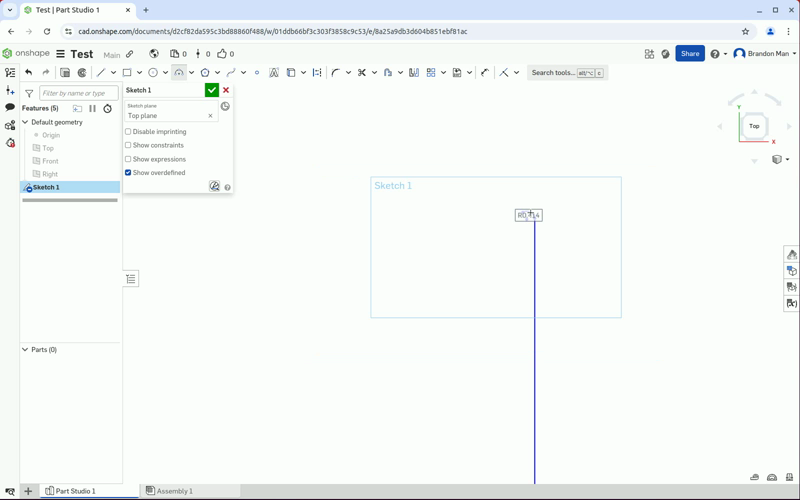
scroll(-6)
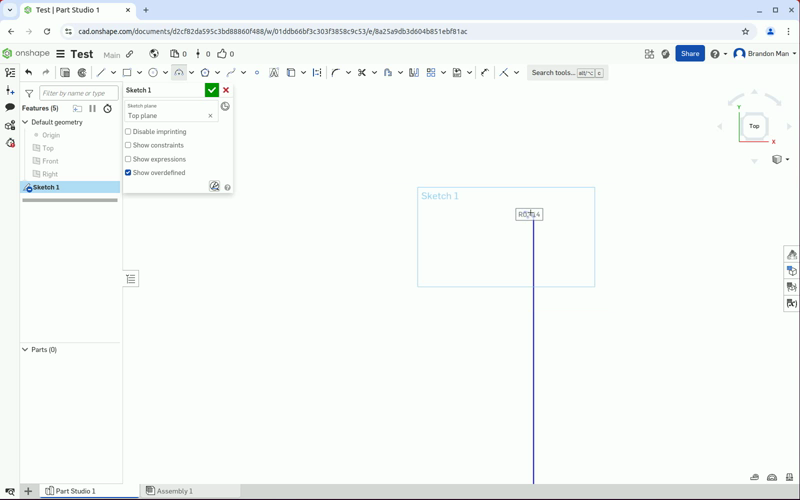
scroll(-6)
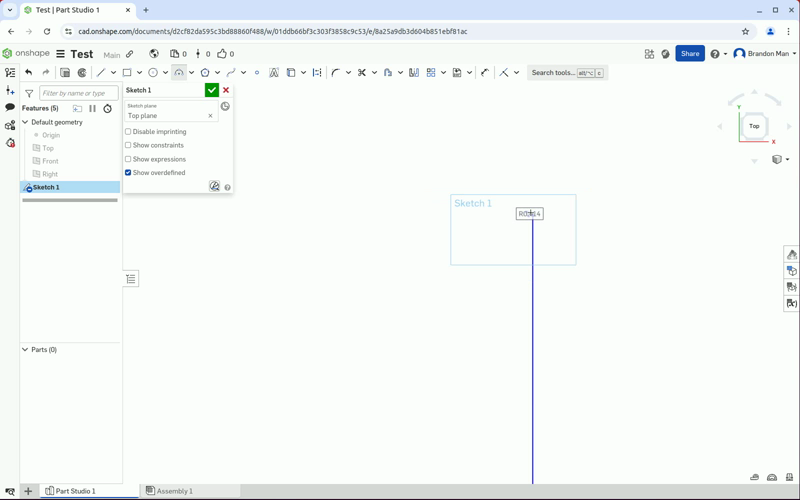
scroll(-6)
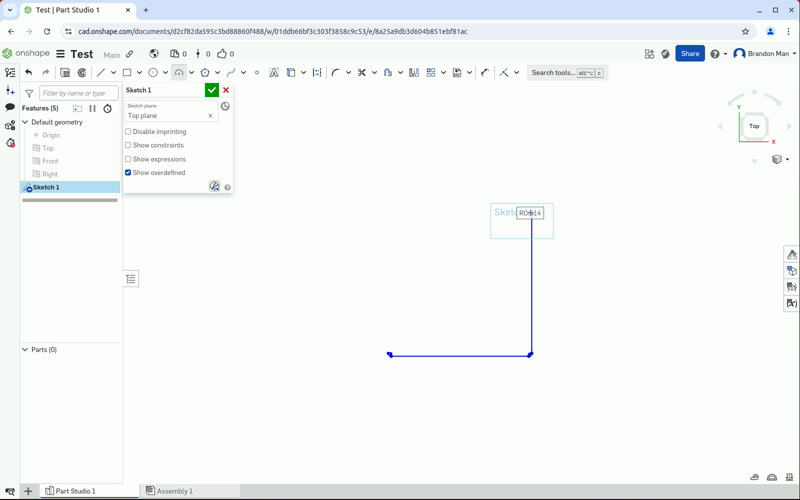
key_up(shift)
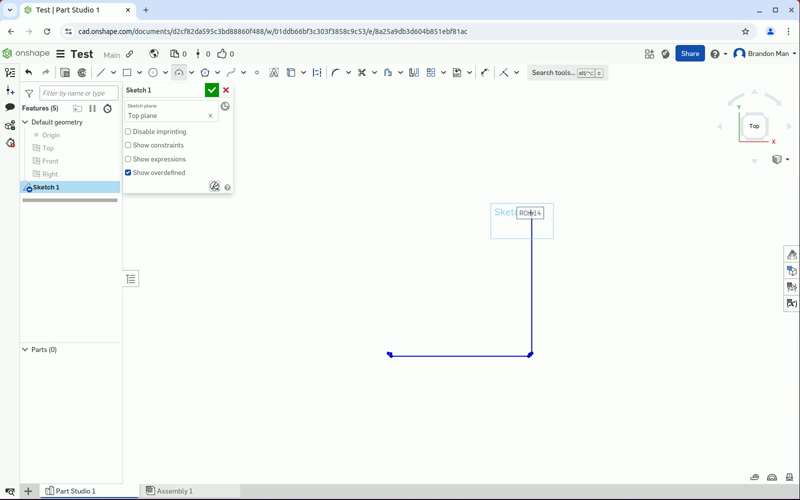
key(esc)
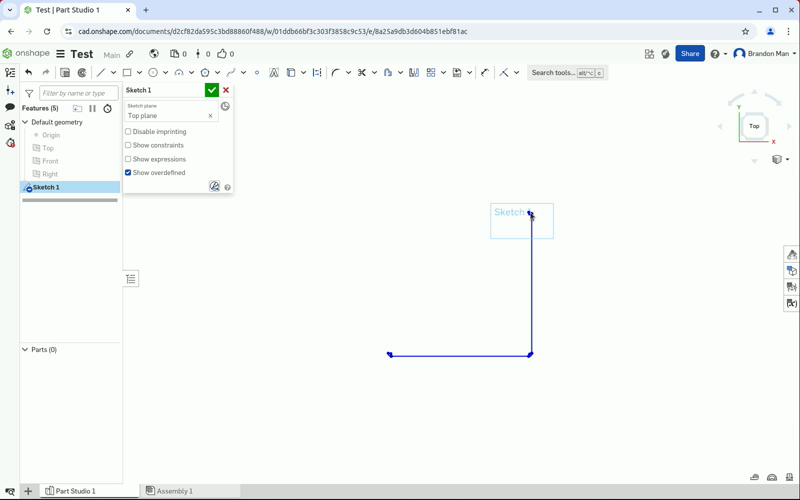
key(l)
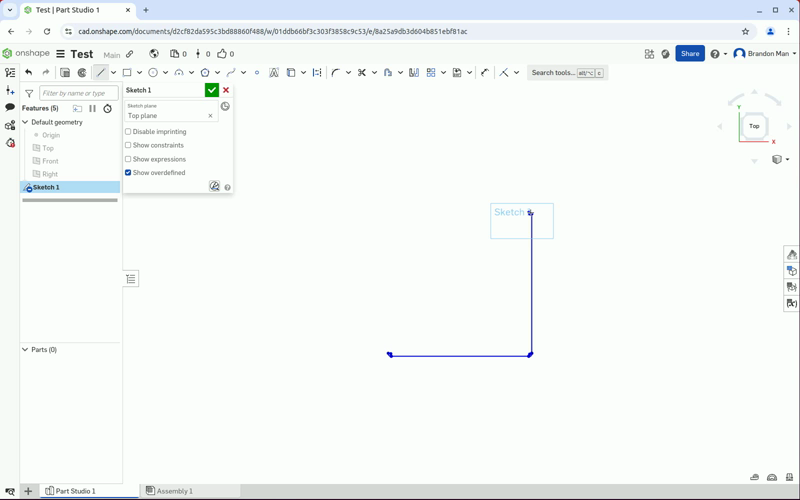
mouse_move(528, 212)
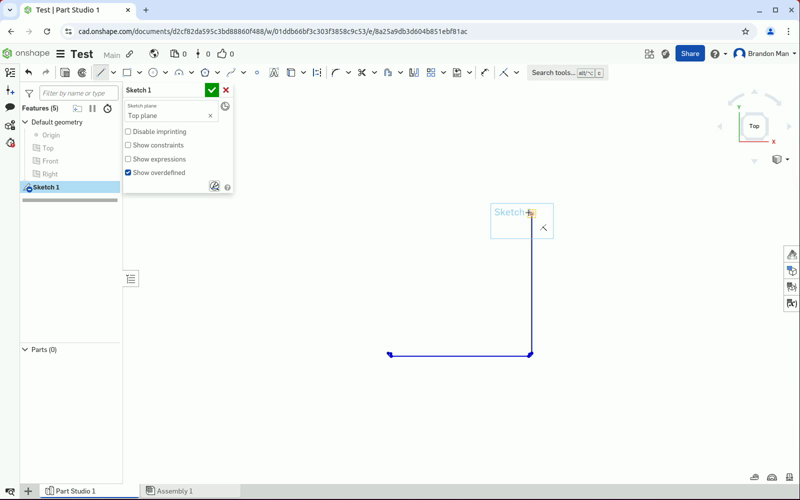
scroll(6)
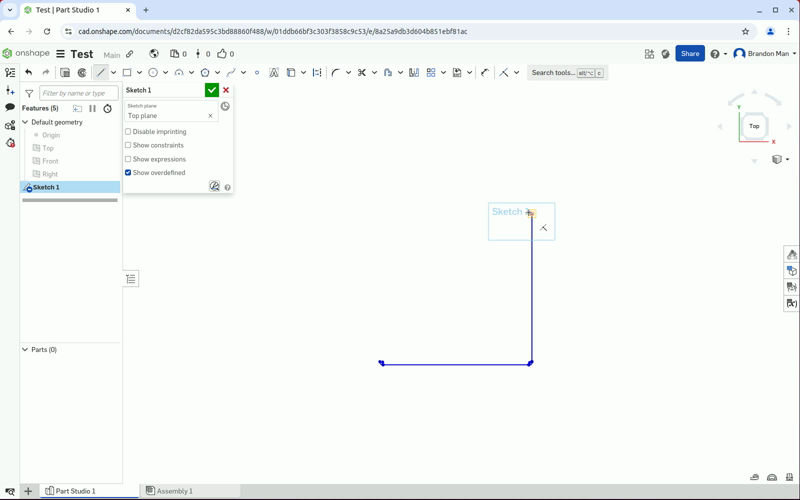
scroll(6)
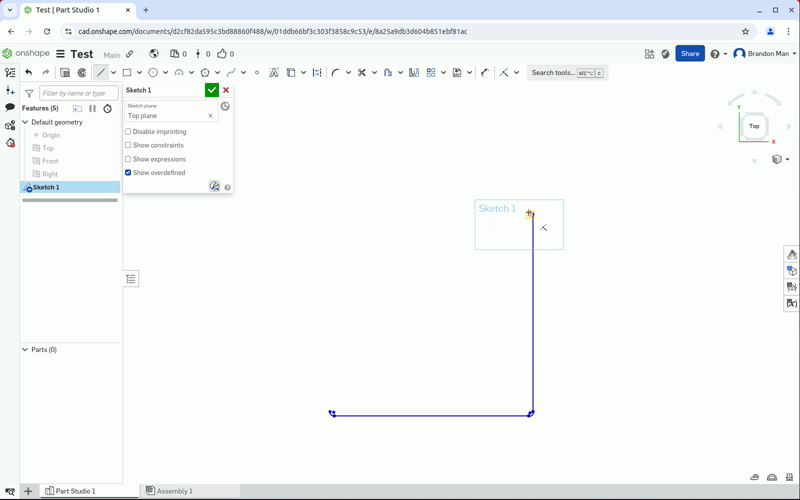
scroll(6)
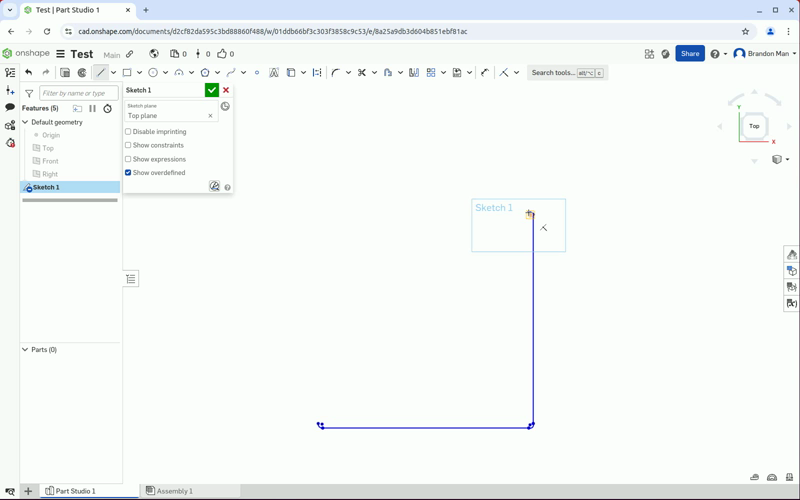
scroll(6)
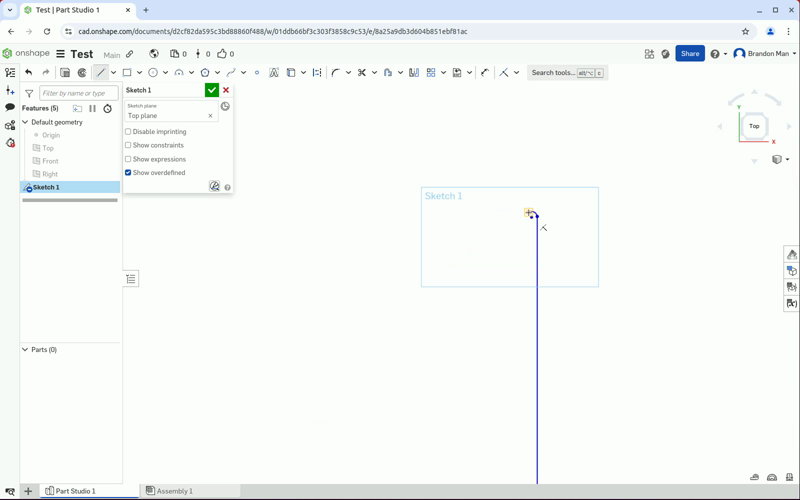
scroll(6)
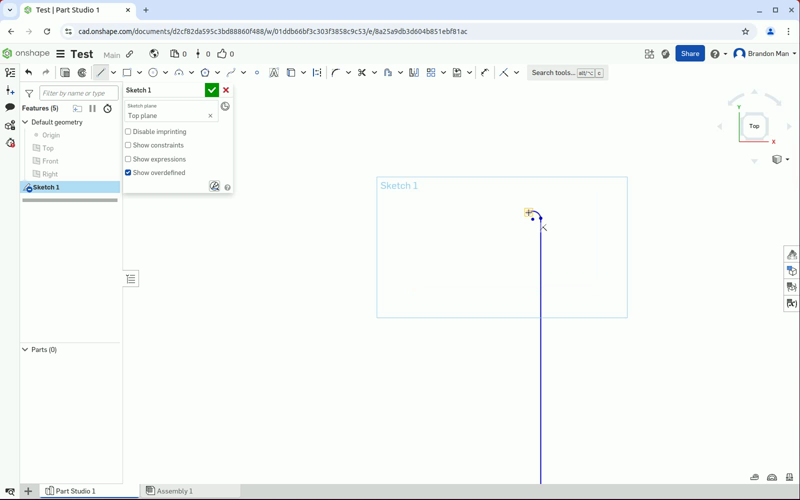
scroll(6)
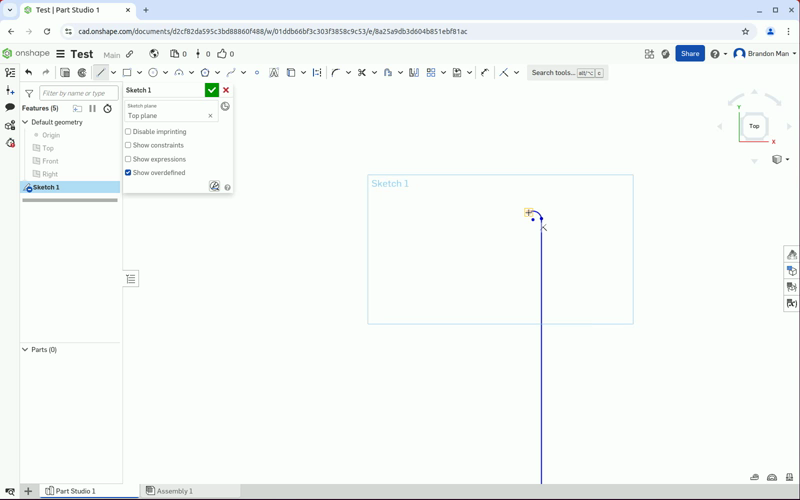
scroll(6)
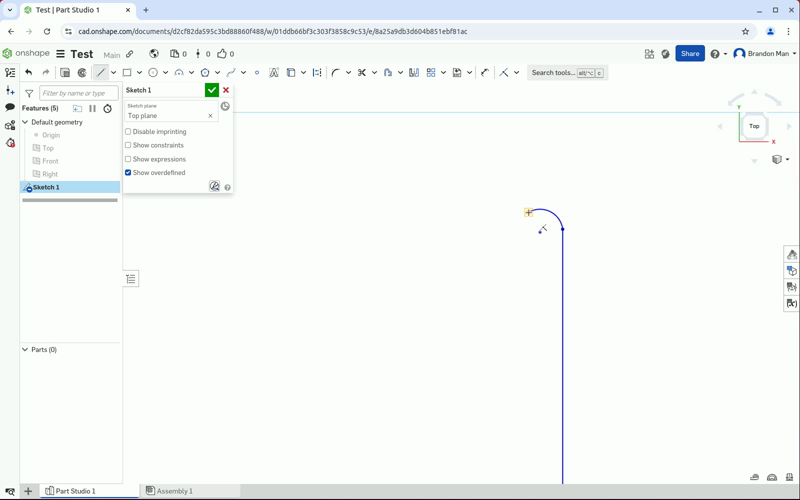
click(528, 212)
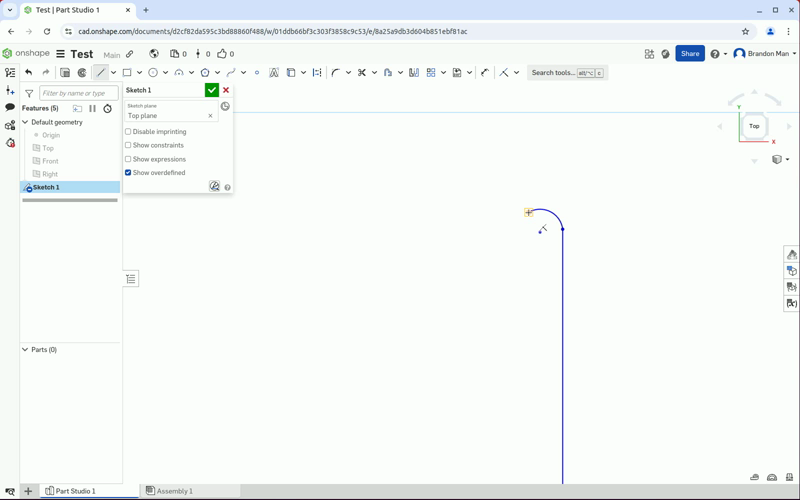
scroll(-6)
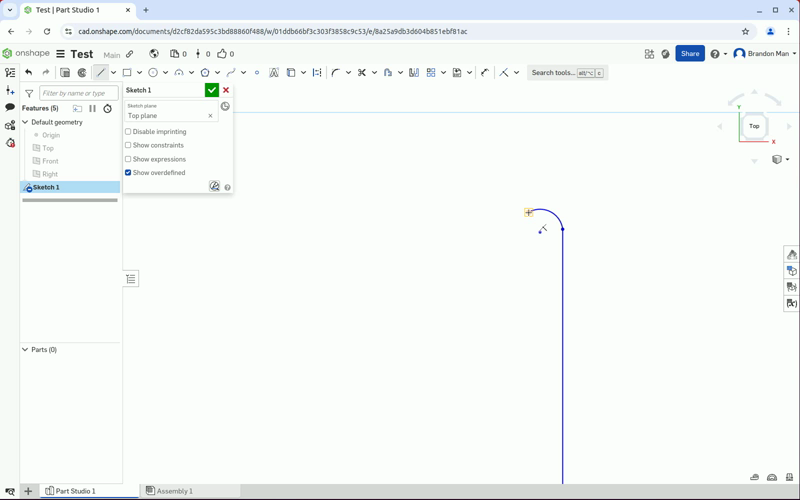
scroll(-6)
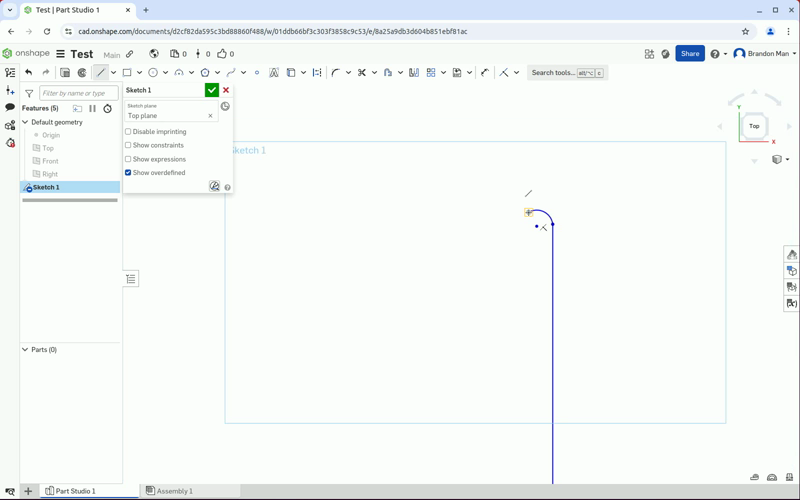
scroll(-6)
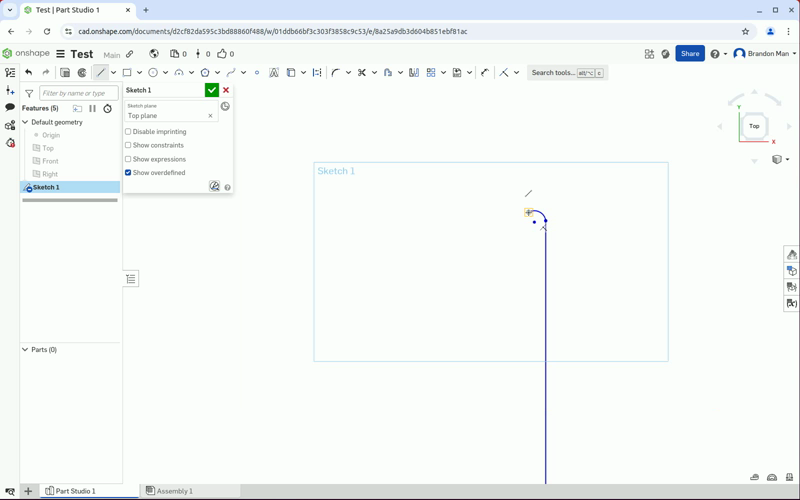
scroll(-6)
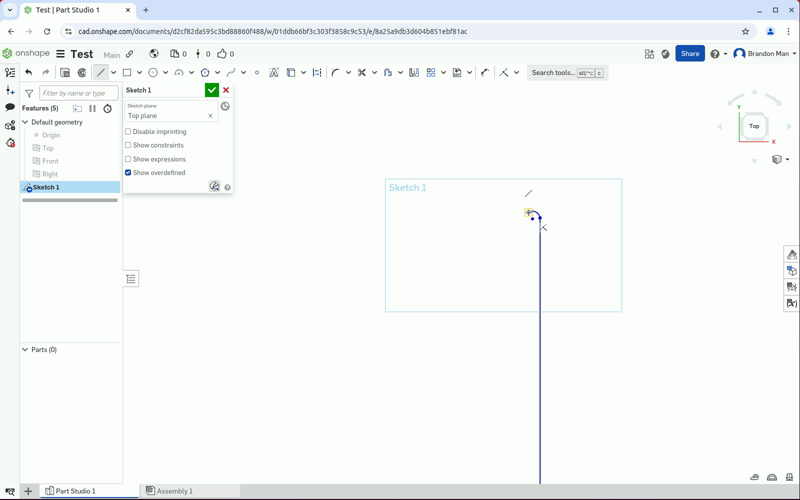
scroll(-6)
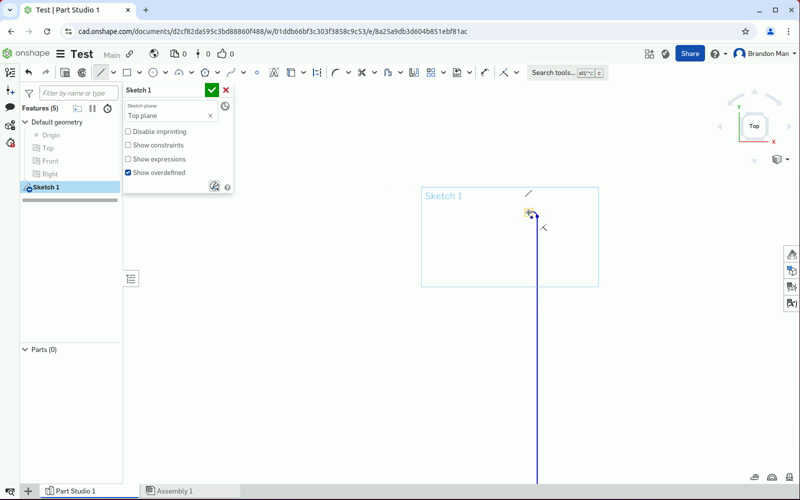
scroll(-6)
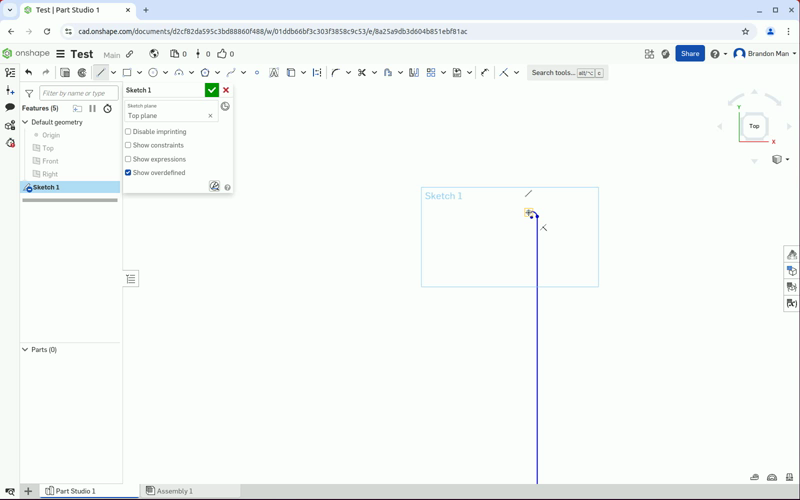
scroll(-6)
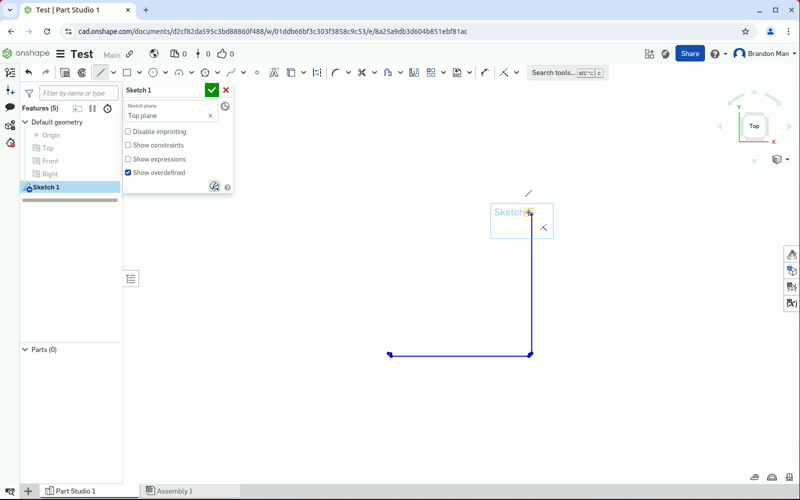
key_down(shift)
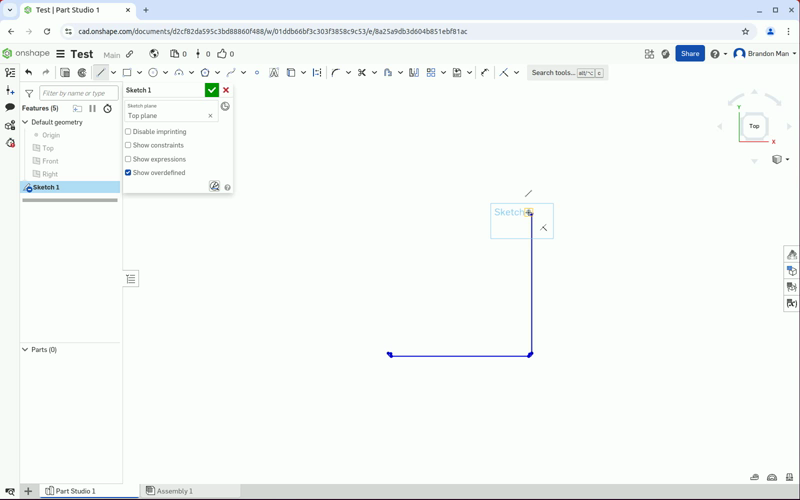
mouse_move(391, 212)
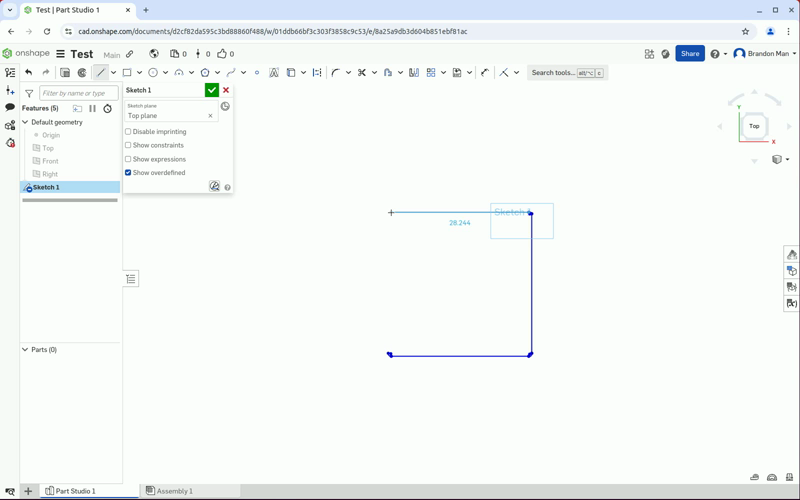
click(391, 212)
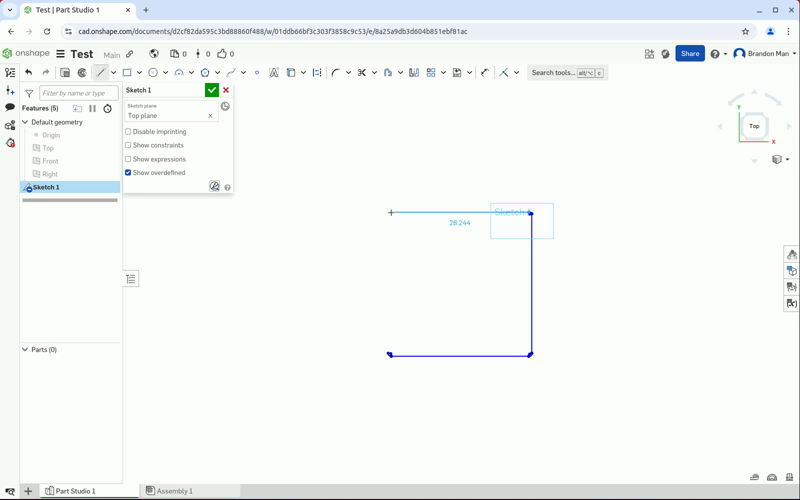
key_up(shift)
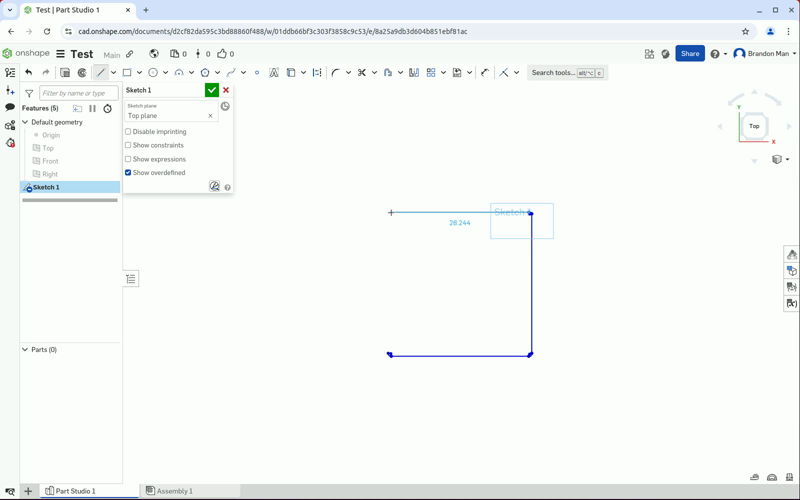
key(esc)
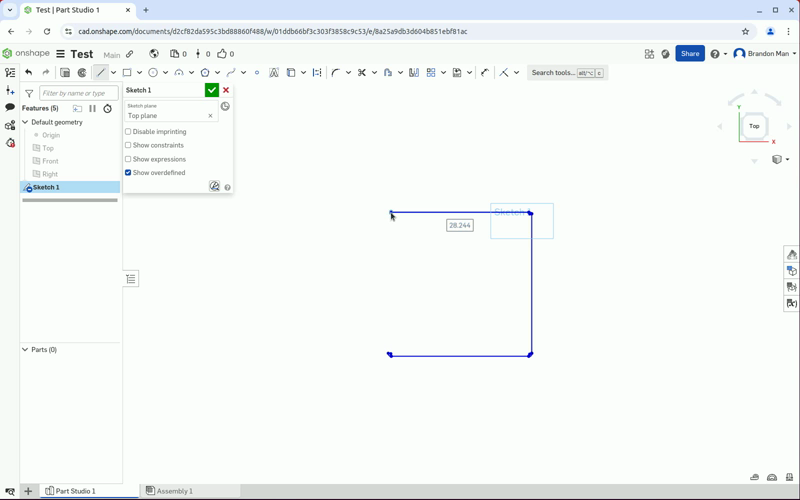
key(a)
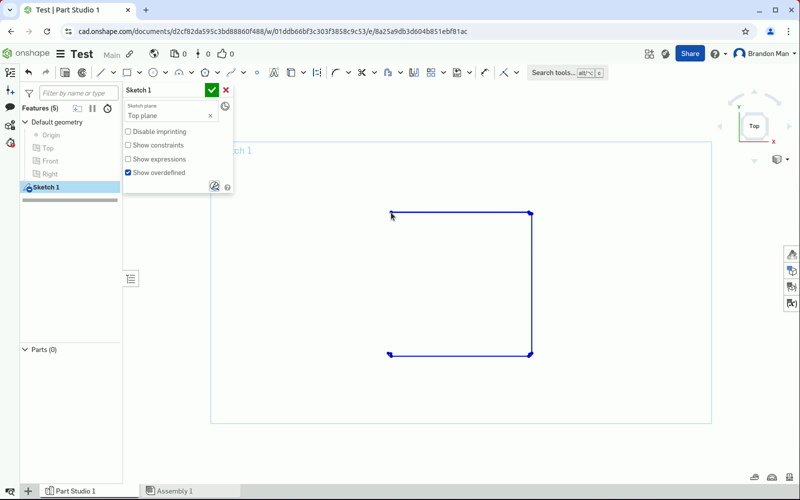
mouse_move(391, 212)
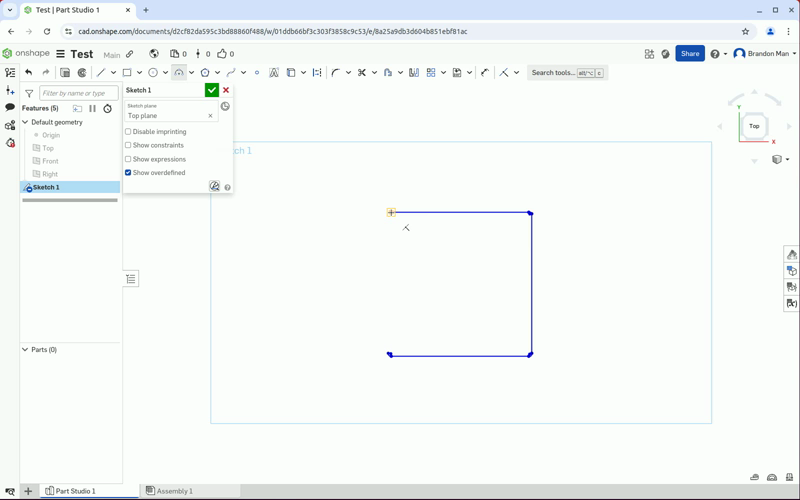
click(391, 212)
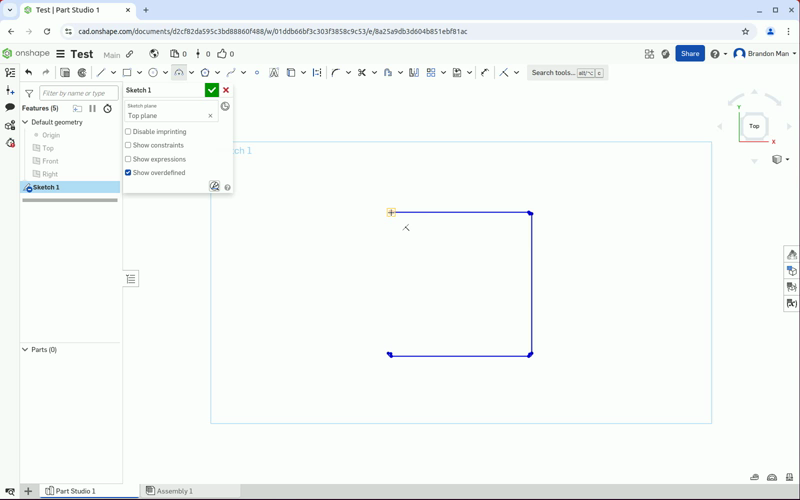
key_down(shift)
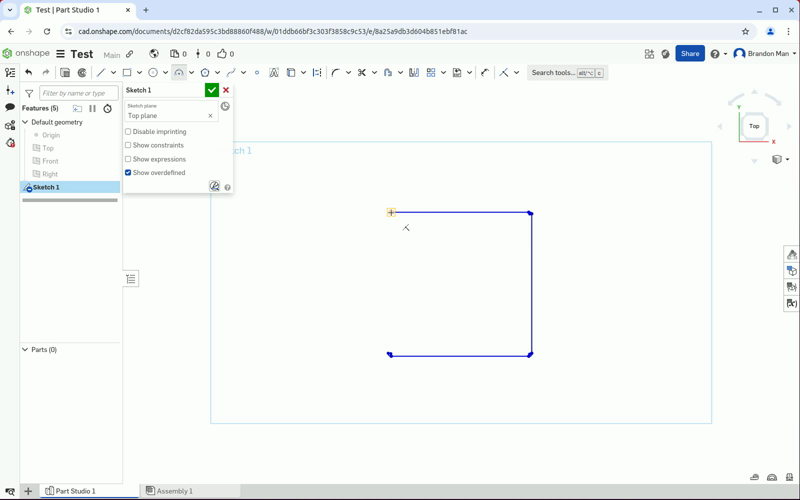
mouse_move(388, 213)
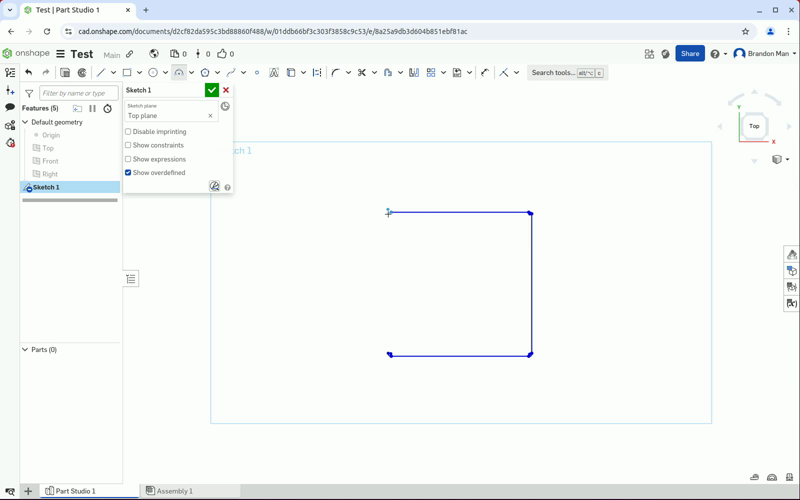
scroll(6)
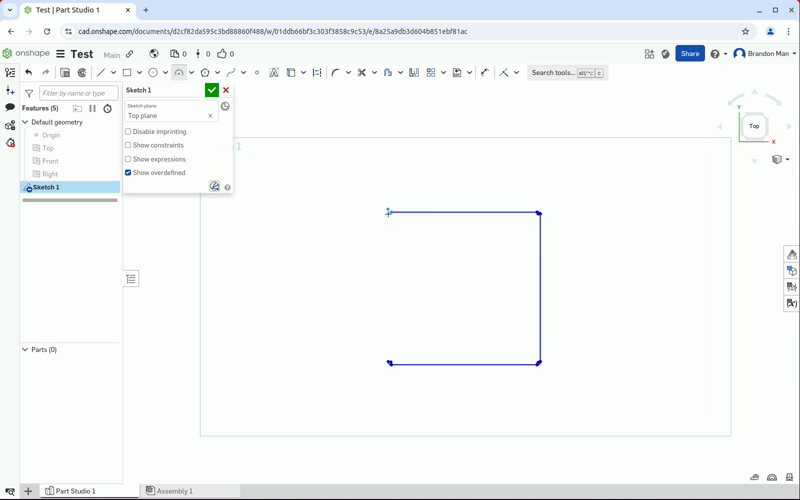
scroll(6)
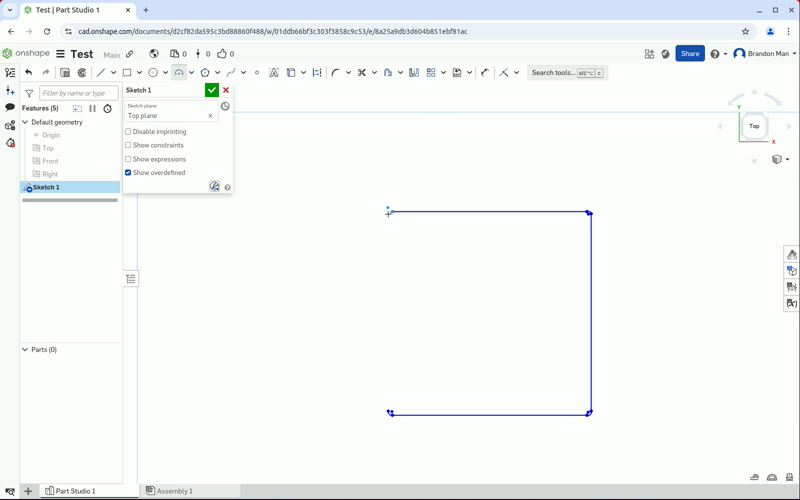
scroll(6)
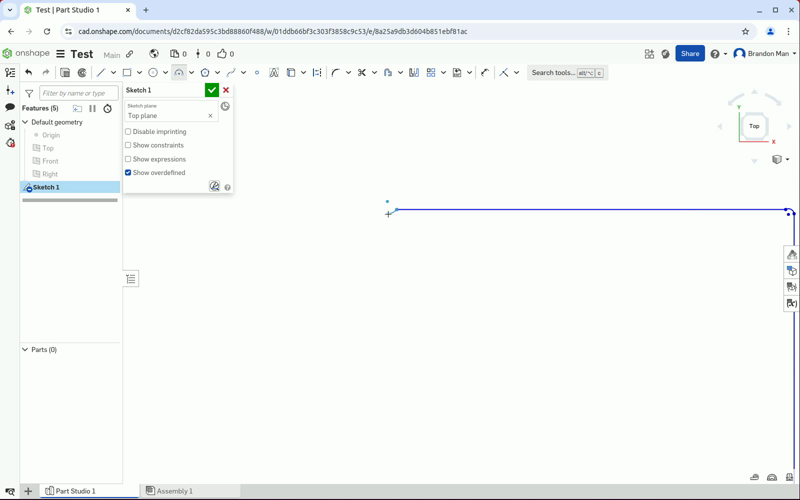
scroll(6)
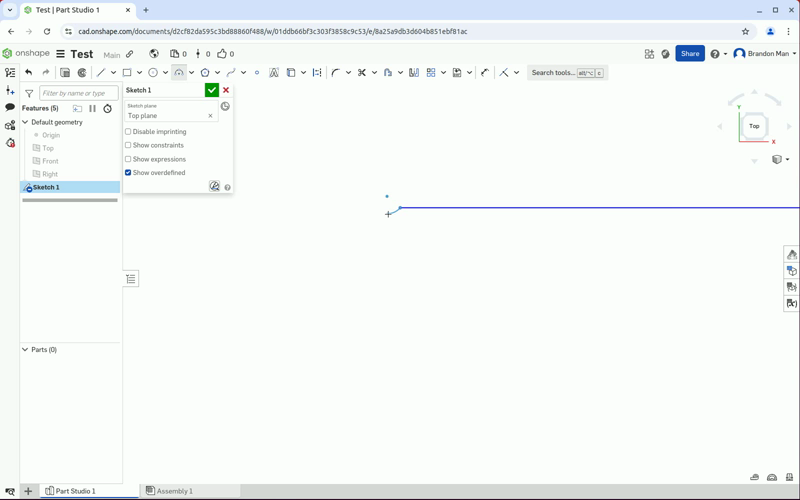
scroll(6)
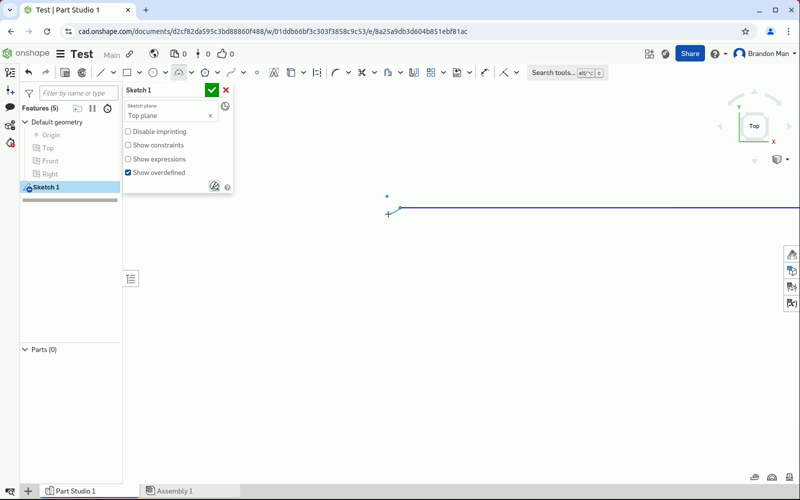
scroll(6)
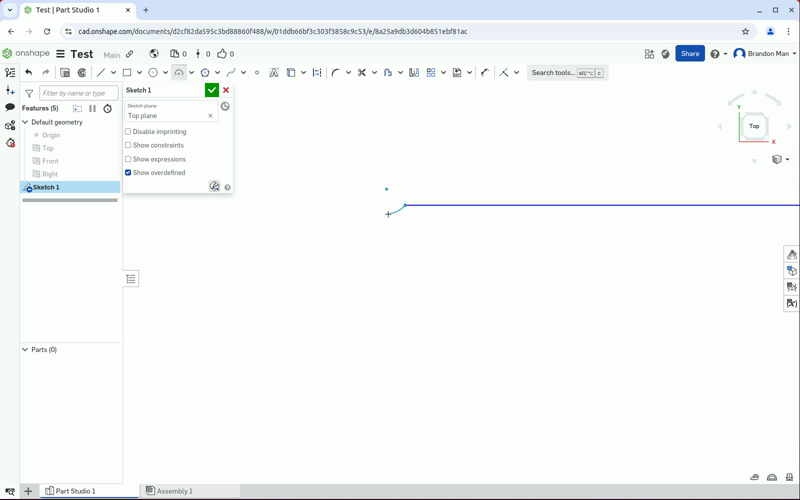
scroll(6)
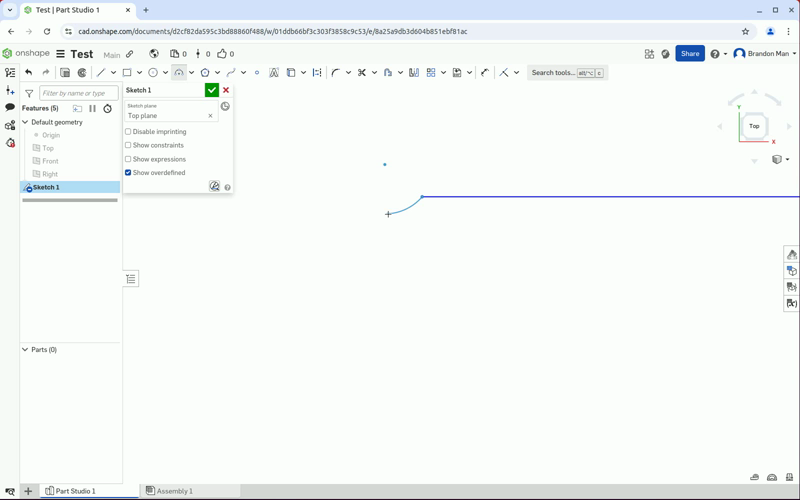
click(388, 213)
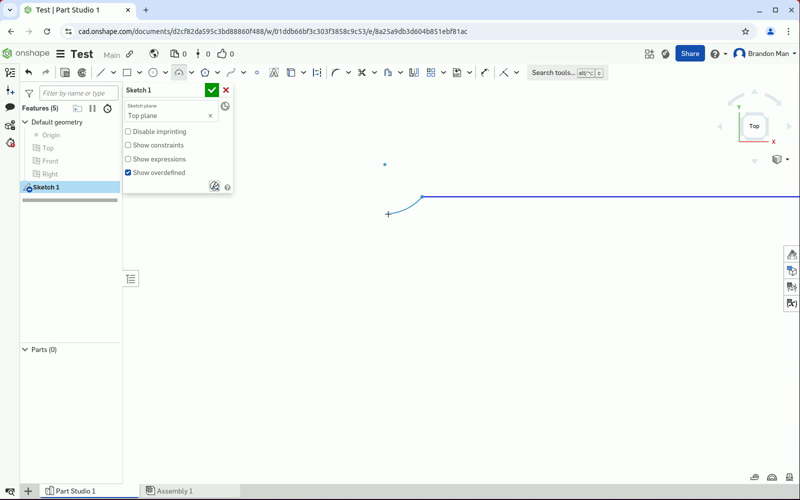
scroll(-6)
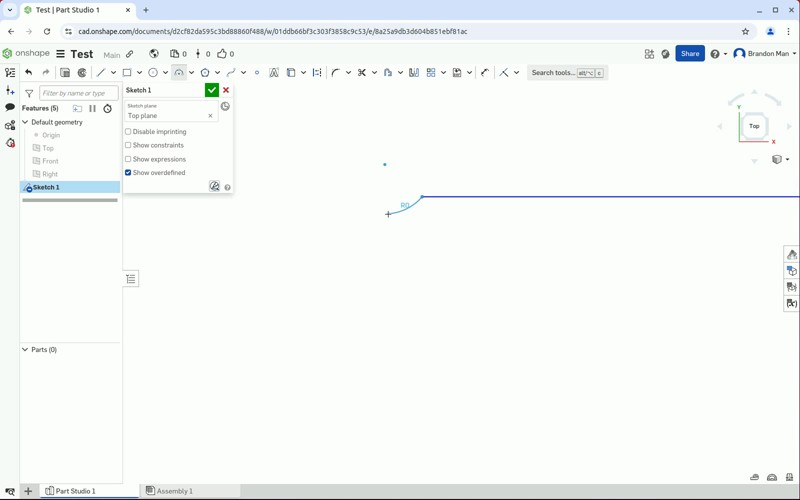
scroll(-6)
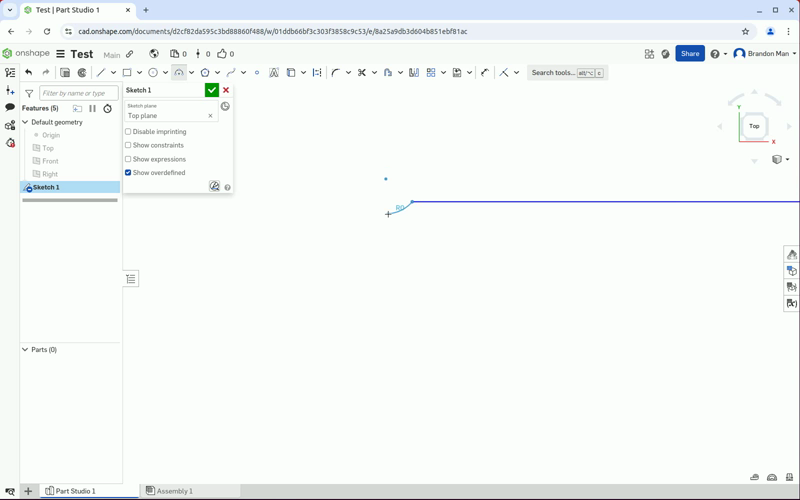
scroll(-6)
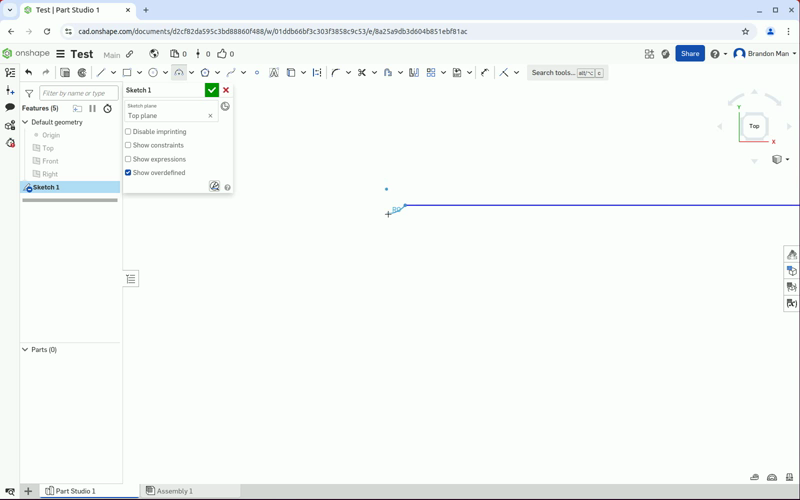
scroll(-6)
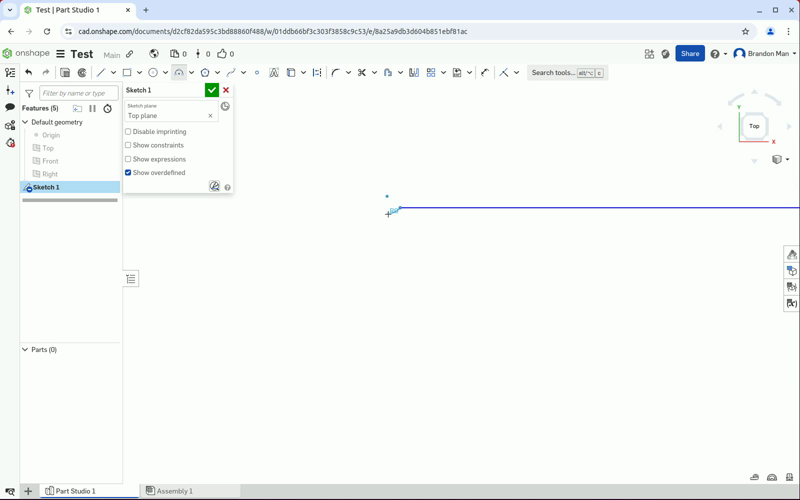
scroll(-6)
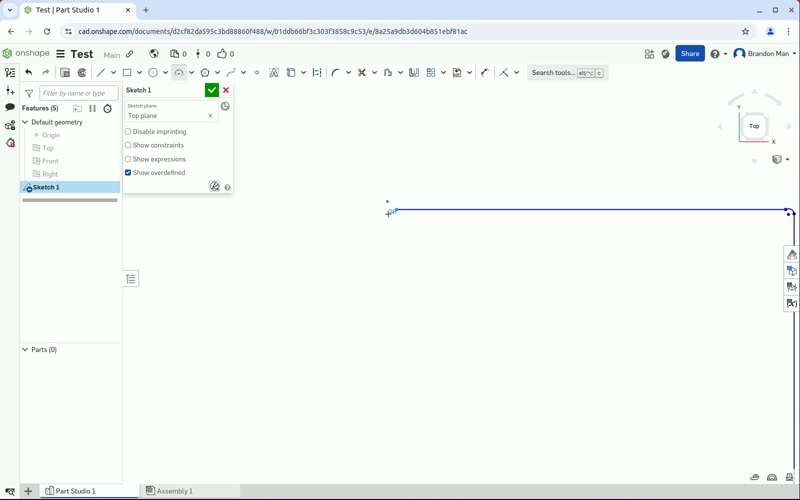
scroll(-6)
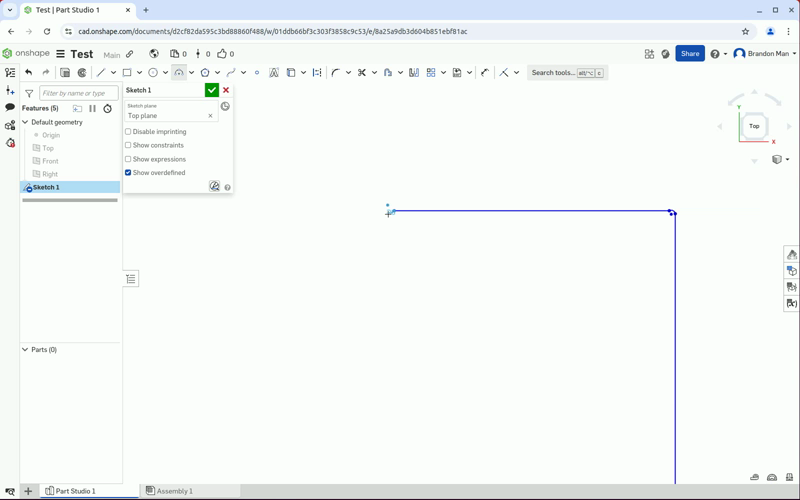
scroll(-6)
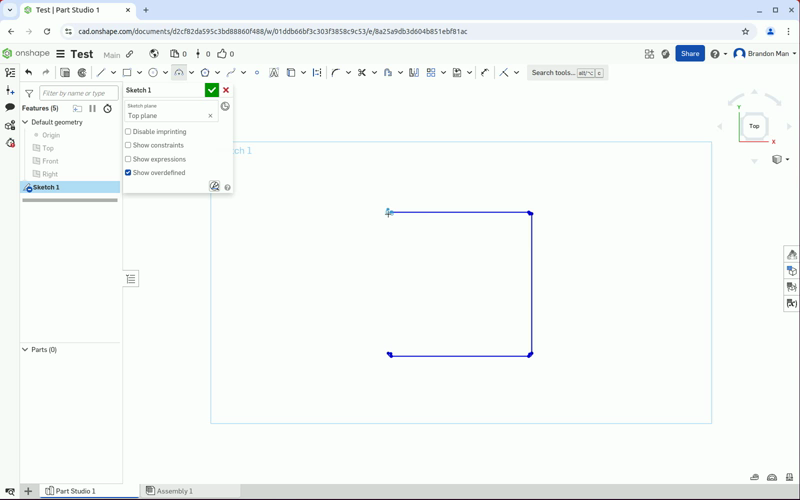
mouse_move(389, 212)
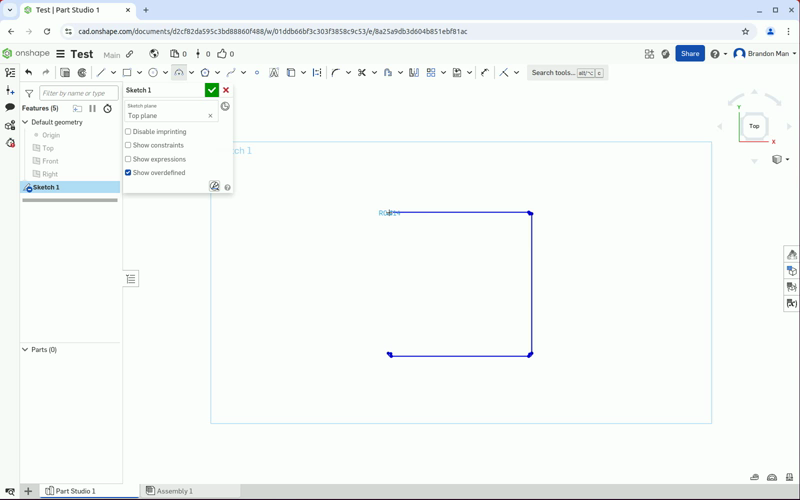
scroll(6)
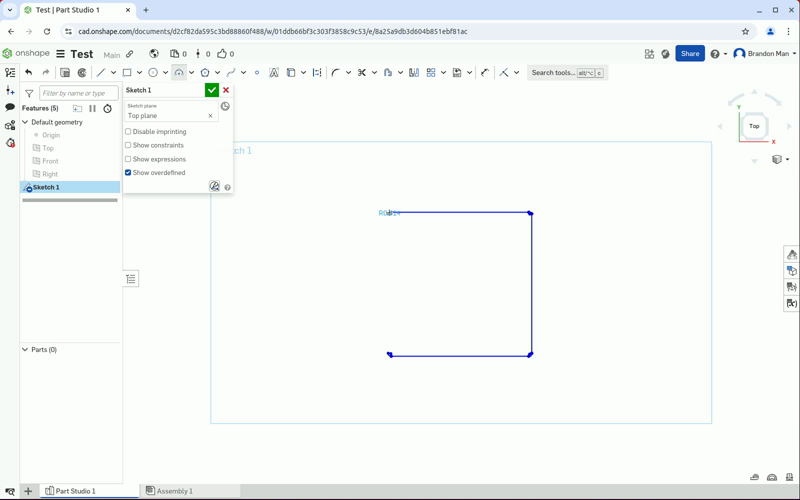
scroll(6)
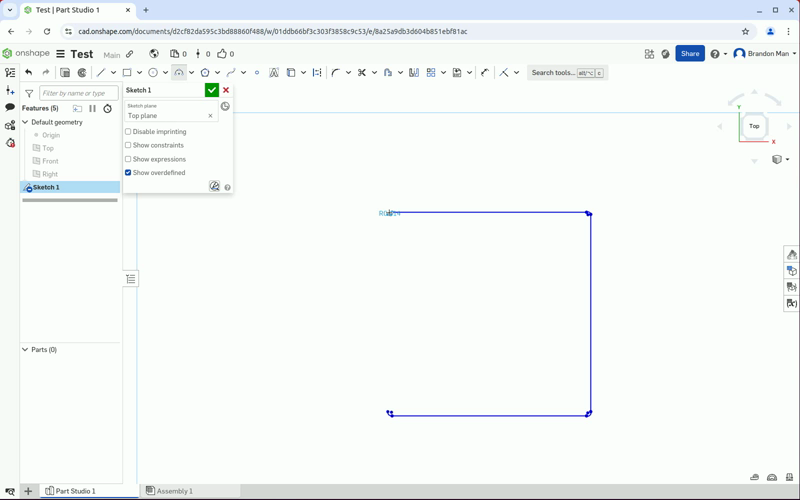
scroll(6)
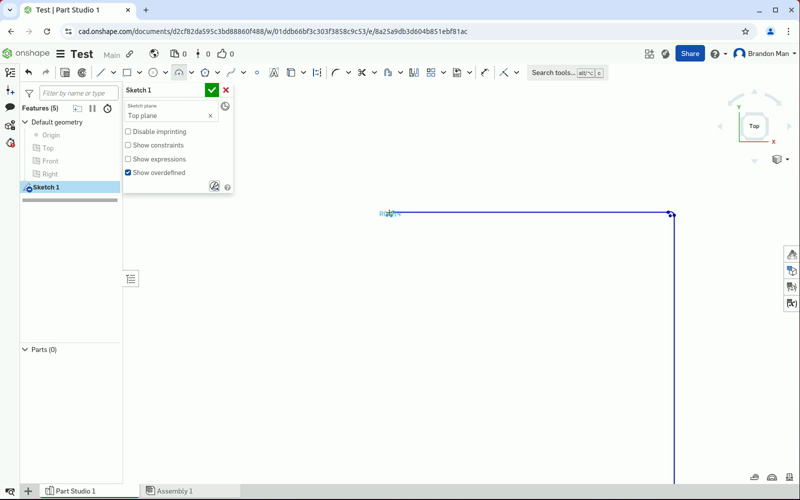
scroll(6)
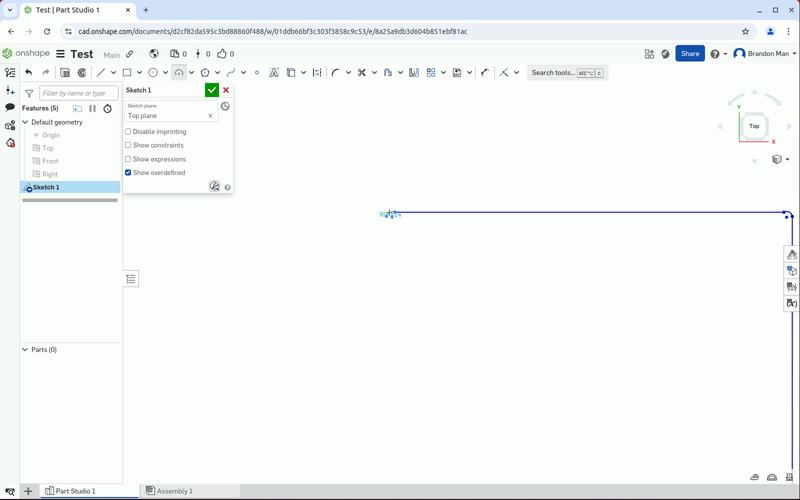
scroll(6)
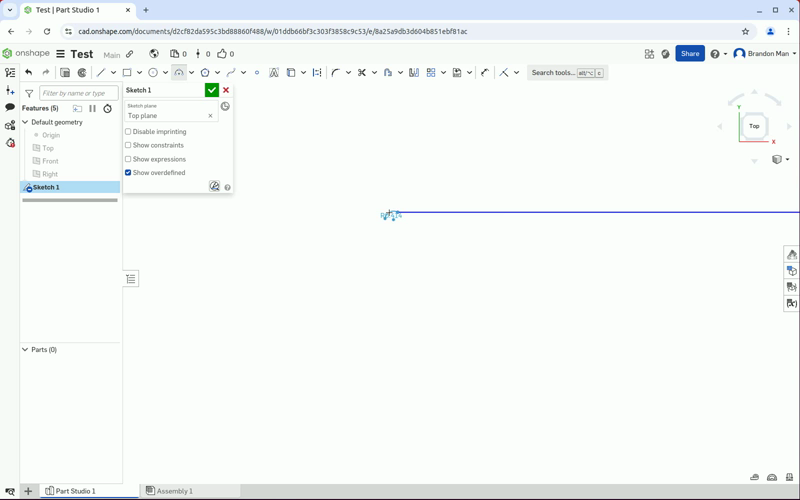
scroll(6)
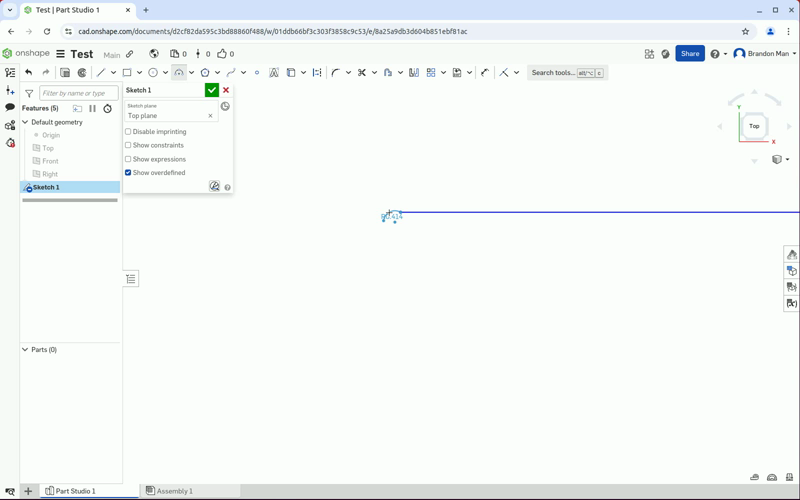
scroll(6)
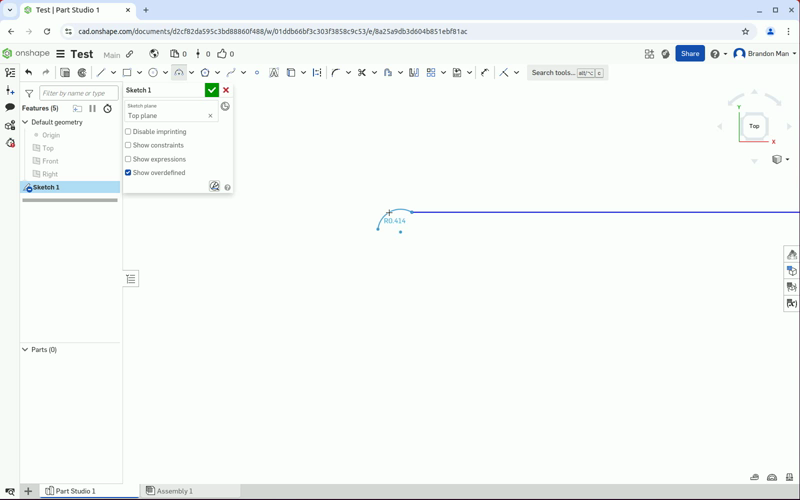
click(389, 212)
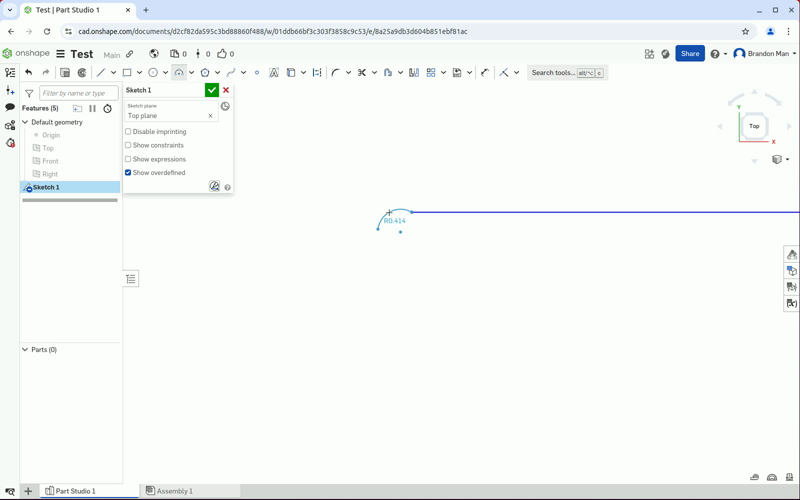
scroll(-6)
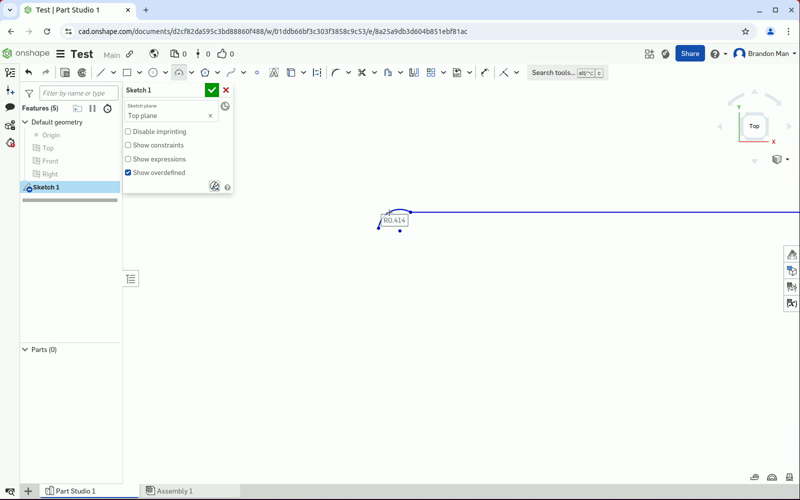
scroll(-6)
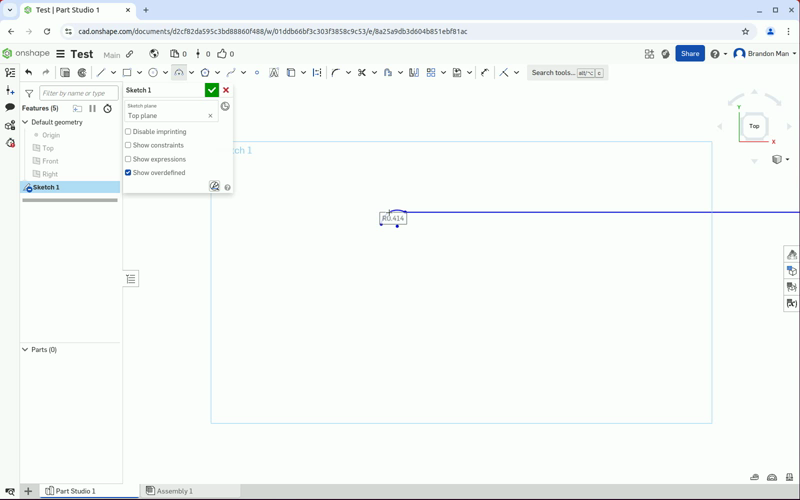
scroll(-6)
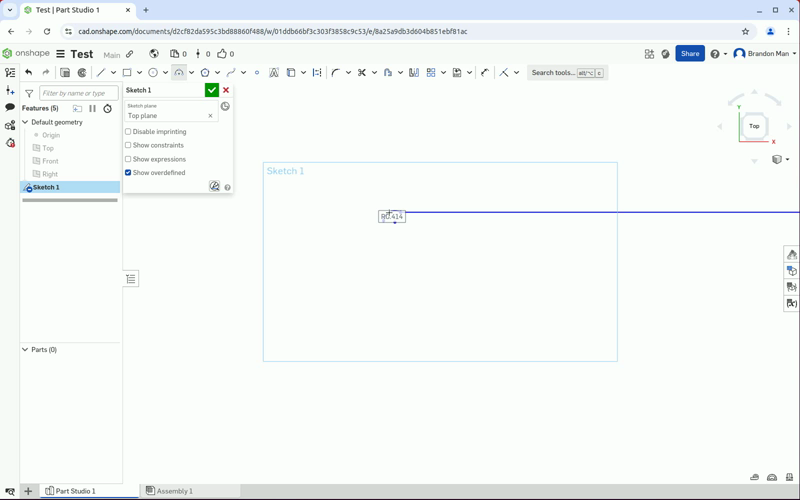
scroll(-6)
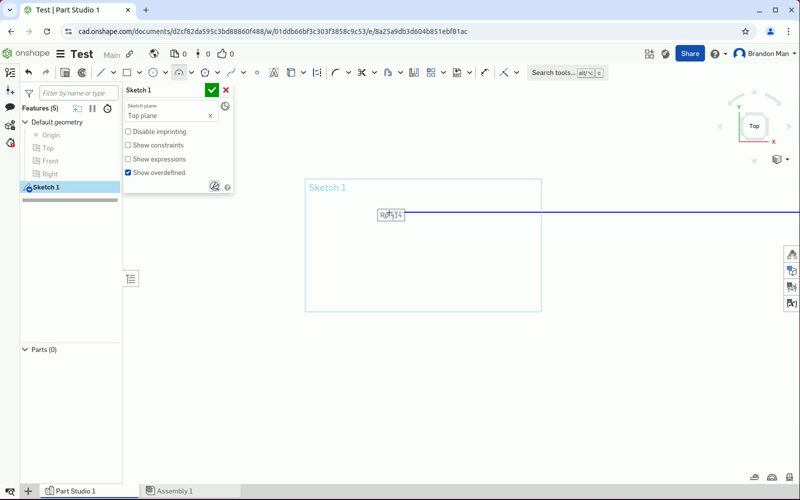
scroll(-6)
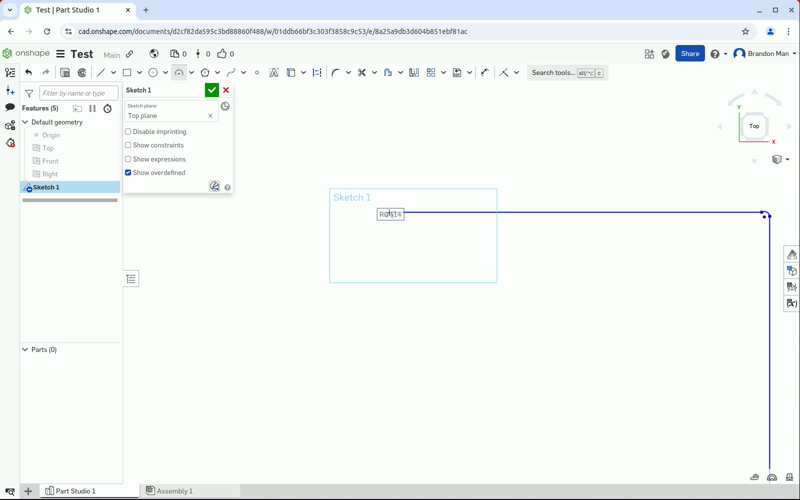
scroll(-6)
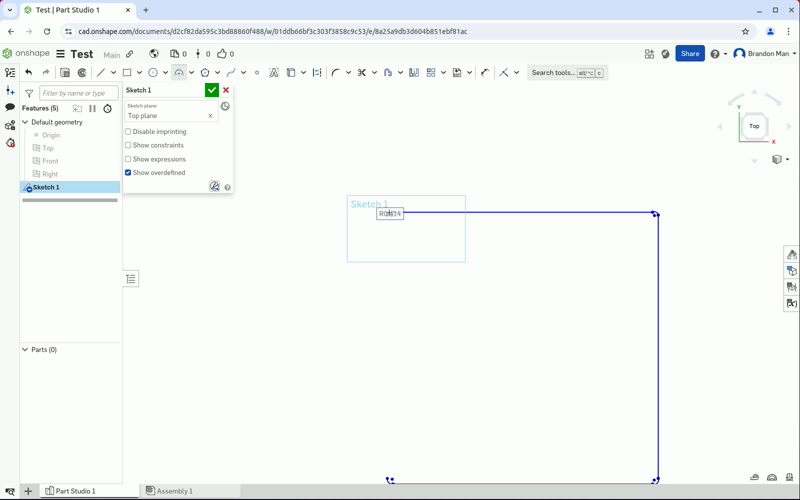
scroll(-6)
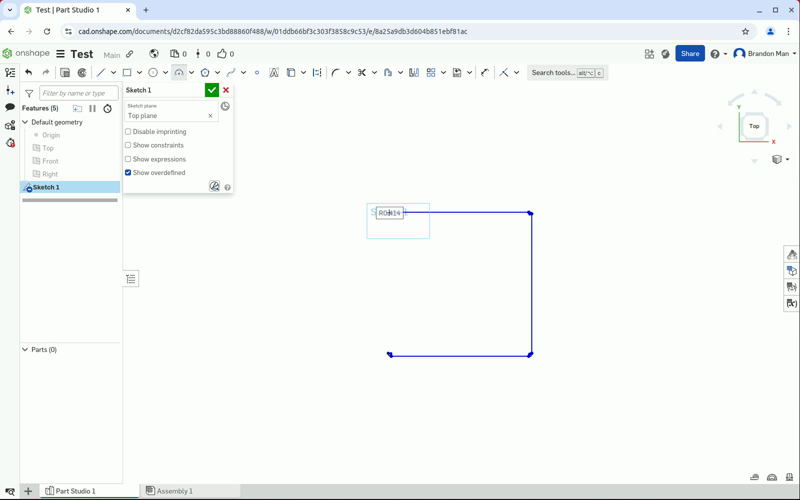
key_up(shift)
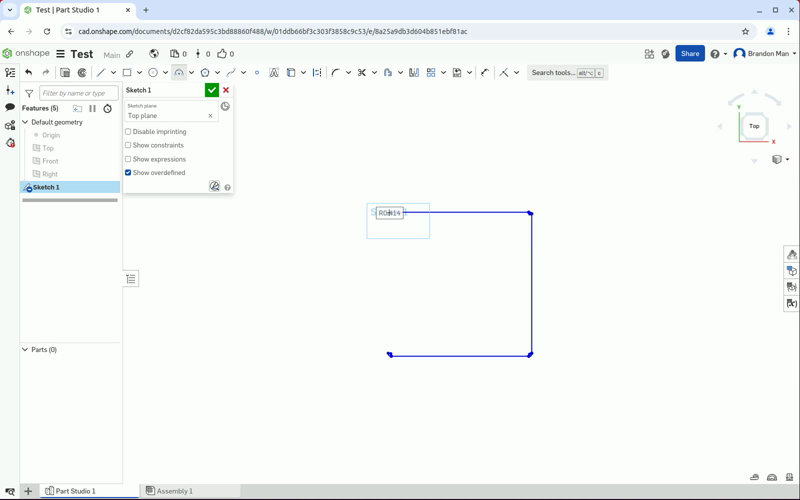
key(esc)
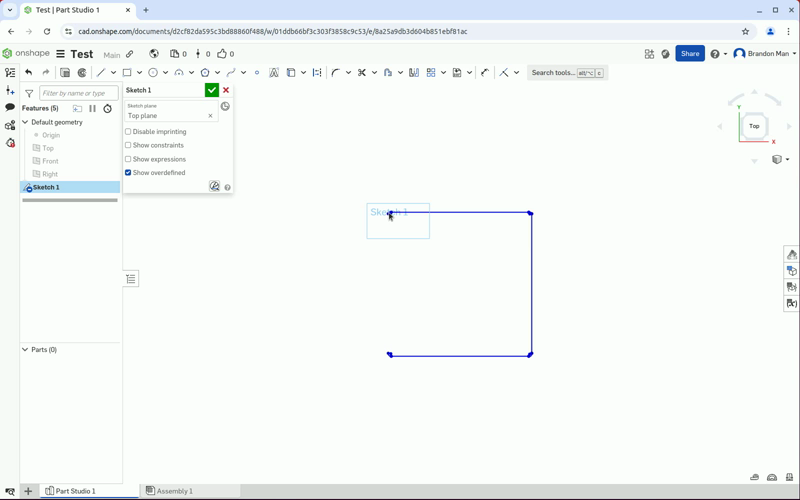
key(l)
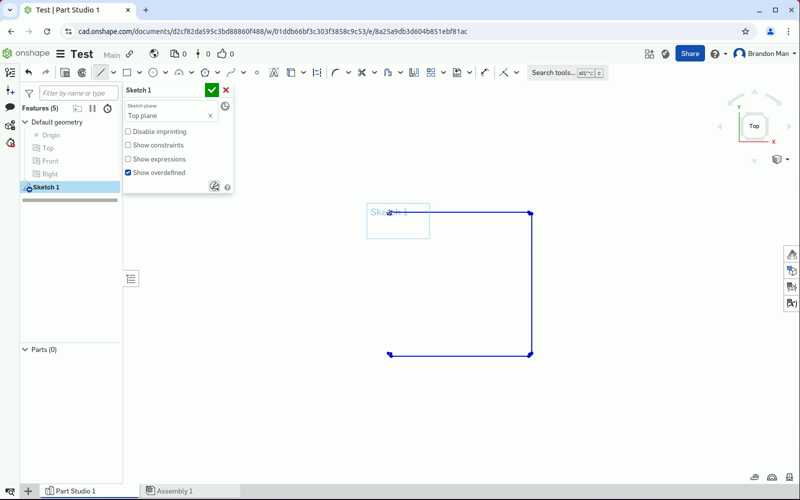
mouse_move(388, 213)
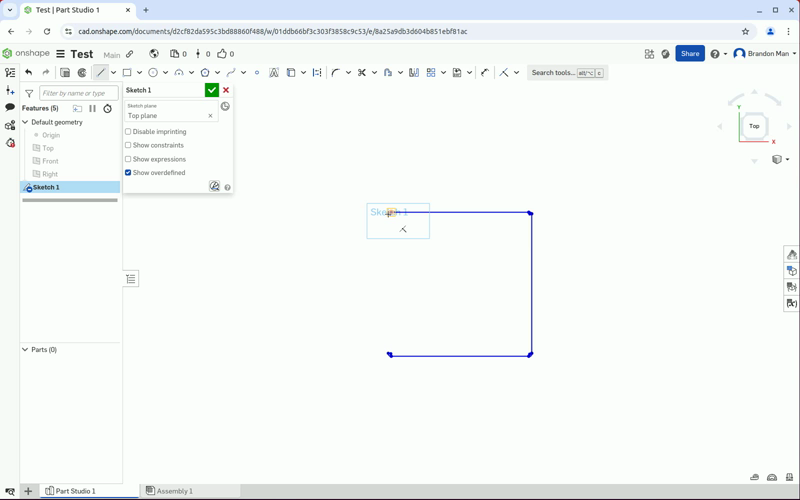
scroll(6)
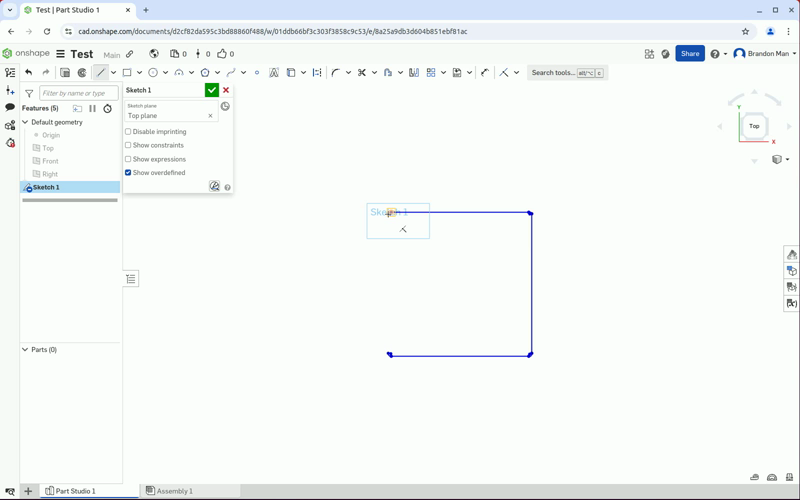
scroll(6)
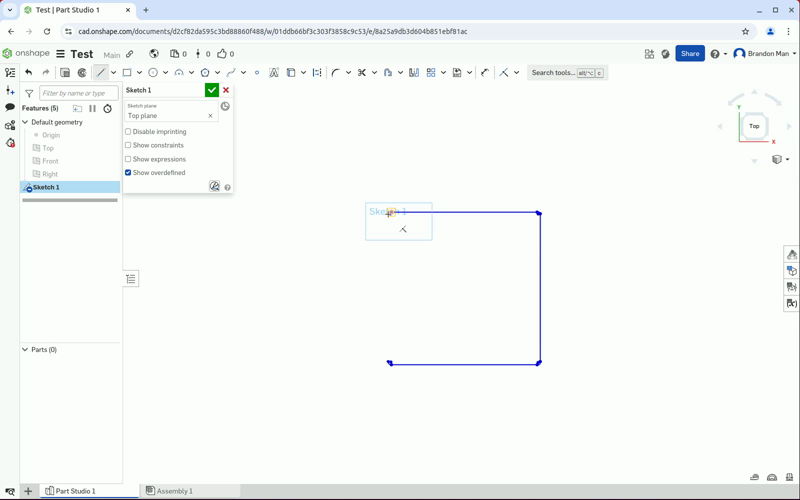
scroll(6)
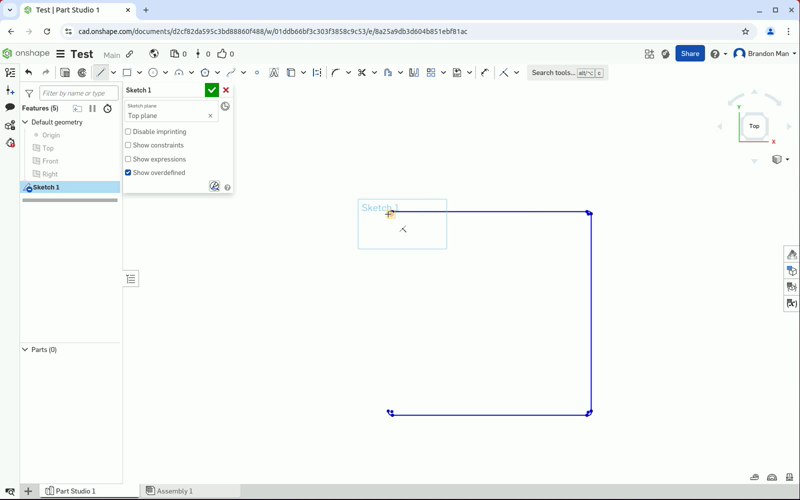
scroll(6)
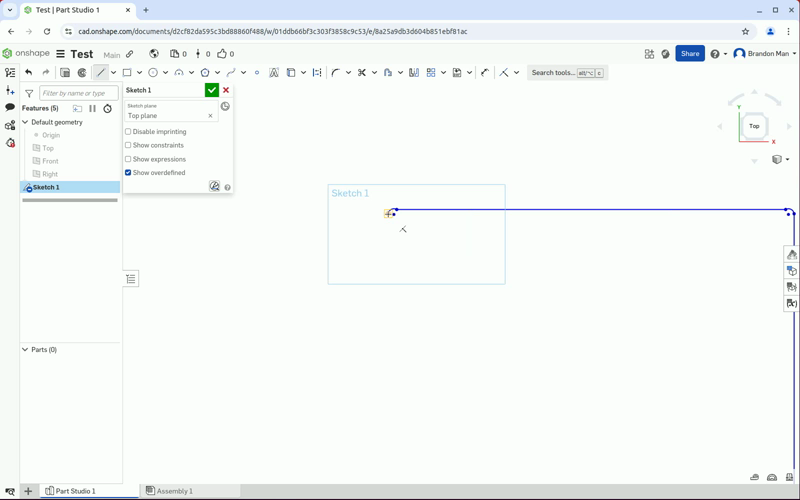
scroll(6)
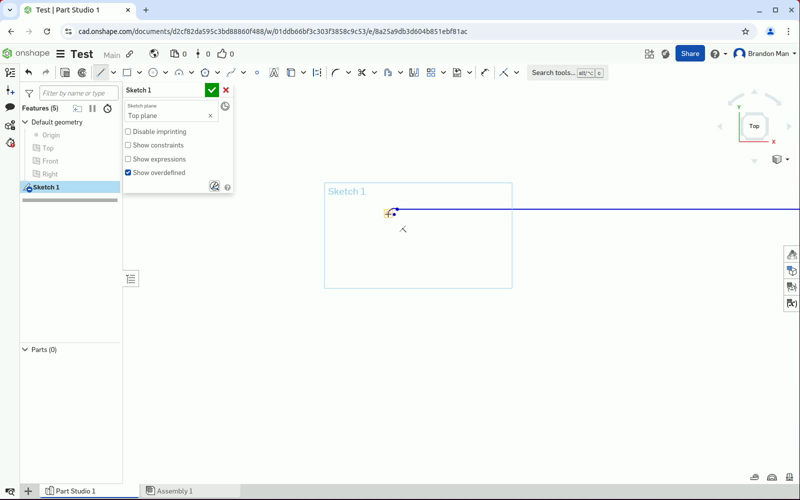
scroll(6)
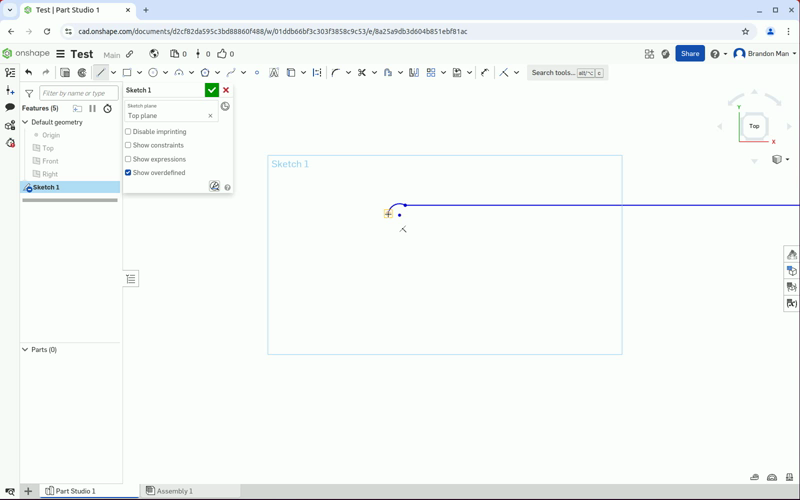
scroll(6)
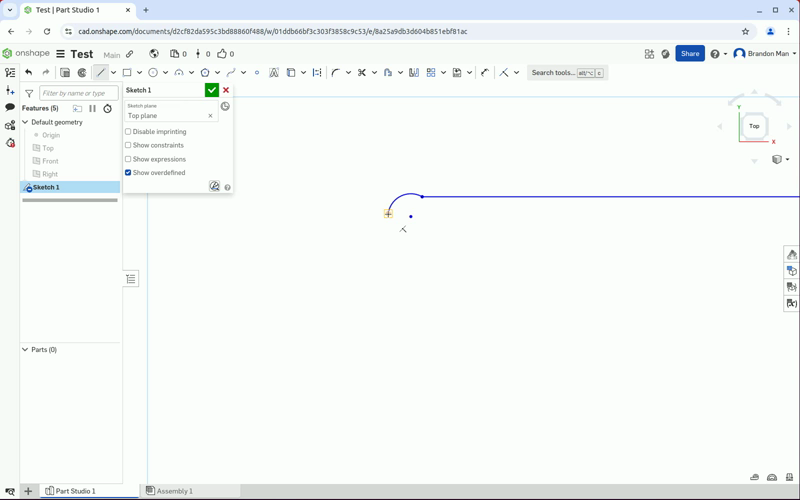
click(388, 213)
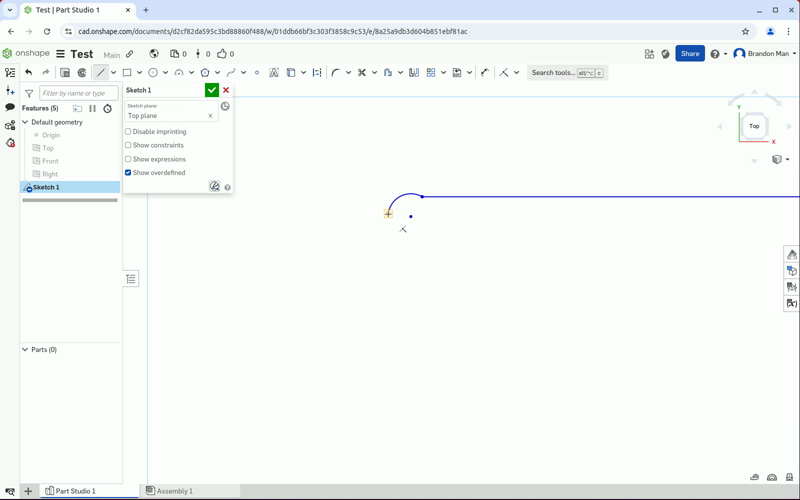
scroll(-6)
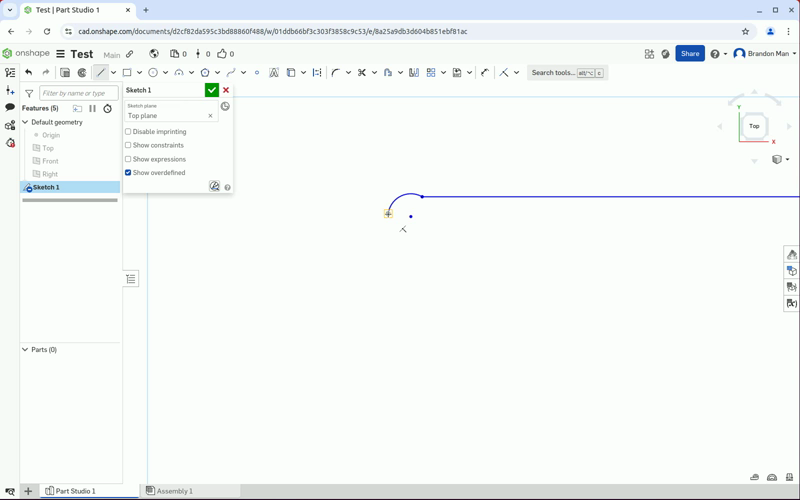
scroll(-6)
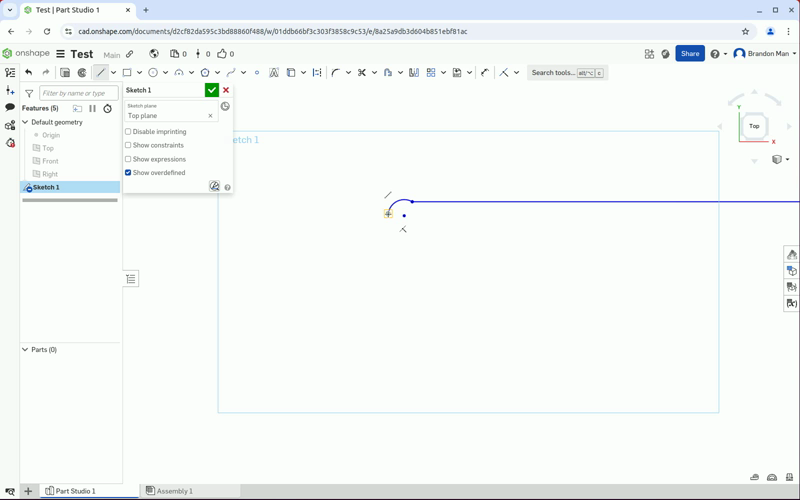
scroll(-6)
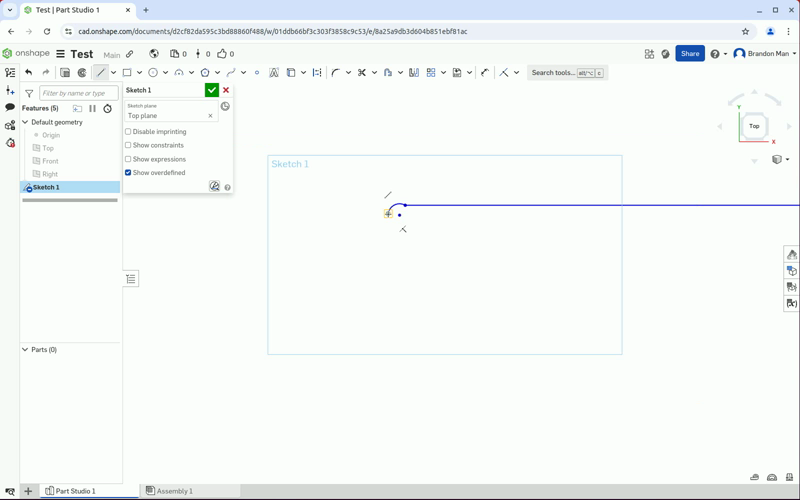
scroll(-6)
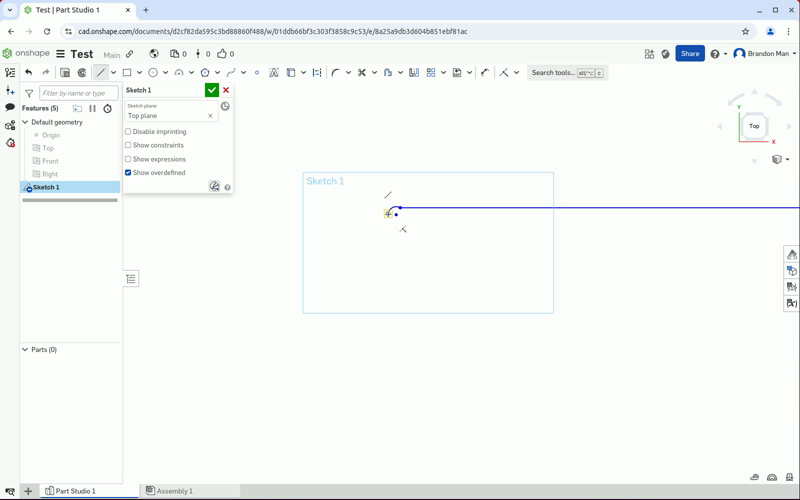
scroll(-6)
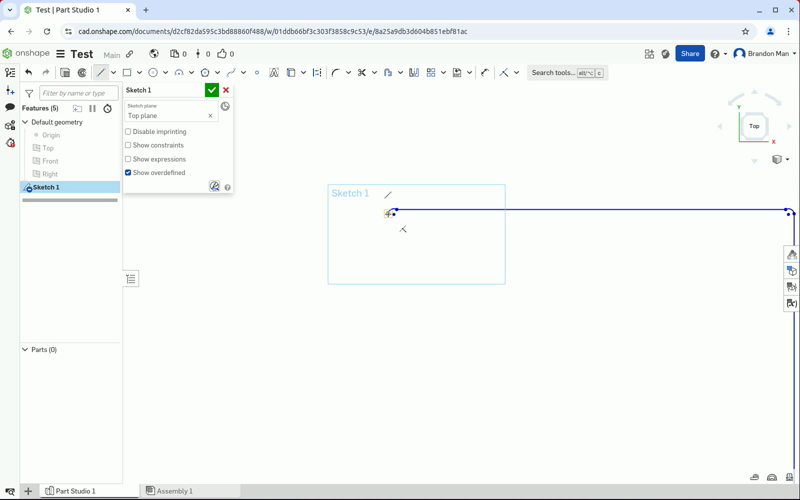
scroll(-6)
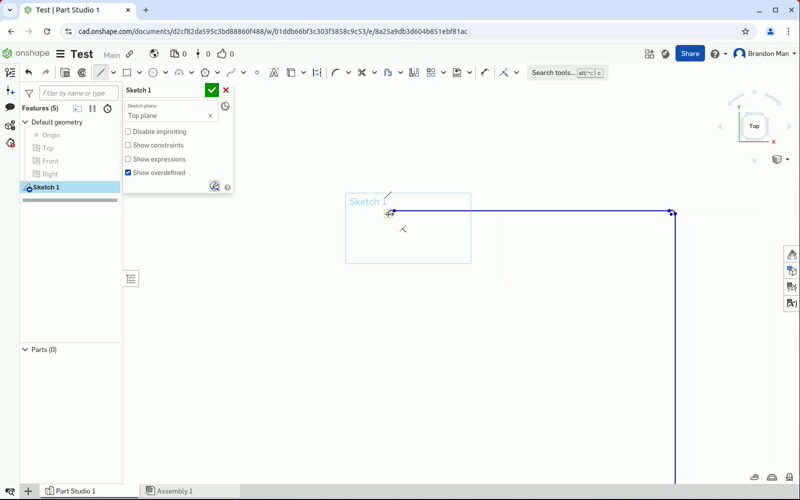
scroll(-6)
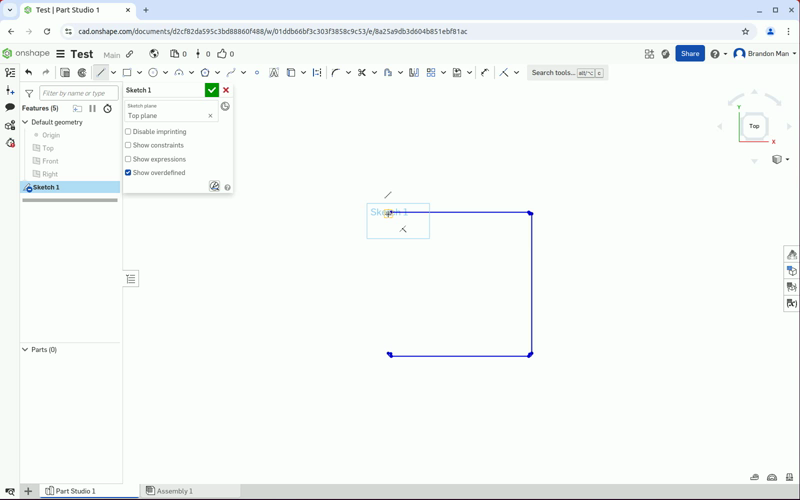
key_down(shift)
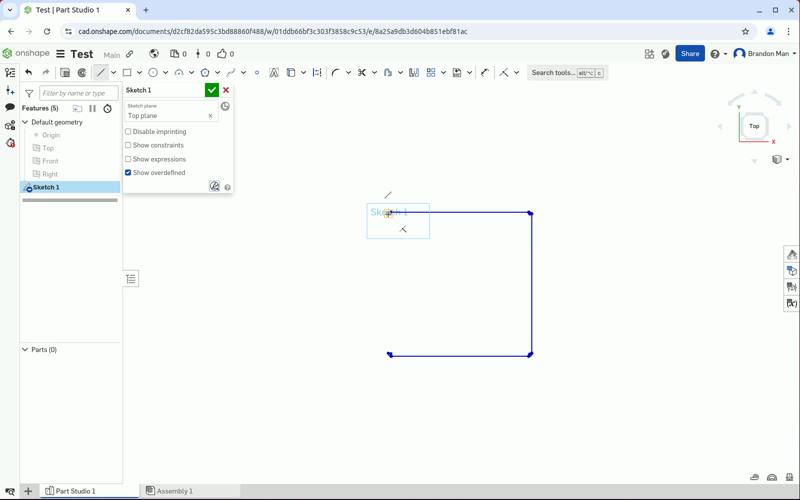
mouse_move(388, 353)
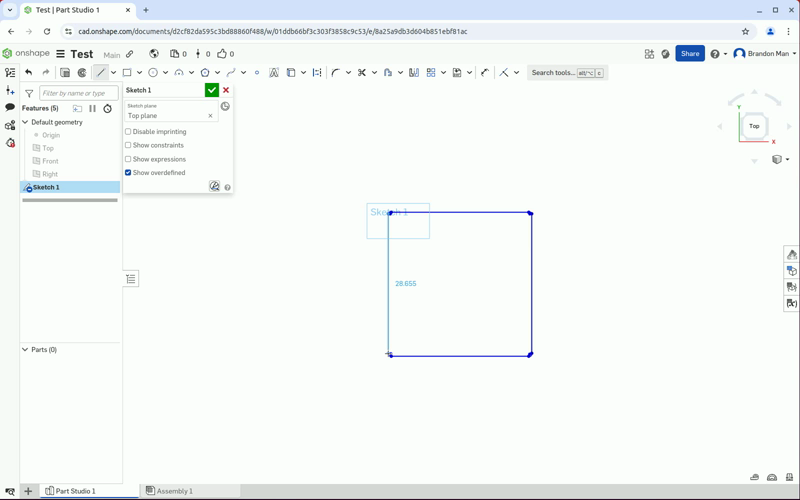
scroll(6)
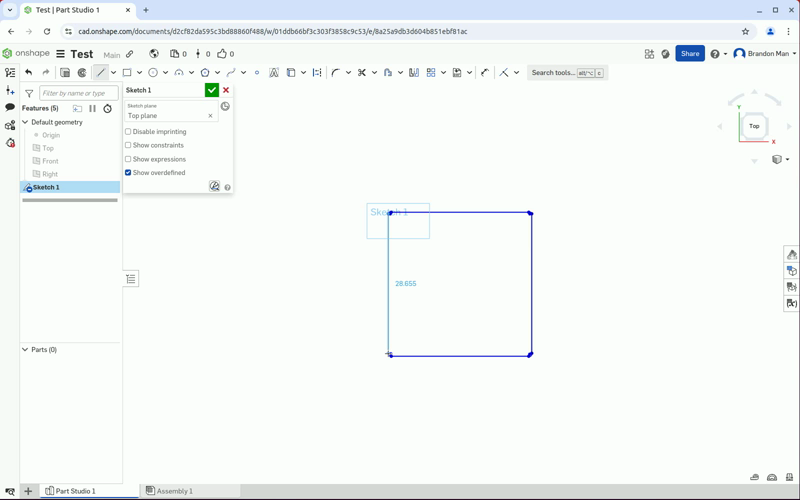
scroll(6)
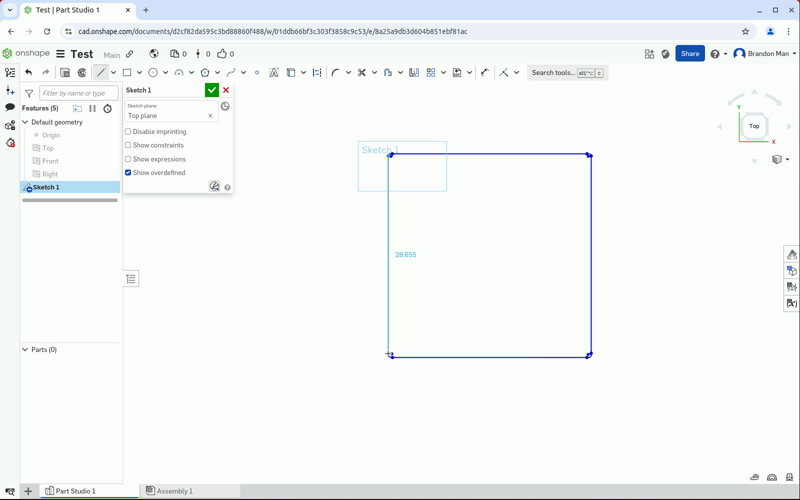
scroll(6)
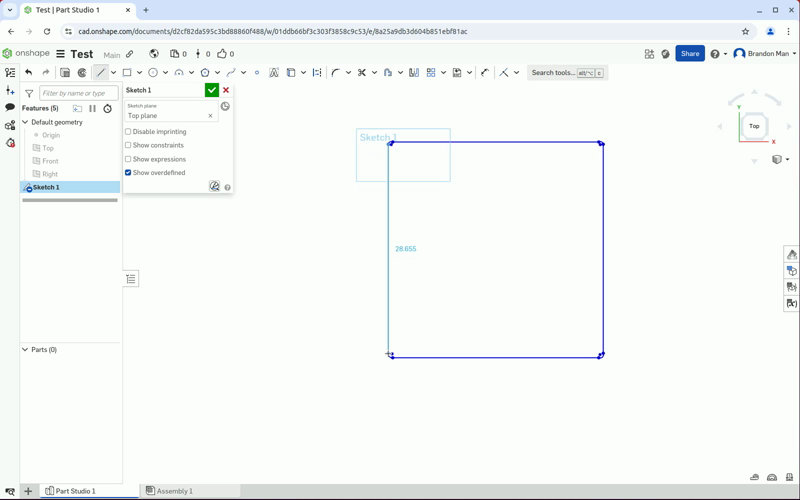
scroll(6)
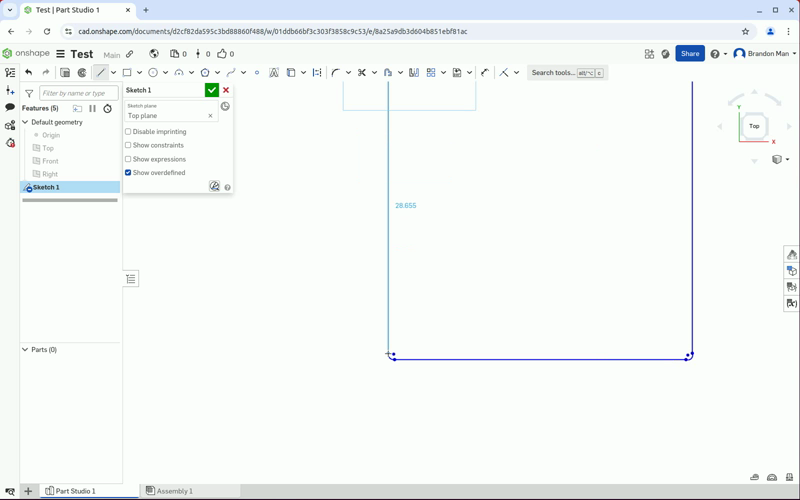
scroll(6)
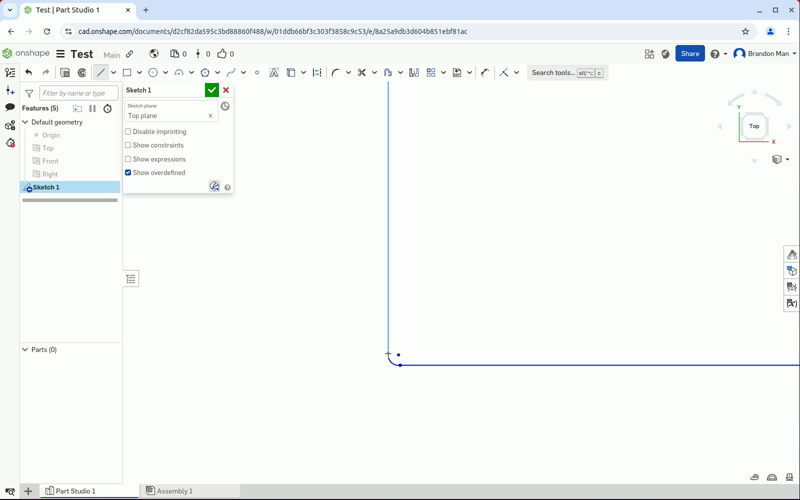
scroll(6)
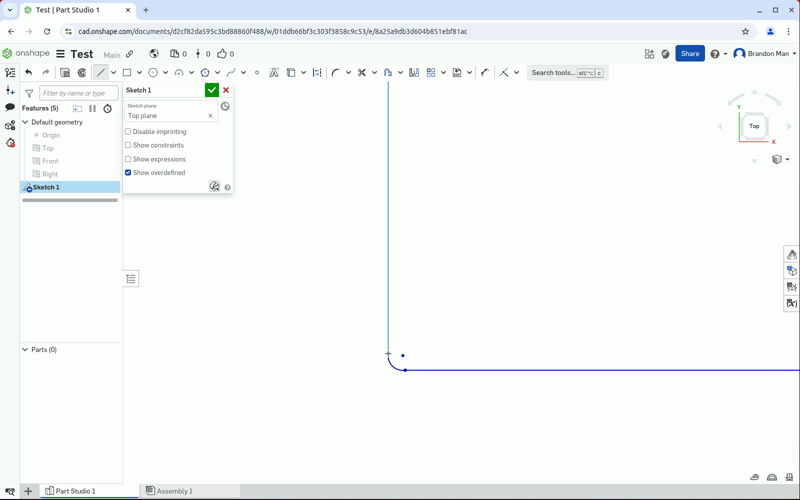
scroll(6)
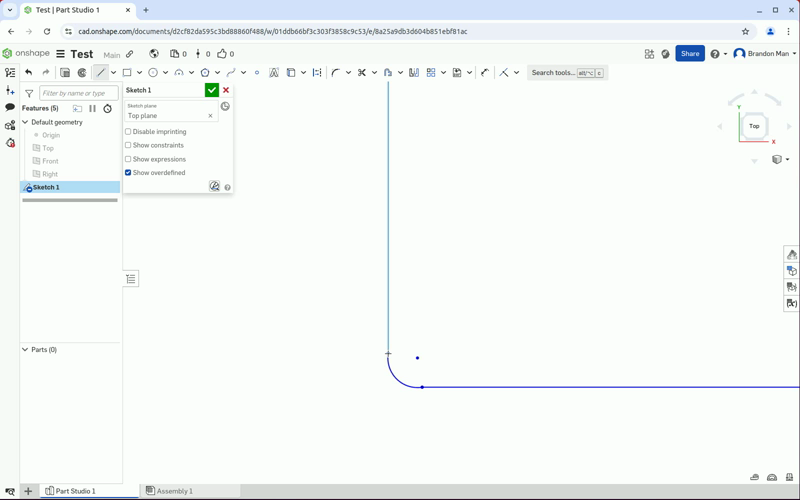
key_up(shift)
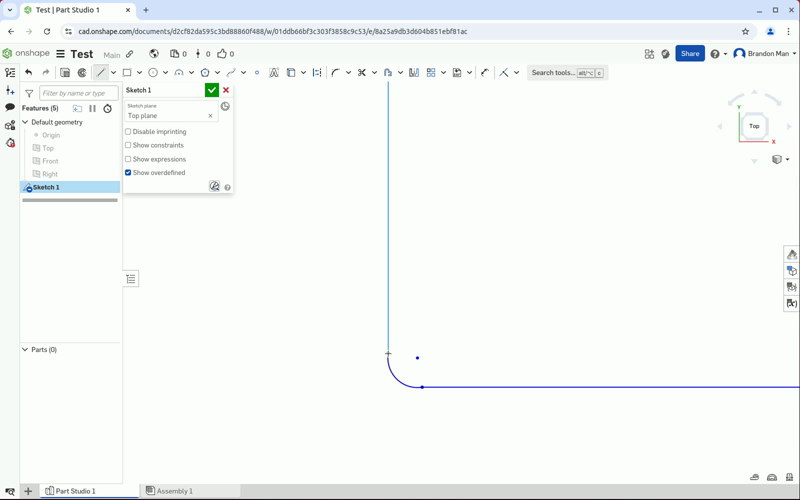
click(388, 353)
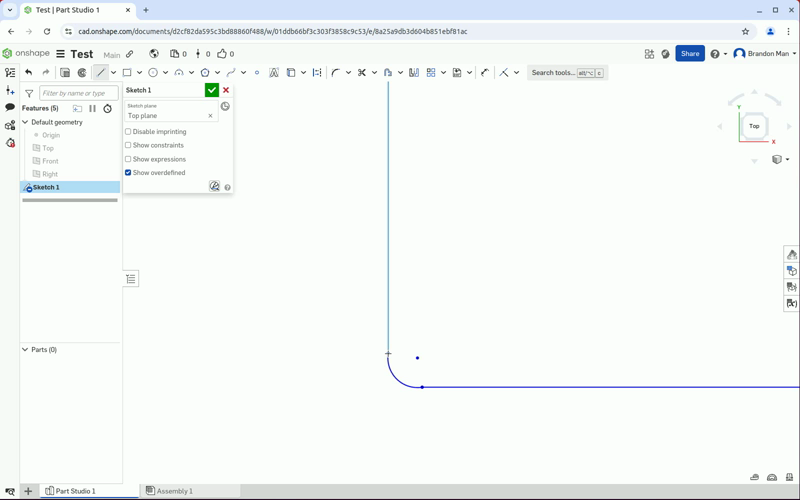
scroll(-6)
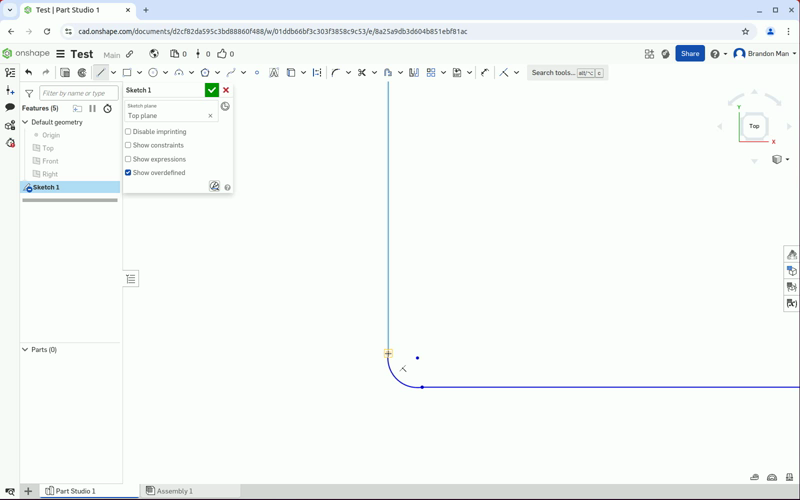
scroll(-6)
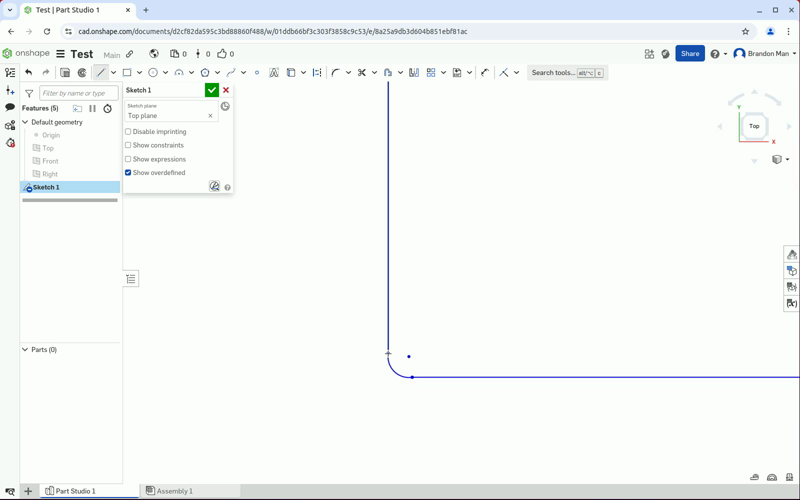
scroll(-6)
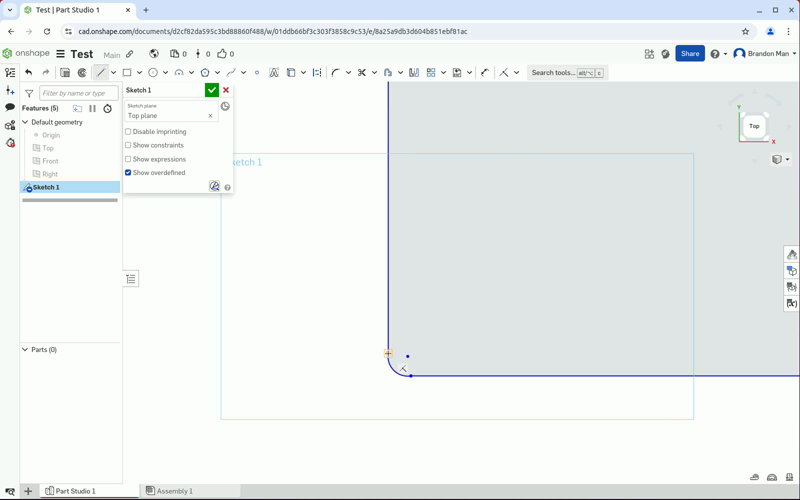
scroll(-6)
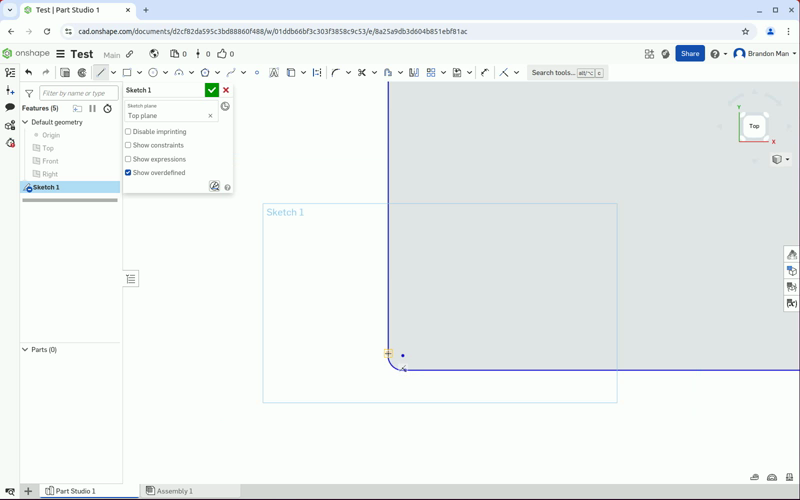
scroll(-6)
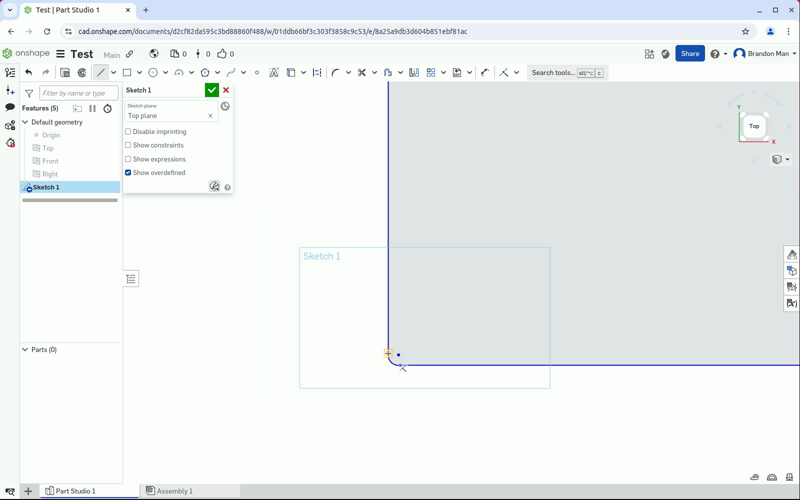
scroll(-6)
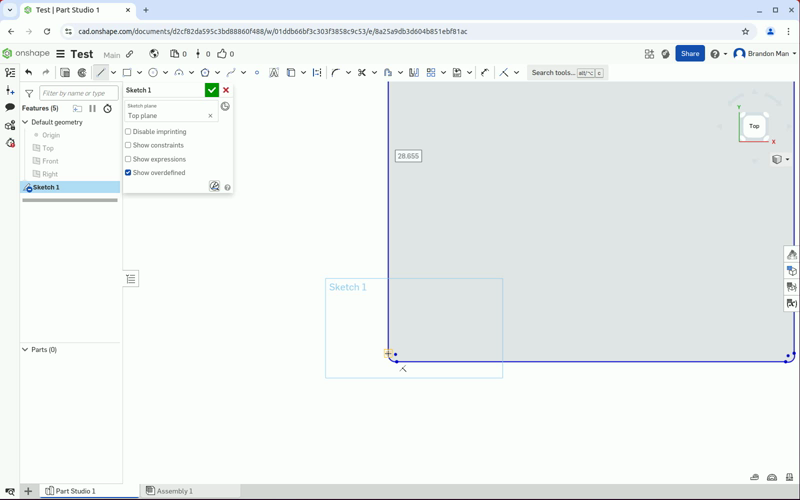
scroll(-6)
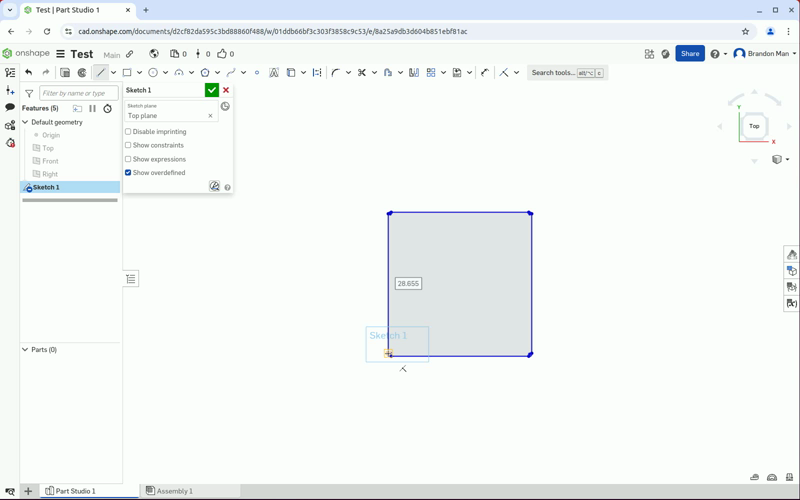
key(esc)
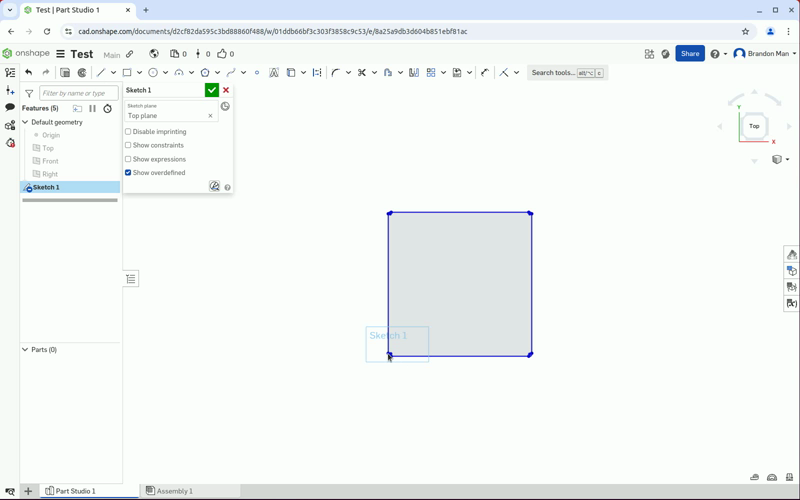
key(c)
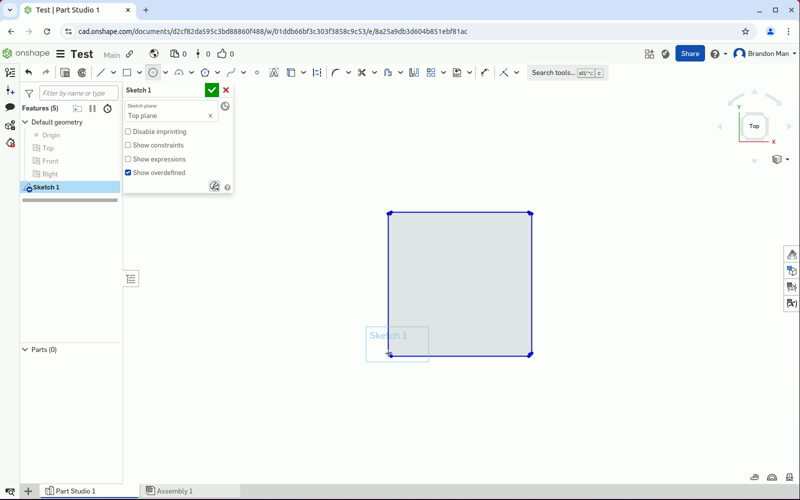
key_down(shift)
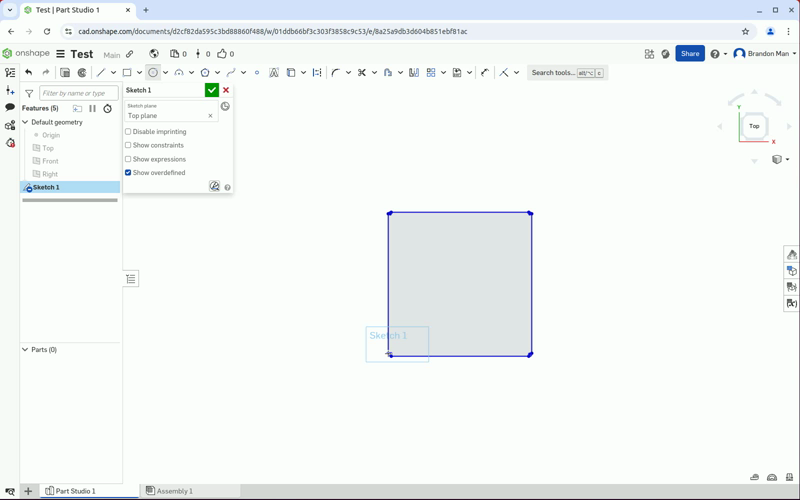
mouse_move(391, 353)
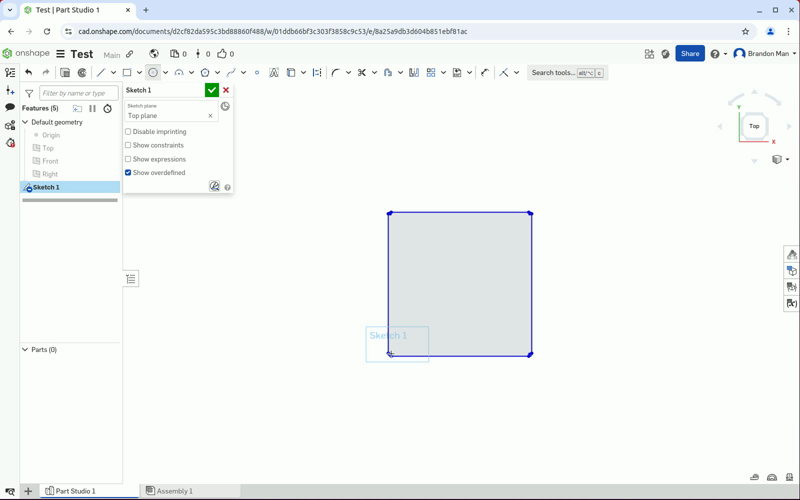
scroll(6)
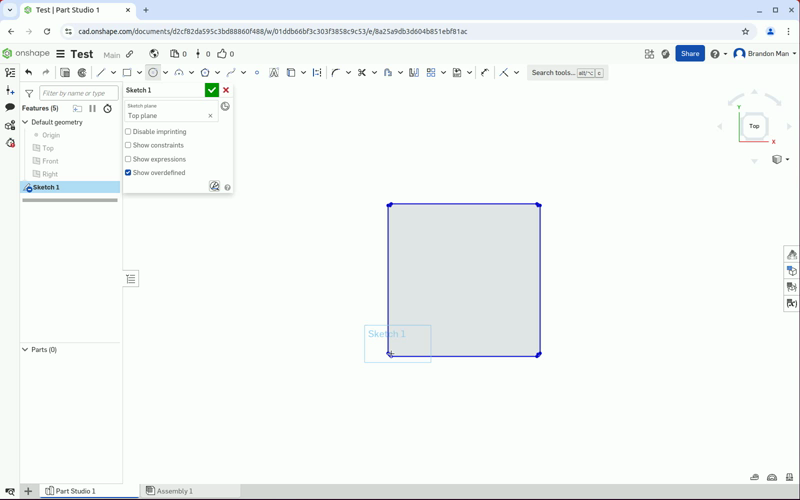
scroll(6)
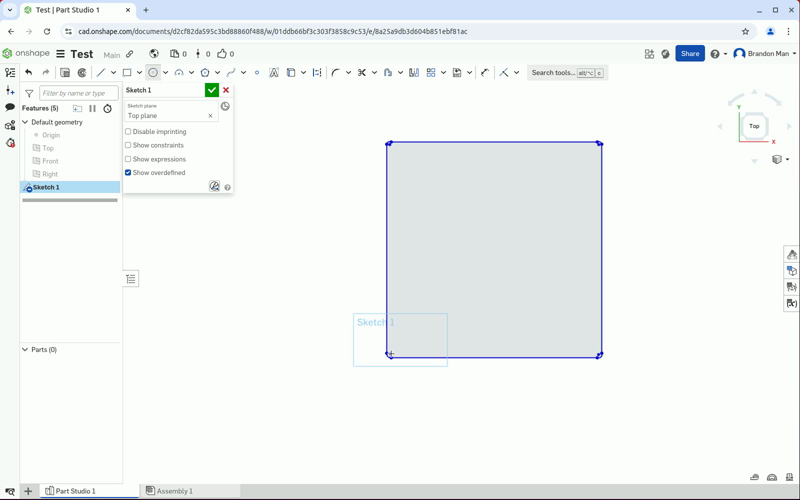
scroll(6)
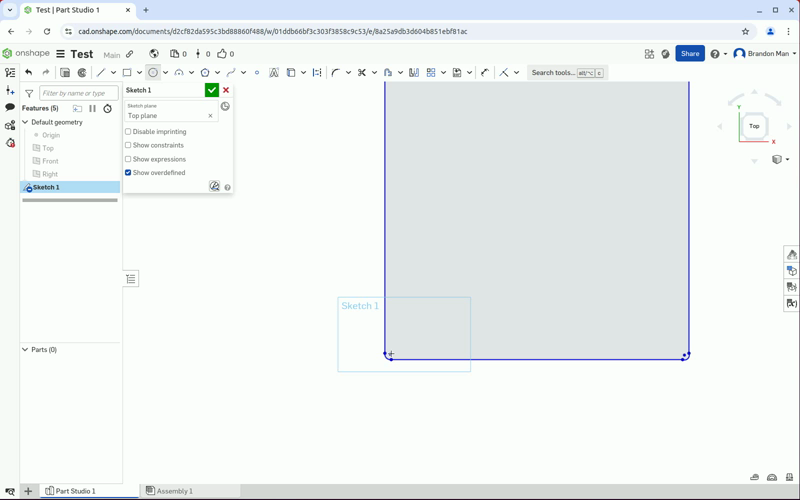
scroll(6)
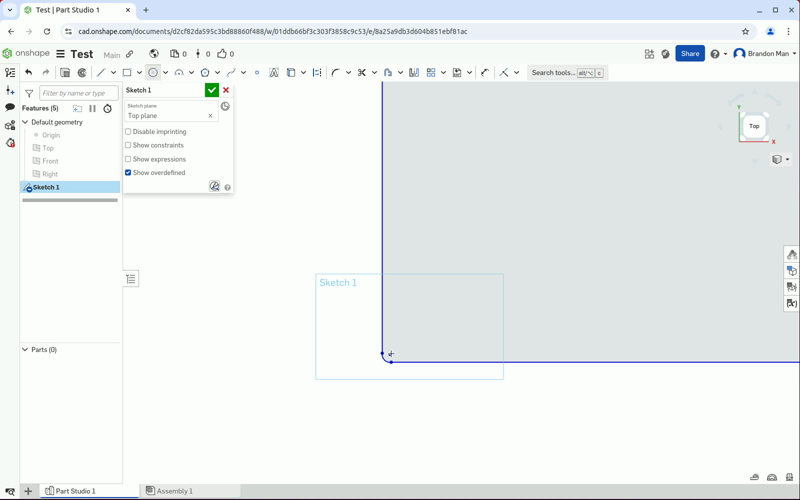
scroll(6)
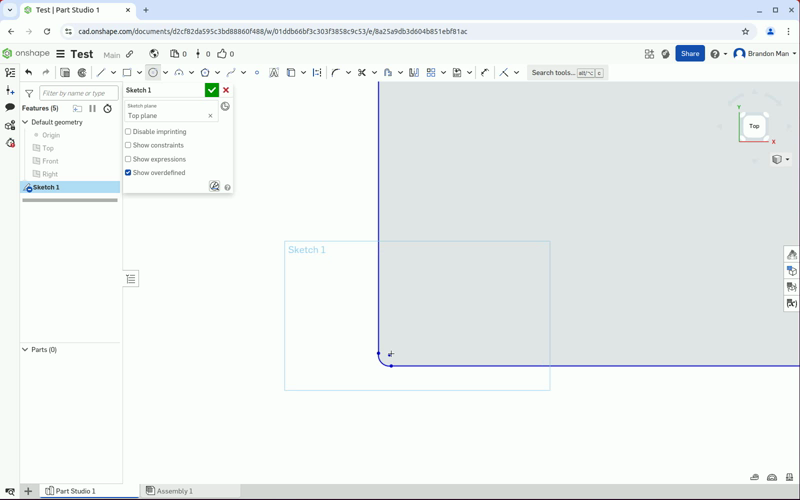
scroll(6)
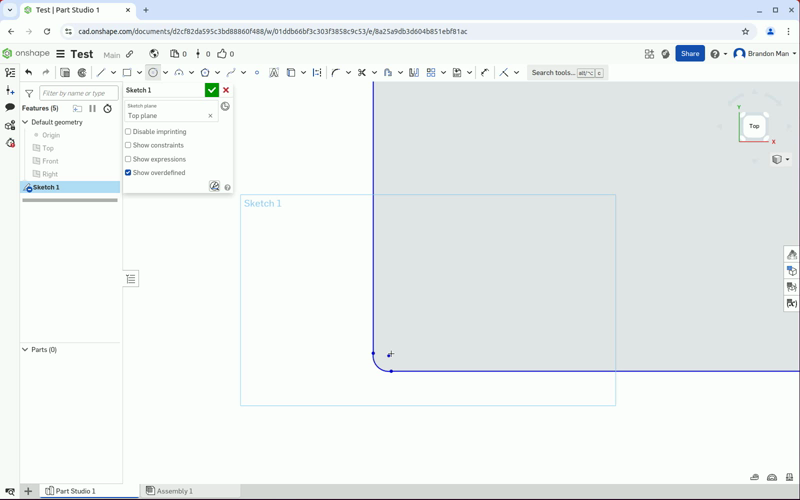
scroll(6)
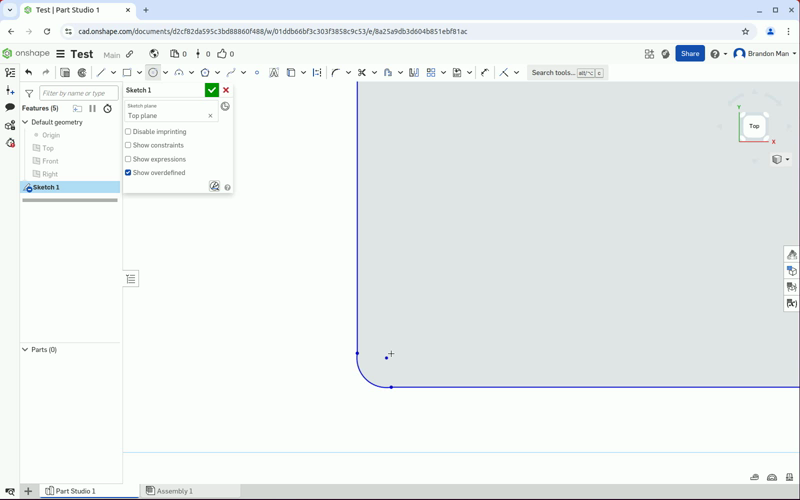
click(391, 353)
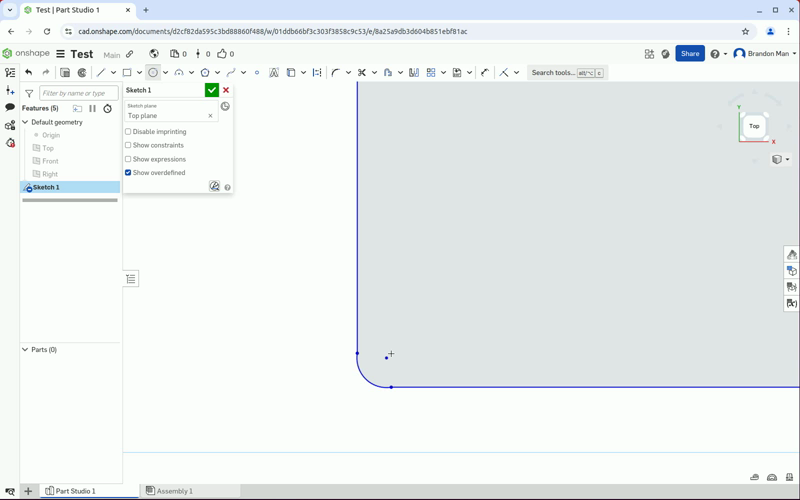
scroll(-6)
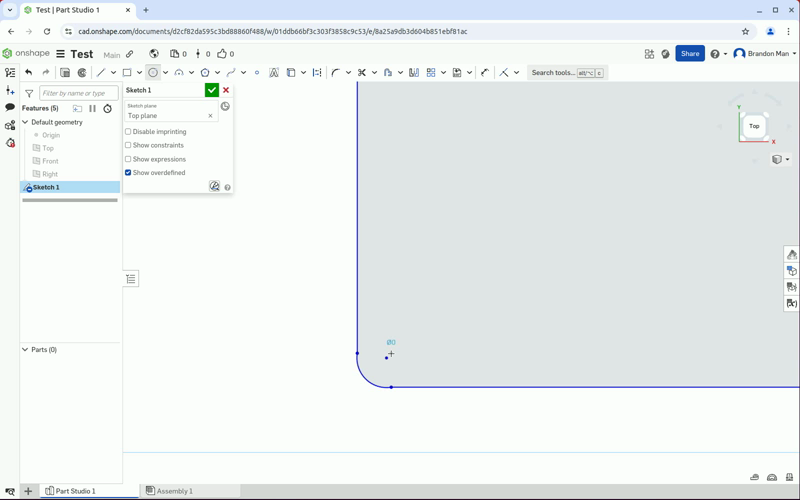
scroll(-6)
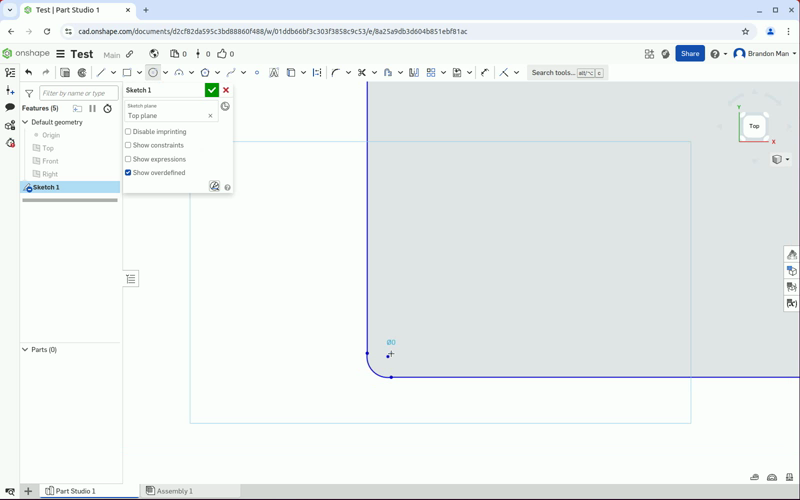
scroll(-6)
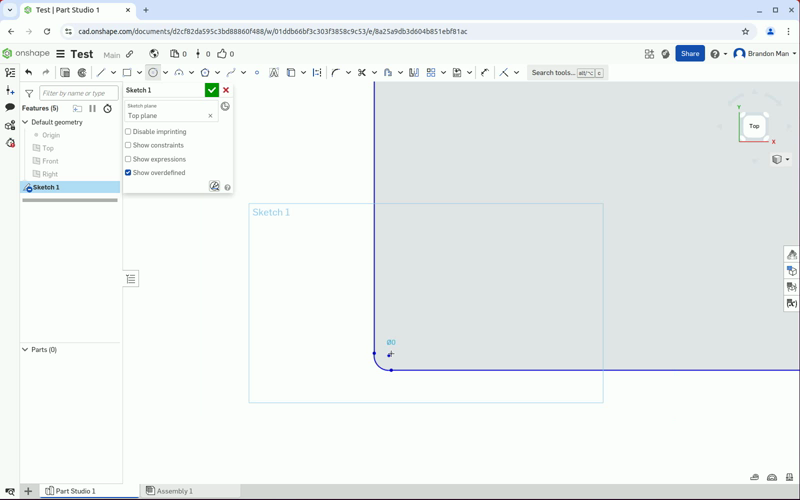
scroll(-6)
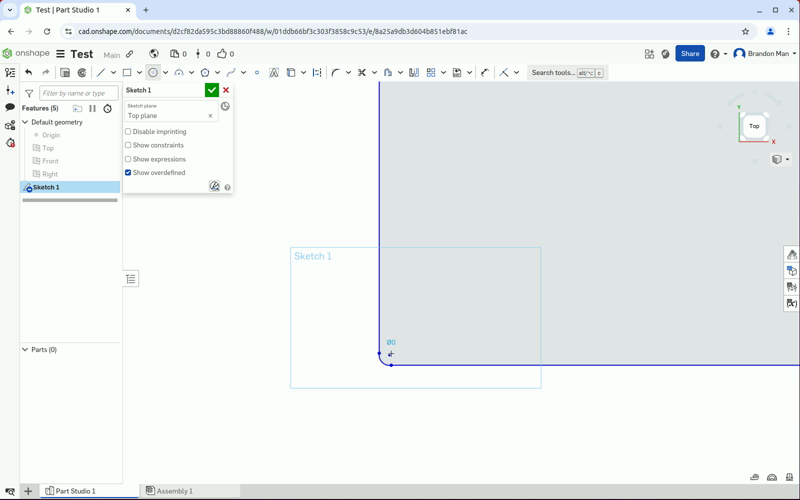
scroll(-6)
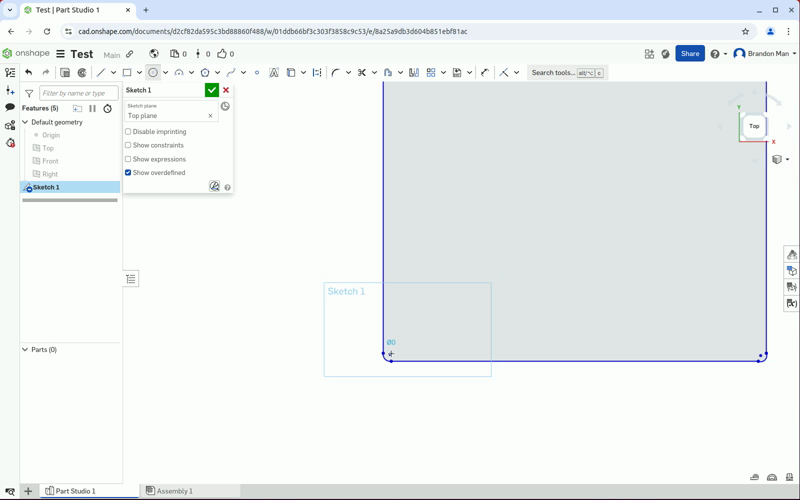
scroll(-6)
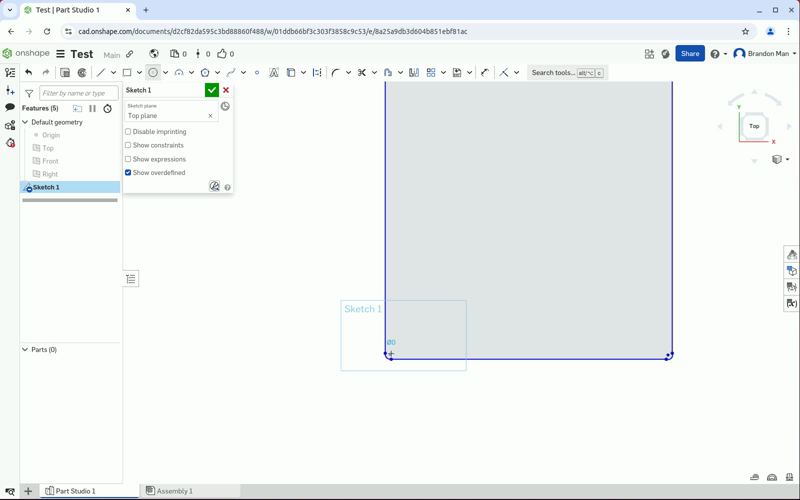
scroll(-6)
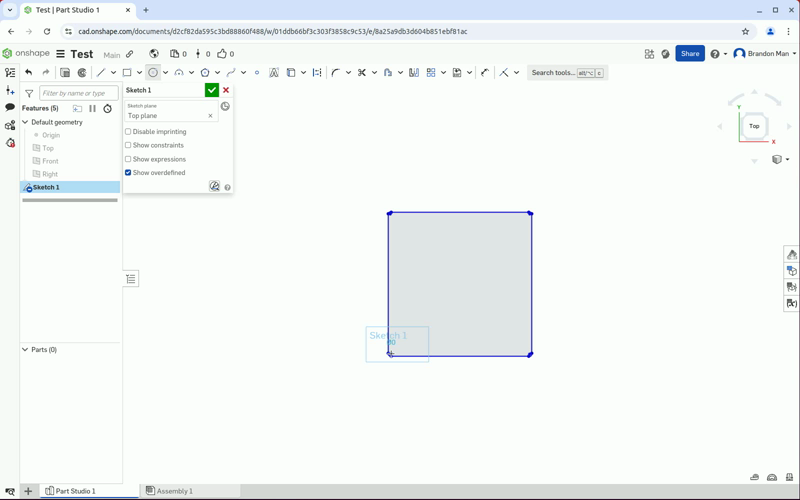
key_up(shift)
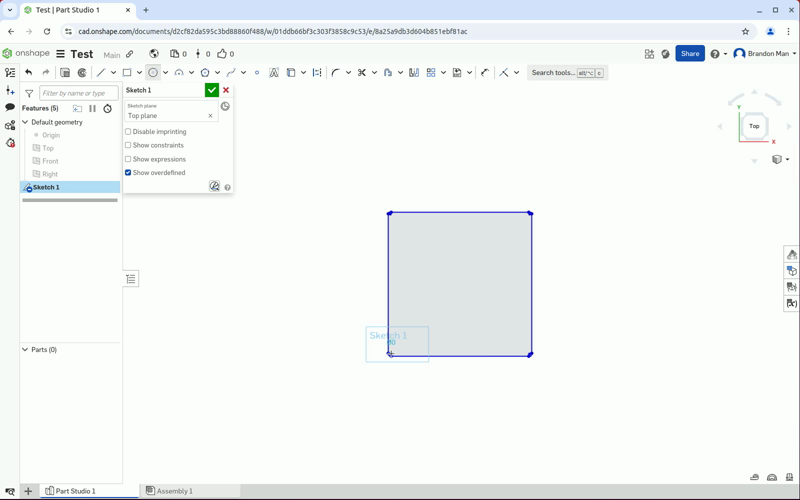
mouse_move(392, 353)
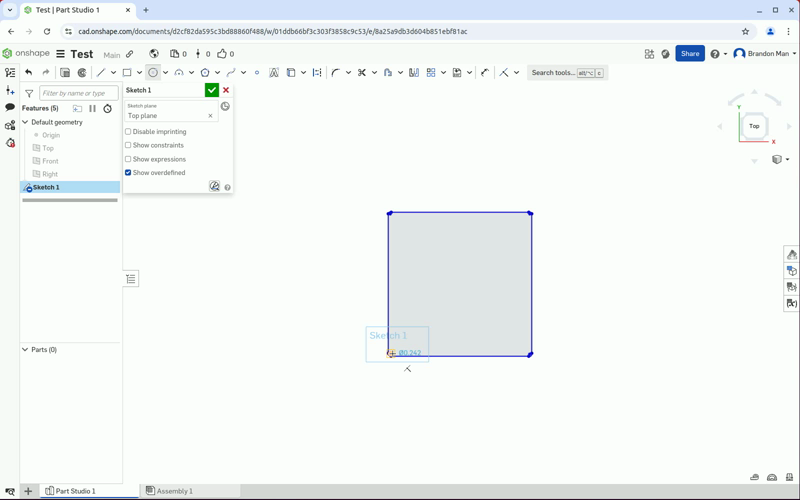
scroll(6)
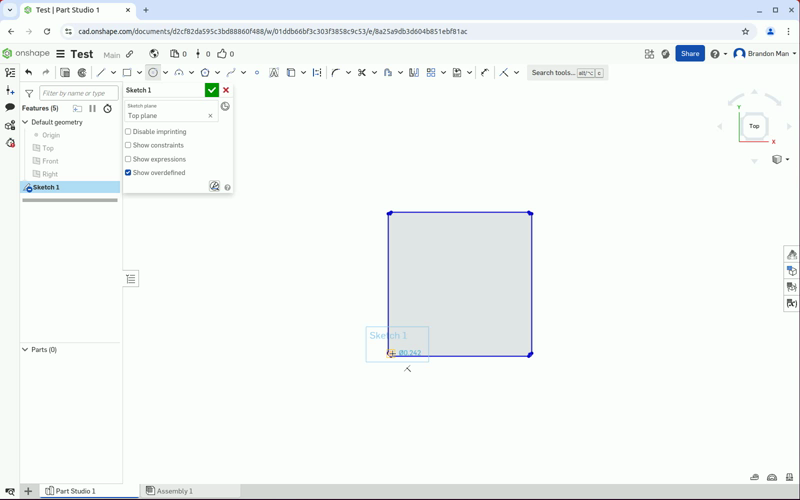
scroll(6)
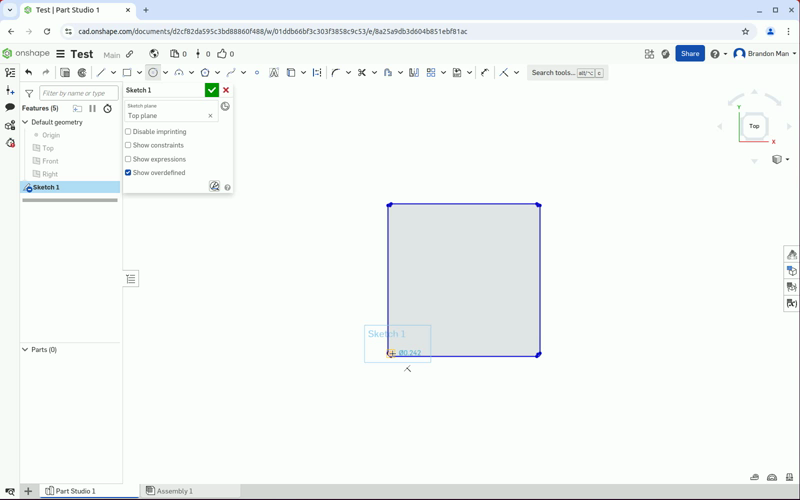
scroll(6)
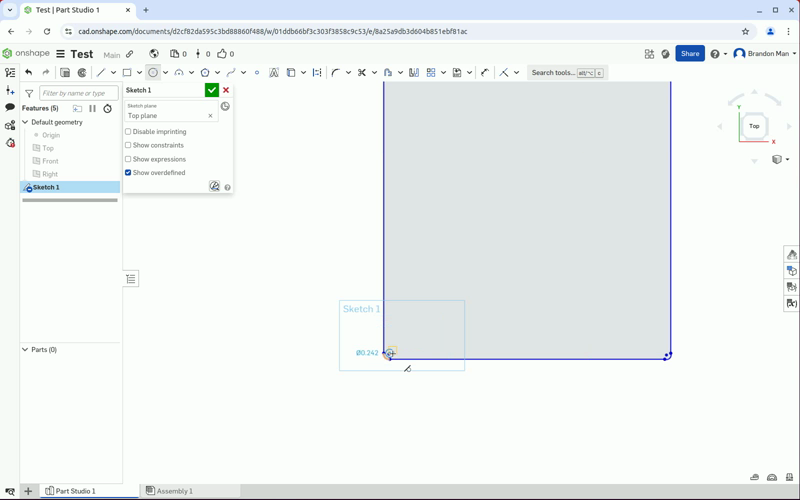
scroll(6)
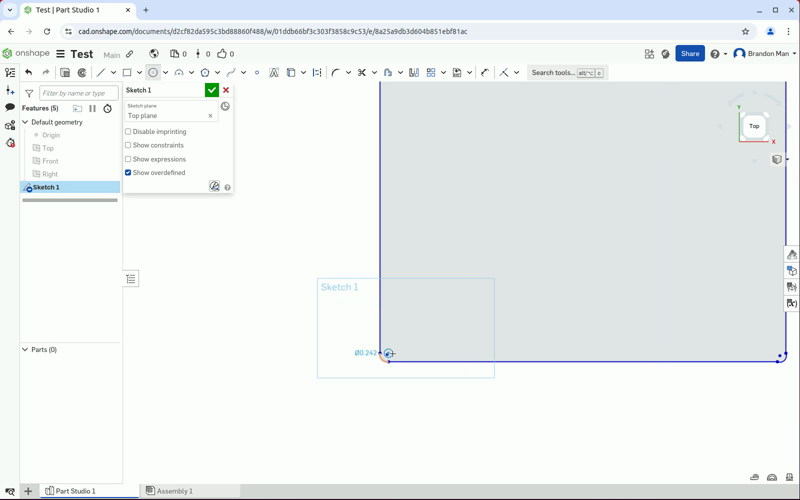
scroll(6)
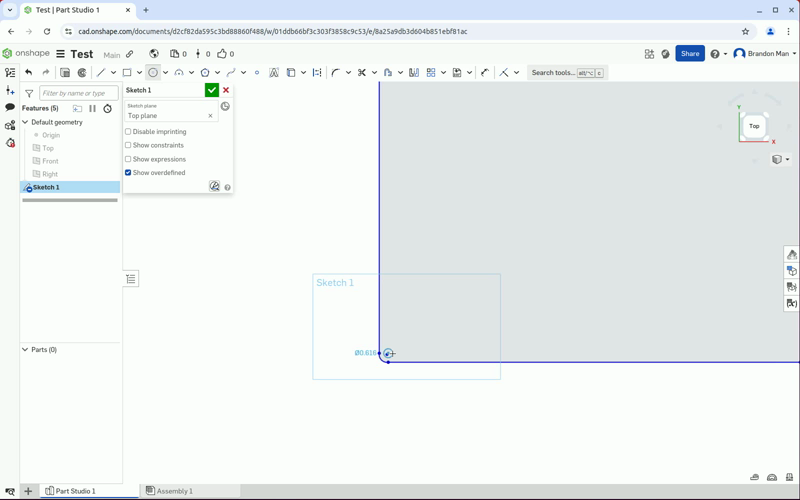
scroll(6)
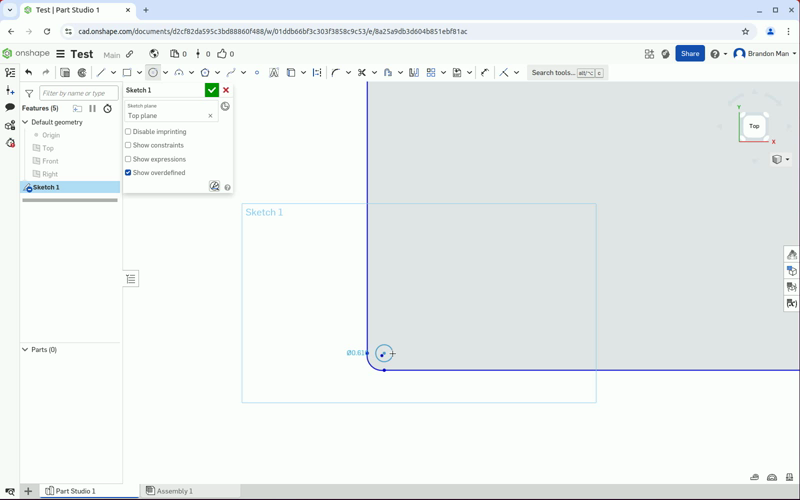
scroll(6)
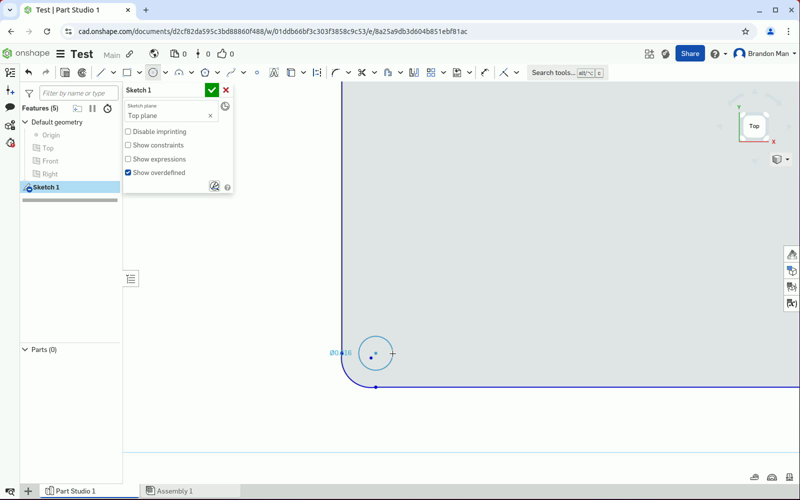
click(392, 353)
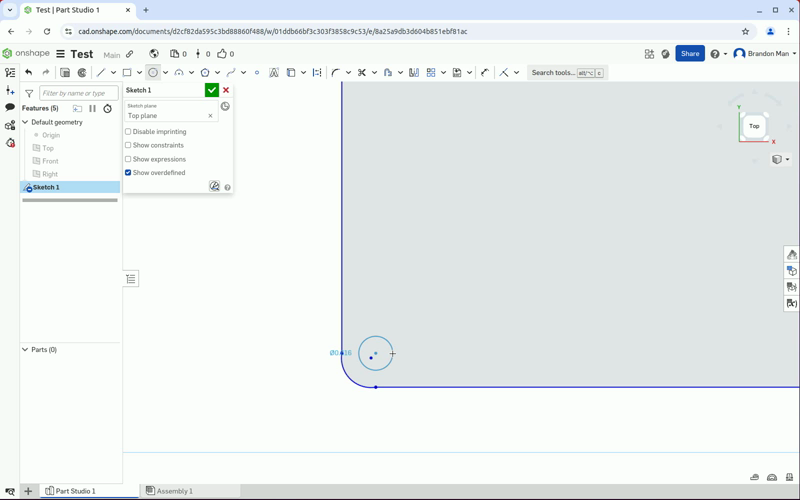
scroll(-6)
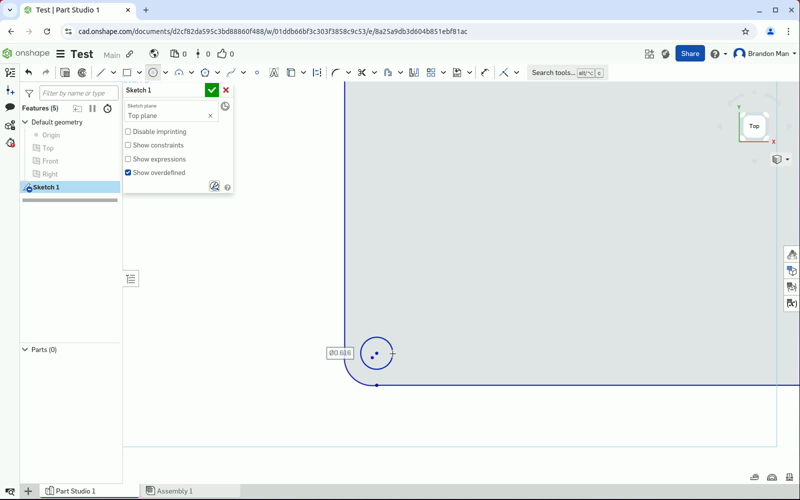
scroll(-6)
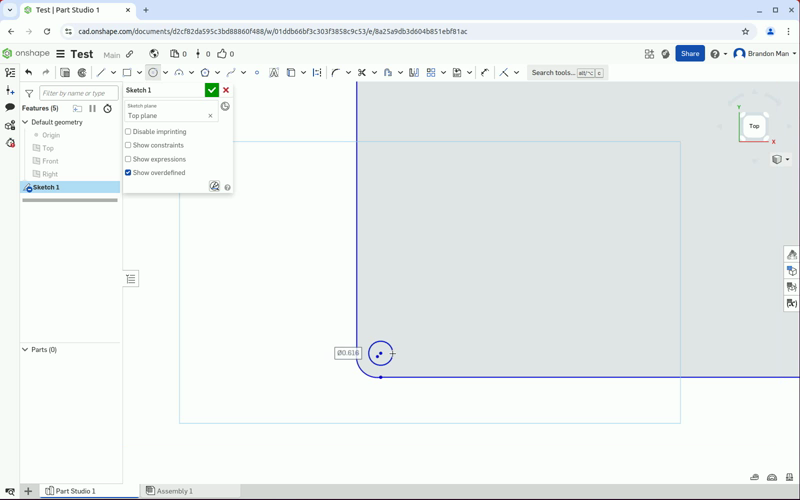
scroll(-6)
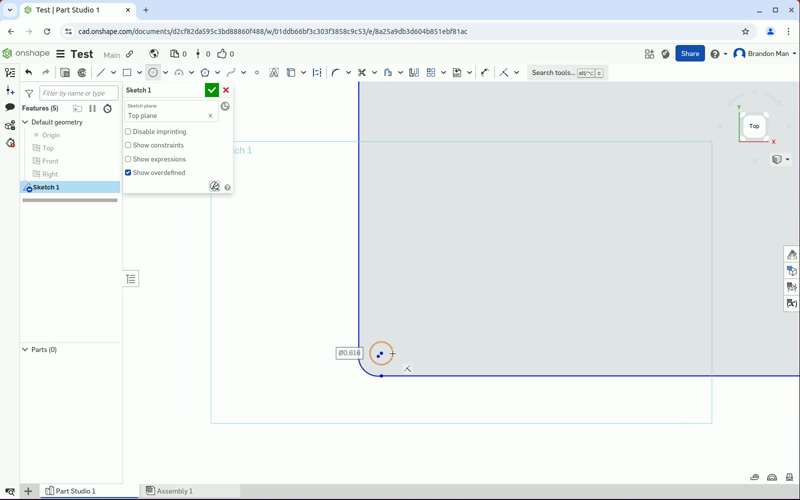
scroll(-6)
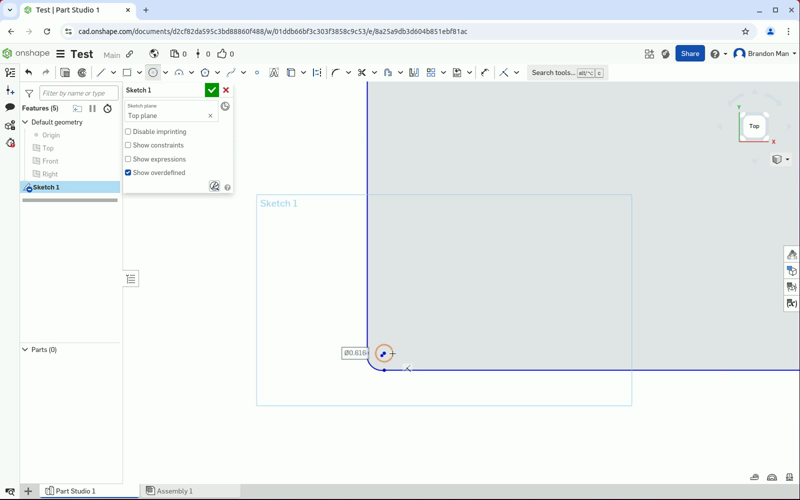
scroll(-6)
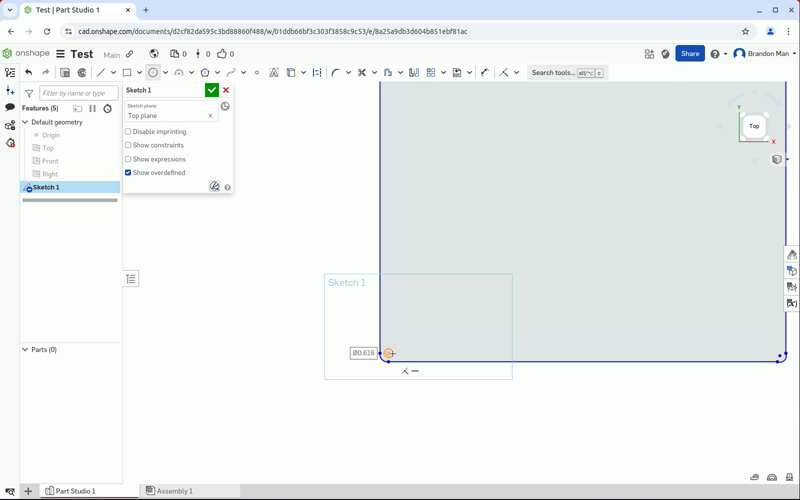
scroll(-6)
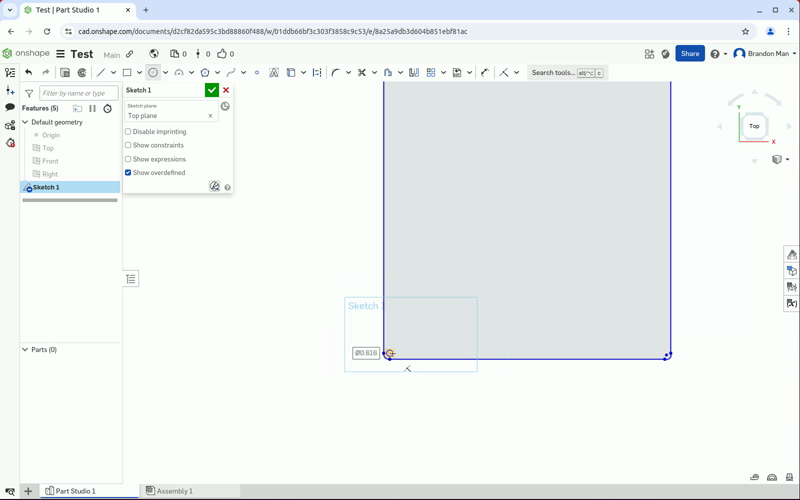
scroll(-6)
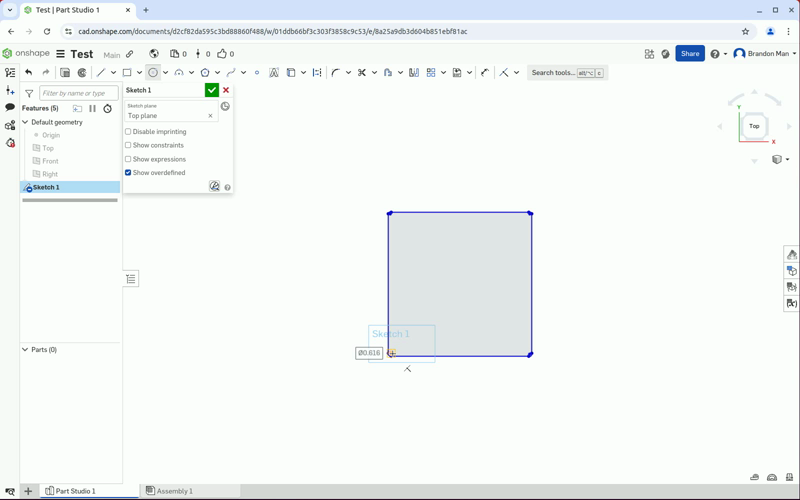
key(esc)
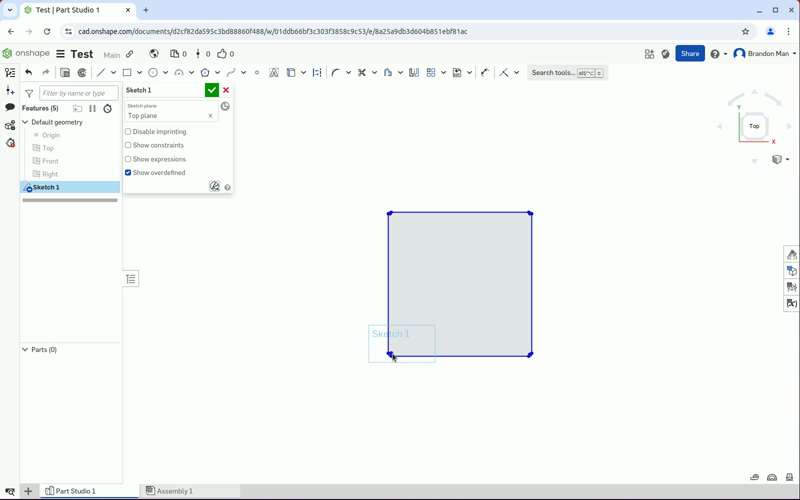
key(c)
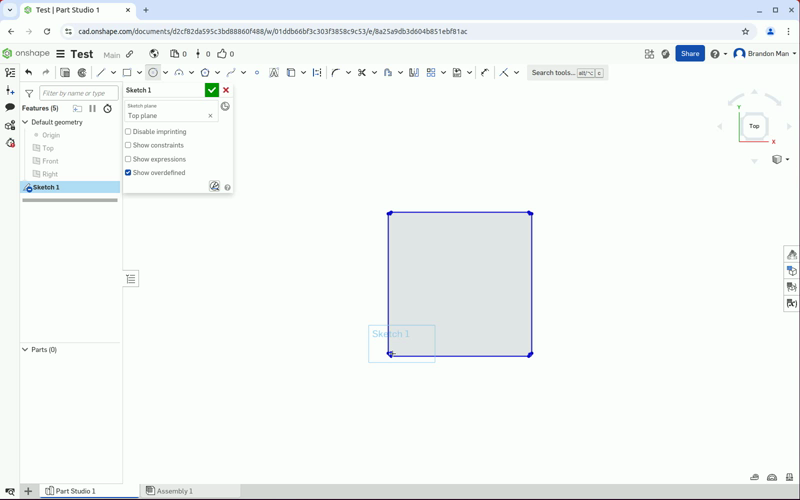
key_down(shift)
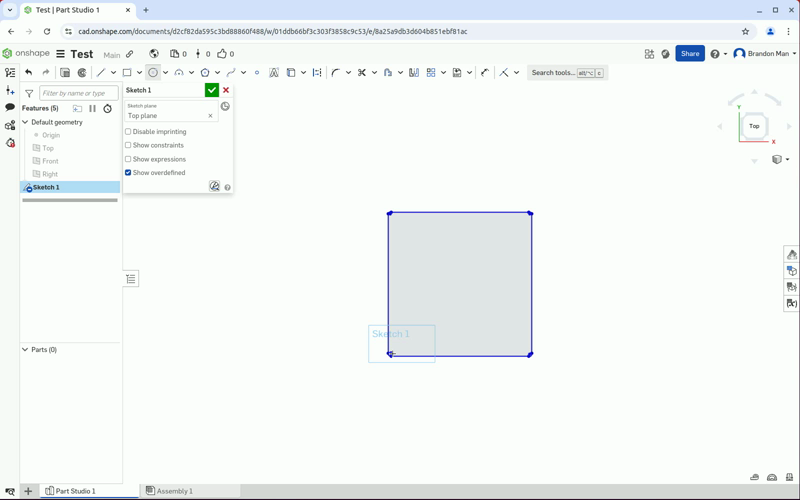
mouse_move(391, 213)
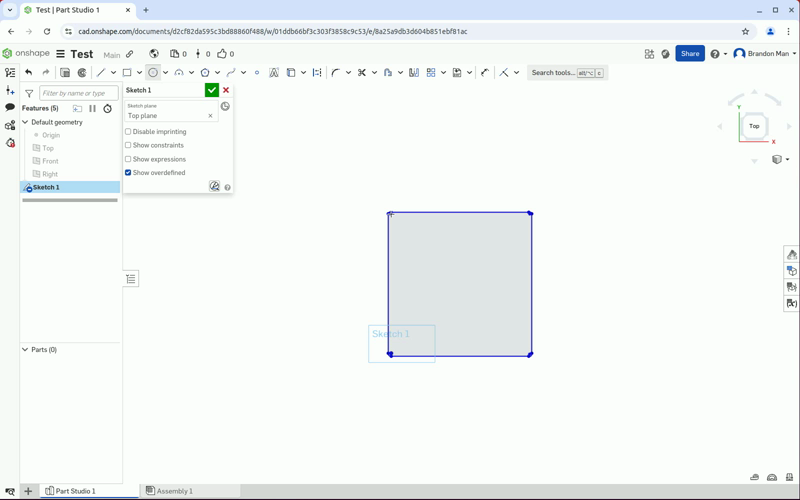
scroll(6)
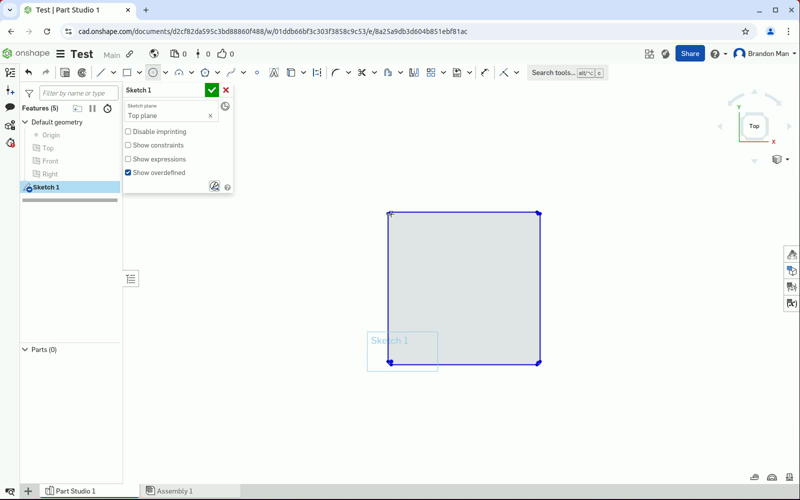
scroll(6)
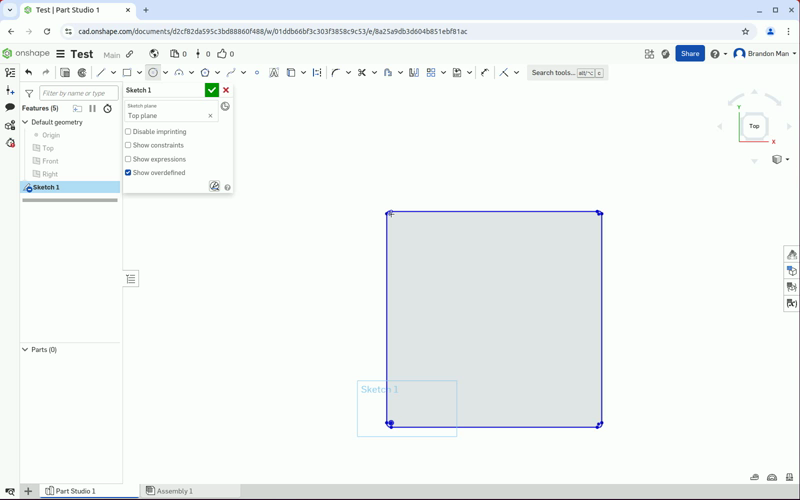
scroll(6)
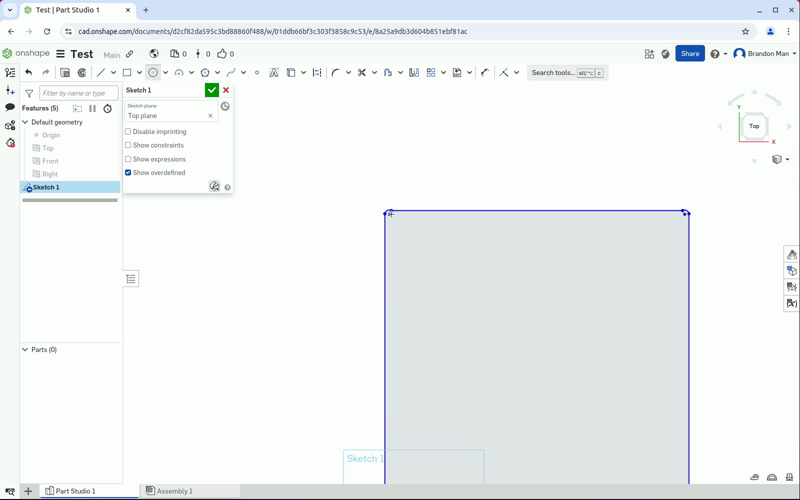
scroll(6)
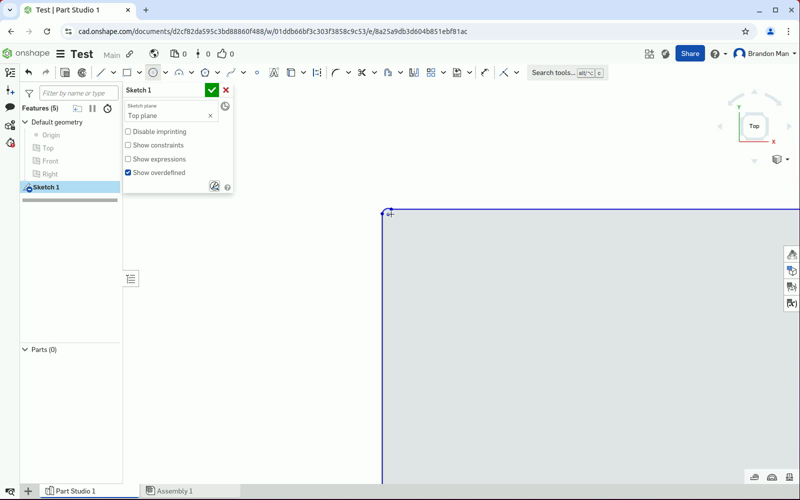
scroll(6)
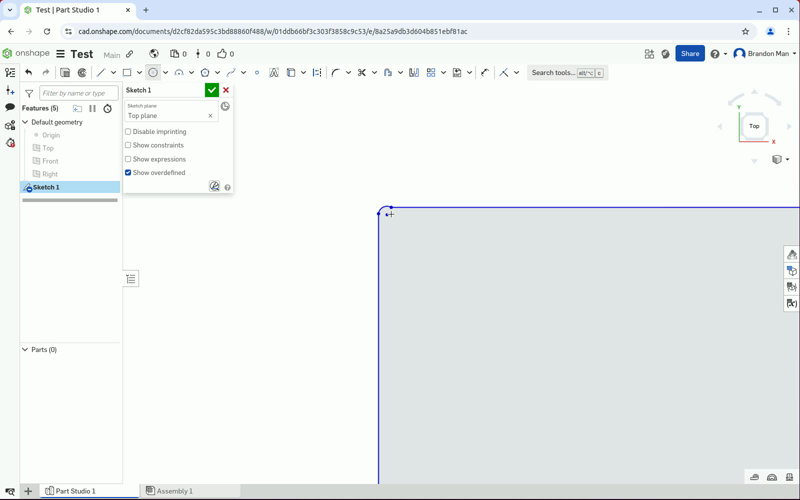
scroll(6)
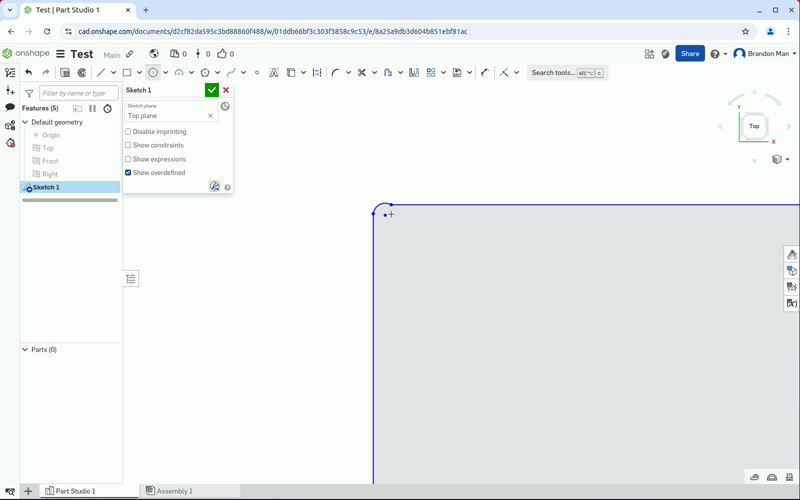
scroll(6)
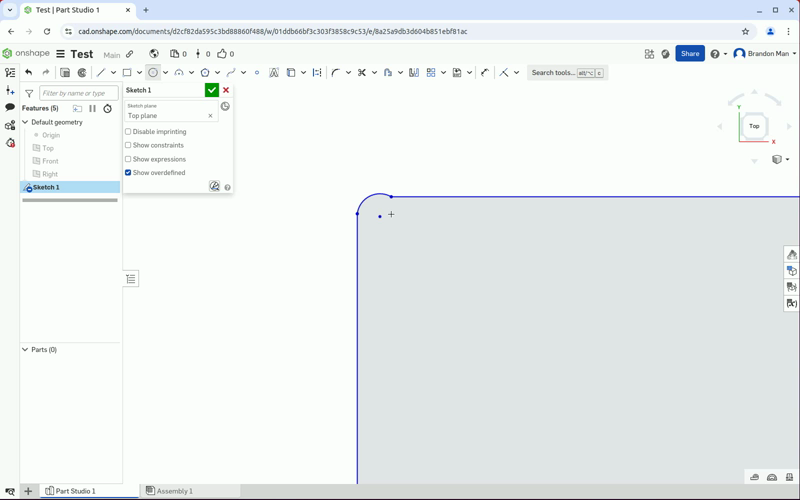
click(391, 213)
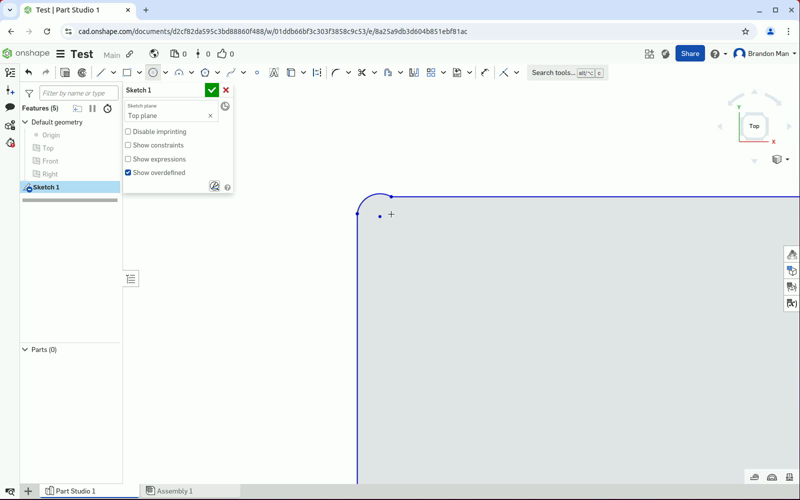
scroll(-6)
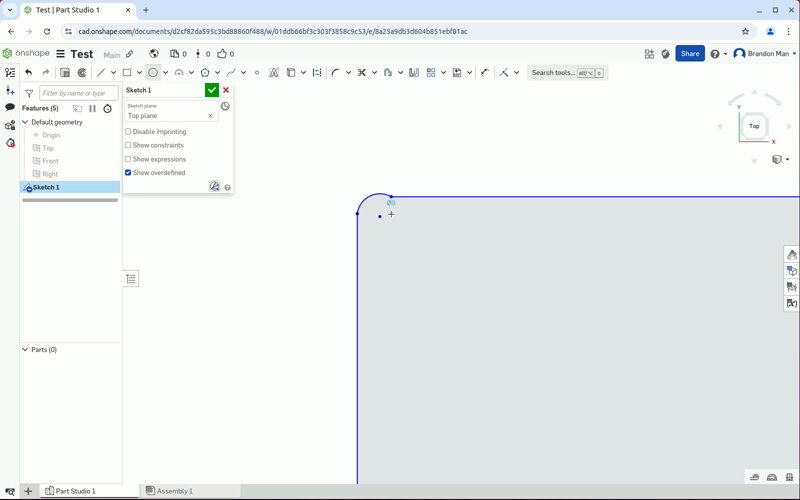
scroll(-6)
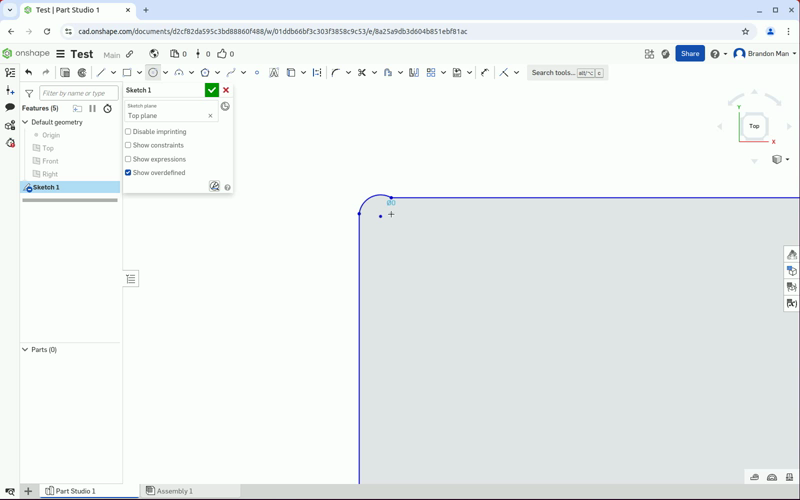
scroll(-6)
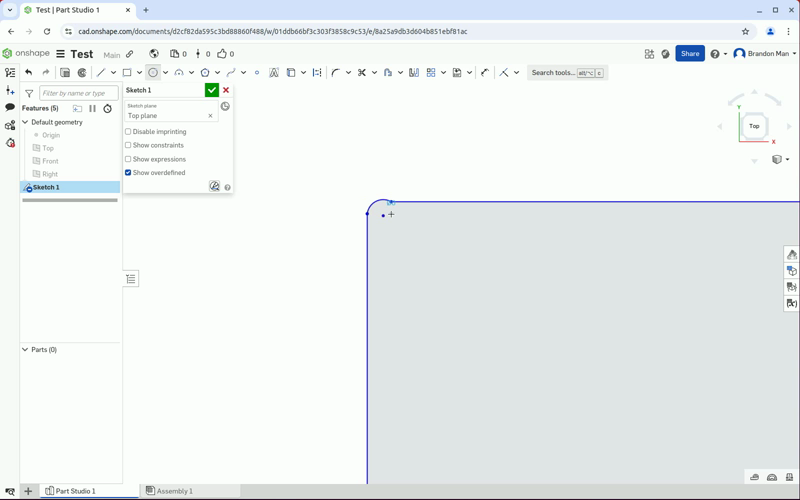
scroll(-6)
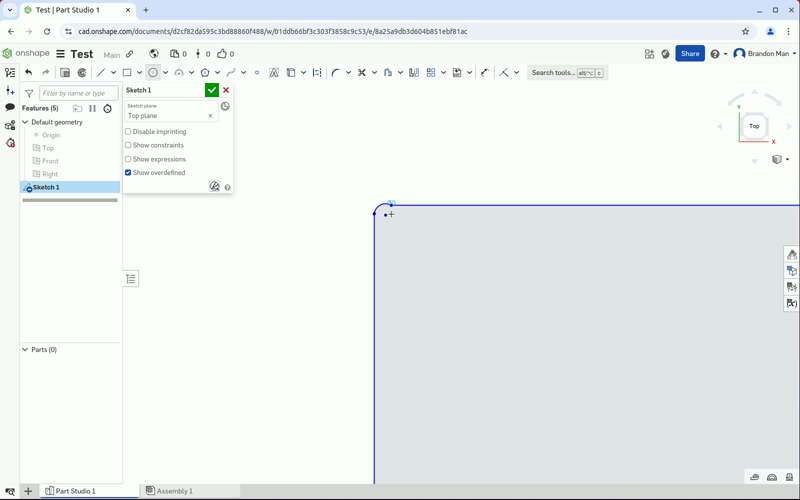
scroll(-6)
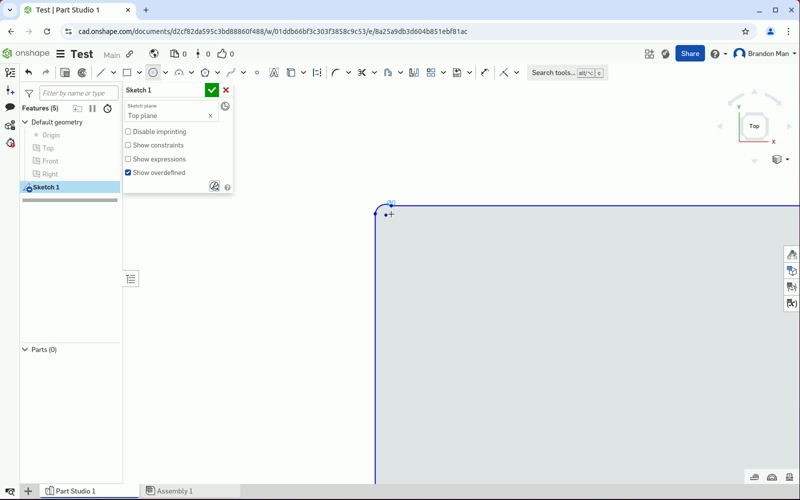
scroll(-6)
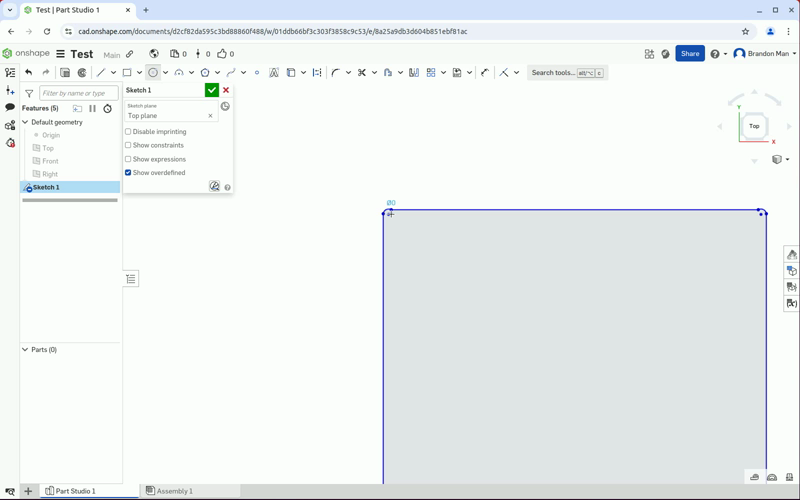
scroll(-6)
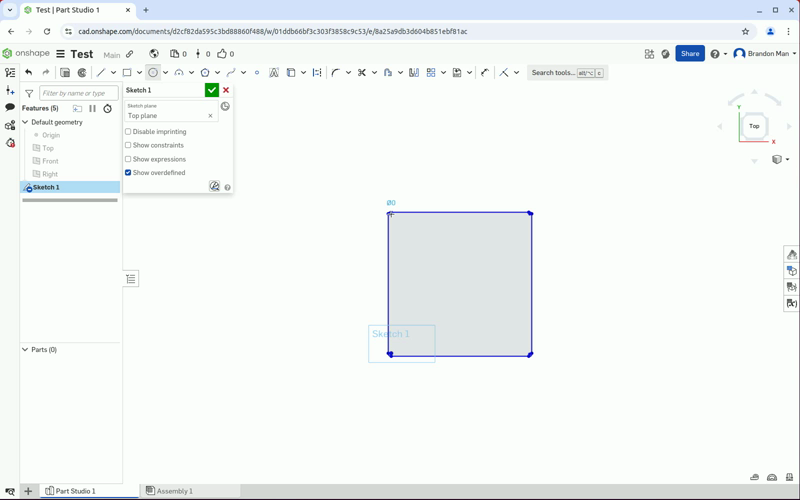
key_up(shift)
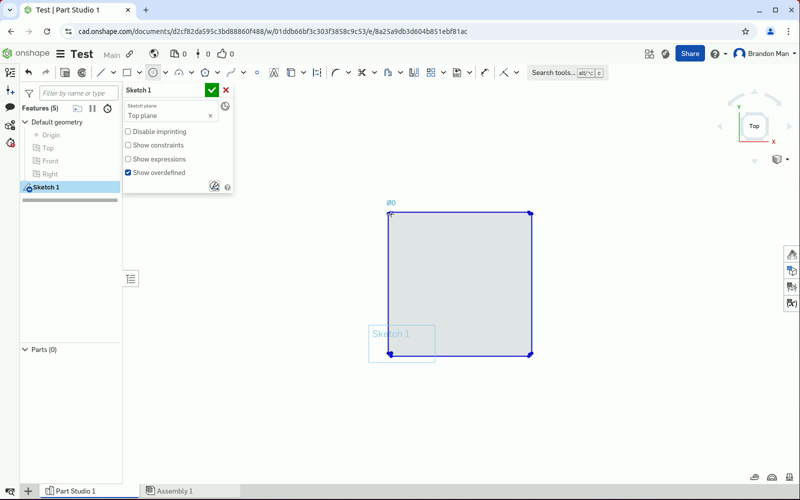
mouse_move(392, 213)
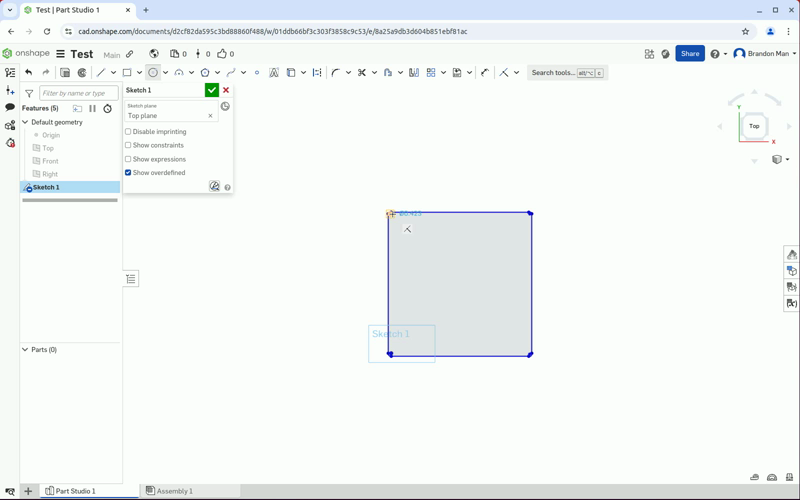
scroll(6)
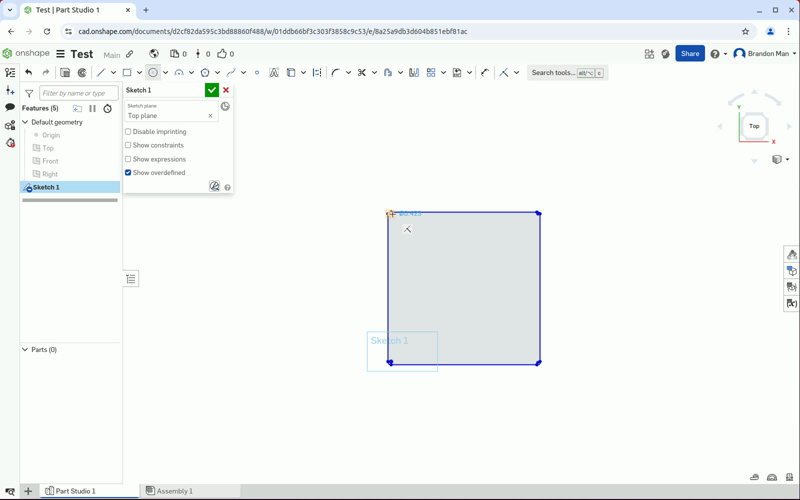
scroll(6)
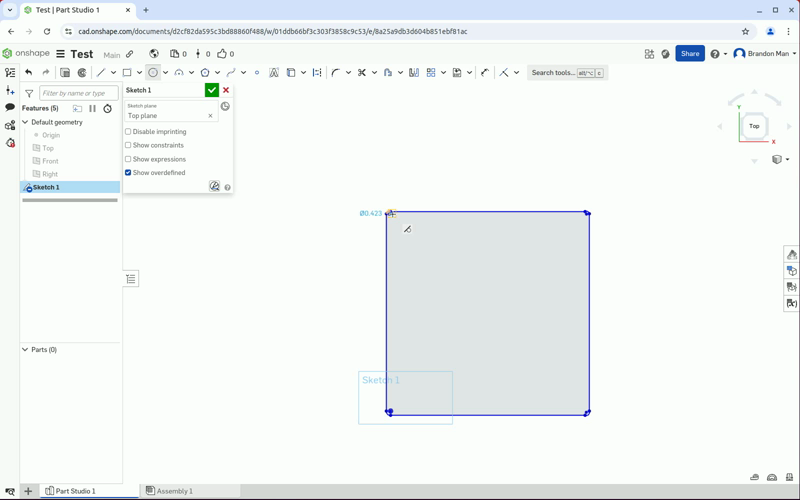
scroll(6)
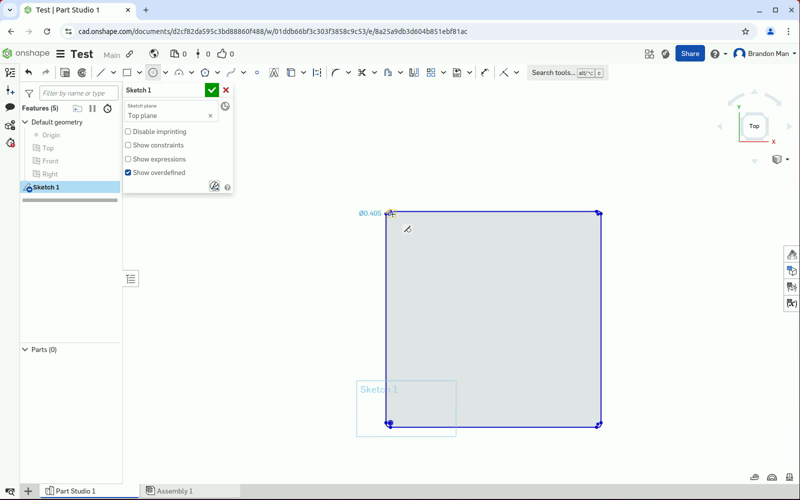
scroll(6)
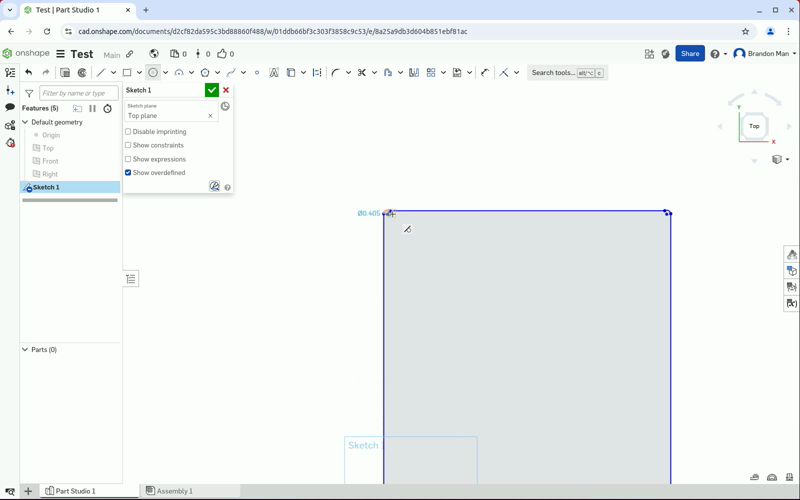
scroll(6)
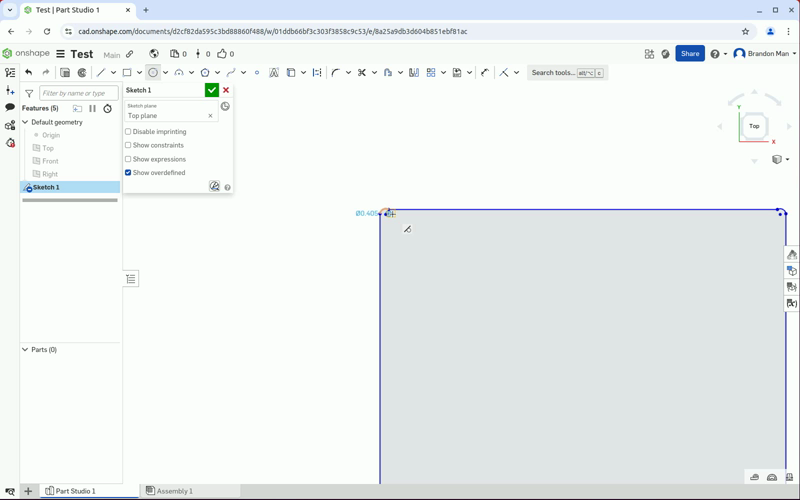
scroll(6)
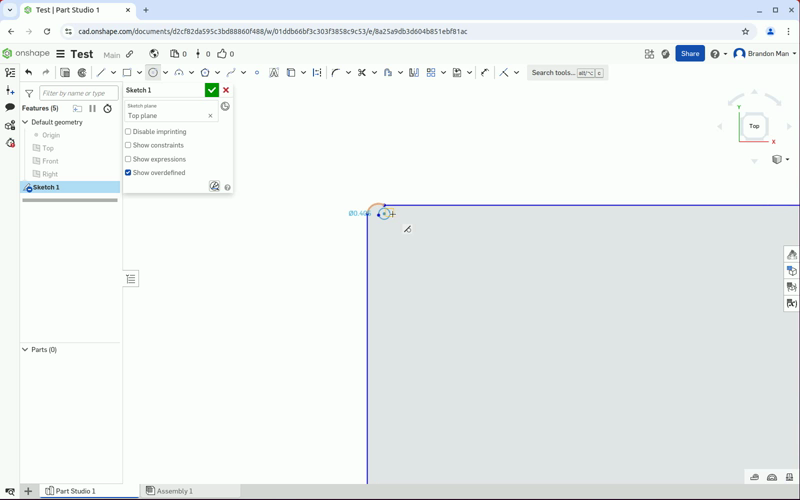
scroll(6)
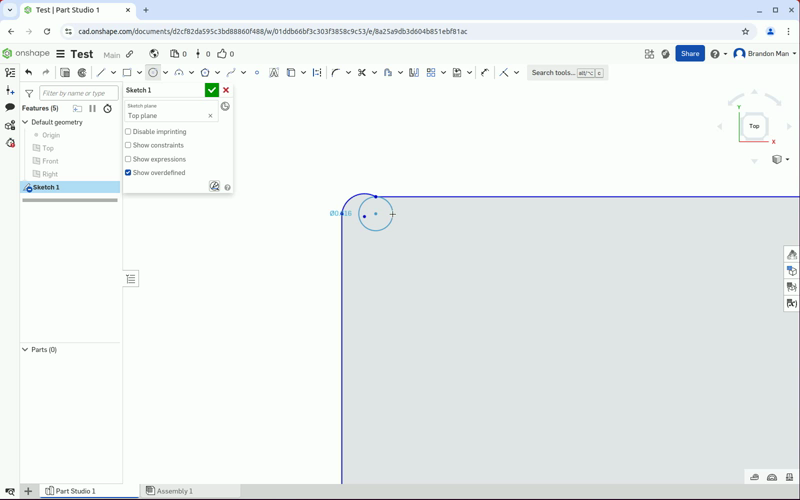
click(392, 213)
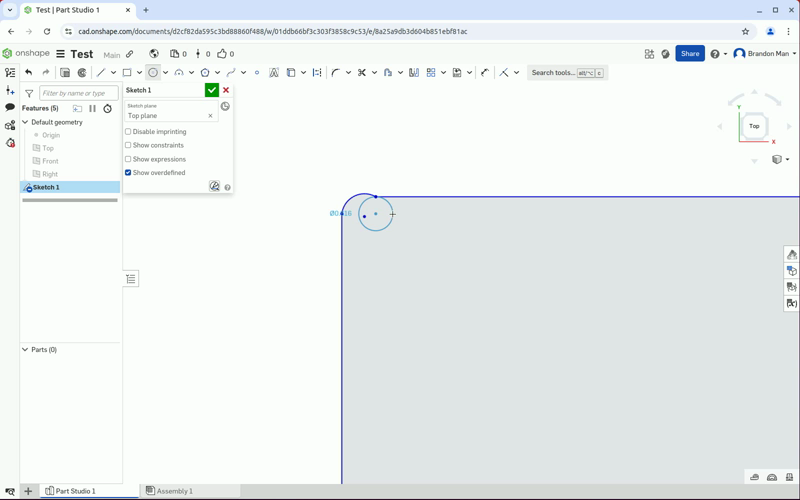
scroll(-6)
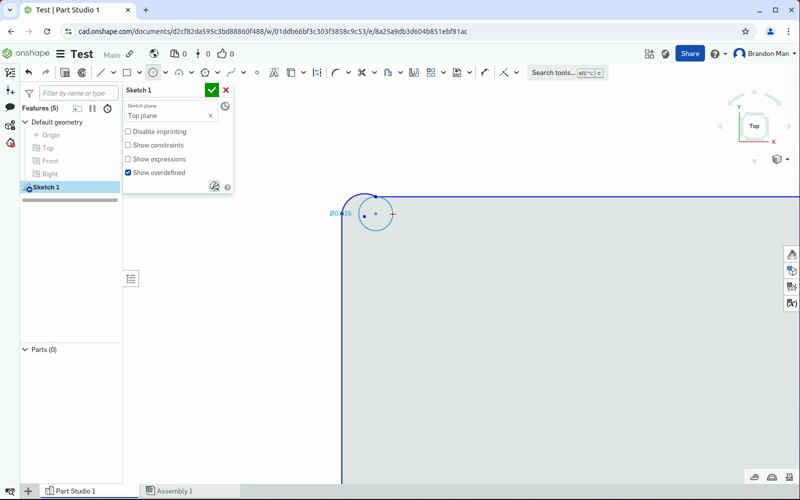
scroll(-6)
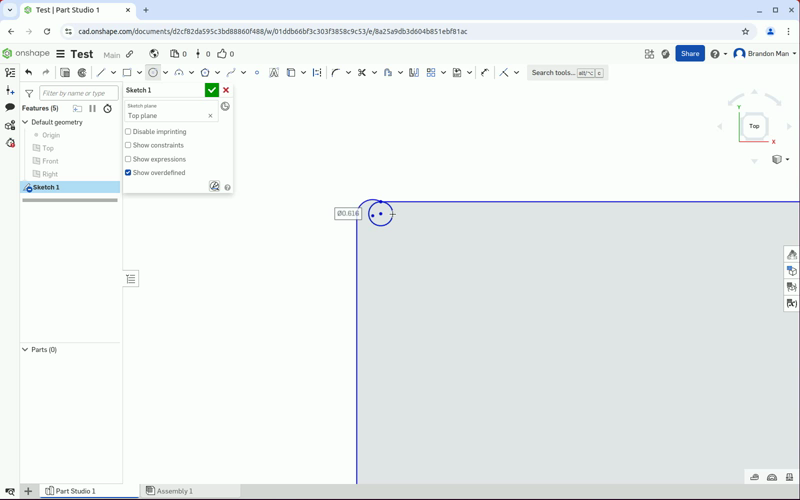
scroll(-6)
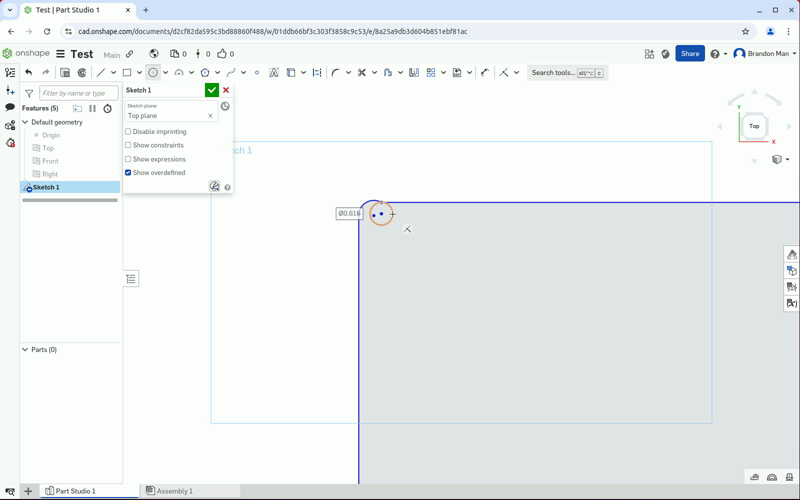
scroll(-6)
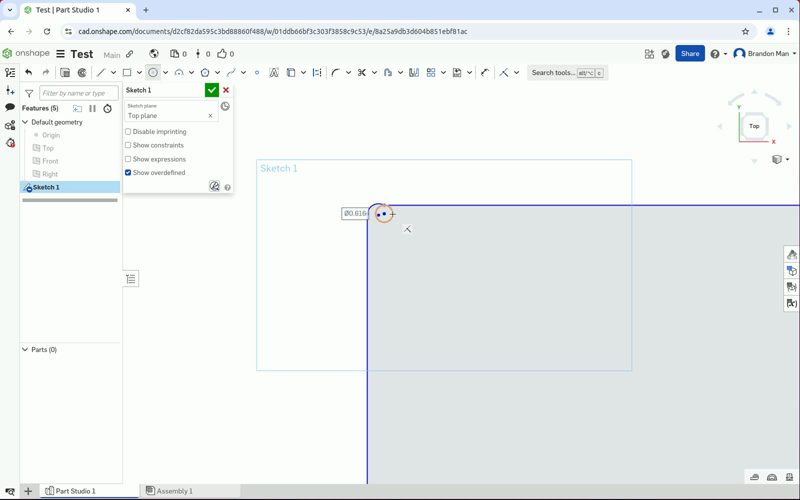
scroll(-6)
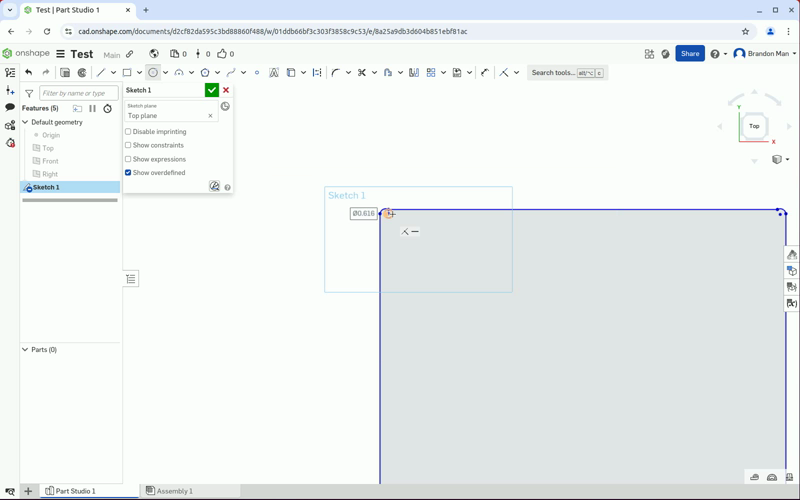
scroll(-6)
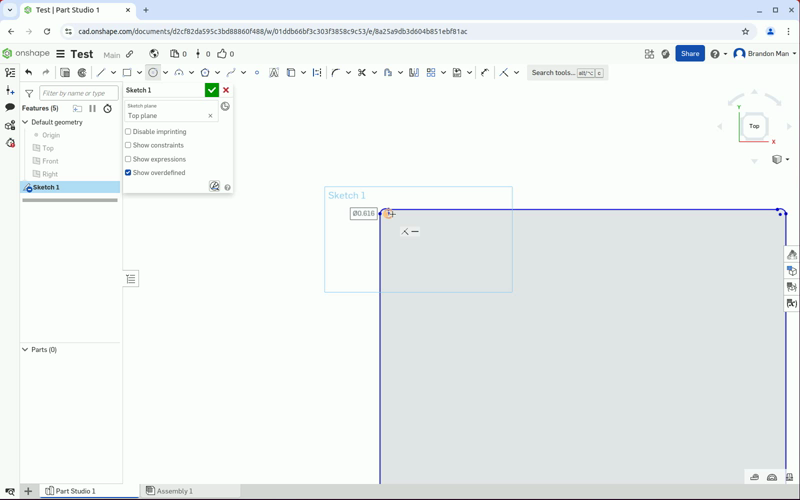
scroll(-6)
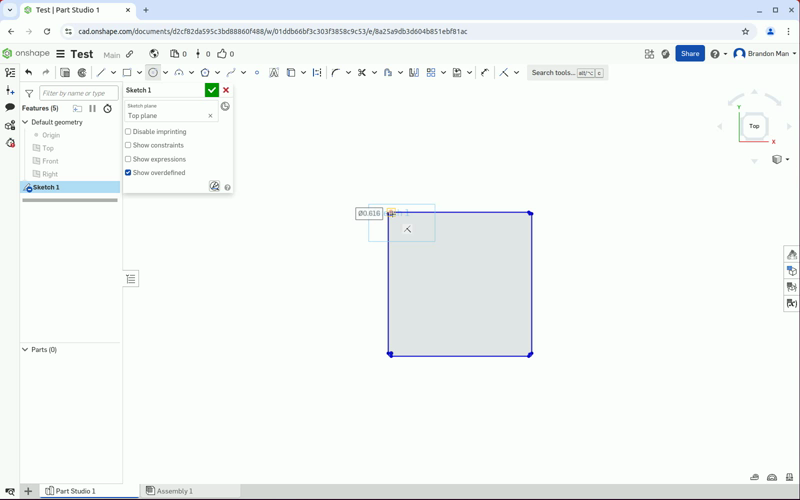
key(esc)
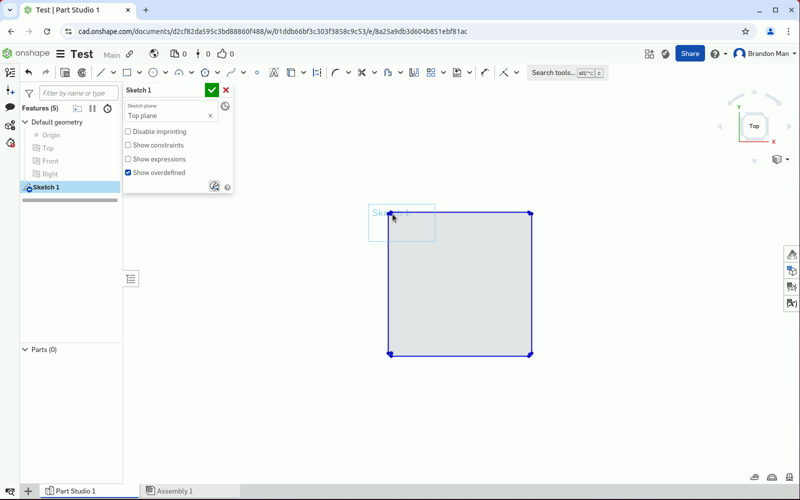
key(c)
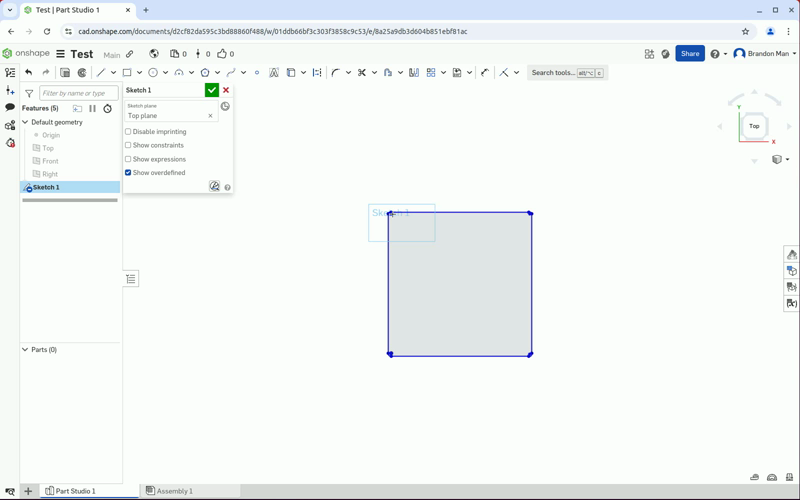
key_down(shift)
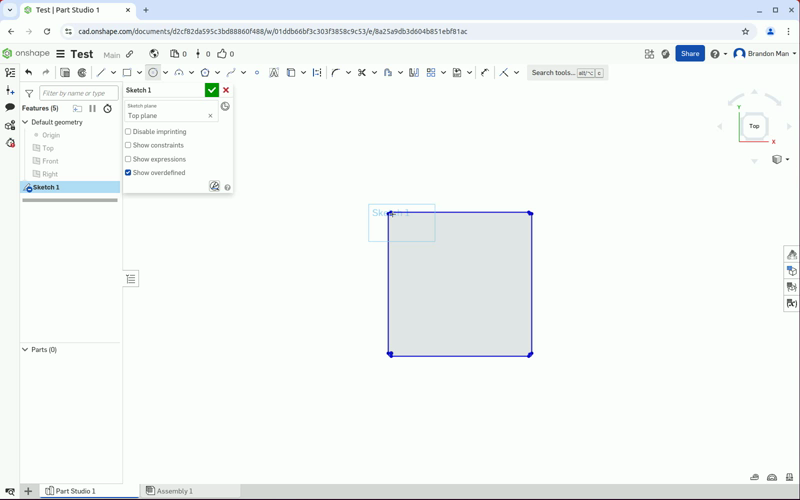
mouse_move(460, 283)
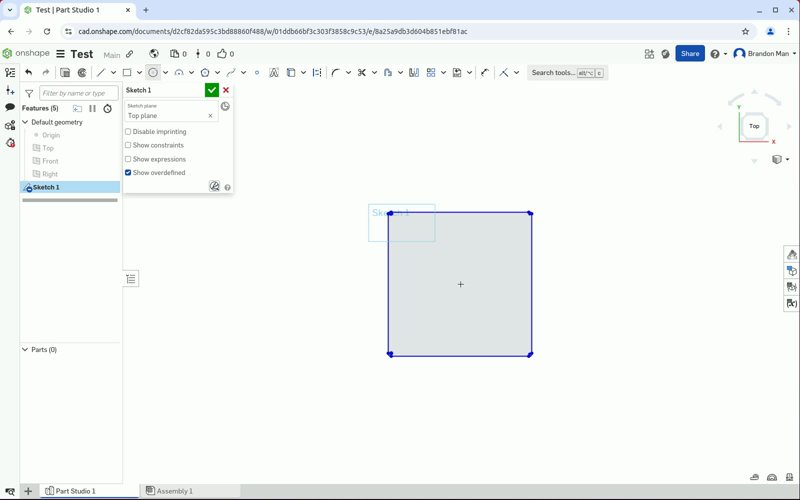
click(460, 283)
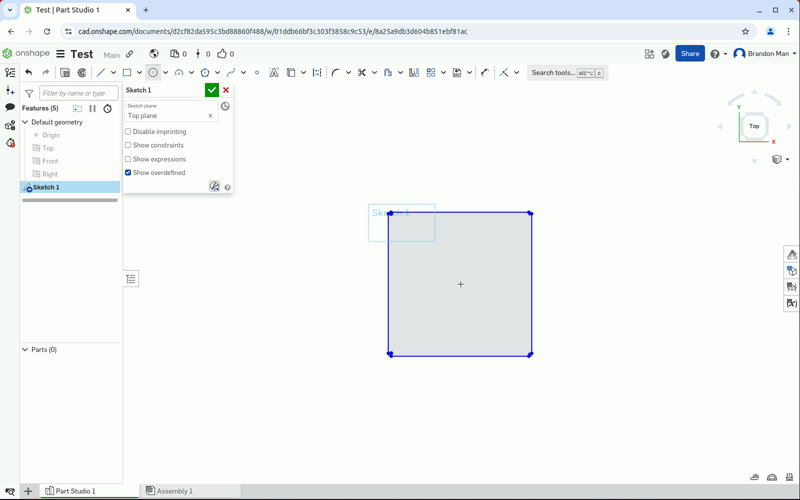
key_up(shift)
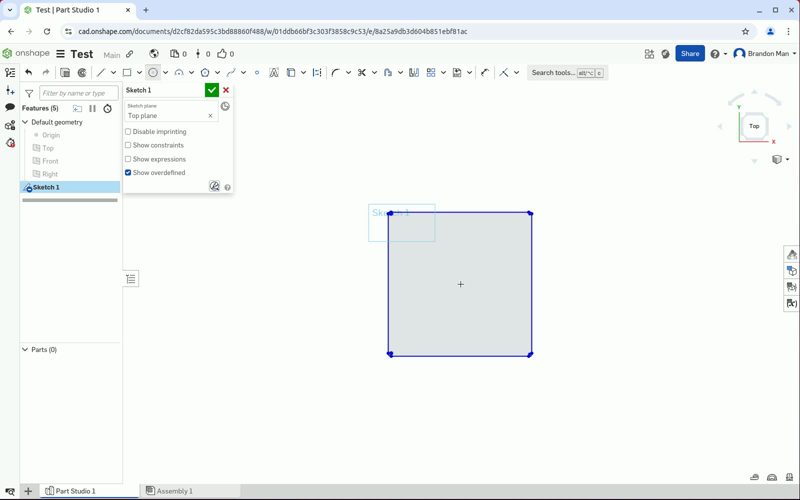
mouse_move(472, 283)
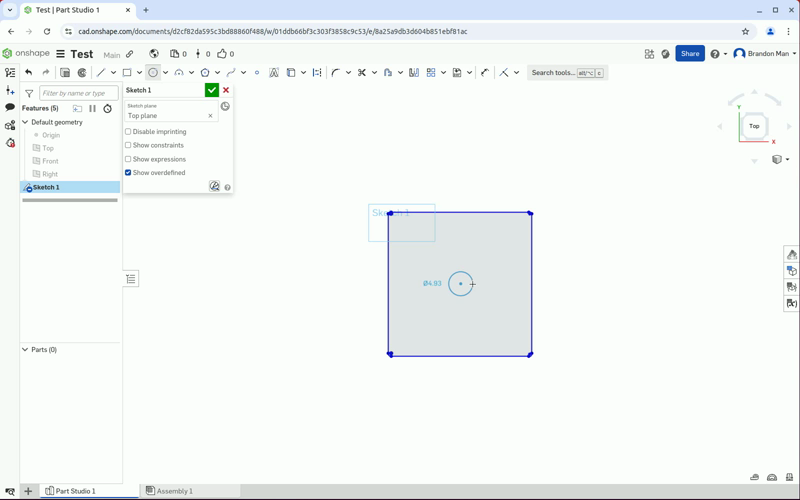
click(472, 283)
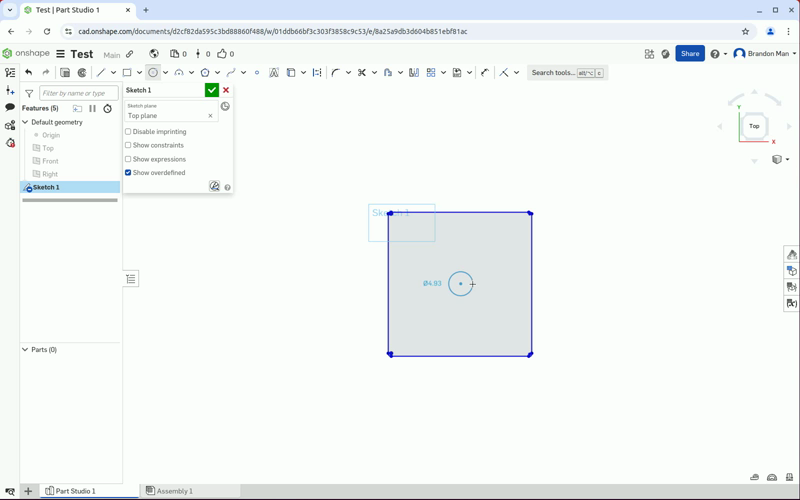
key(esc)
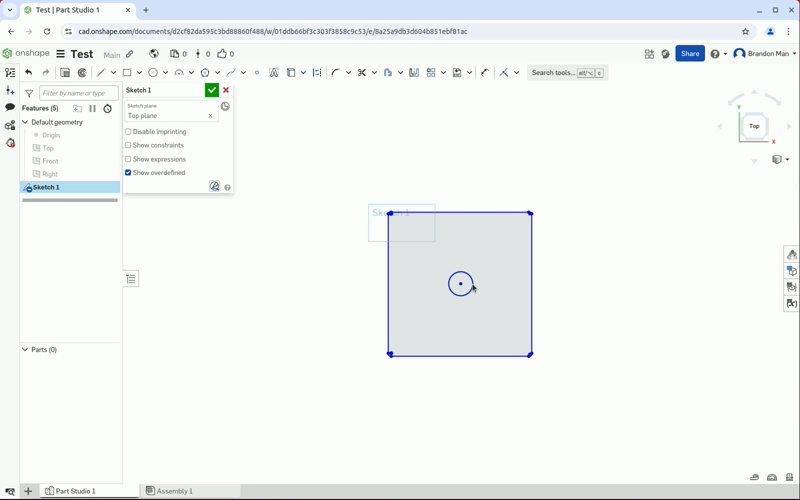
key(c)
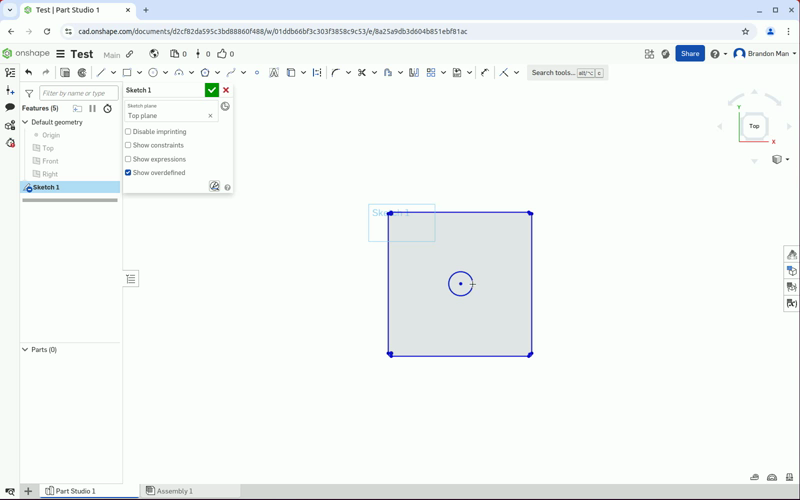
key_down(shift)
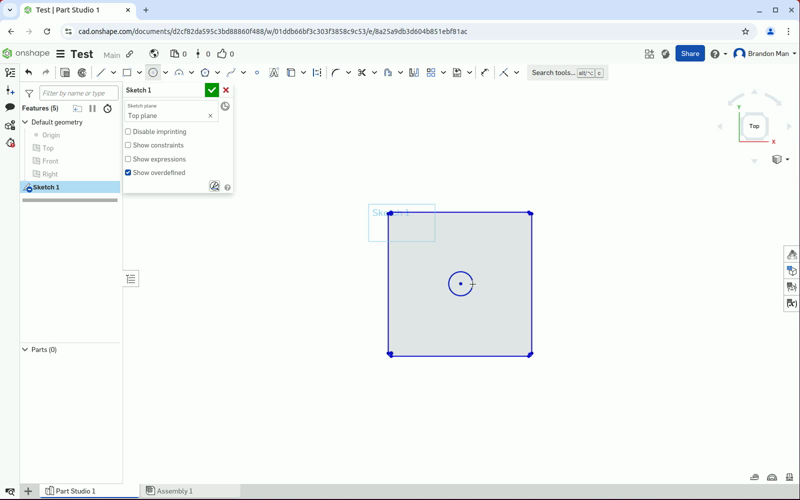
mouse_move(528, 353)
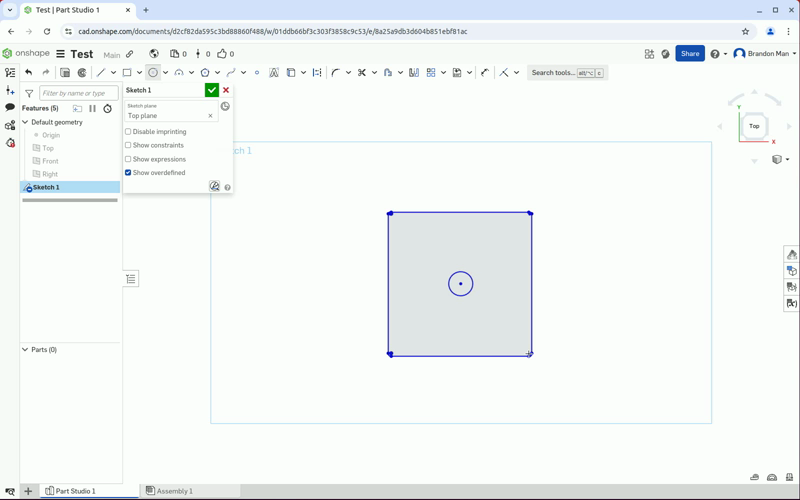
scroll(6)
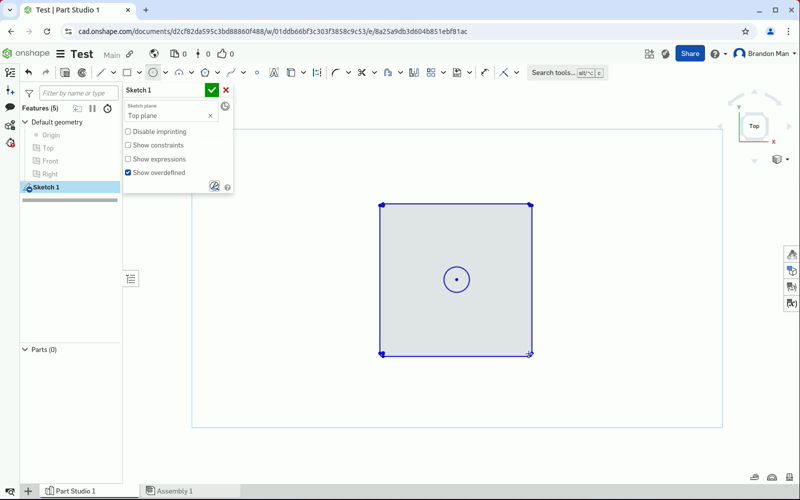
scroll(6)
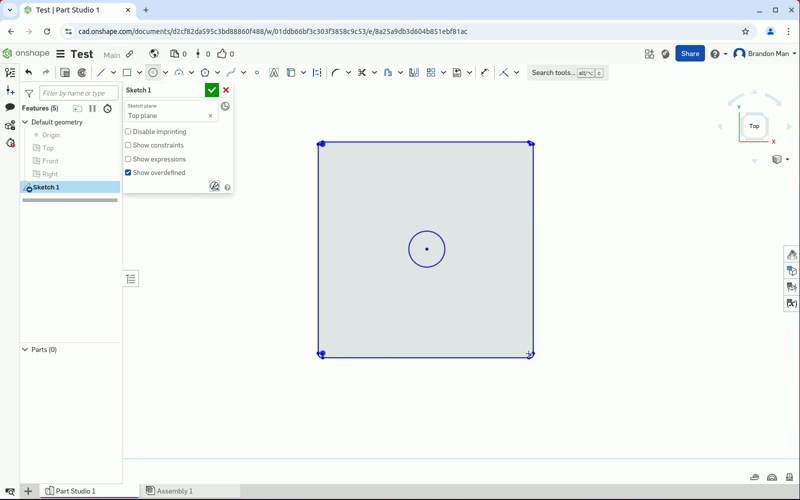
scroll(6)
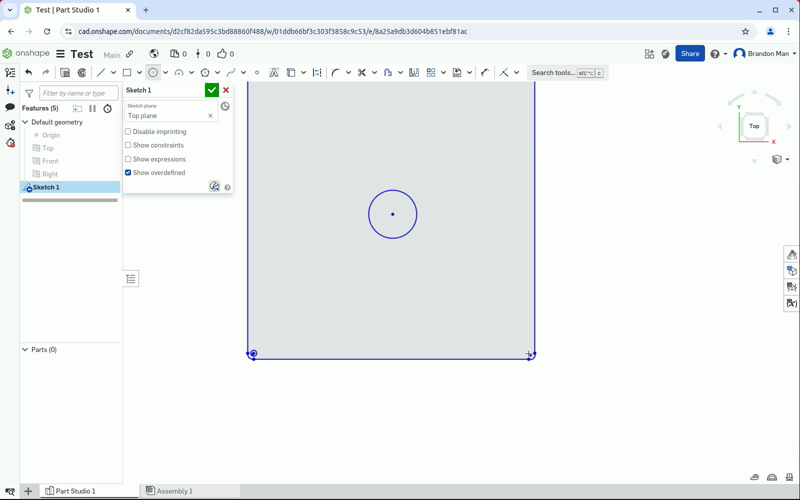
scroll(6)
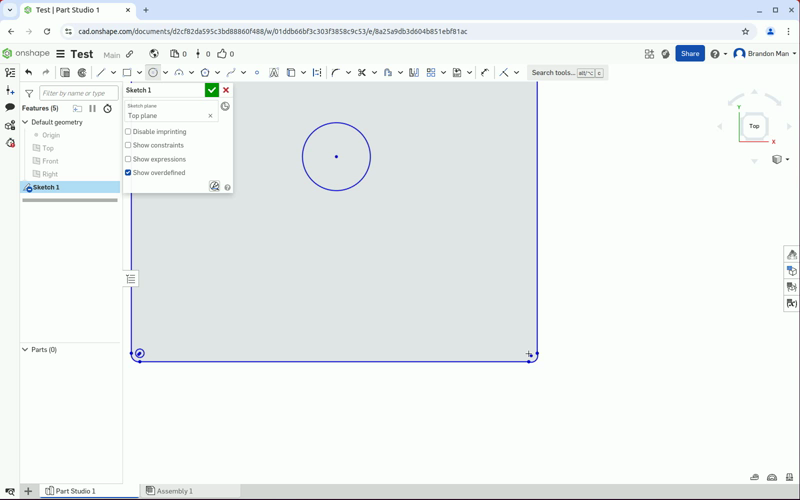
scroll(6)
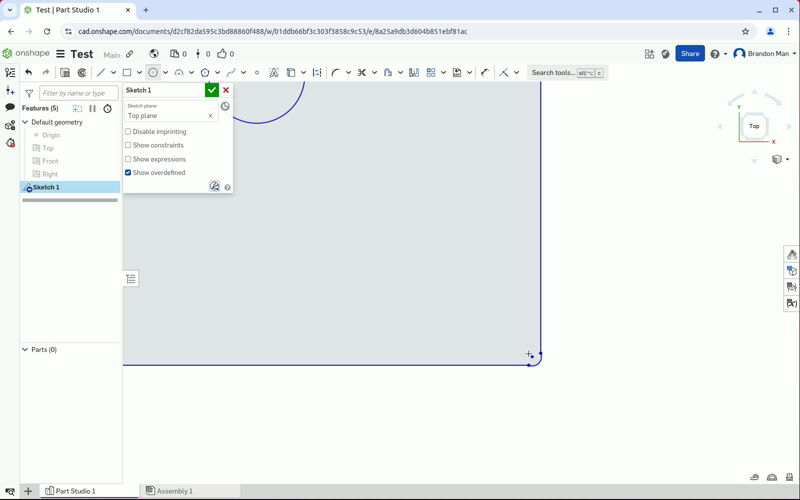
scroll(6)
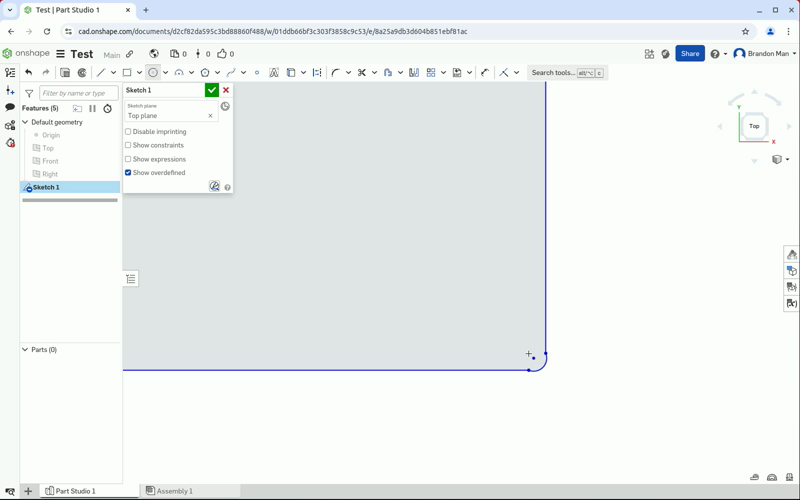
scroll(6)
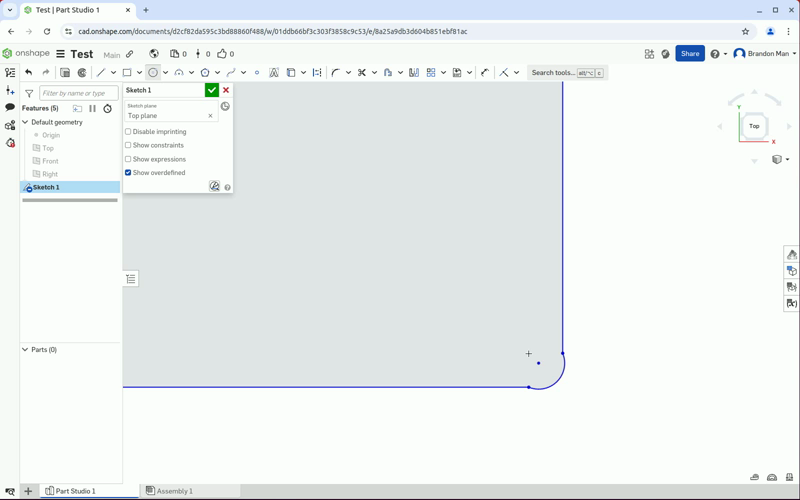
click(528, 353)
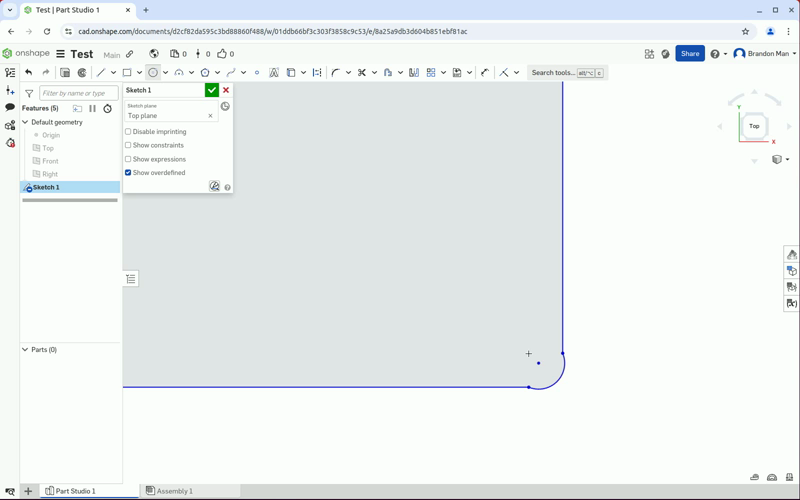
scroll(-6)
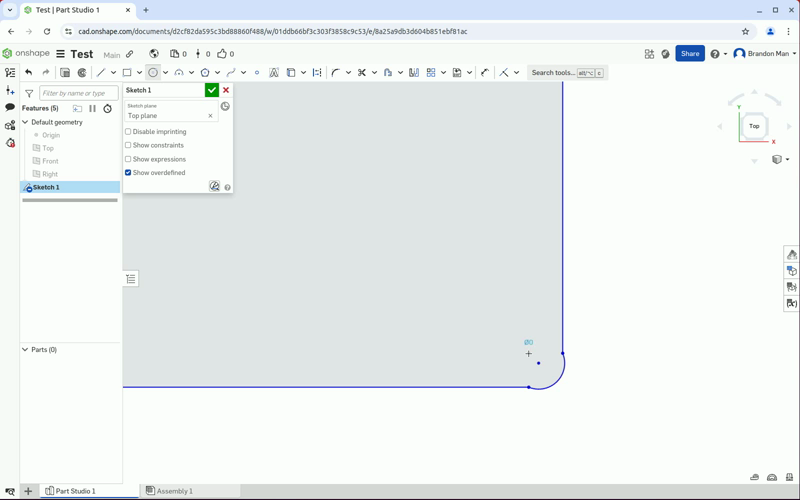
scroll(-6)
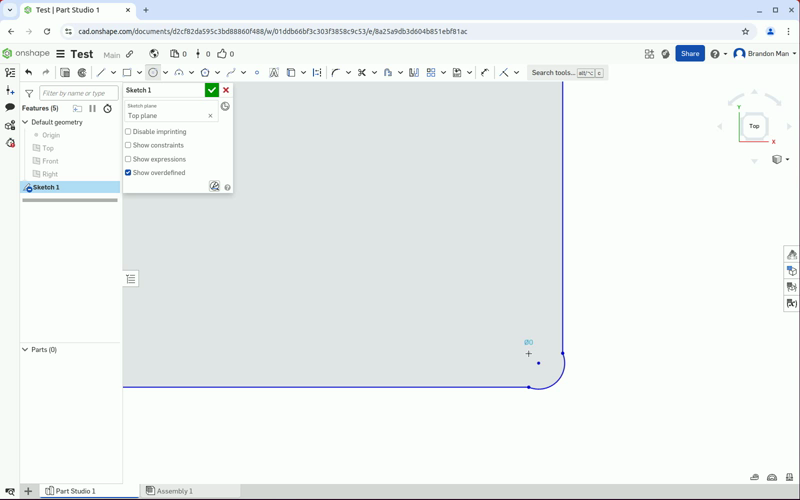
scroll(-6)
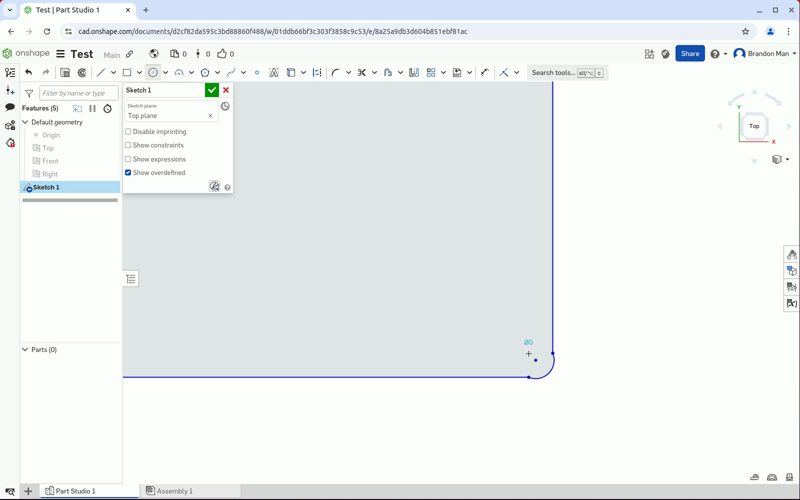
scroll(-6)
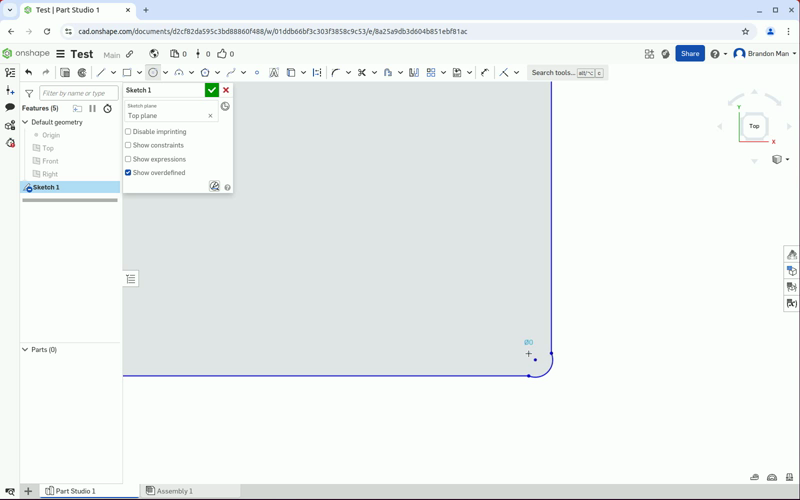
scroll(-6)
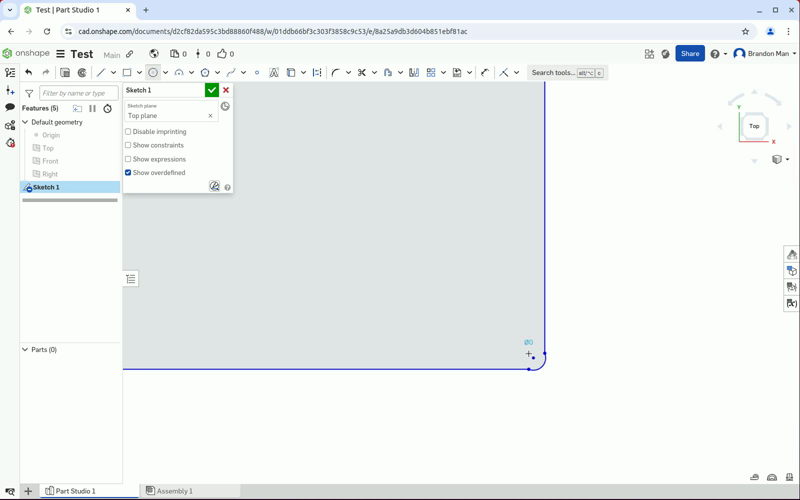
scroll(-6)
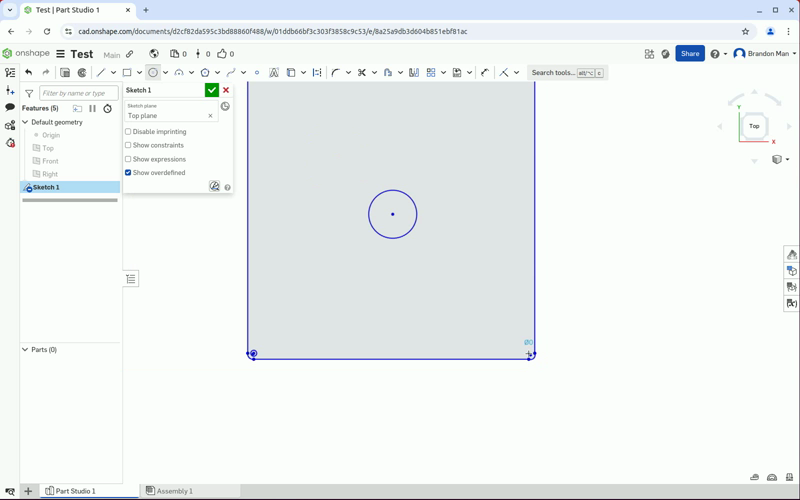
scroll(-6)
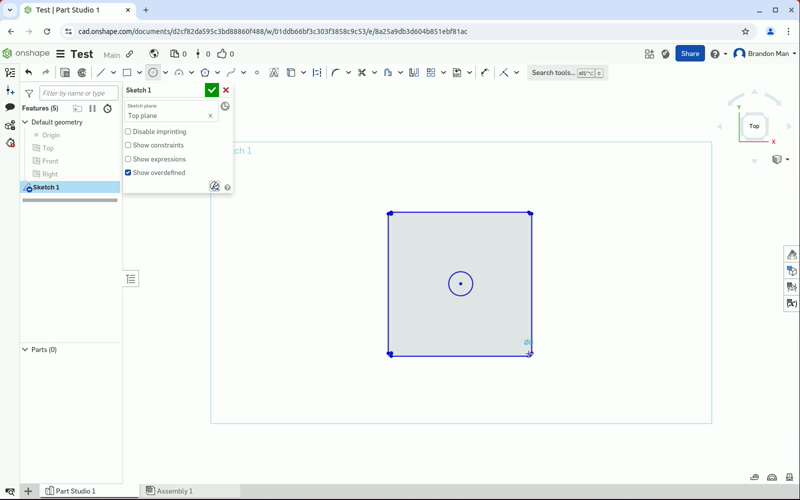
key_up(shift)
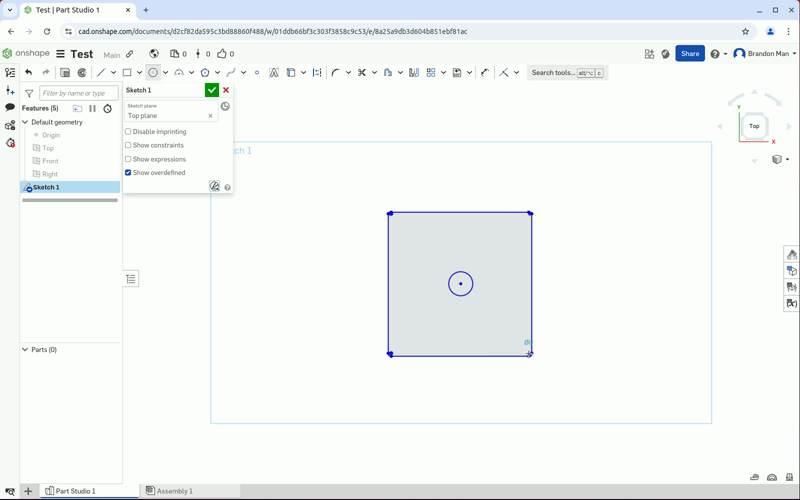
mouse_move(530, 353)
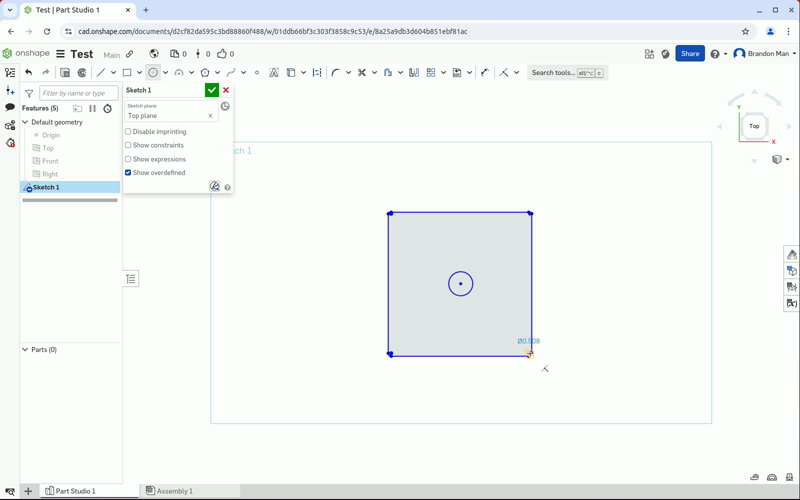
scroll(6)
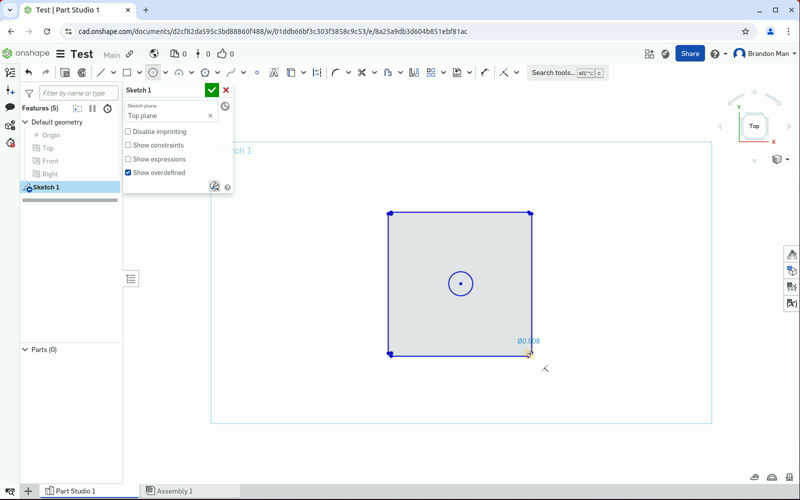
scroll(6)
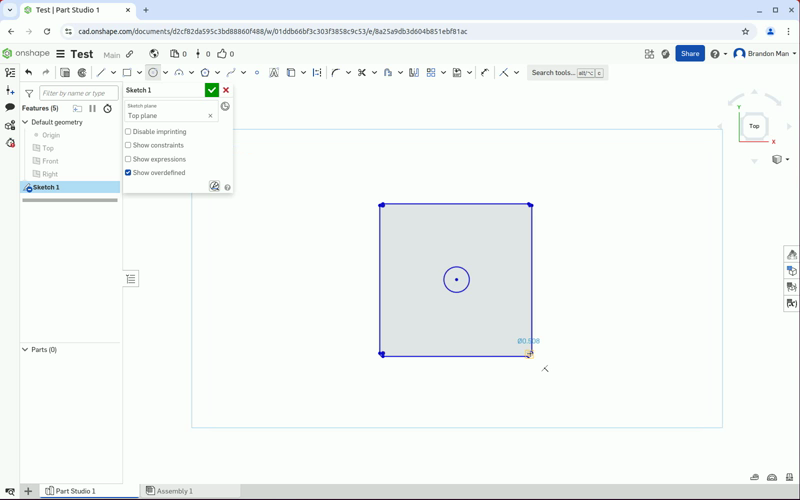
scroll(6)
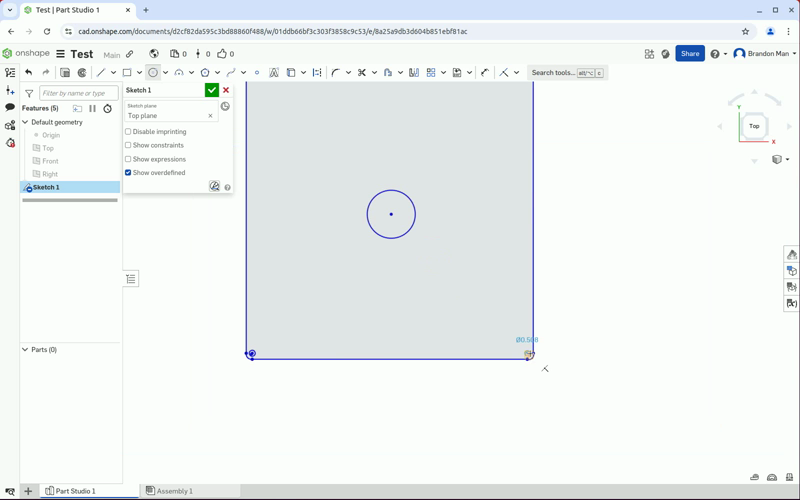
scroll(6)
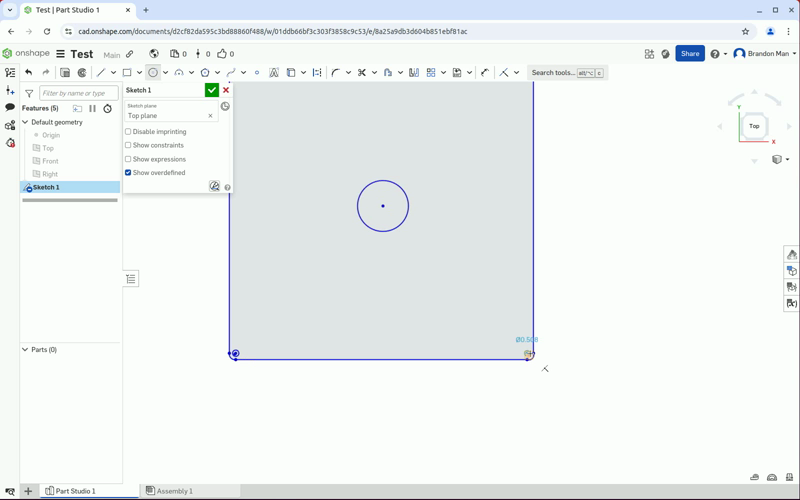
scroll(6)
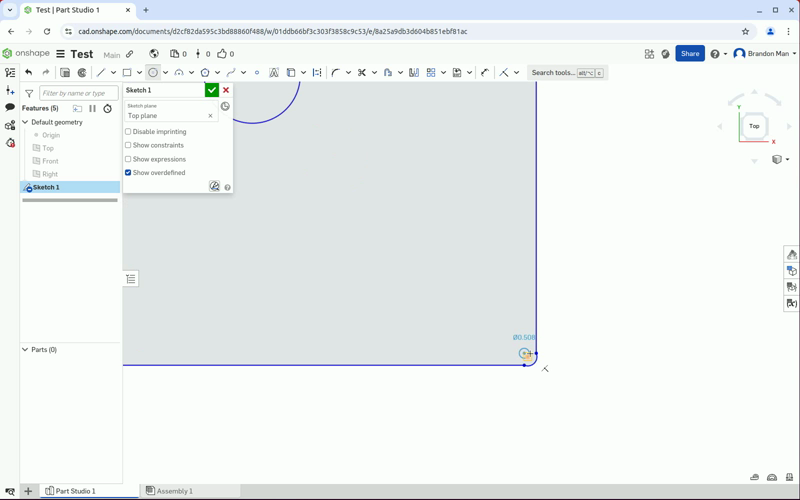
scroll(6)
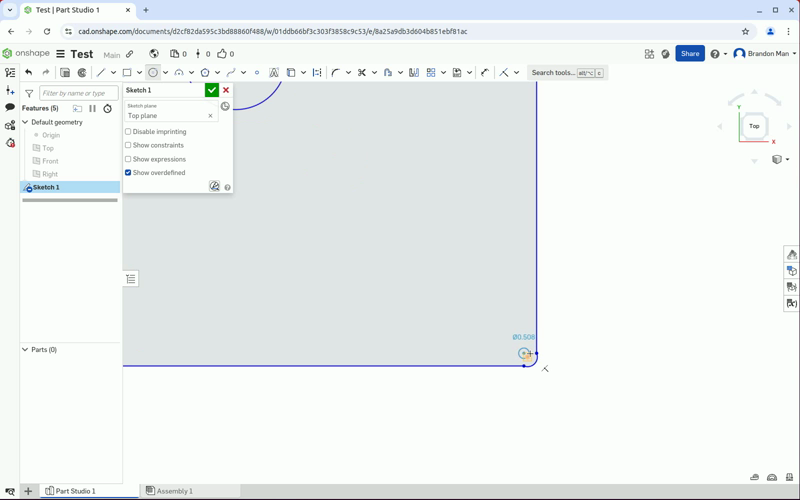
scroll(6)
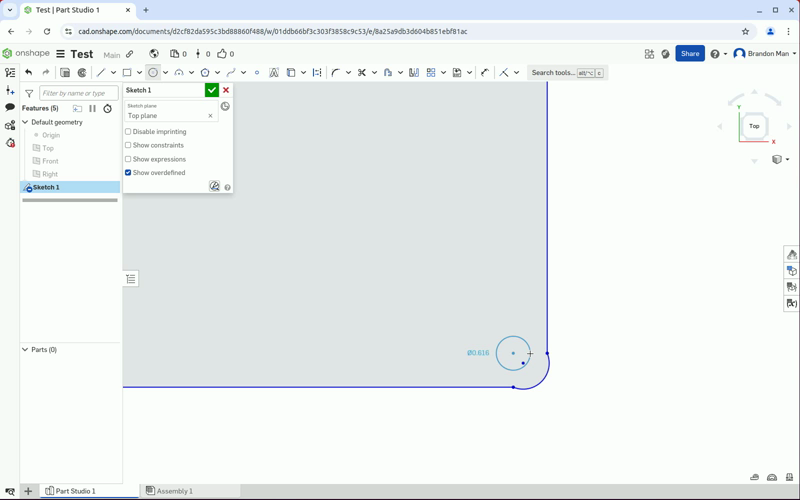
click(530, 353)
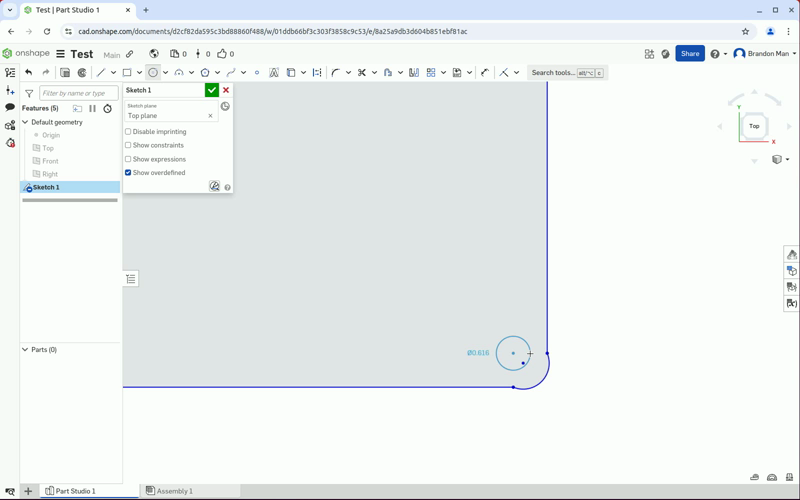
scroll(-6)
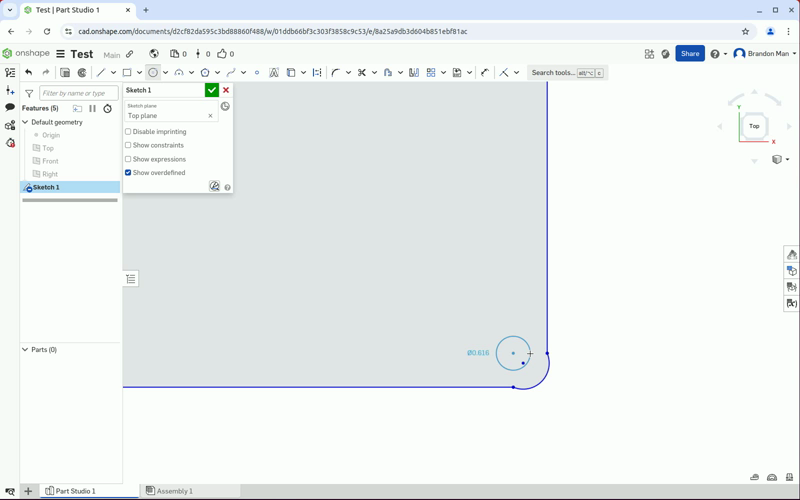
scroll(-6)
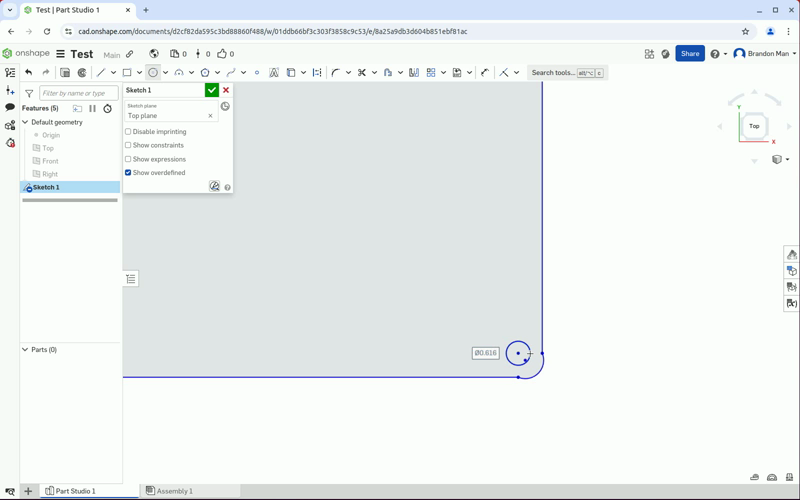
scroll(-6)
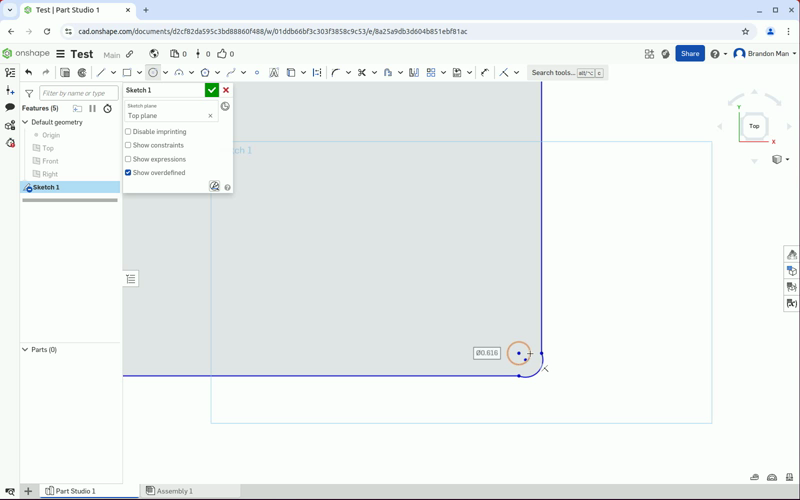
scroll(-6)
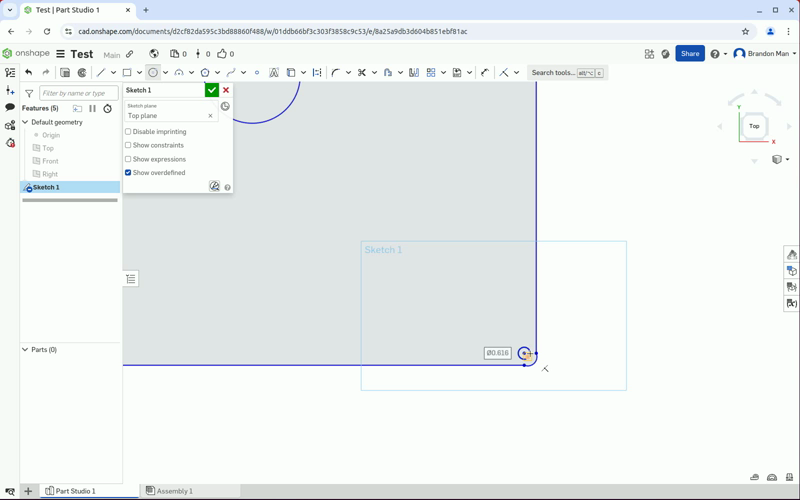
scroll(-6)
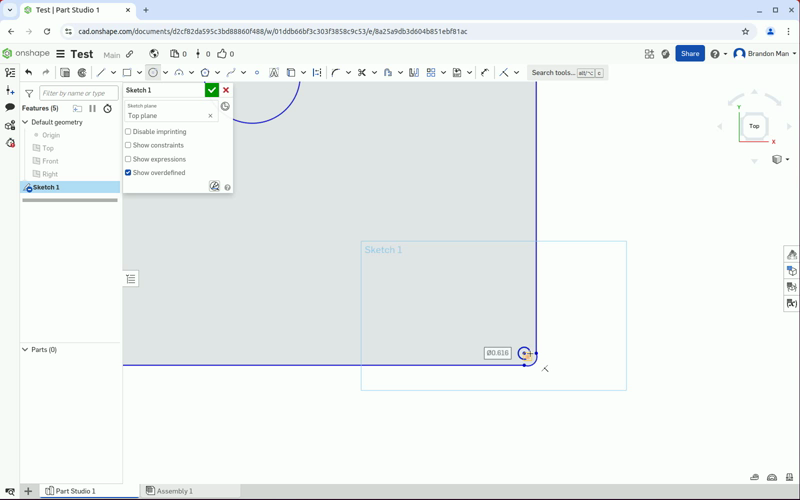
scroll(-6)
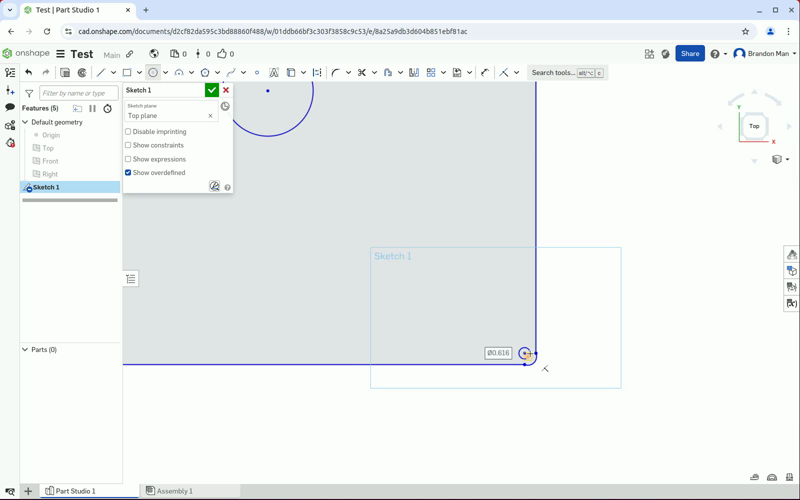
scroll(-6)
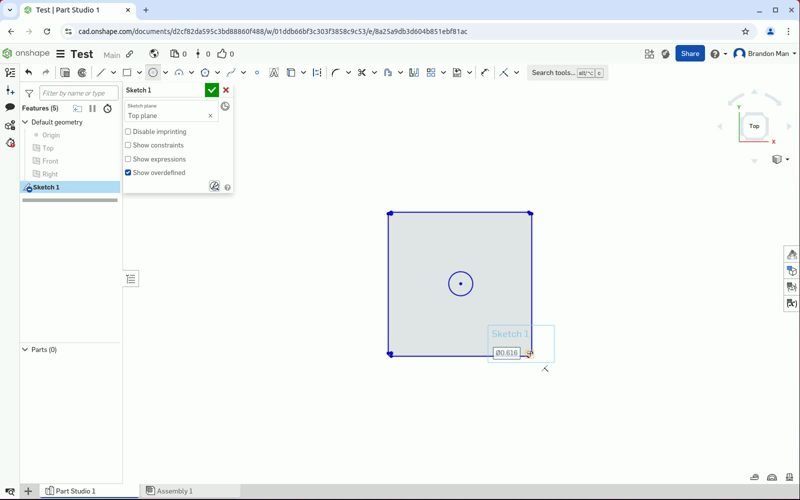
key(esc)
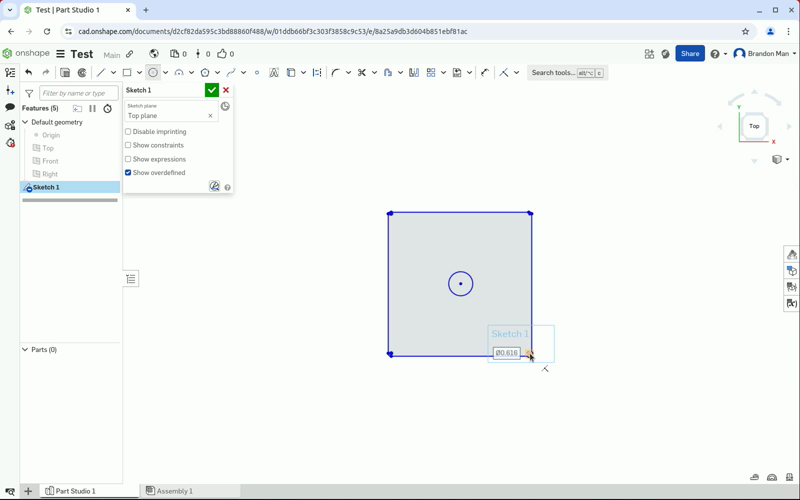
key(c)
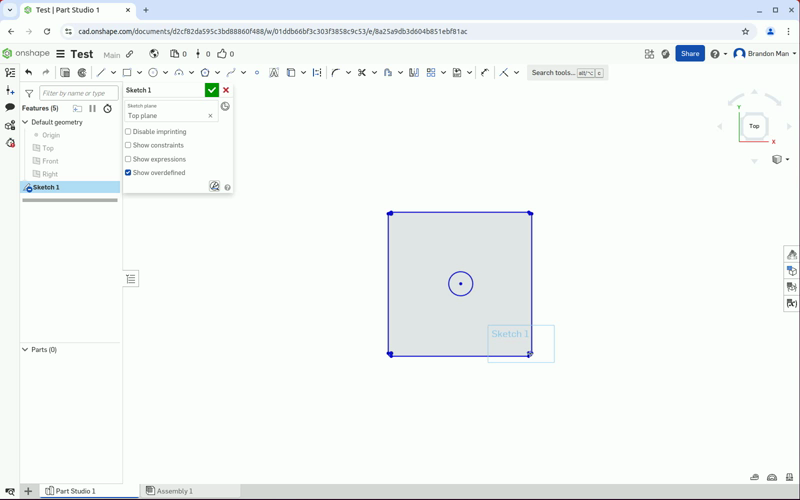
key_down(shift)
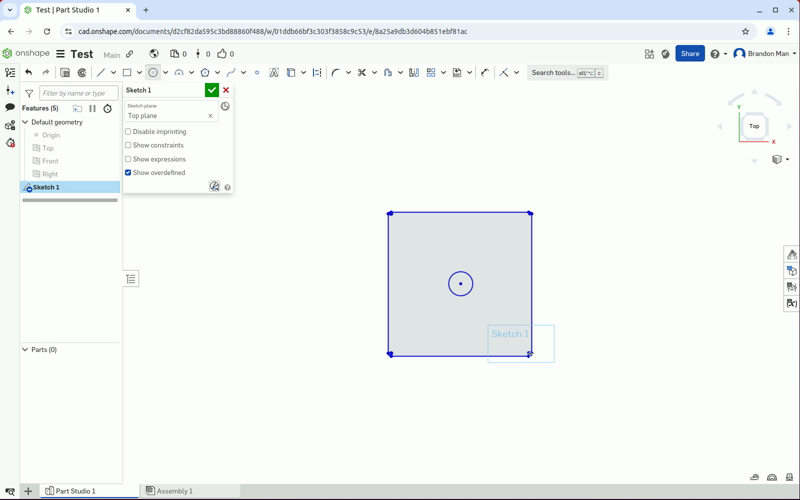
mouse_move(528, 213)
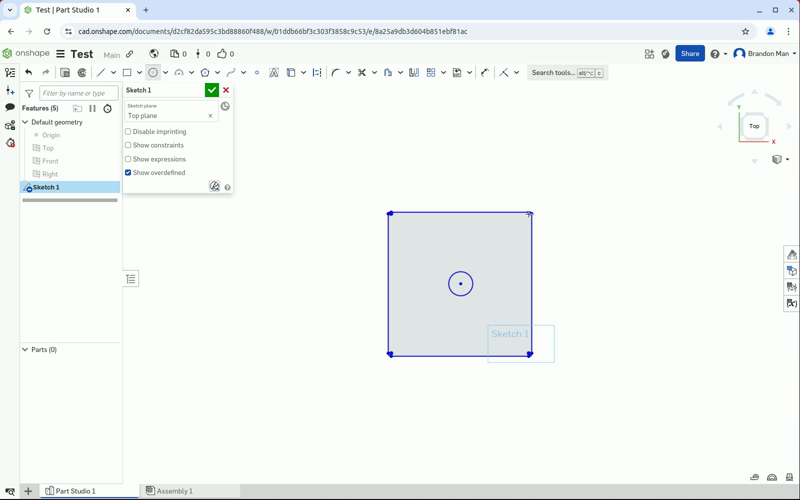
scroll(6)
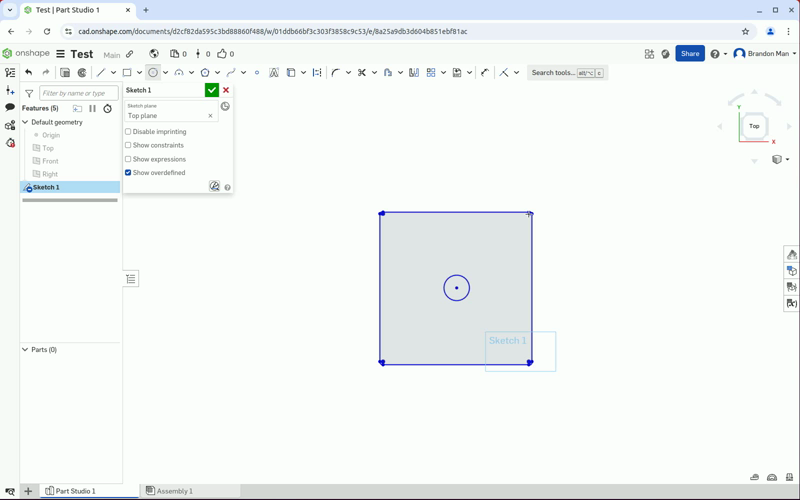
scroll(6)
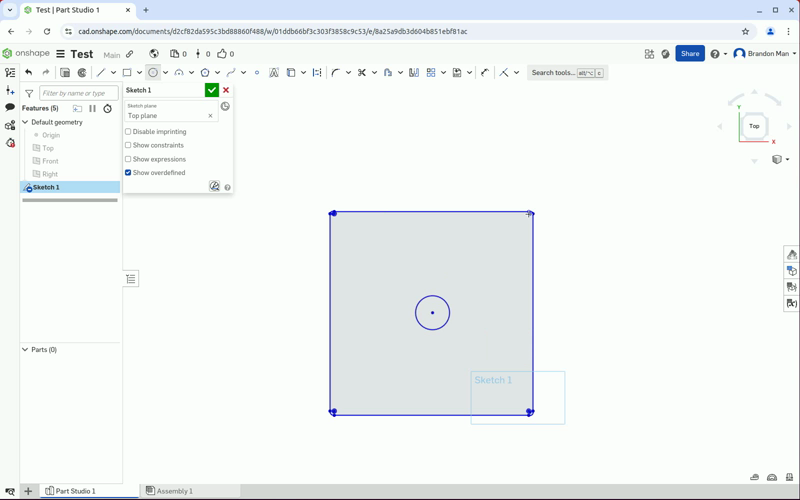
scroll(6)
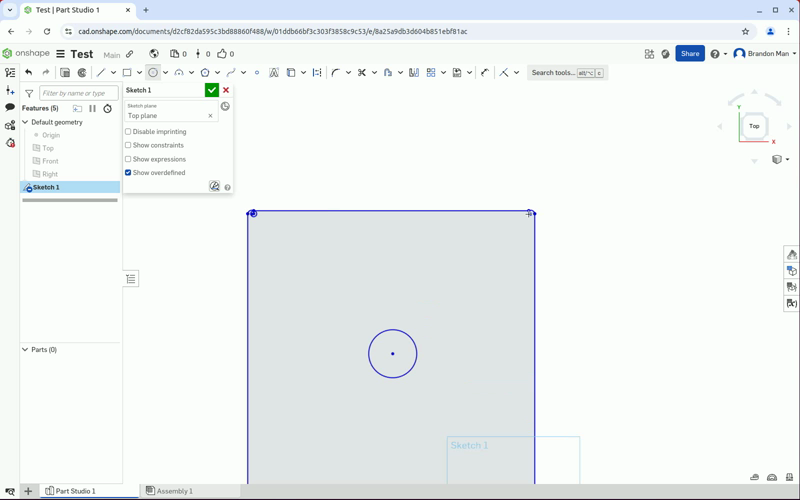
scroll(6)
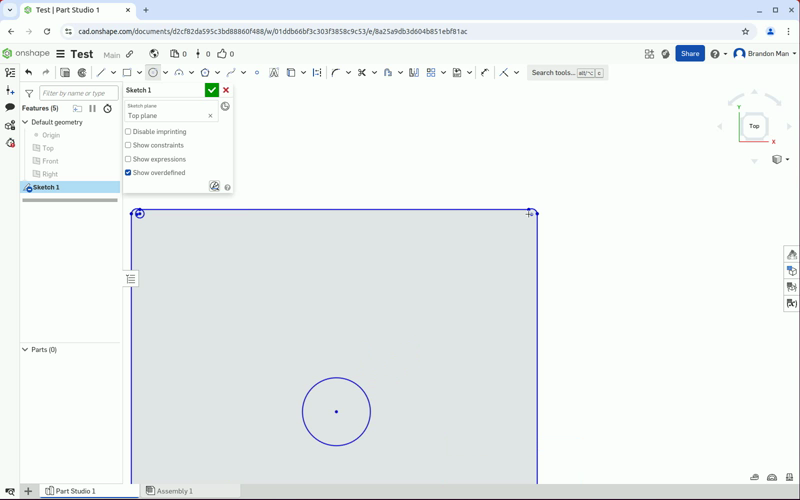
scroll(6)
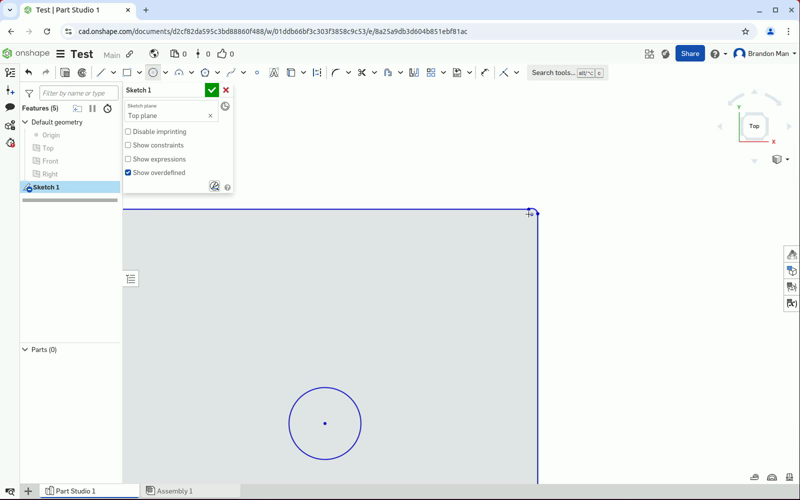
scroll(6)
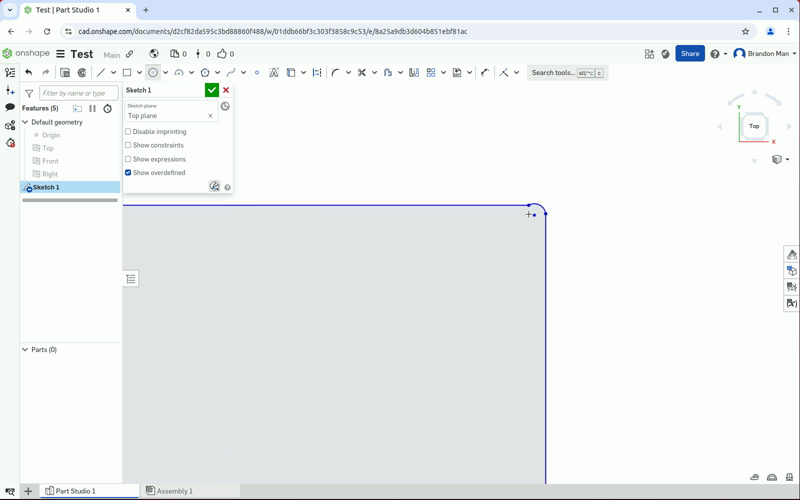
scroll(6)
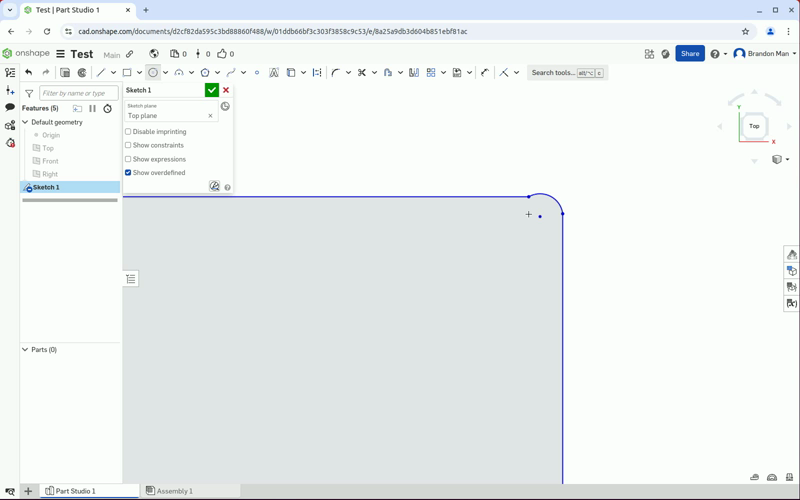
click(528, 213)
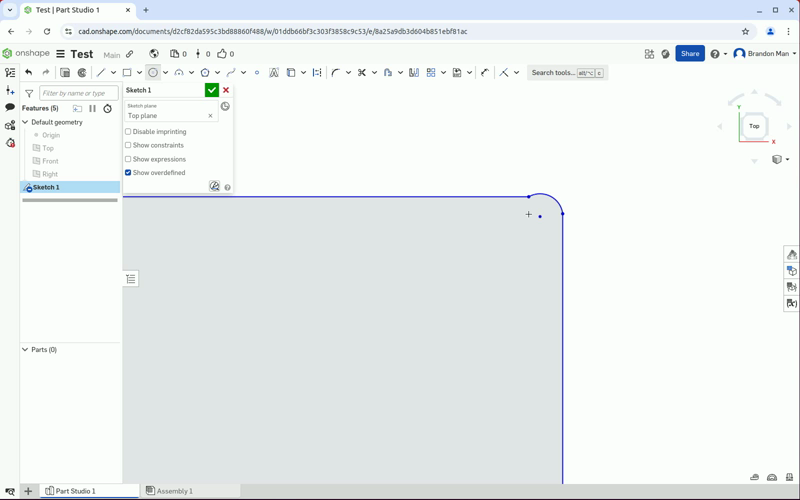
scroll(-6)
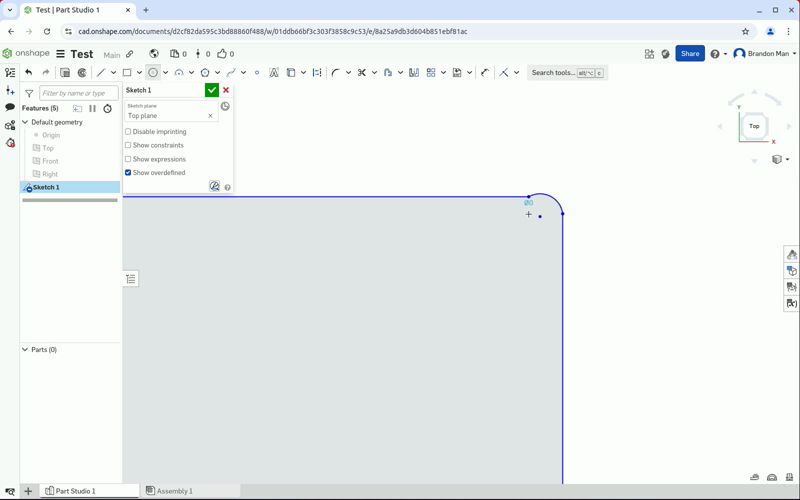
scroll(-6)
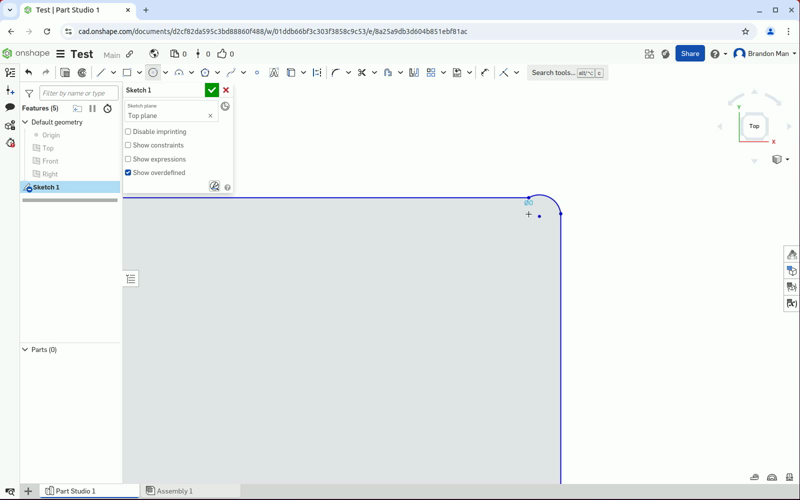
scroll(-6)
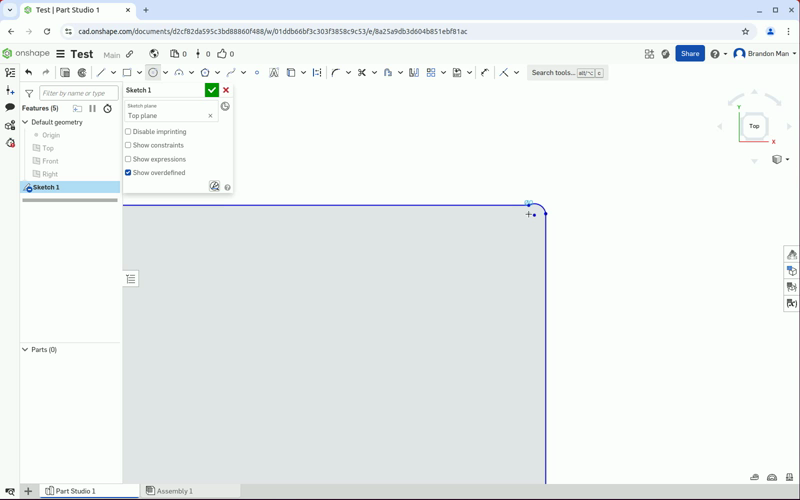
scroll(-6)
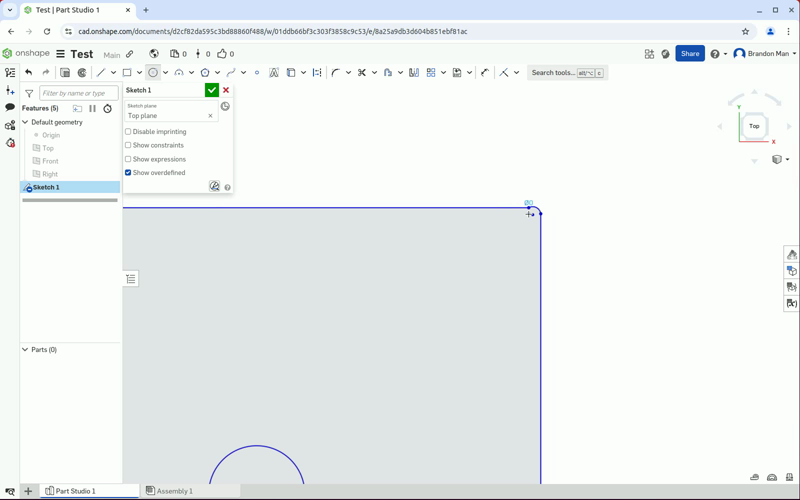
scroll(-6)
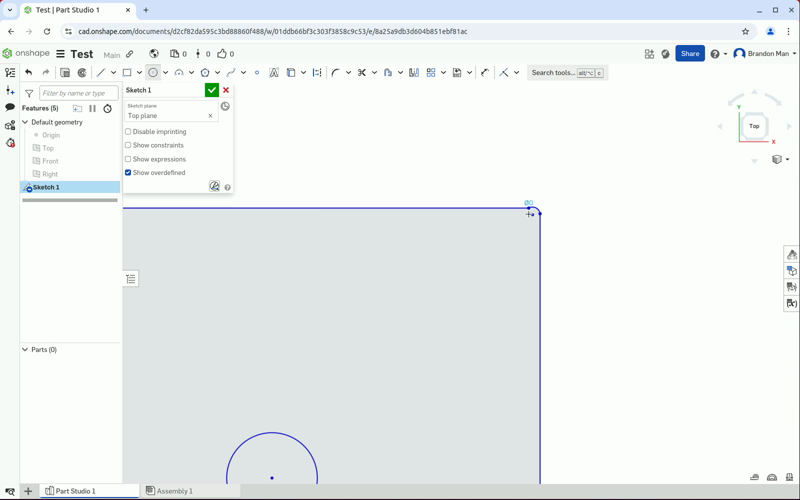
scroll(-6)
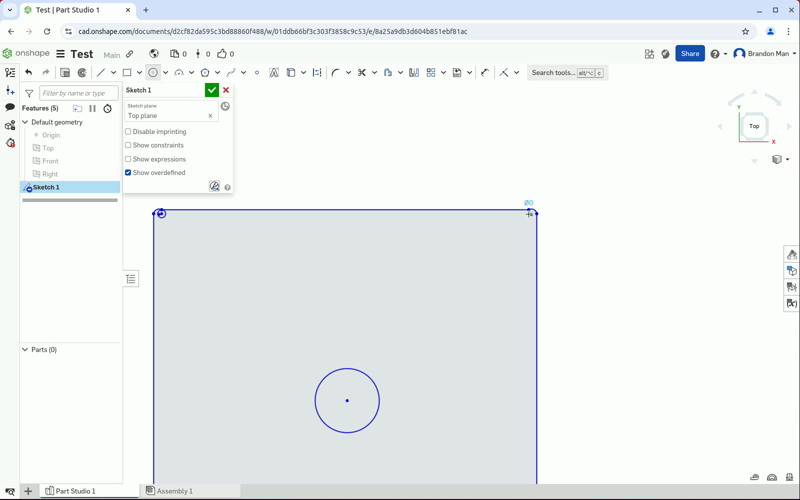
scroll(-6)
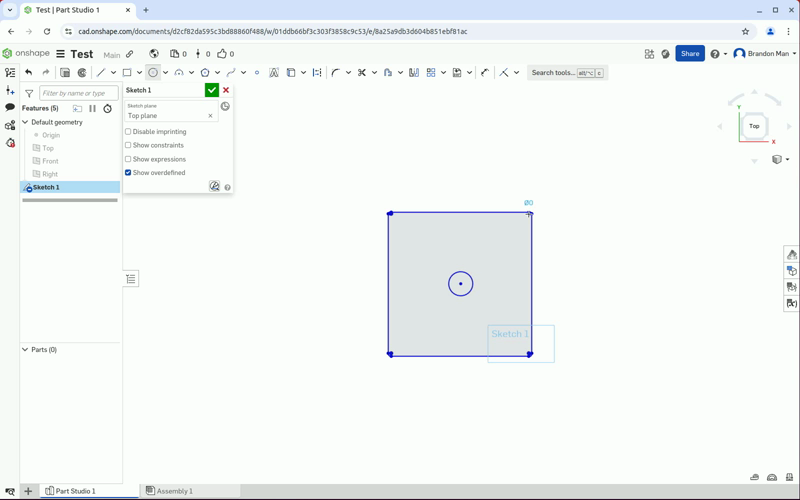
key_up(shift)
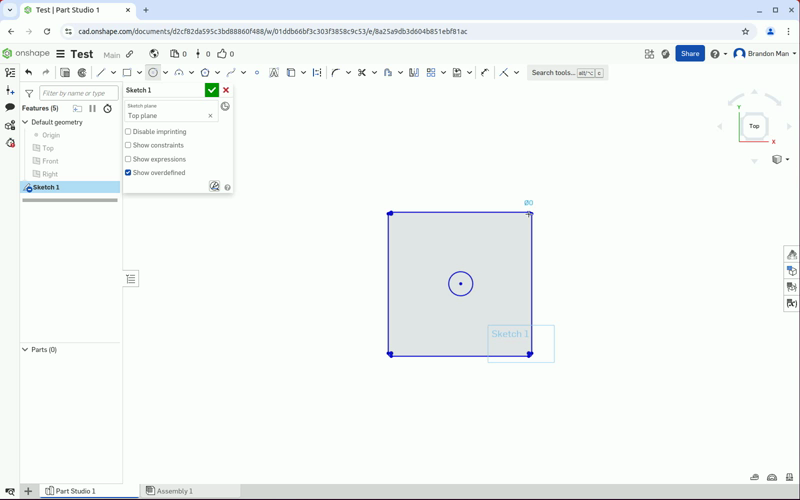
mouse_move(530, 213)
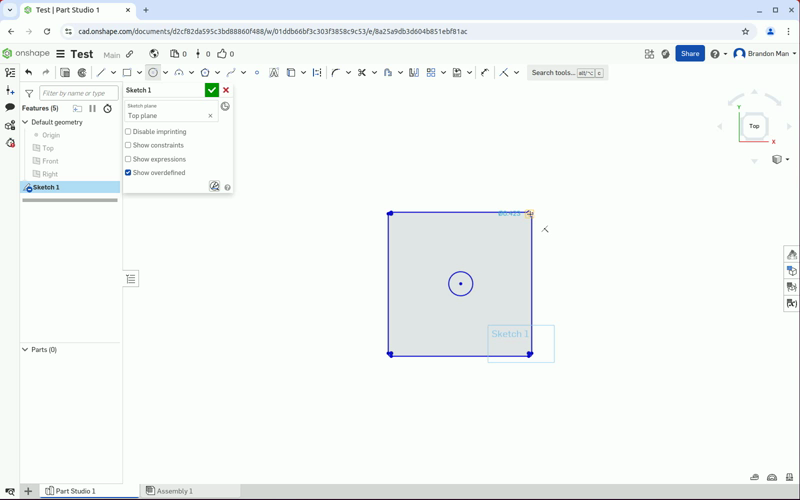
scroll(6)
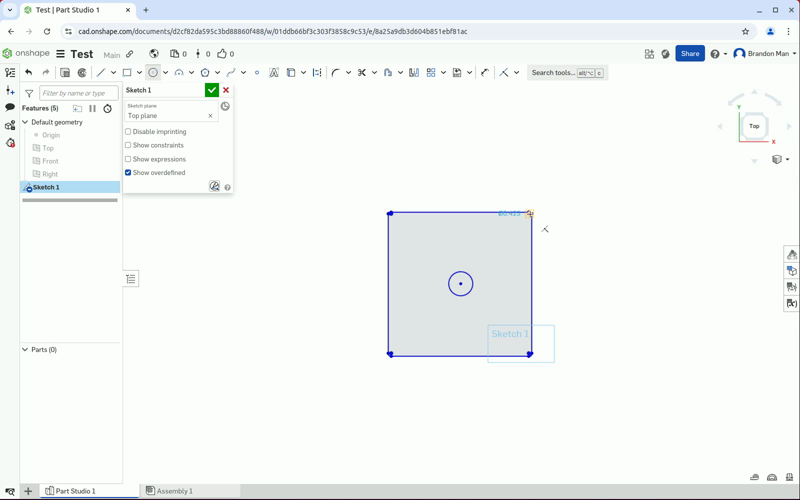
scroll(6)
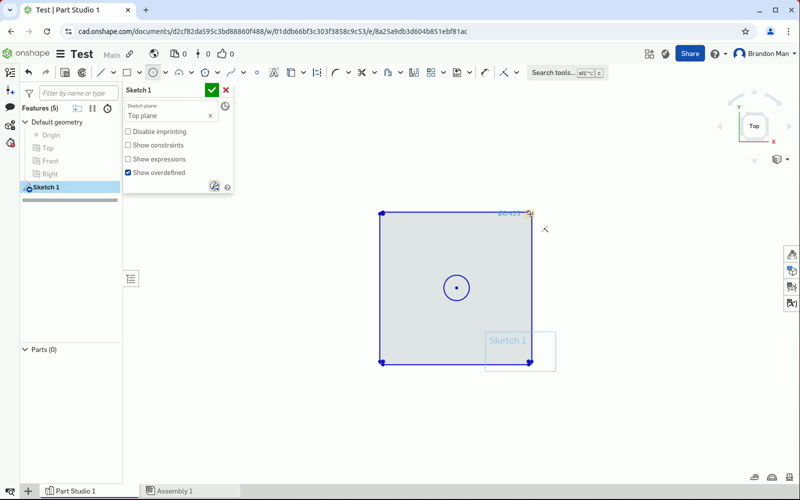
scroll(6)
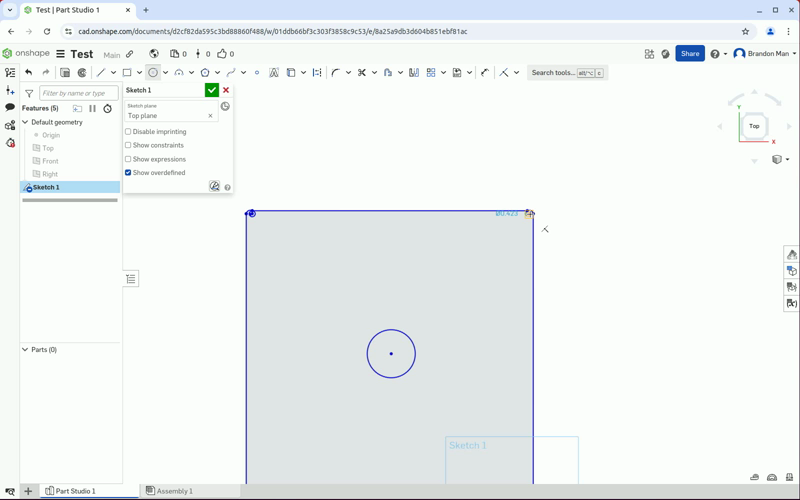
scroll(6)
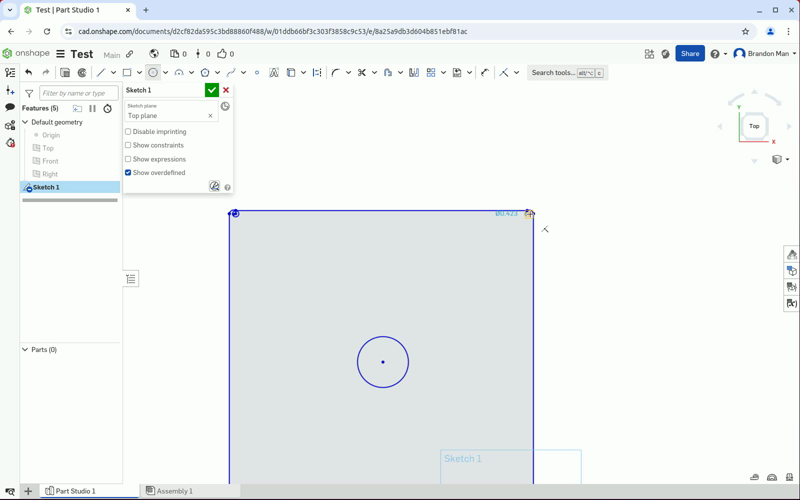
scroll(6)
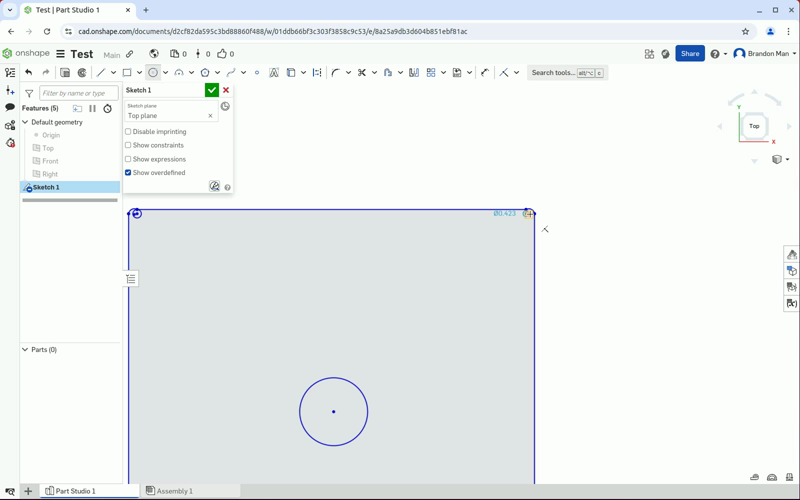
scroll(6)
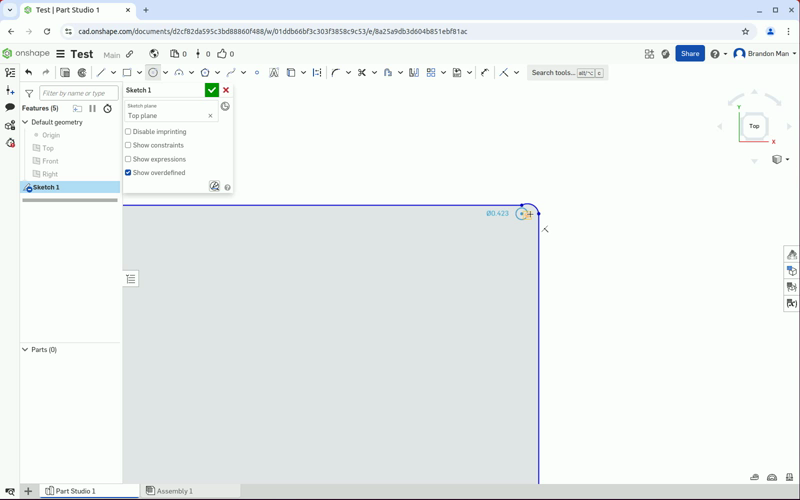
scroll(6)
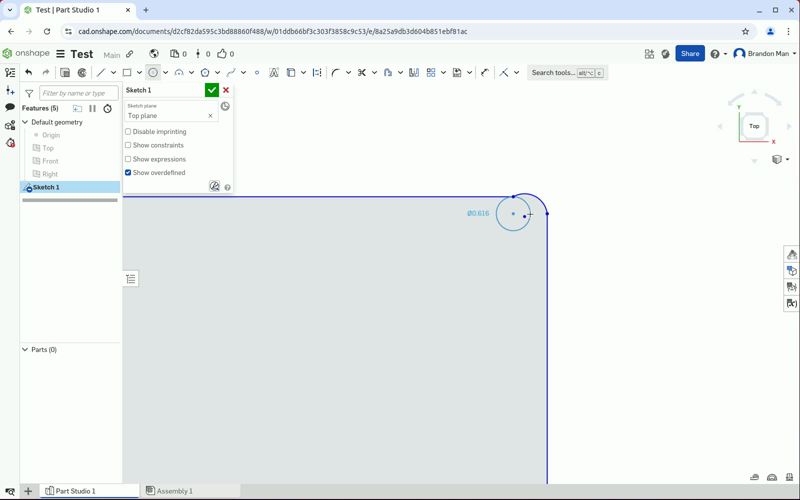
click(530, 213)
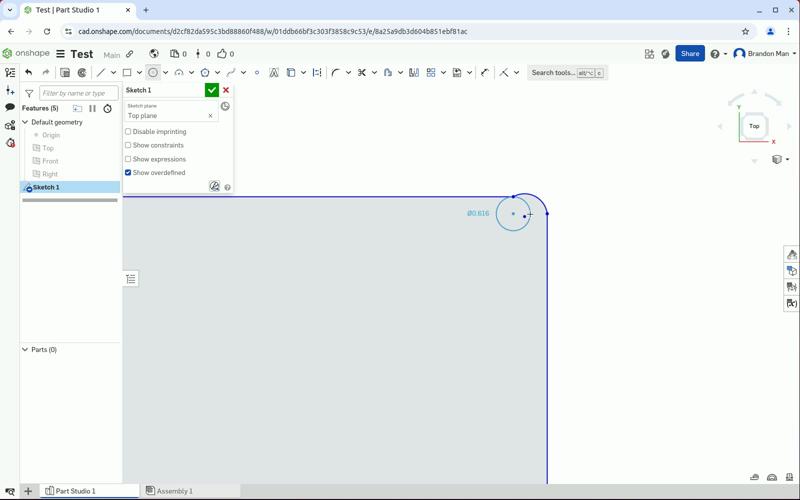
scroll(-6)
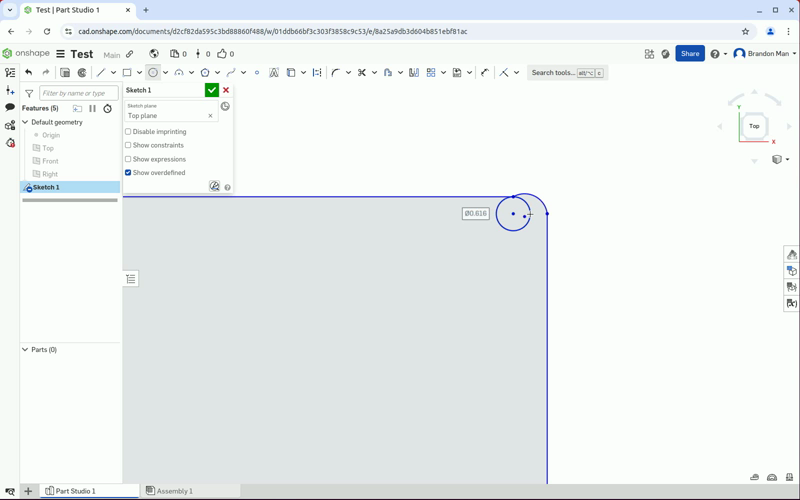
scroll(-6)
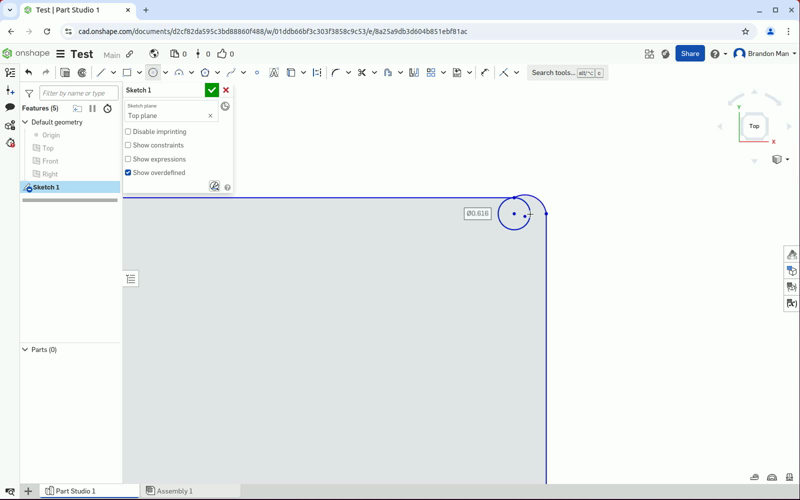
scroll(-6)
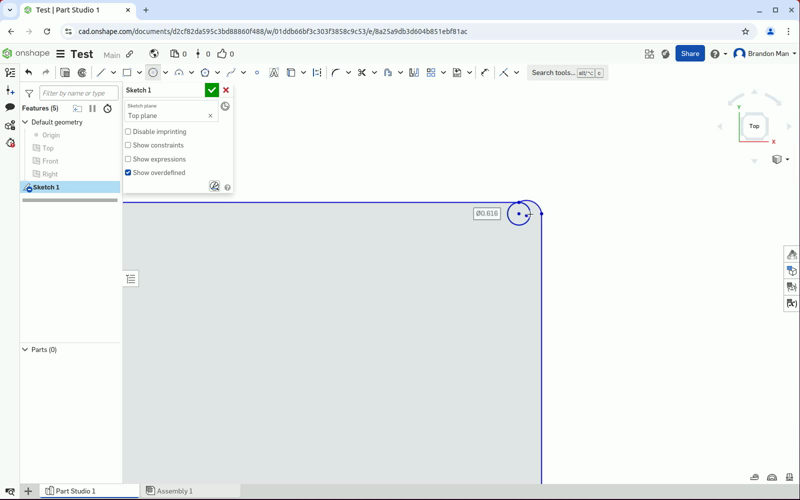
scroll(-6)
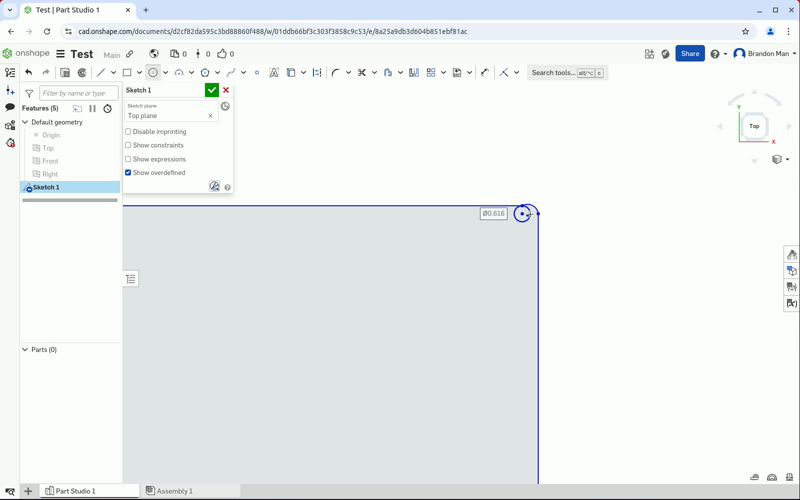
scroll(-6)
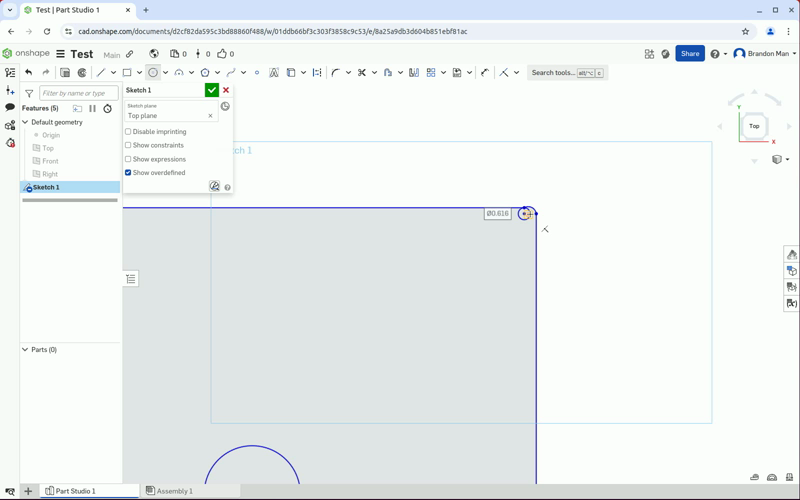
scroll(-6)
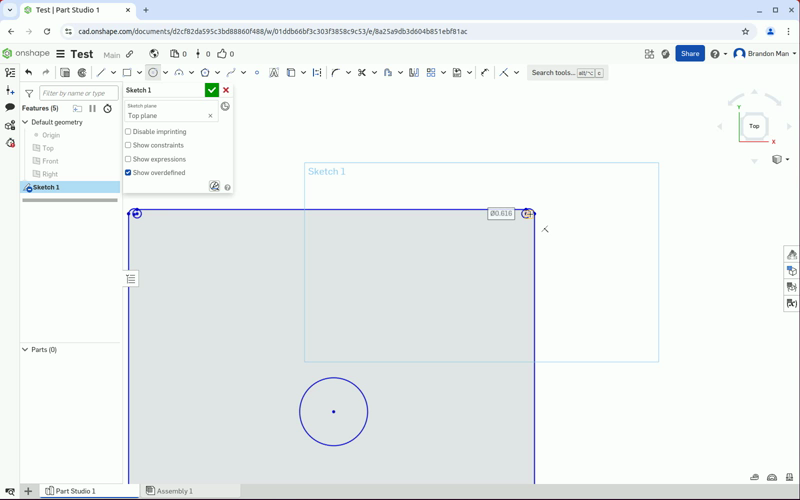
scroll(-6)
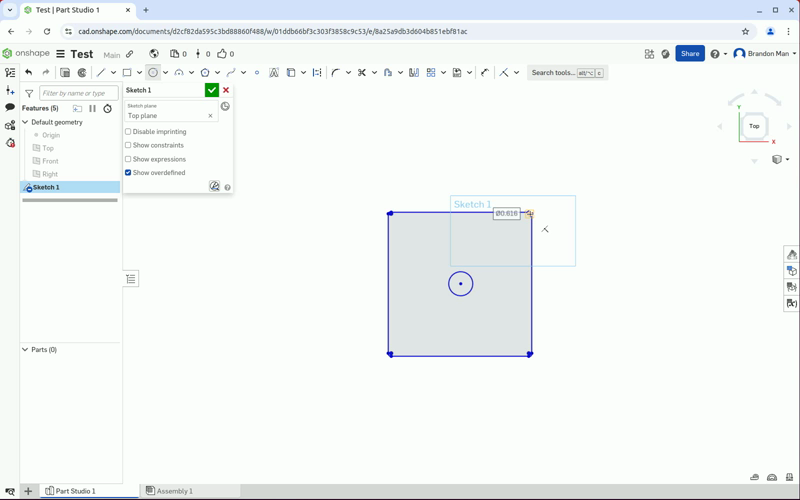
key(esc)
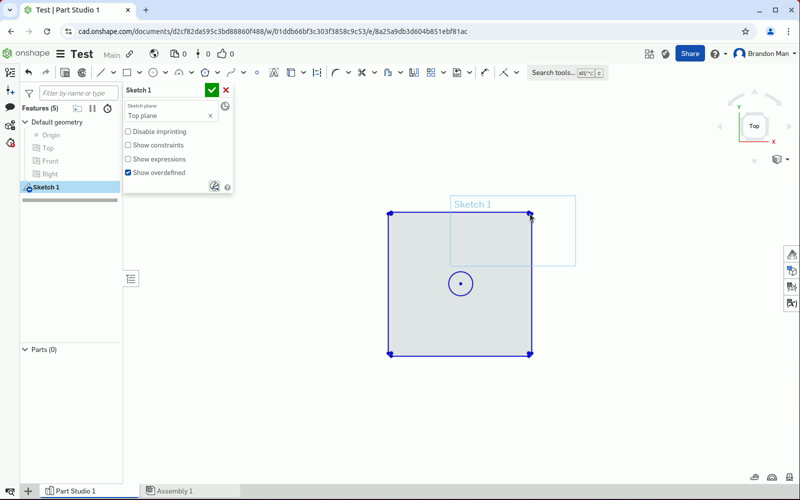
mouse_move(489, 300)
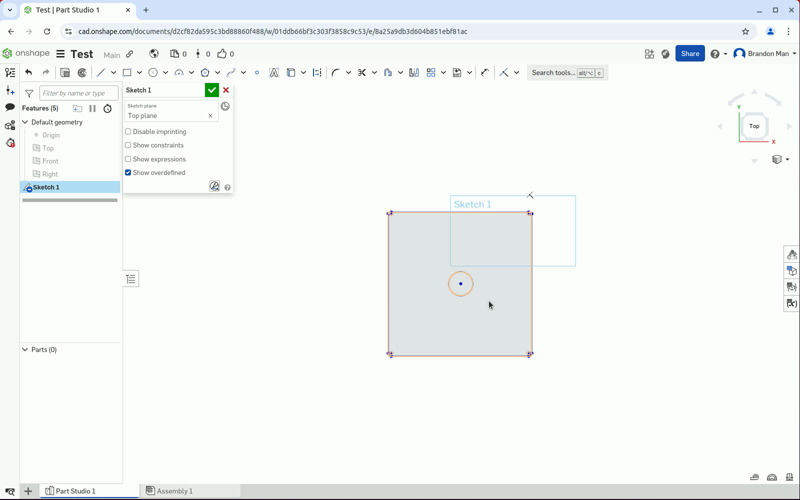
click(489, 300)
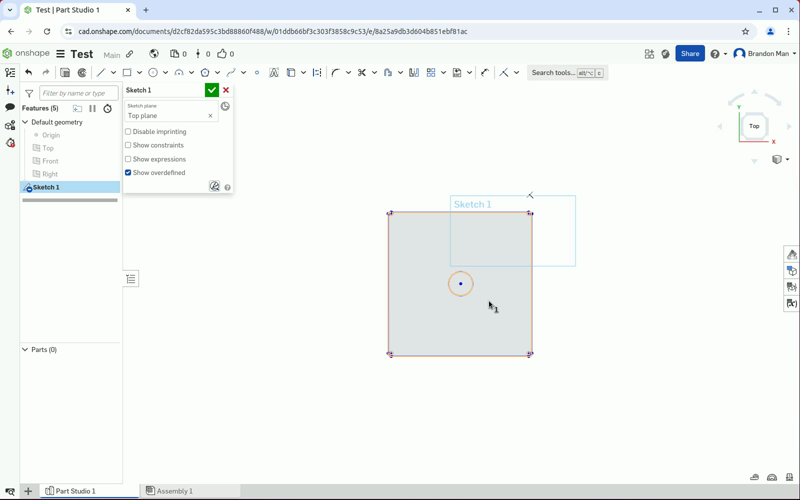
mouse_move(73, 352)
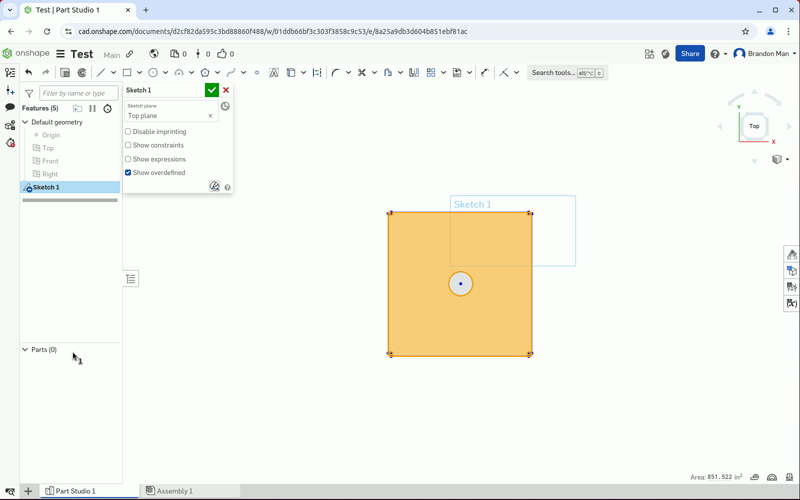
key(shift+y)
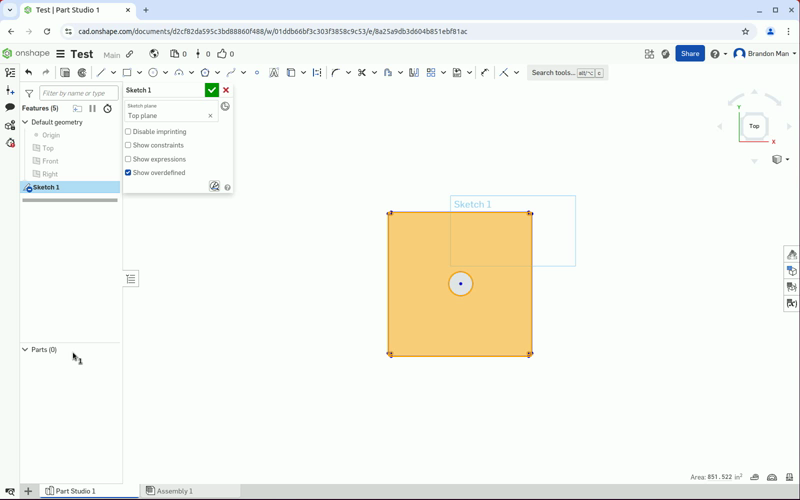
key(shift+e)
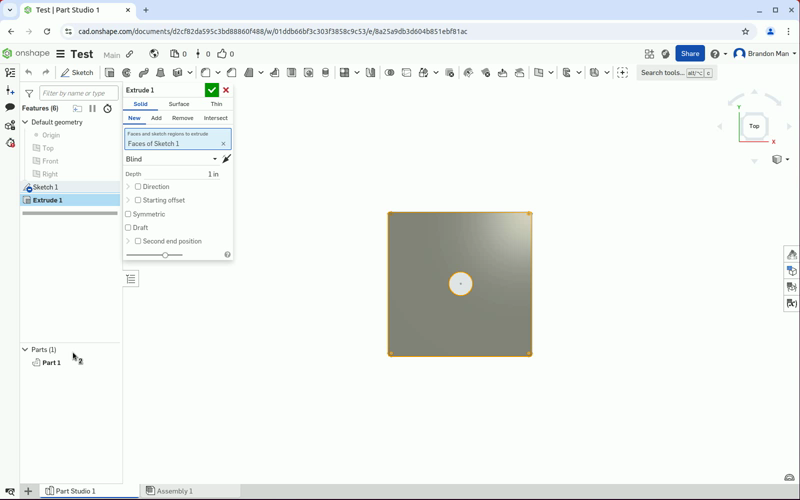
mouse_move(143, 106)
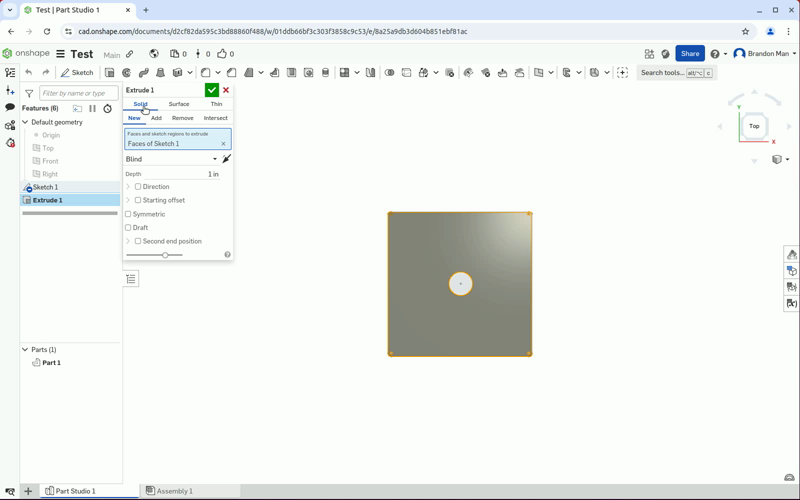
click(143, 106)
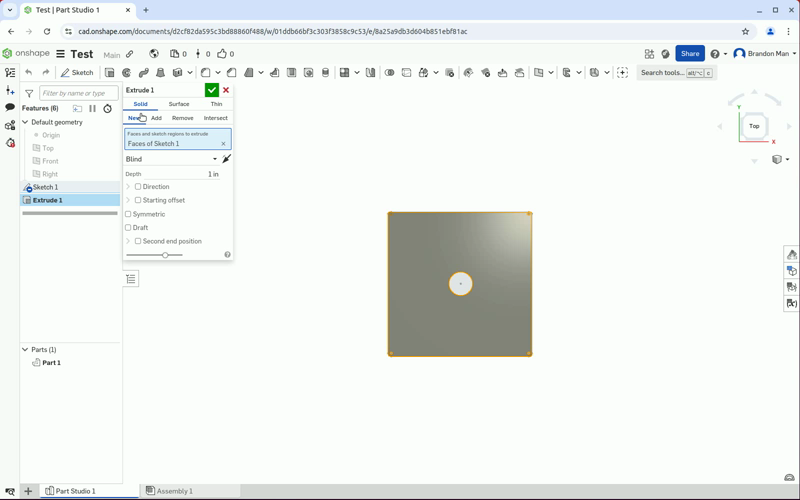
mouse_move(137, 120)
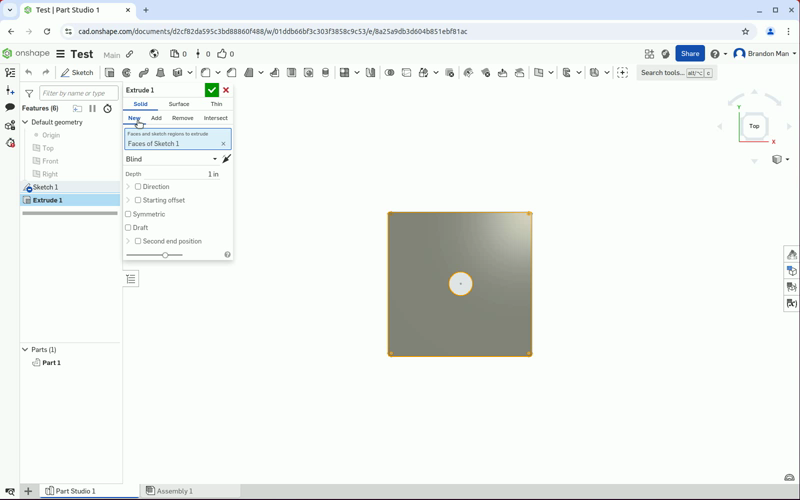
click(137, 120)
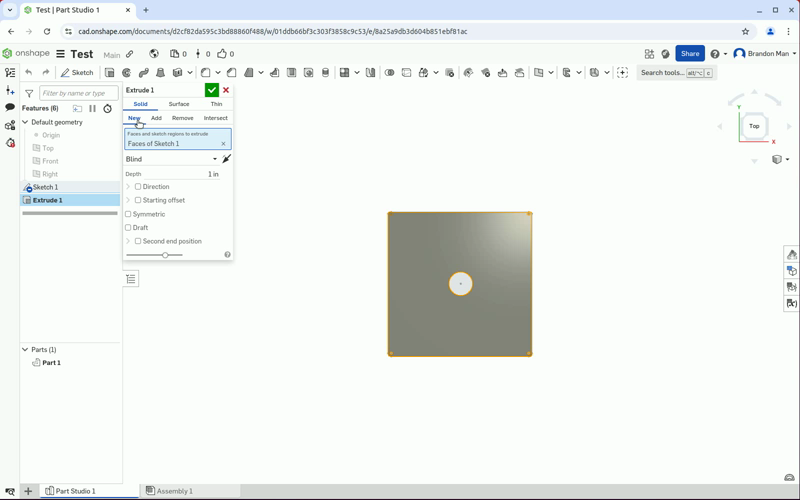
key(tab, 4)
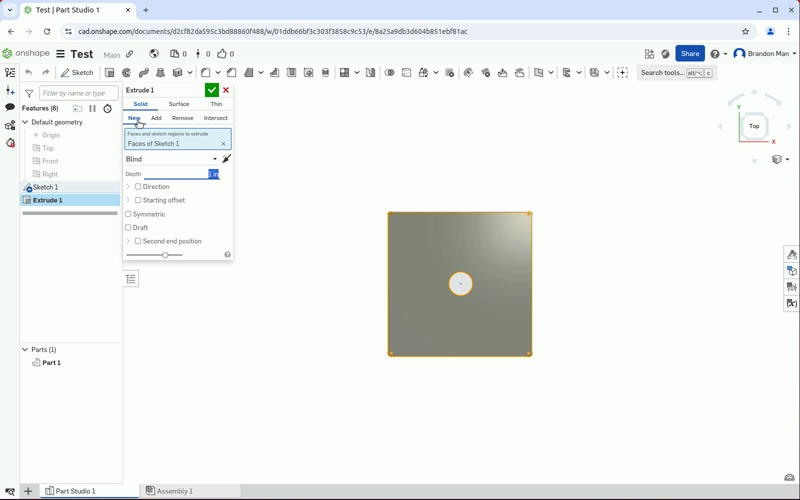
text(1.204)
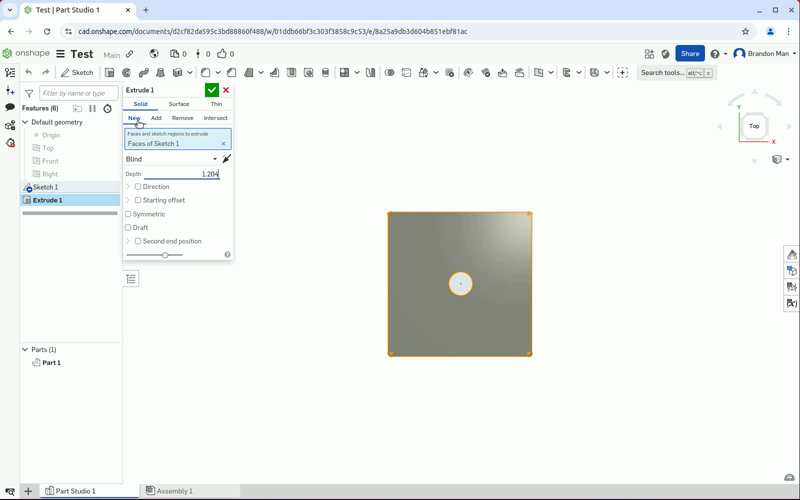
key(enter)
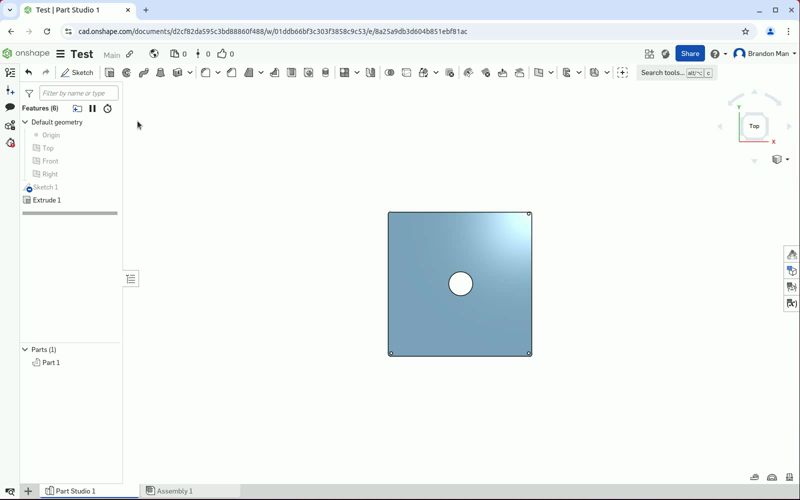
key(shift+h)
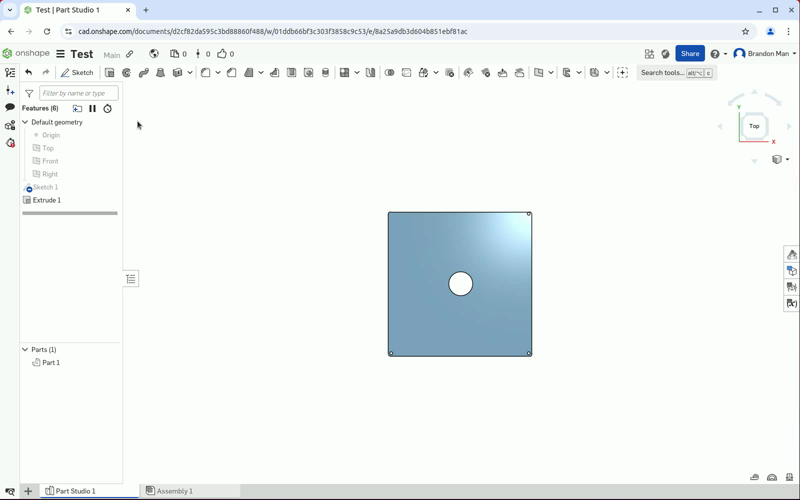
key(shift+h)
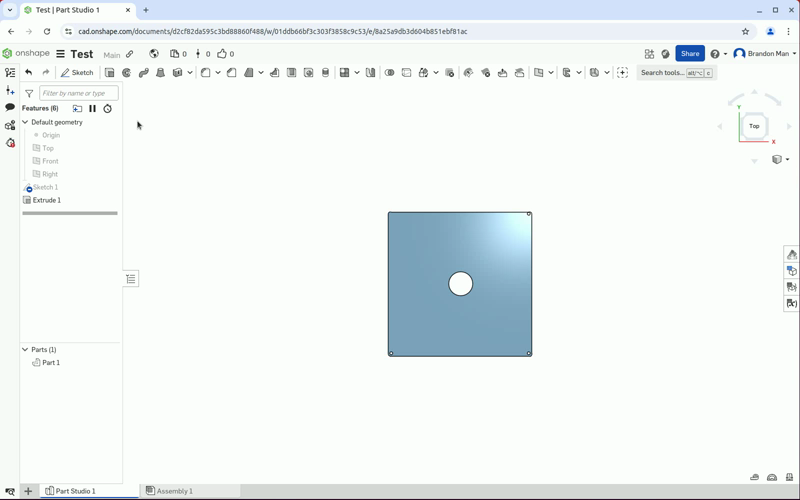
mouse_move(73, 189)
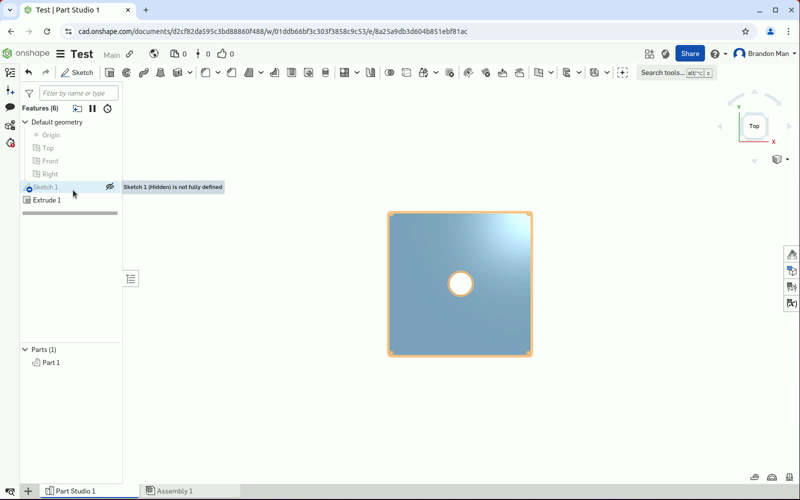
click(73, 189)
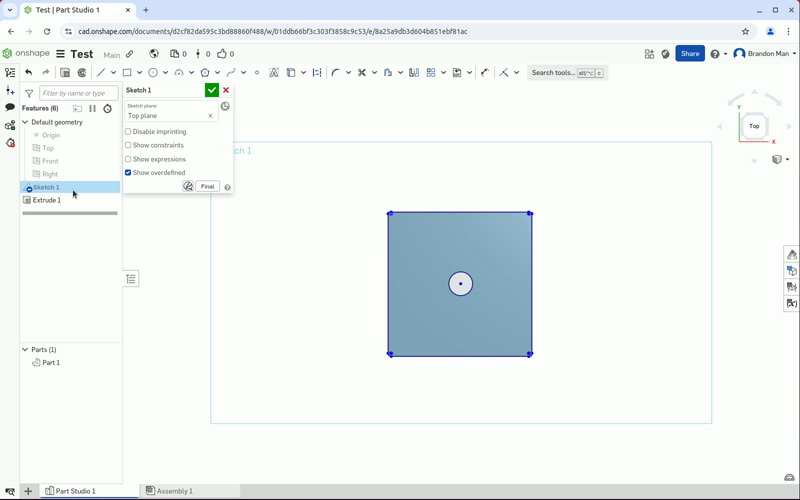
mouse_move(229, 92)
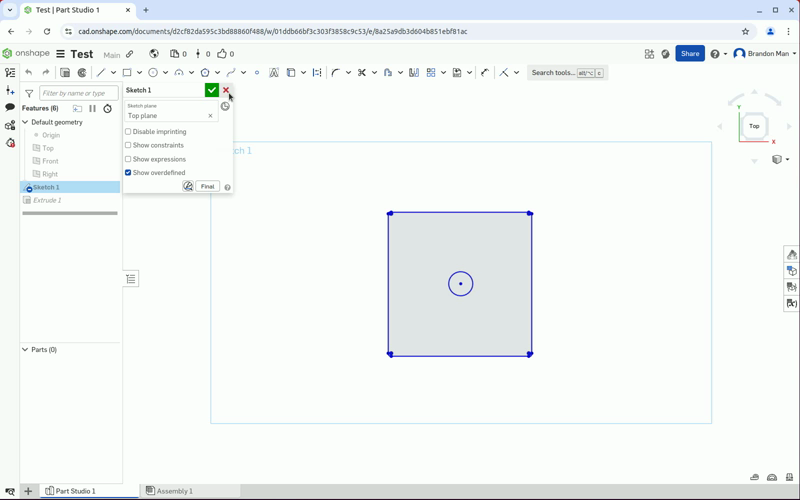
click(229, 92)
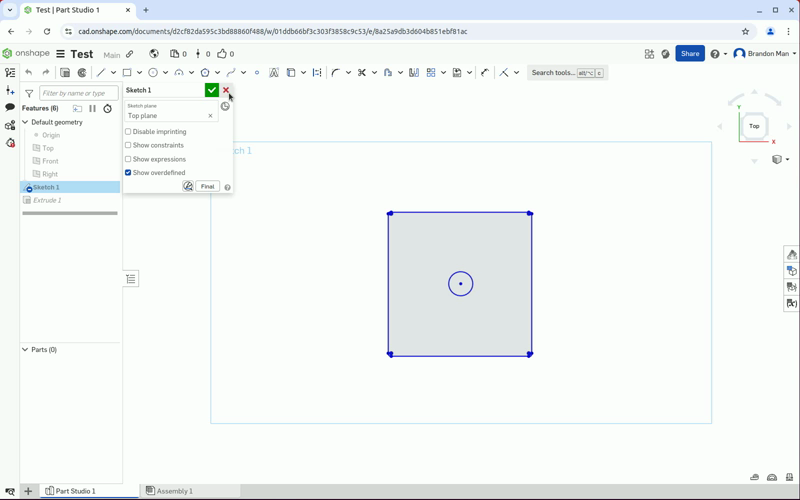
key(shift+s)
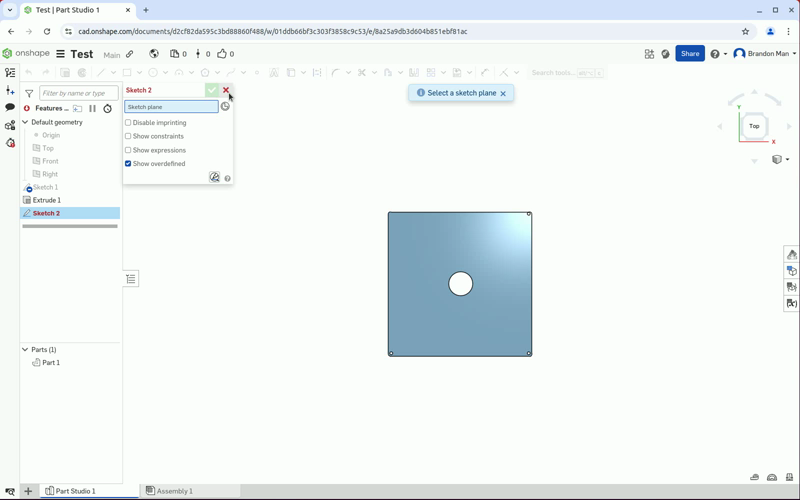
mouse_move(73, 150)
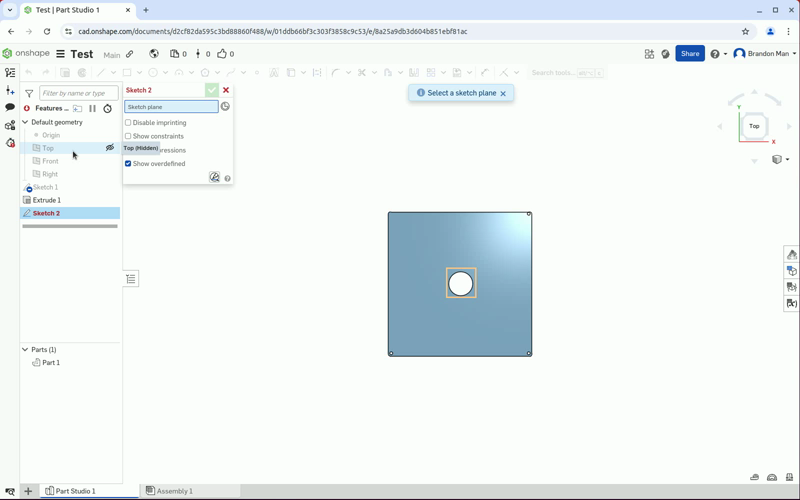
click(73, 150)
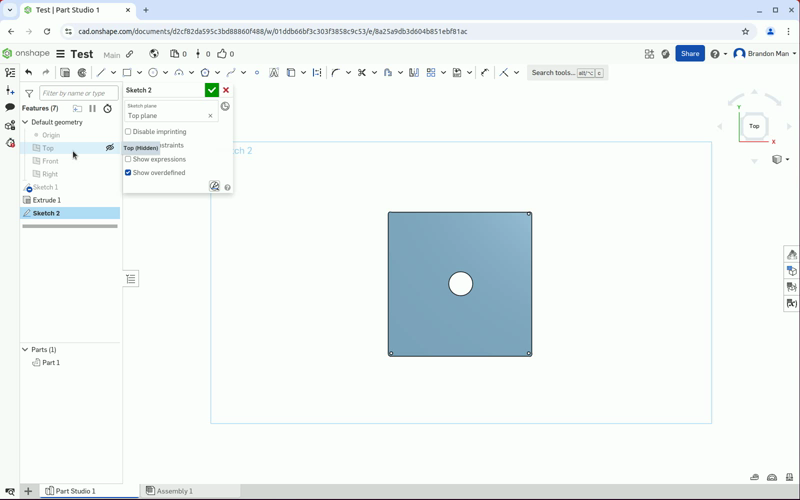
mouse_move(73, 352)
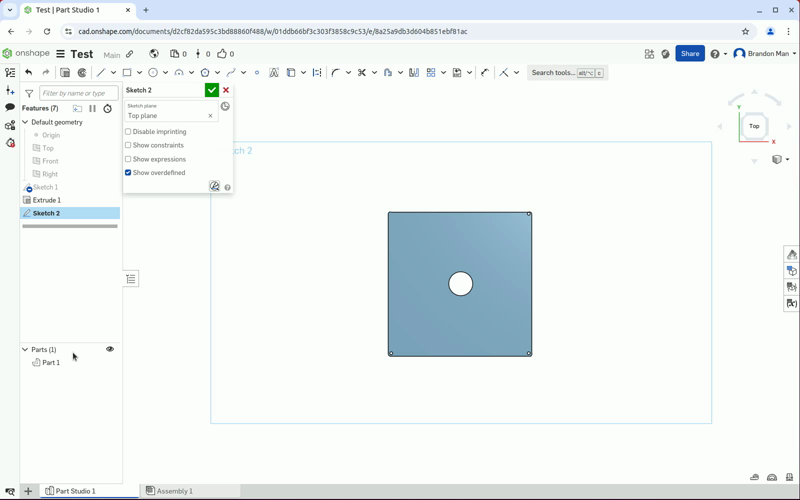
key(y)
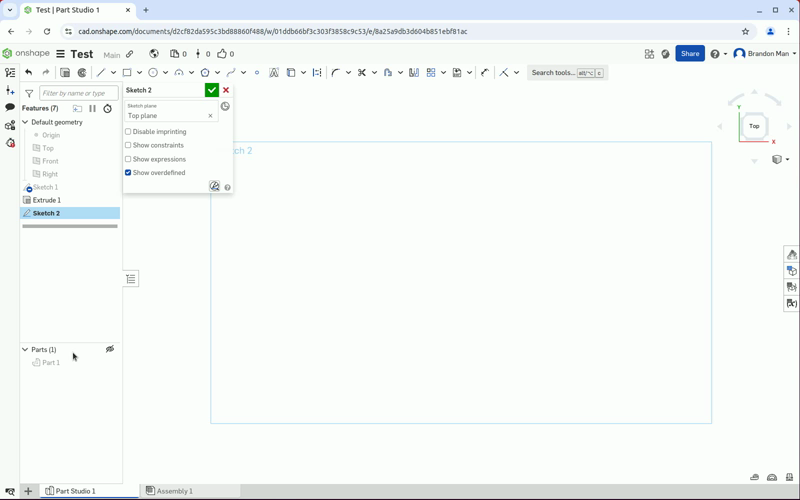
key(c)
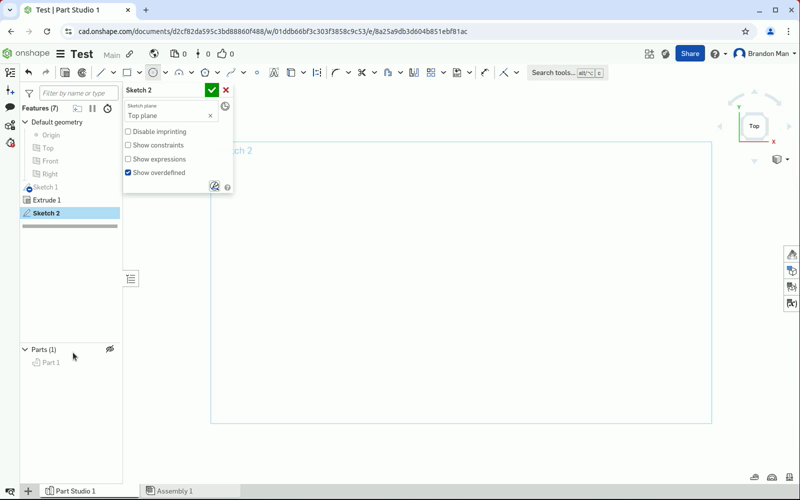
key_down(shift)
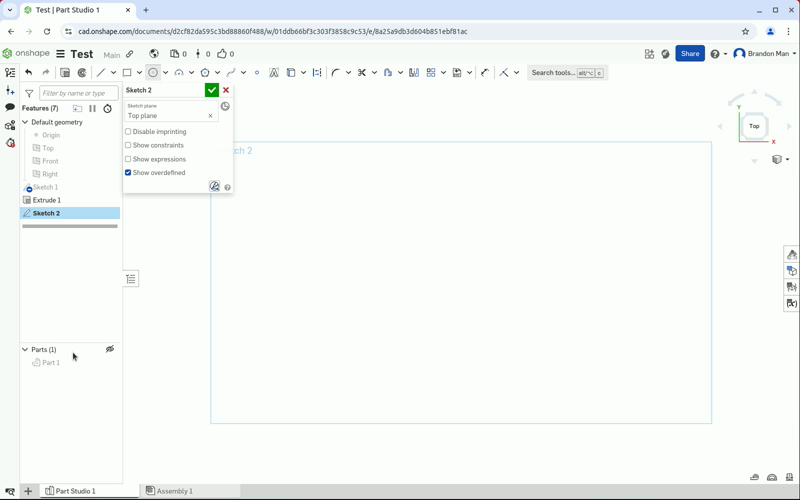
mouse_move(460, 282)
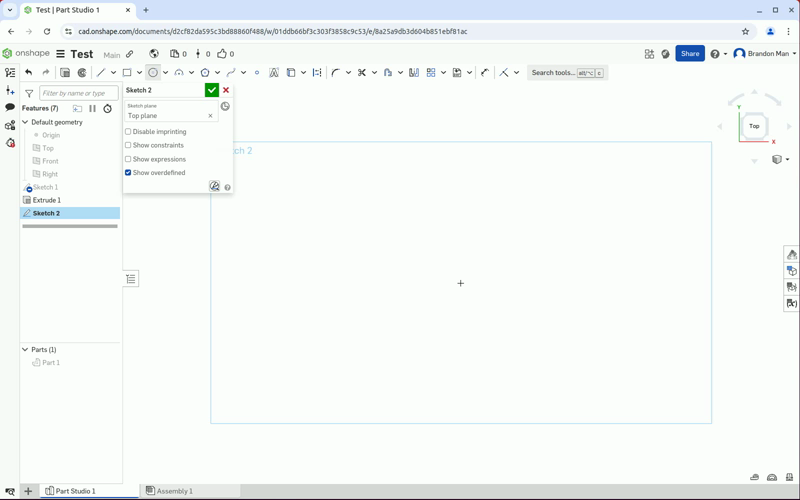
click(460, 282)
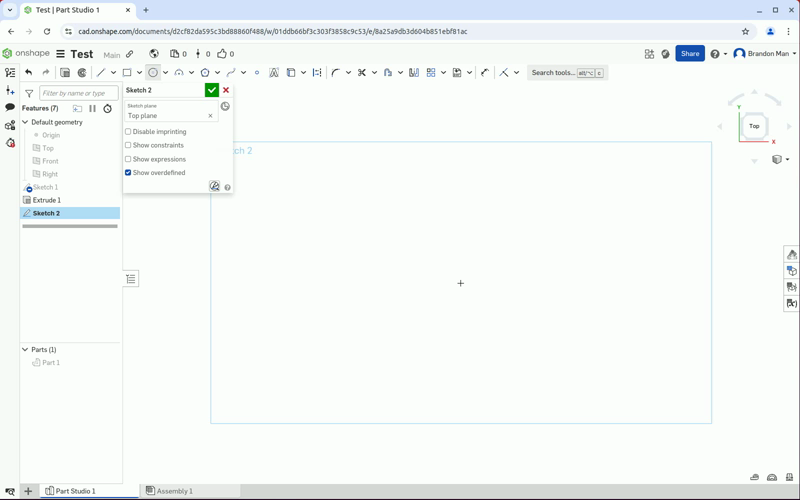
key_up(shift)
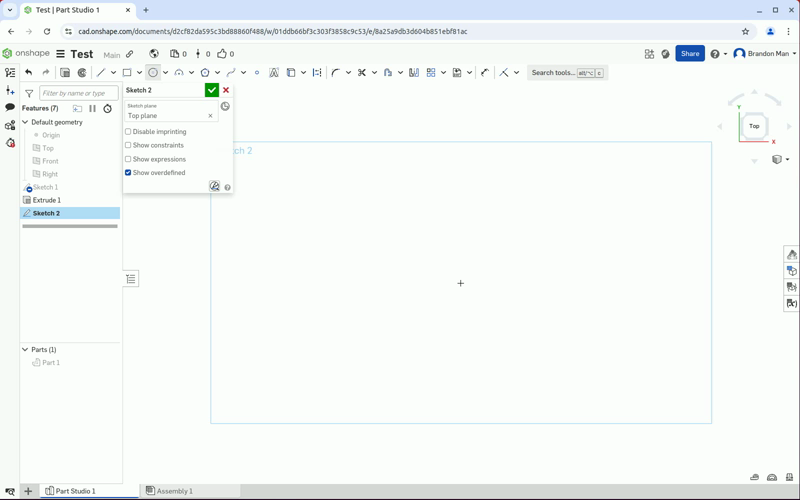
mouse_move(473, 282)
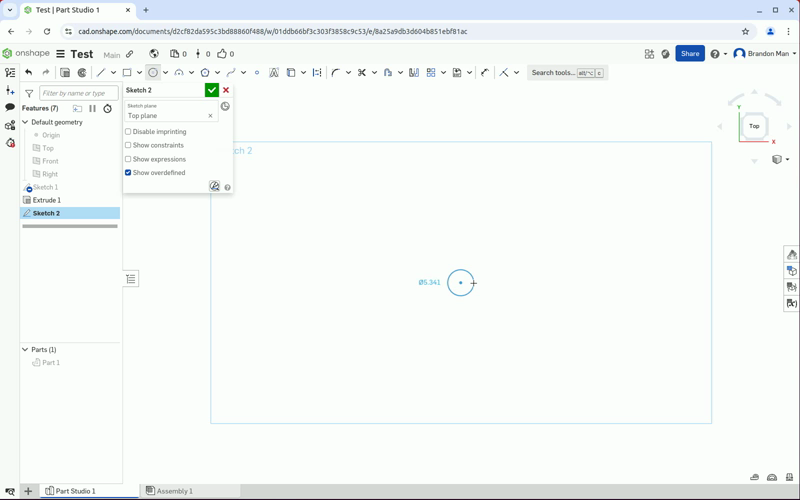
click(473, 282)
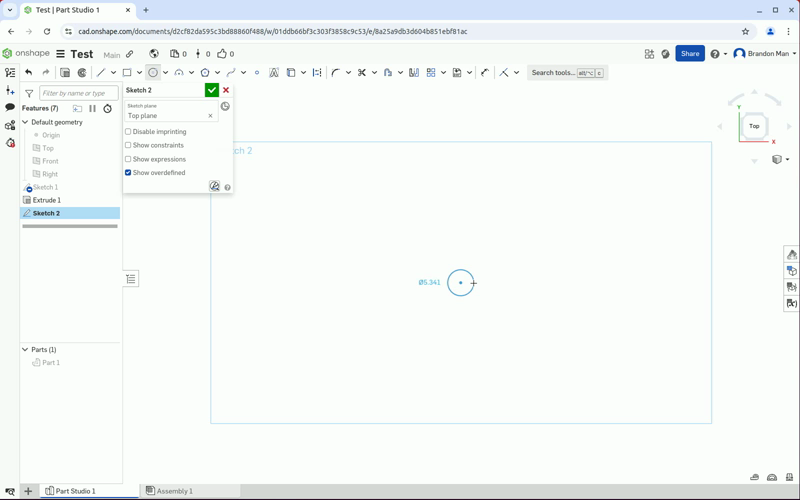
key(esc)
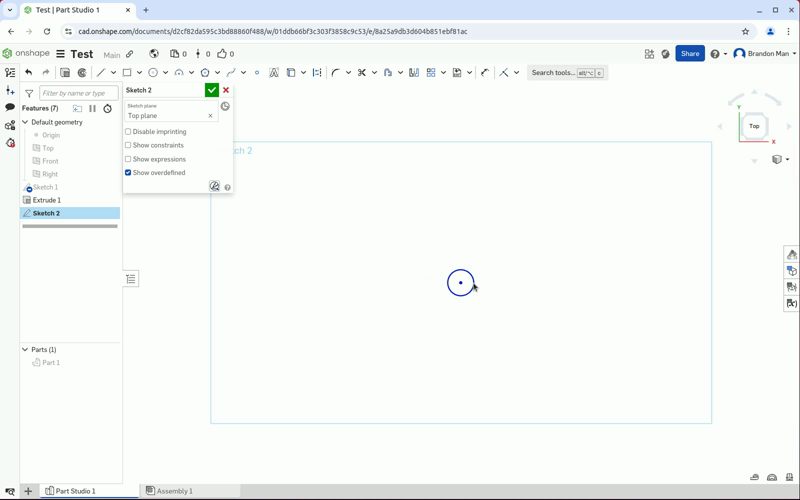
mouse_move(462, 273)
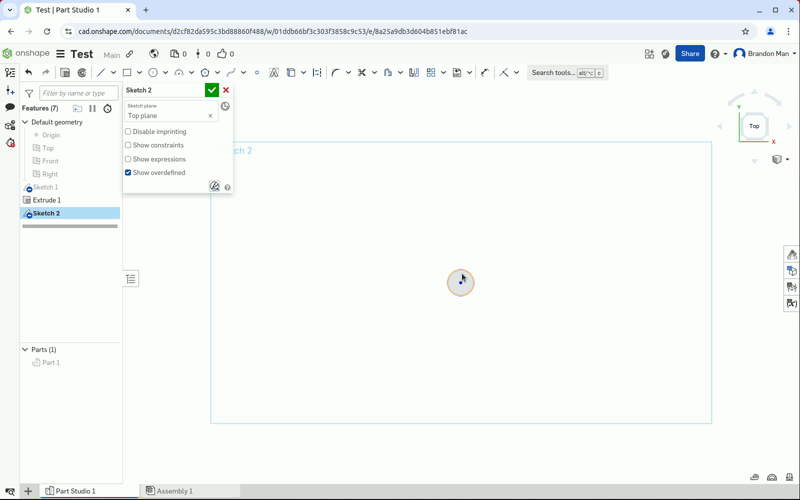
scroll(6)
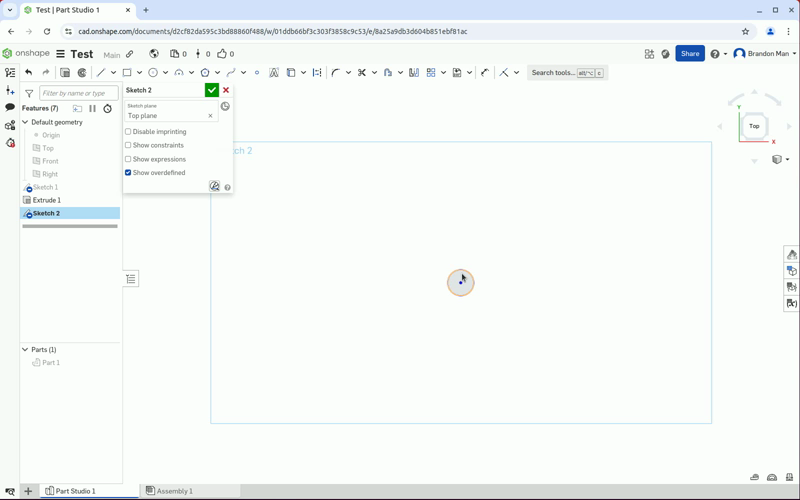
scroll(6)
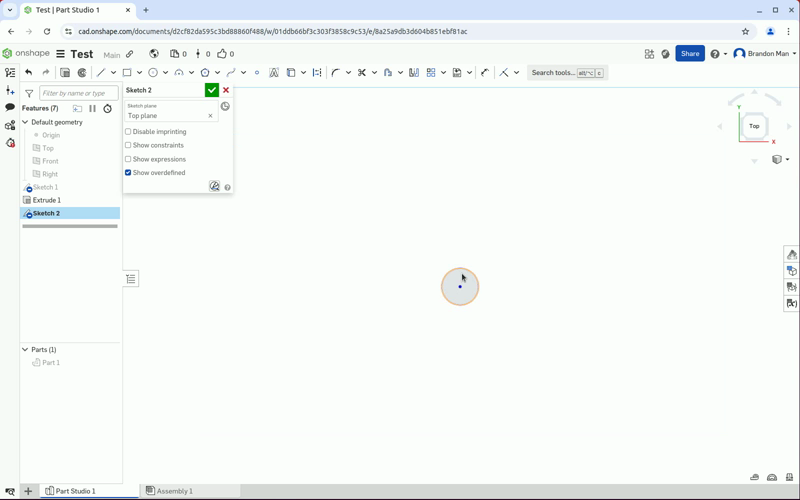
scroll(6)
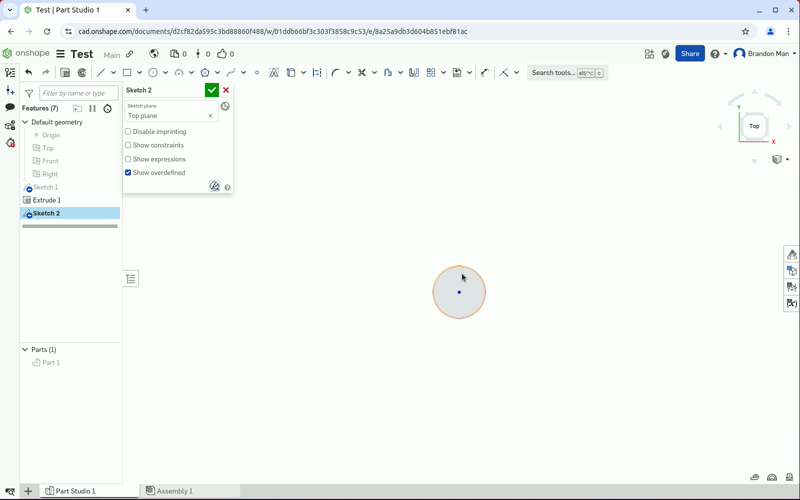
scroll(6)
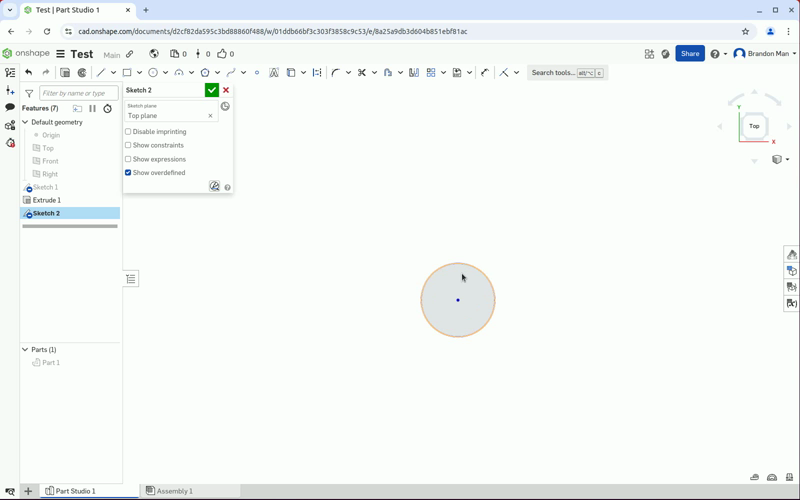
scroll(6)
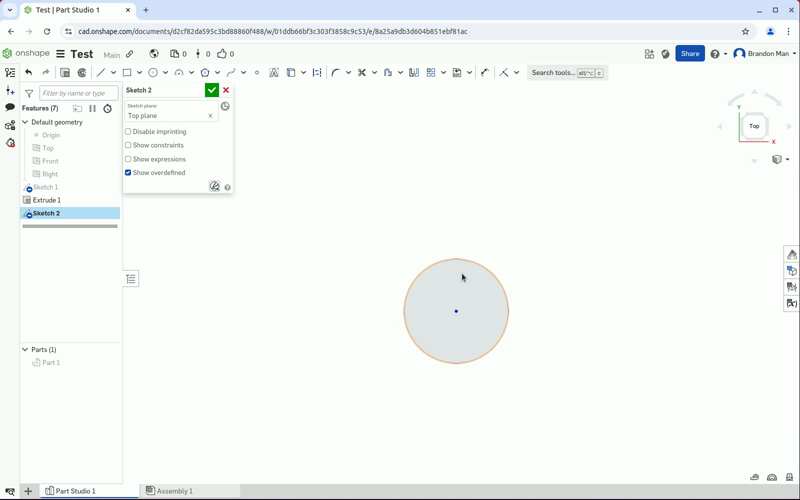
scroll(6)
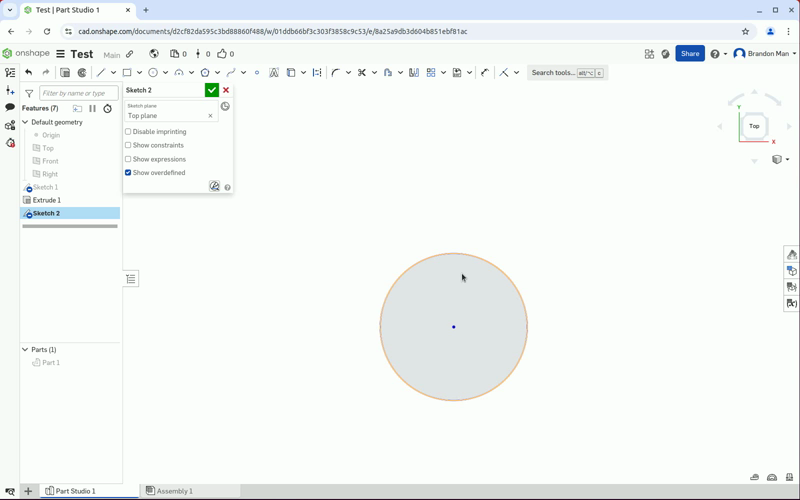
scroll(6)
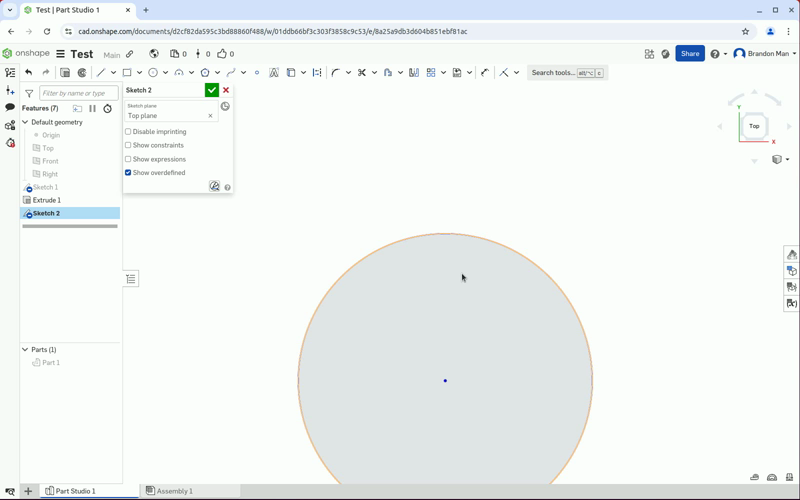
click(462, 273)
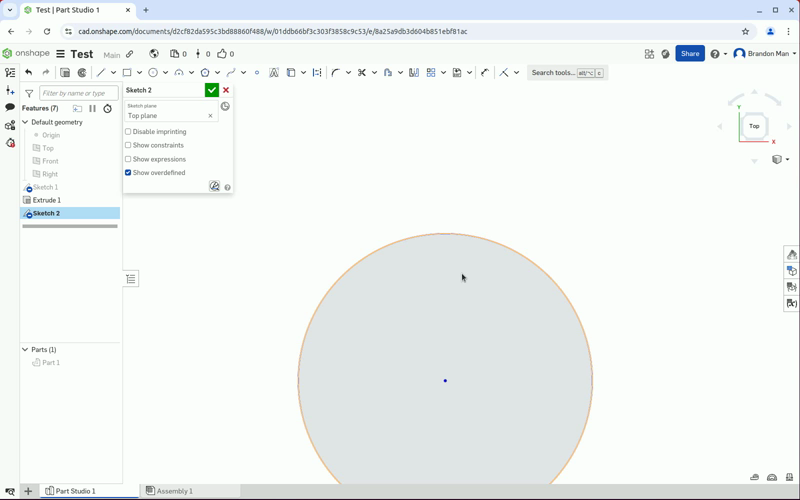
scroll(-6)
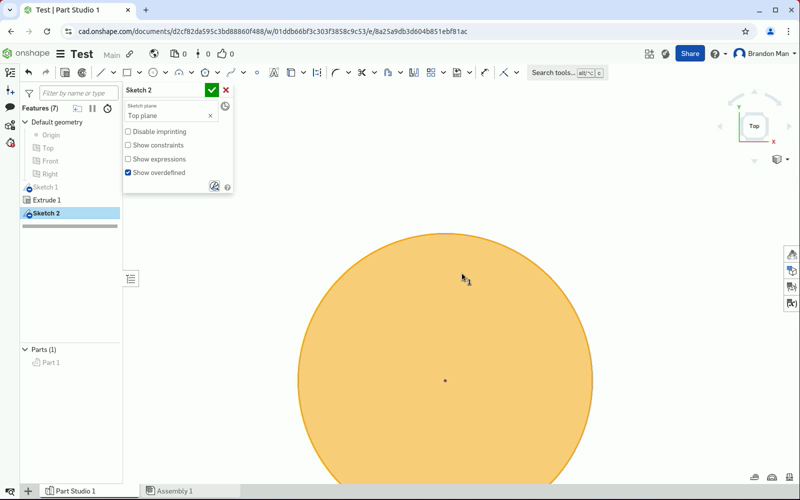
scroll(-6)
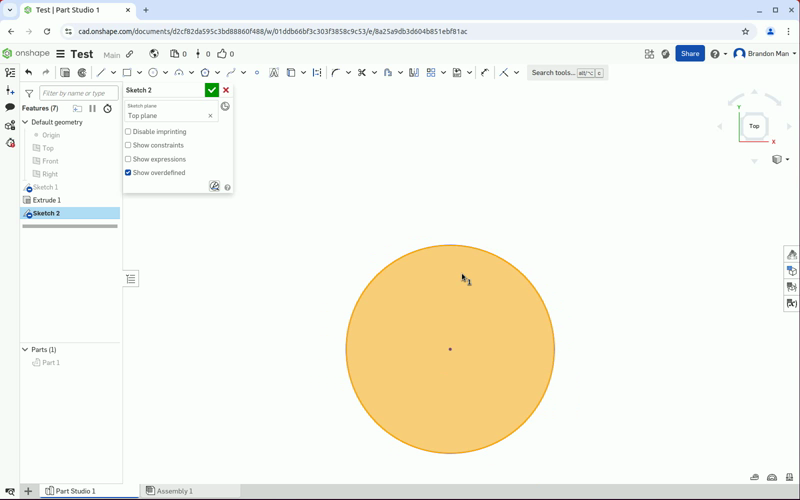
scroll(-6)
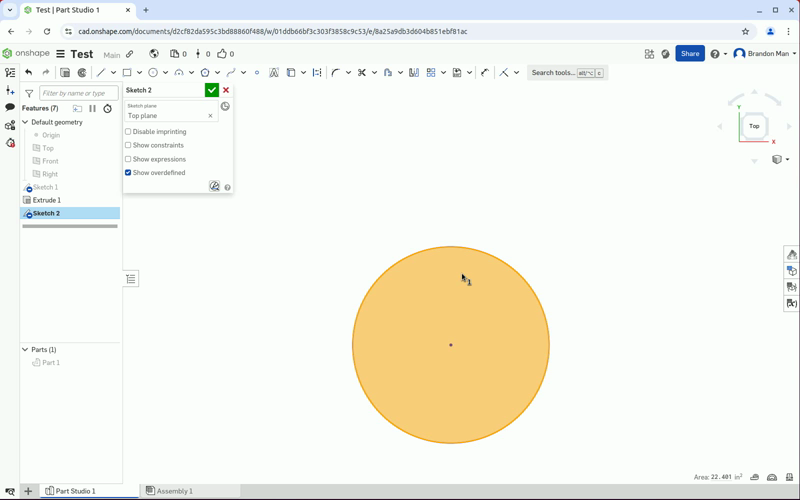
scroll(-6)
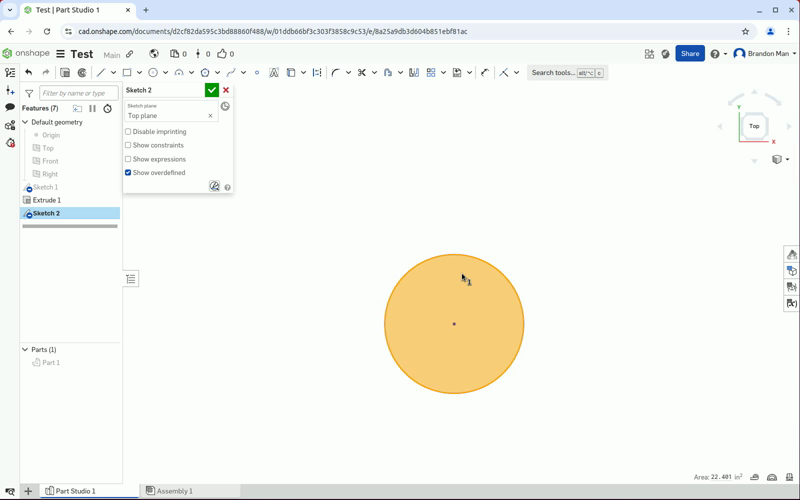
scroll(-6)
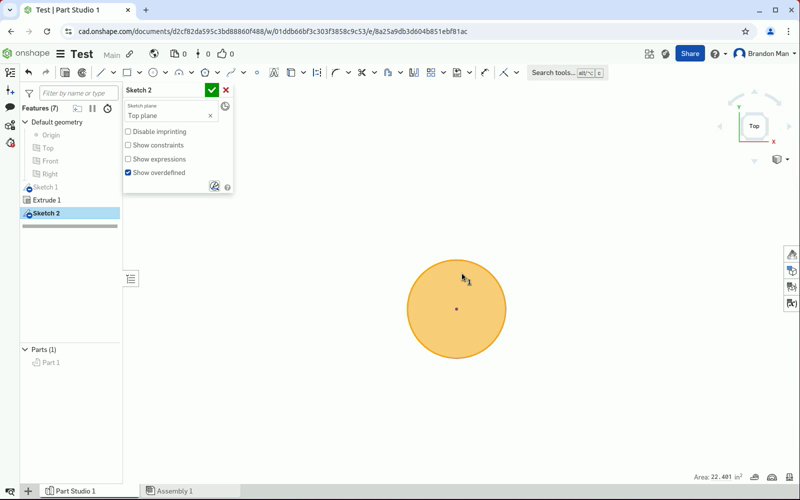
scroll(-6)
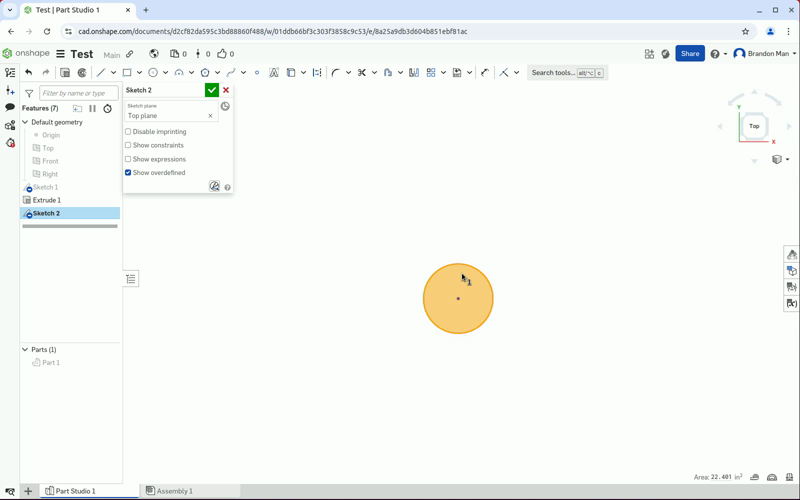
scroll(-6)
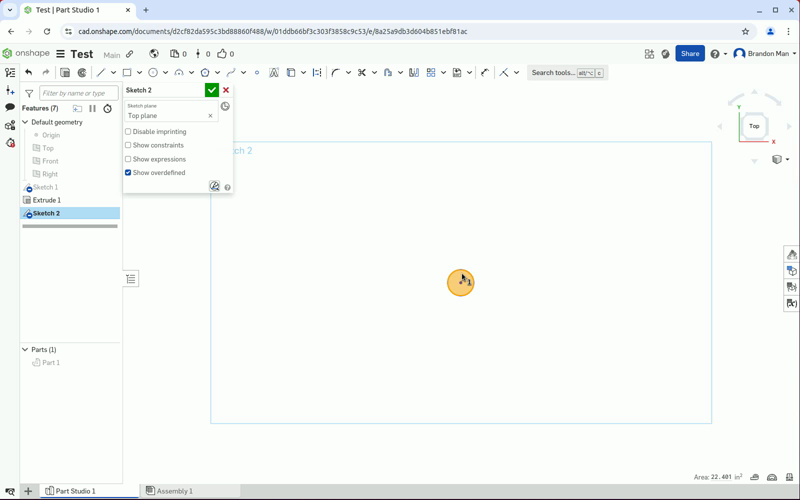
mouse_move(73, 352)
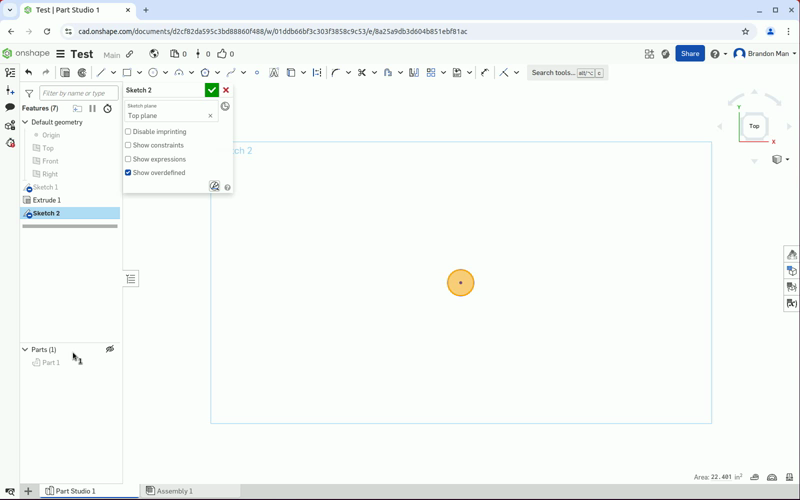
key(shift+y)
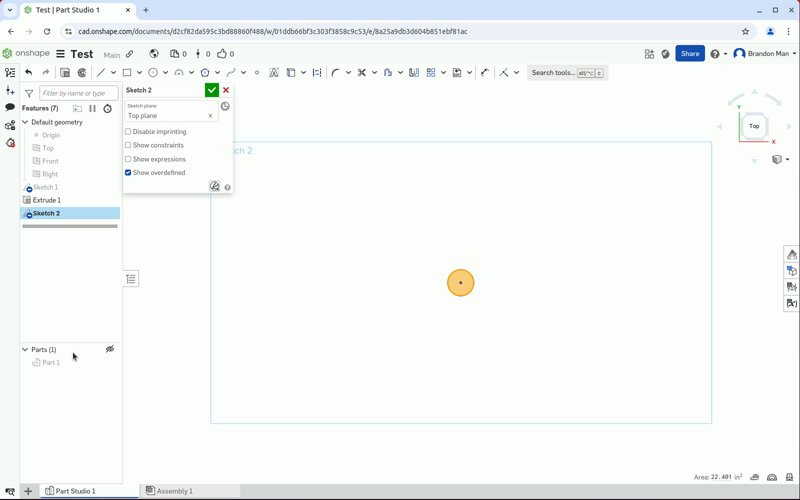
key(shift+e)
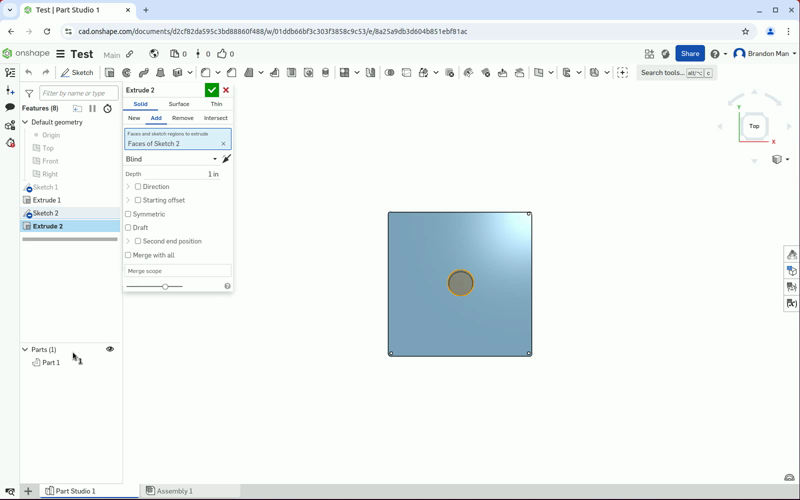
mouse_move(143, 106)
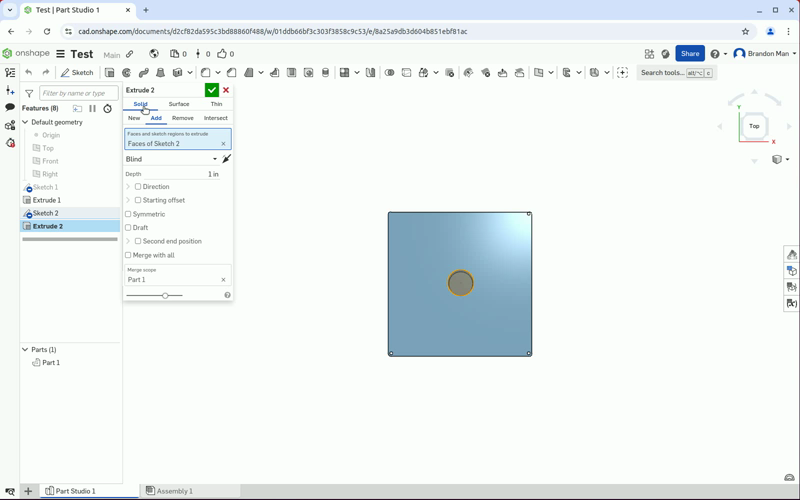
click(143, 106)
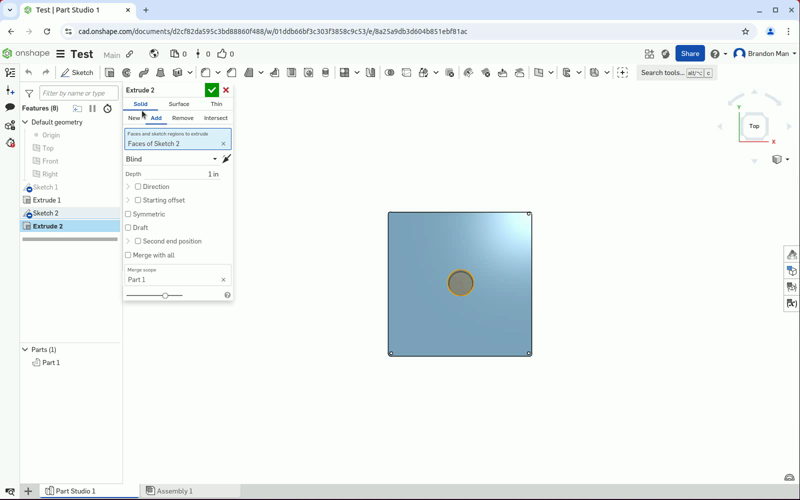
mouse_move(137, 120)
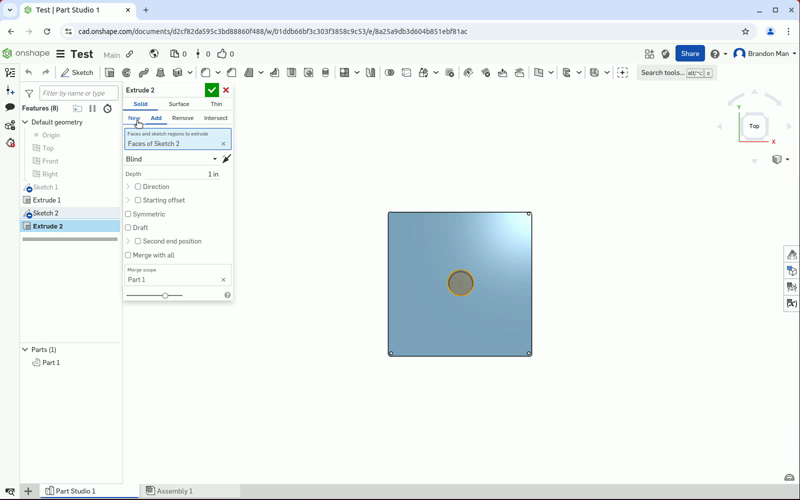
click(137, 120)
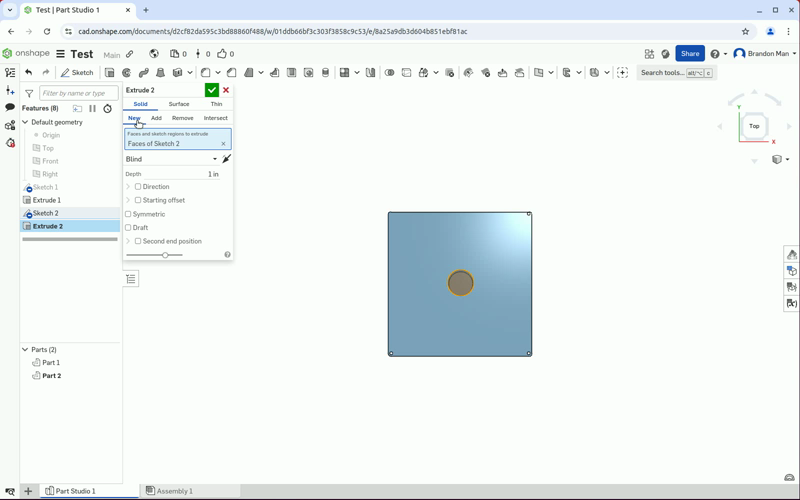
key(tab, 4)
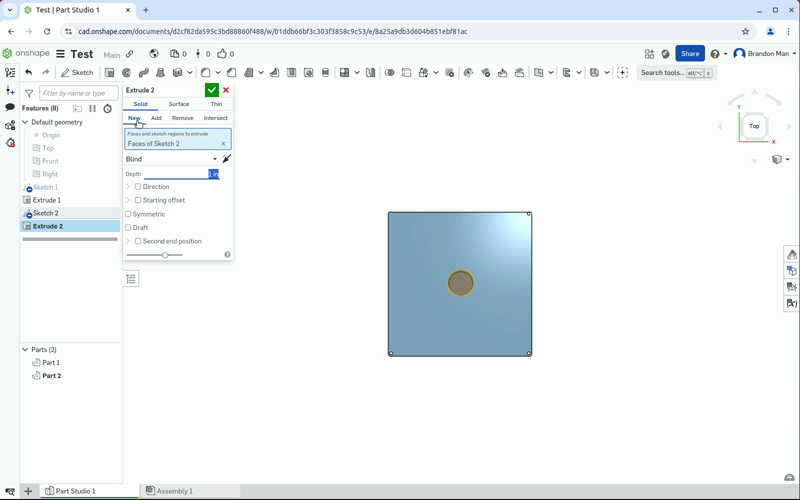
text(1.204)
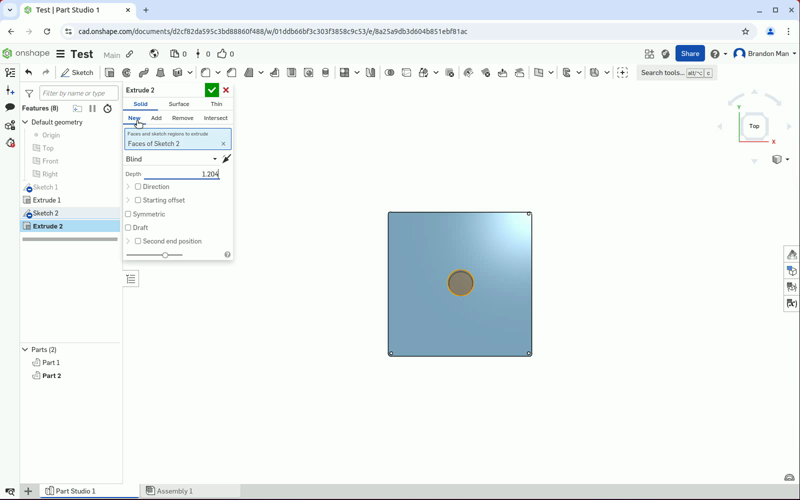
key(enter)
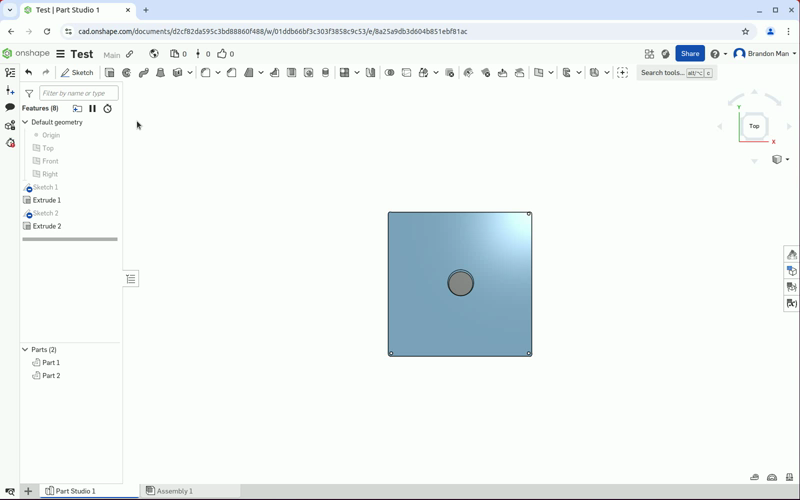
key(shift+h)
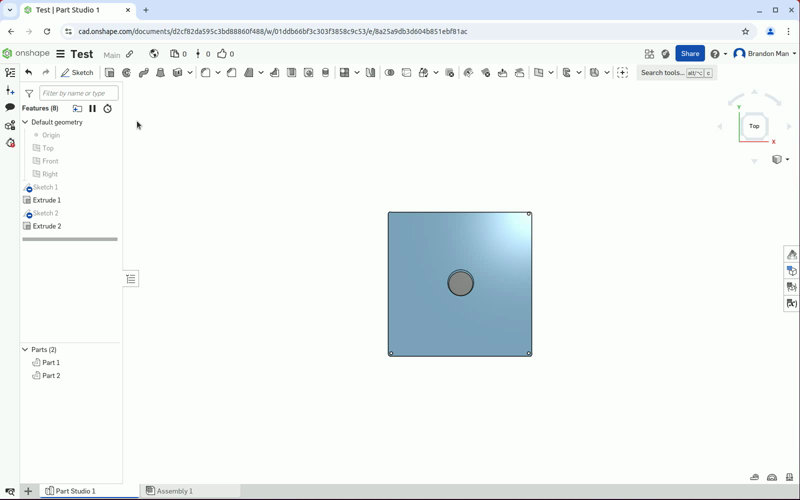
key(shift+h)
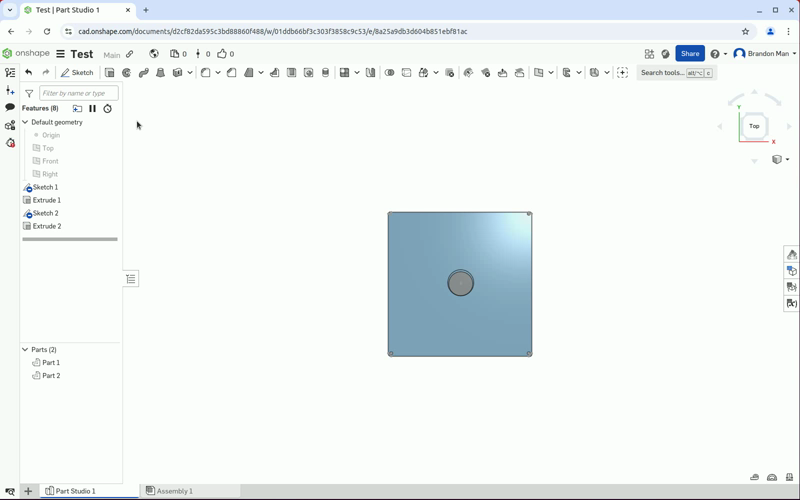
key(shift+7)
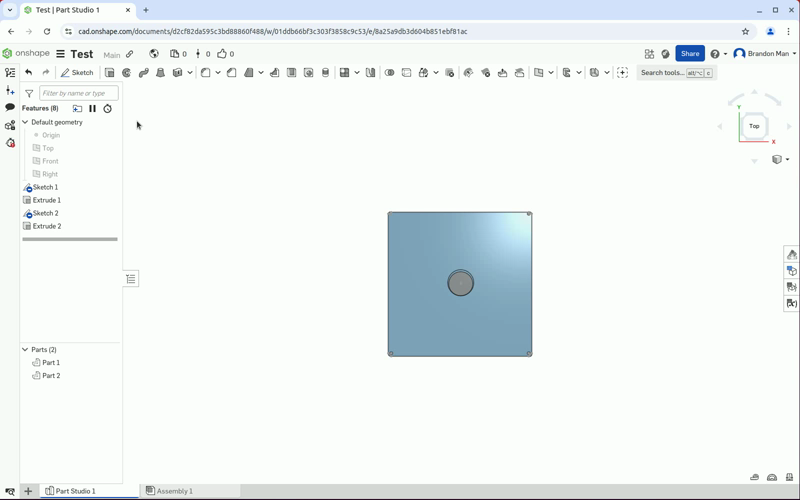
key(up, 3)
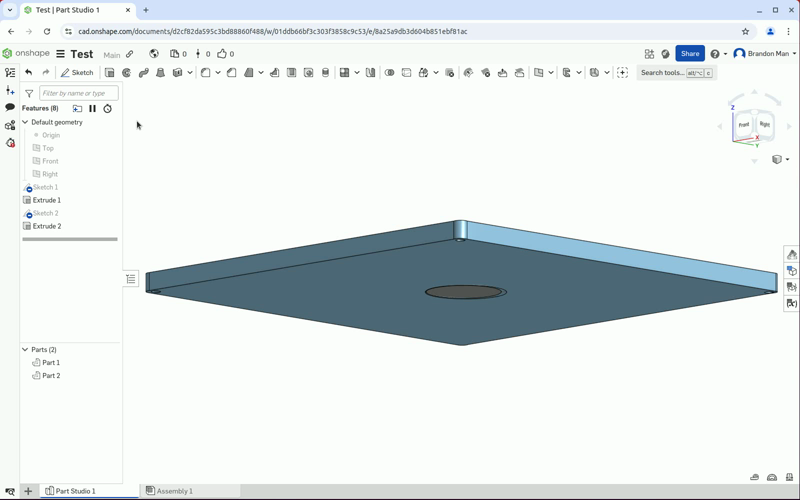
key(left, 3)
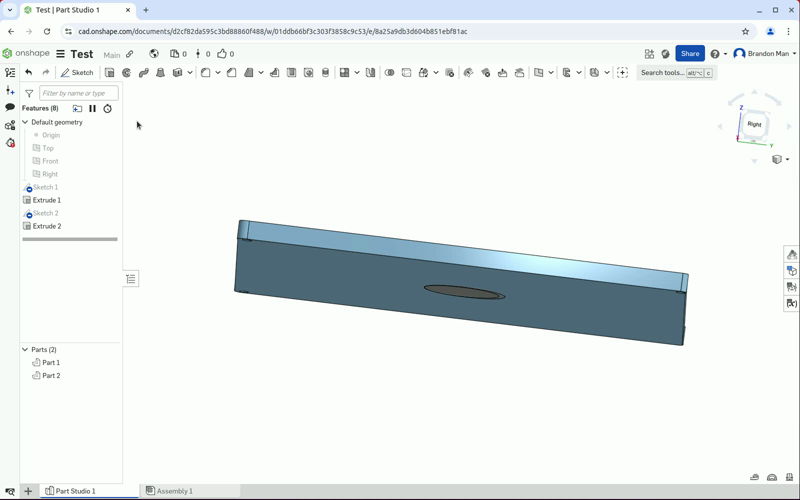
key(right, 3)
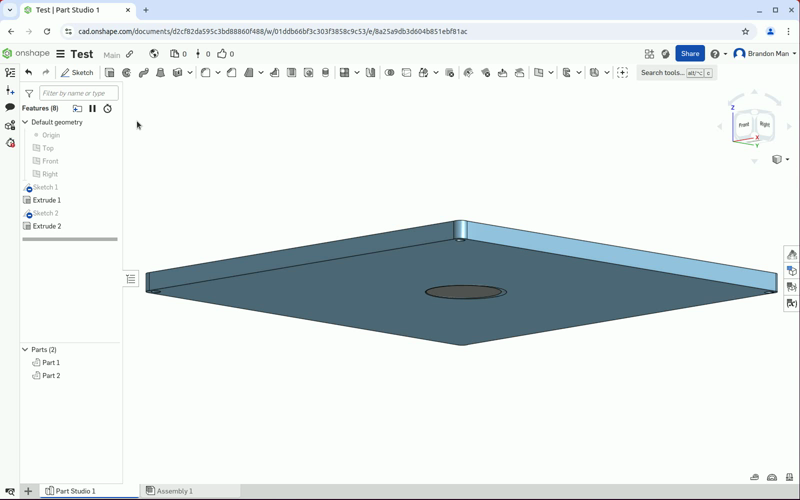
key(down, 3)
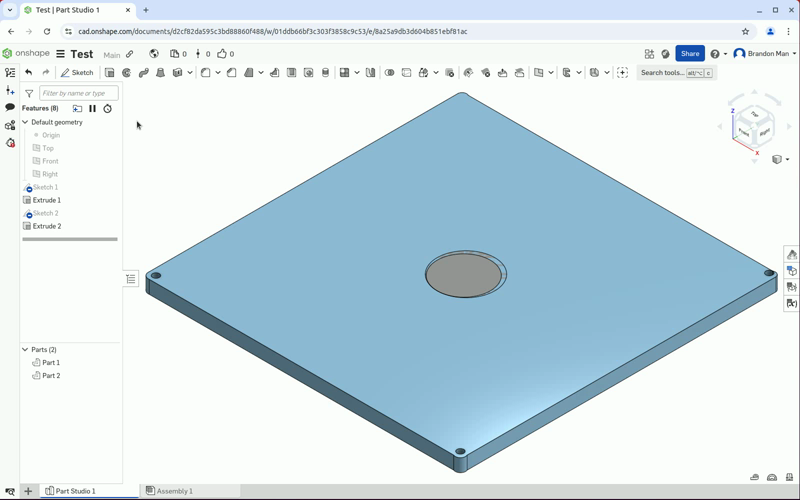
mouse_move(73, 189)
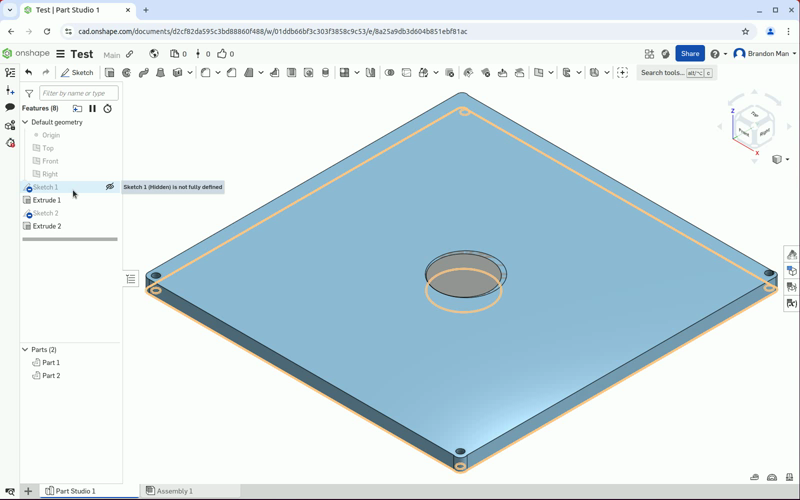
click(73, 189)